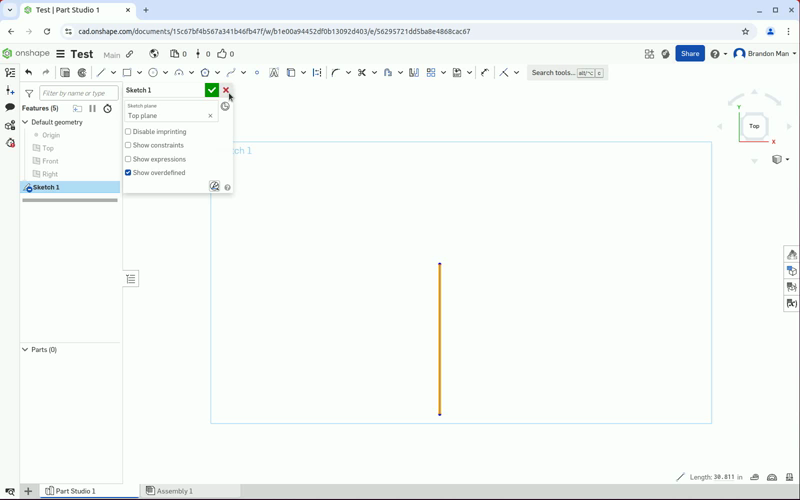
key(shift+h)
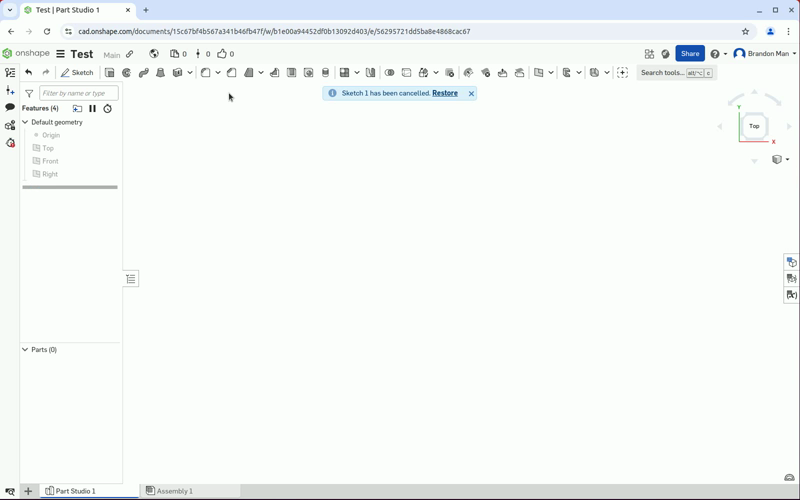
mouse_move(73, 352)
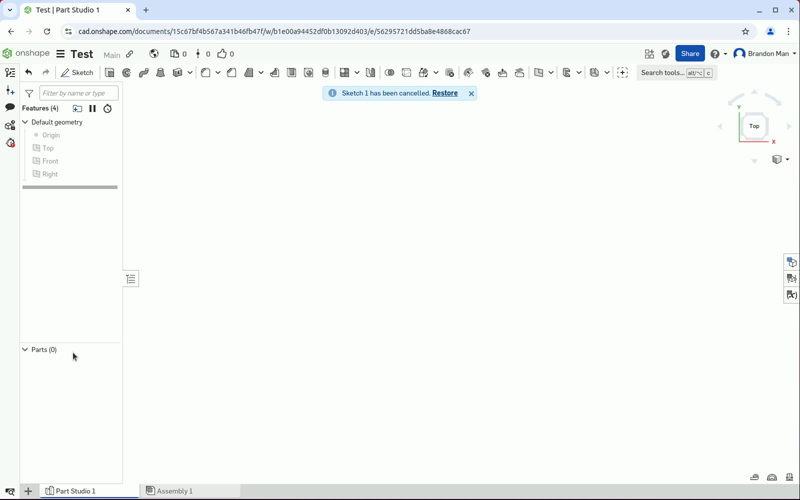
key(y)
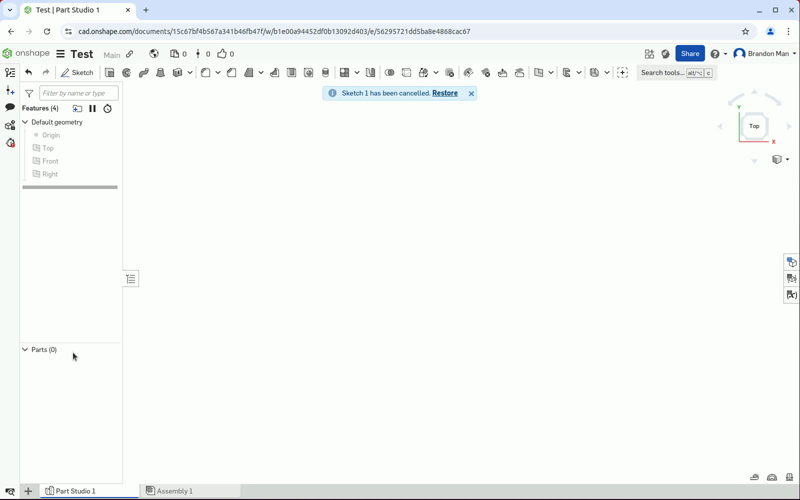
key(shift+p)
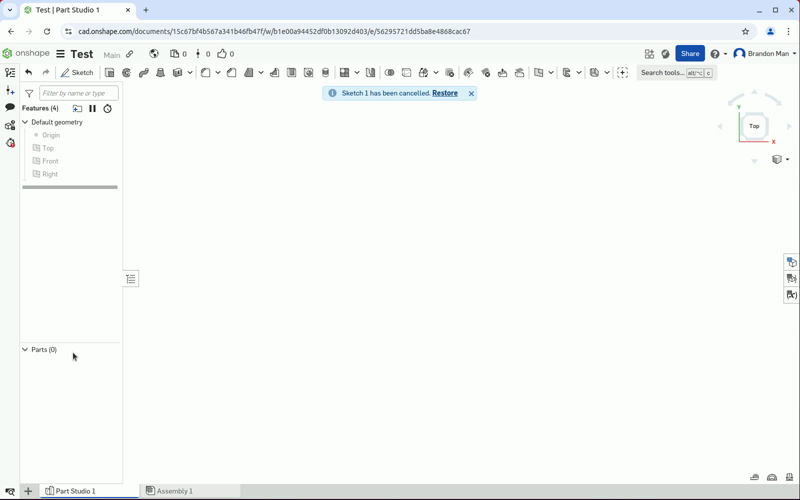
key(space)
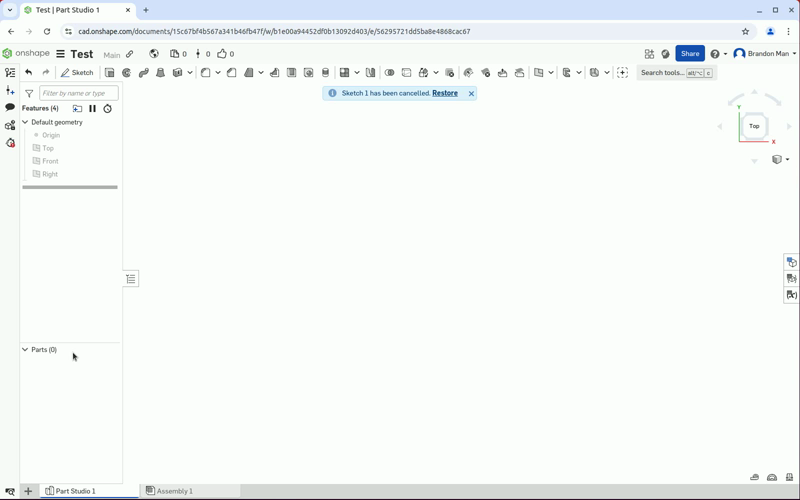
key_down(shift)
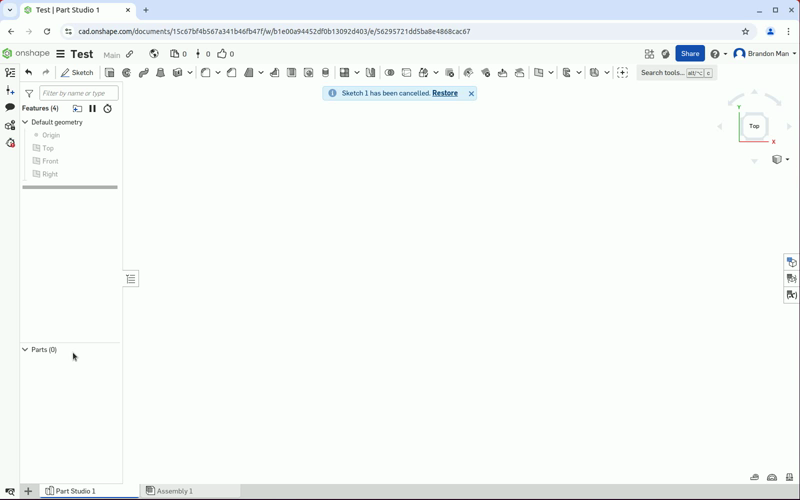
key(up)
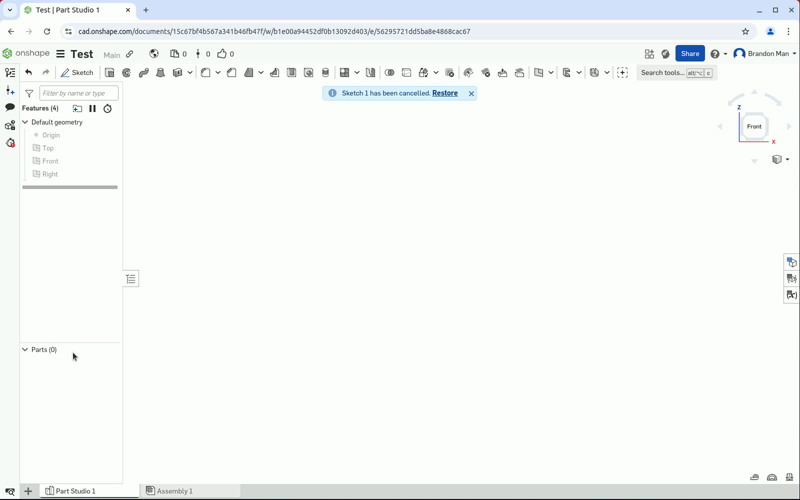
key_up(shift)
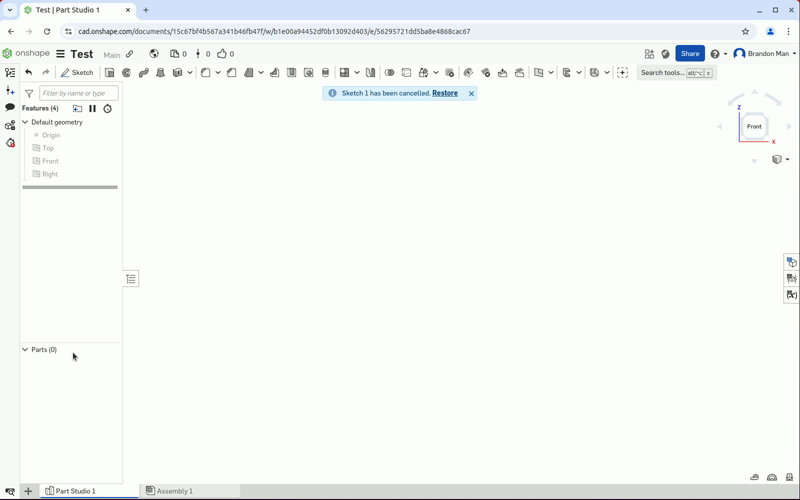
mouse_move(73, 352)
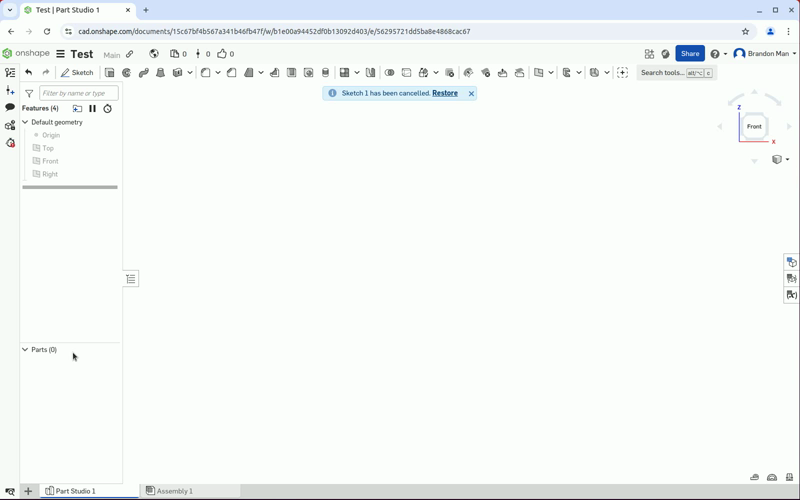
key(shift+y)
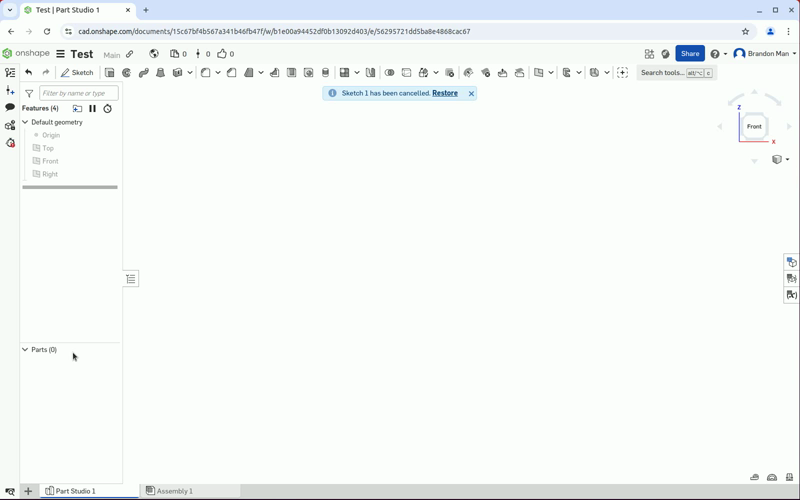
key(shift+s)
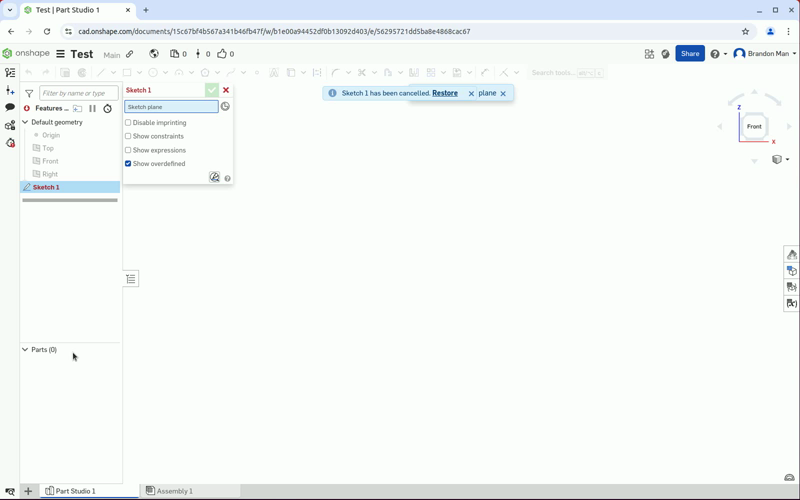
mouse_move(73, 163)
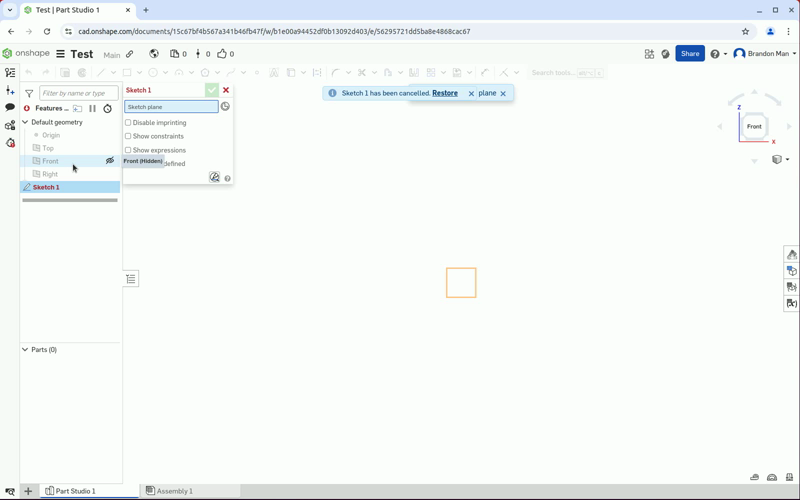
click(73, 163)
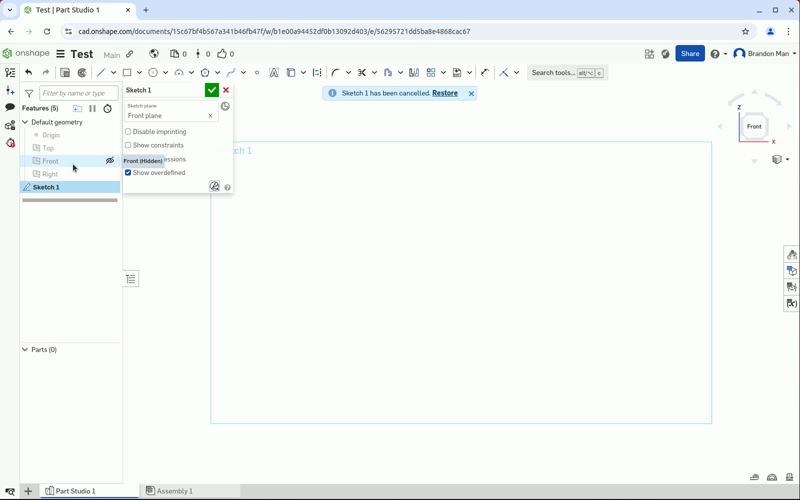
mouse_move(73, 352)
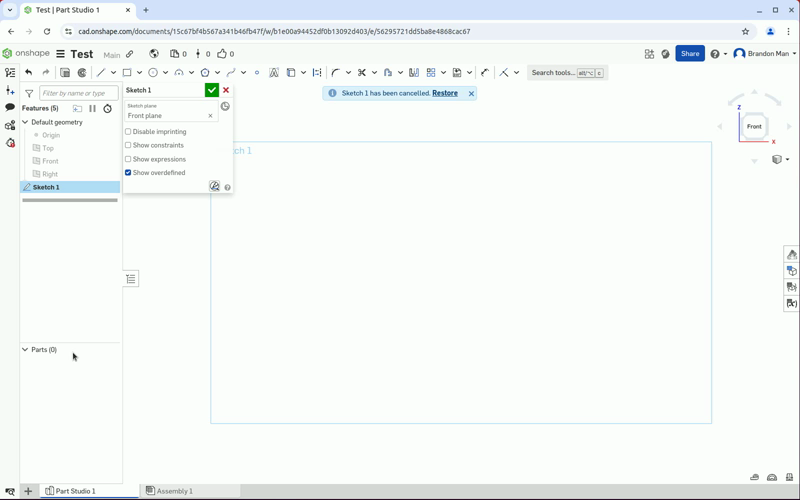
key(y)
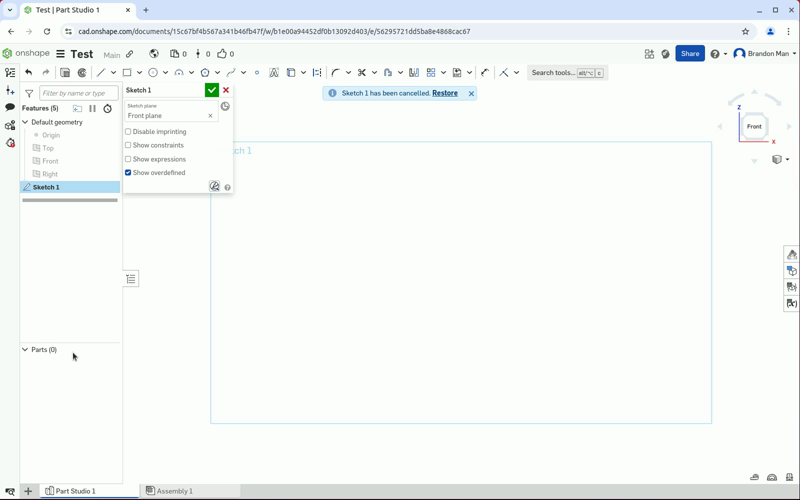
key(l)
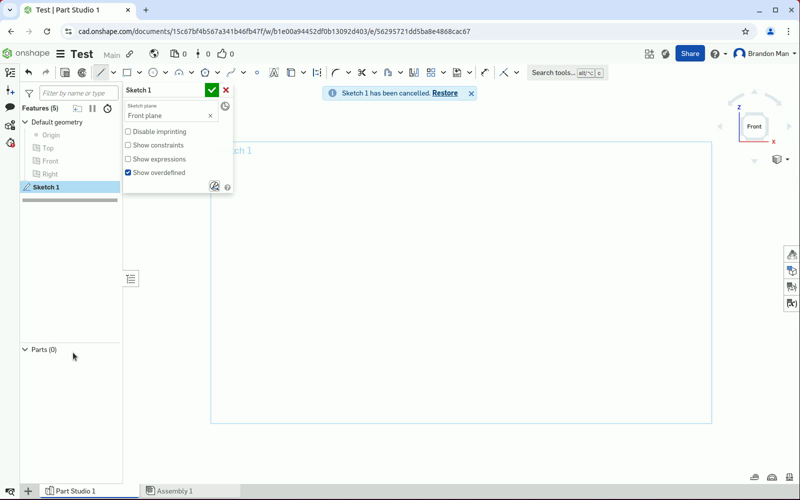
key_down(shift)
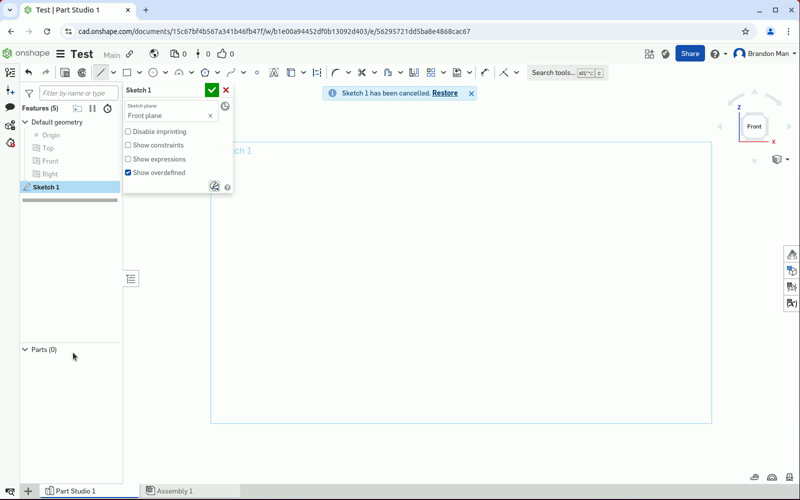
mouse_move(419, 198)
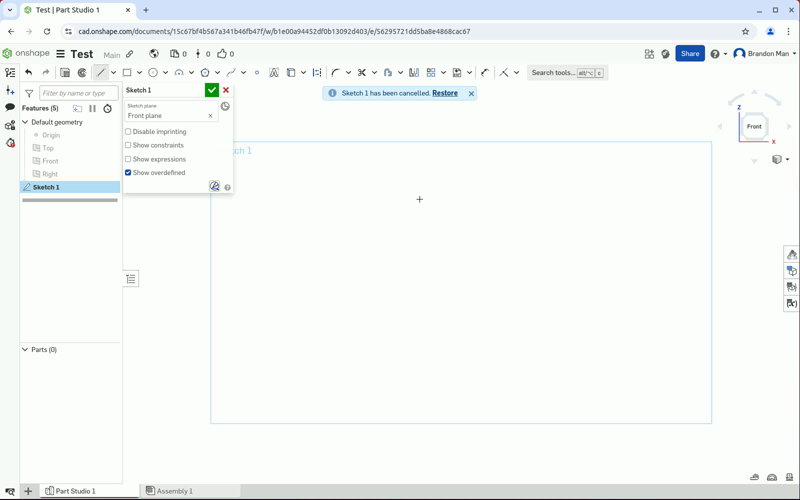
click(419, 198)
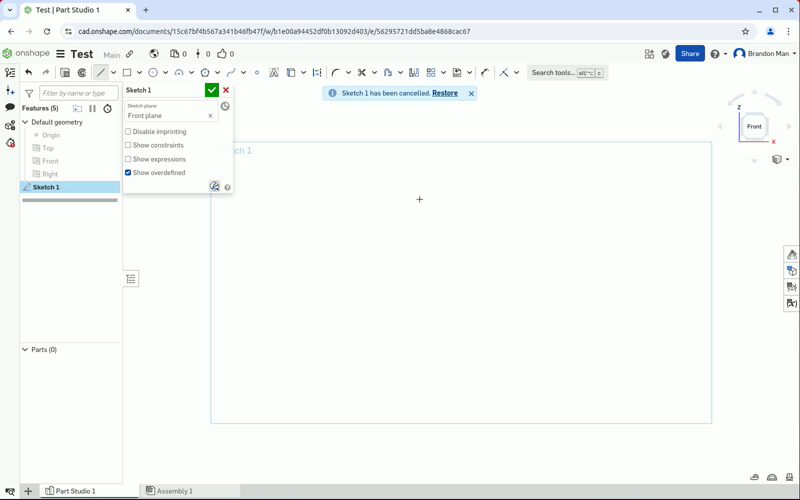
key_up(shift)
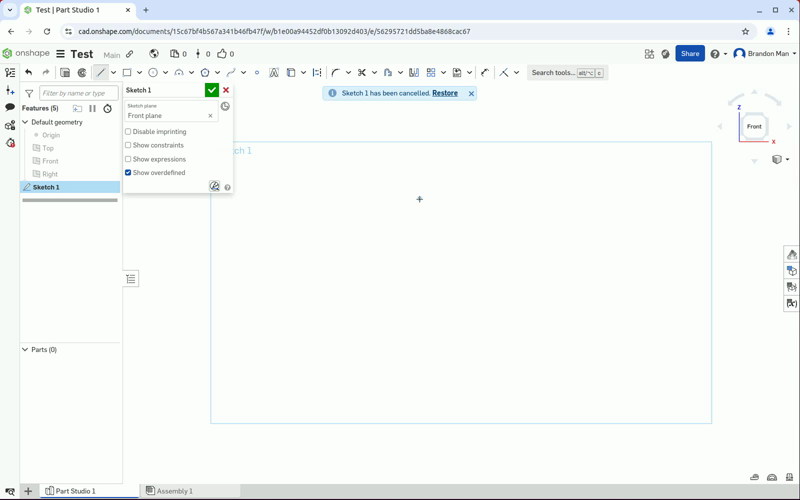
key_down(shift)
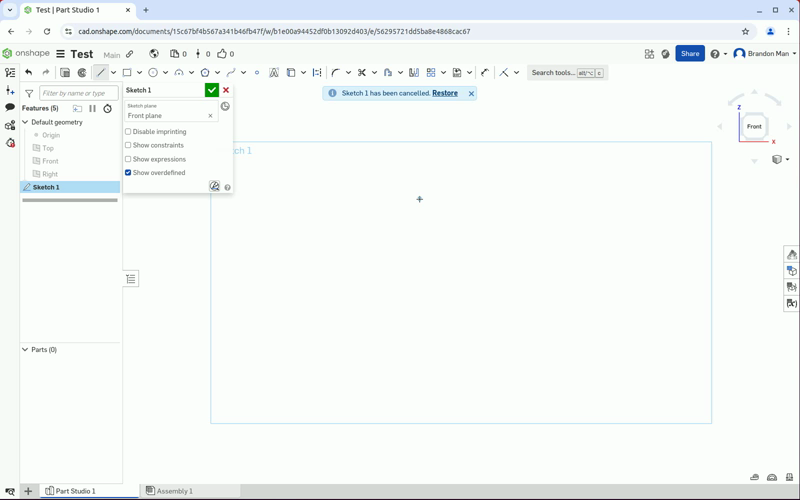
mouse_move(449, 198)
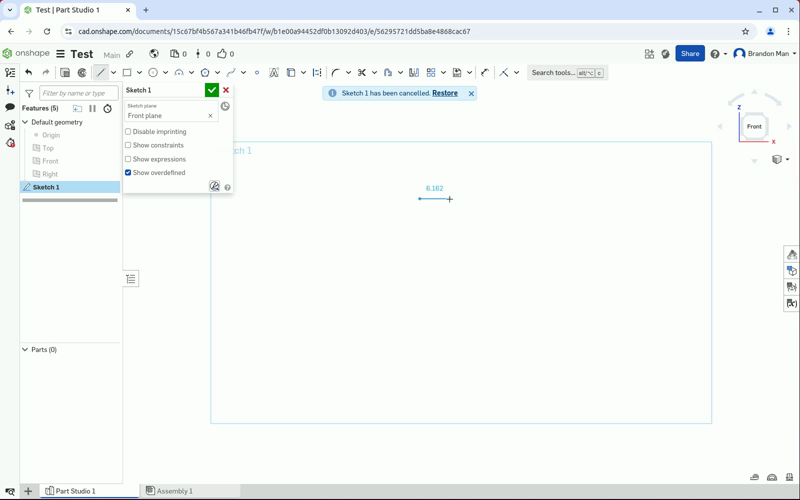
mouse_move(439, 198)
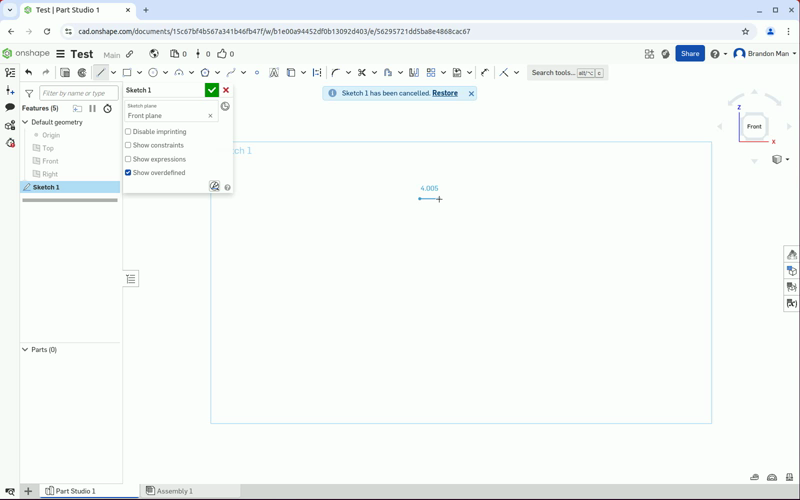
click(439, 198)
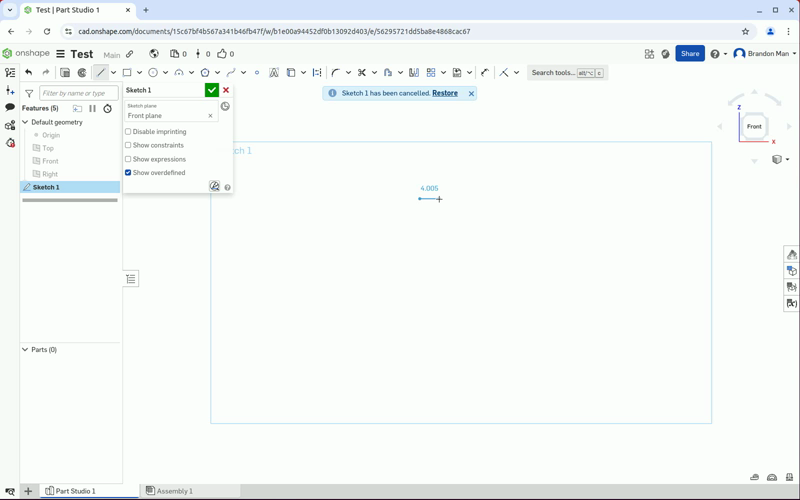
key_up(shift)
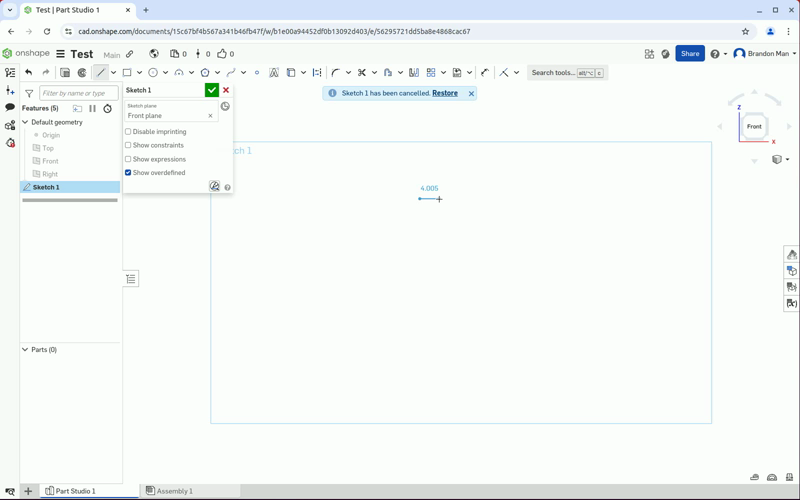
key(esc)
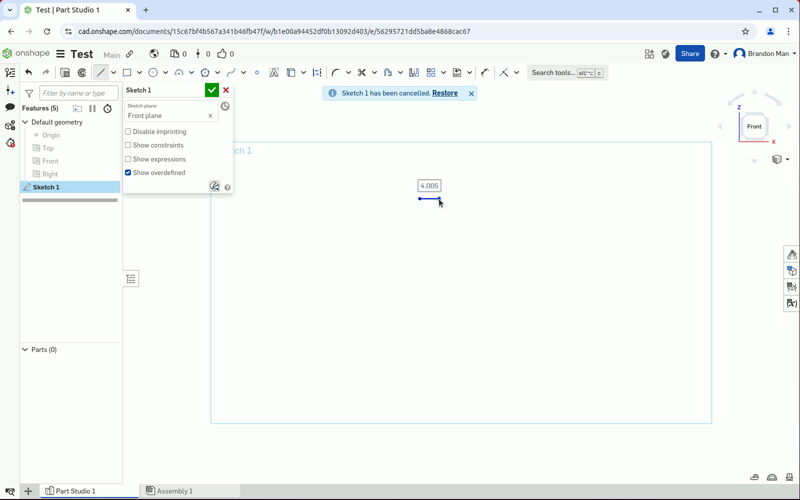
key(a)
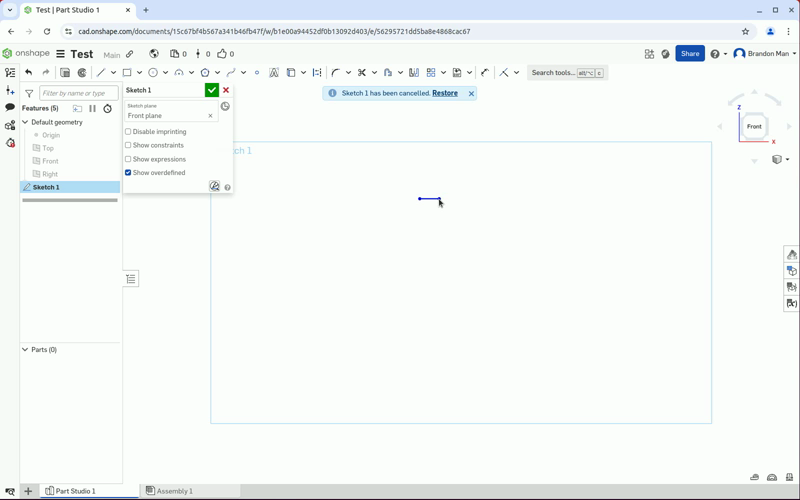
mouse_move(439, 198)
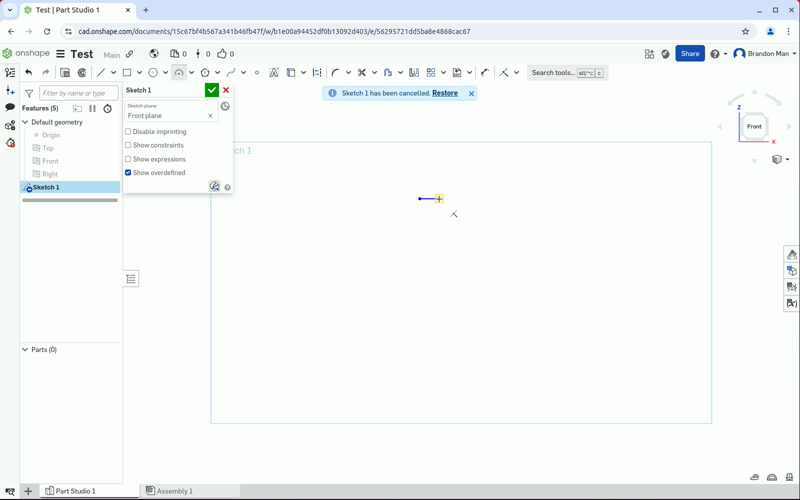
click(439, 198)
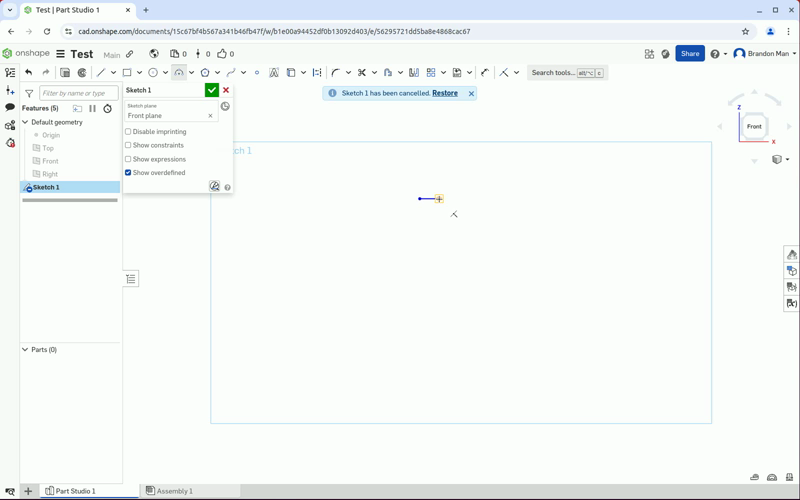
key_down(shift)
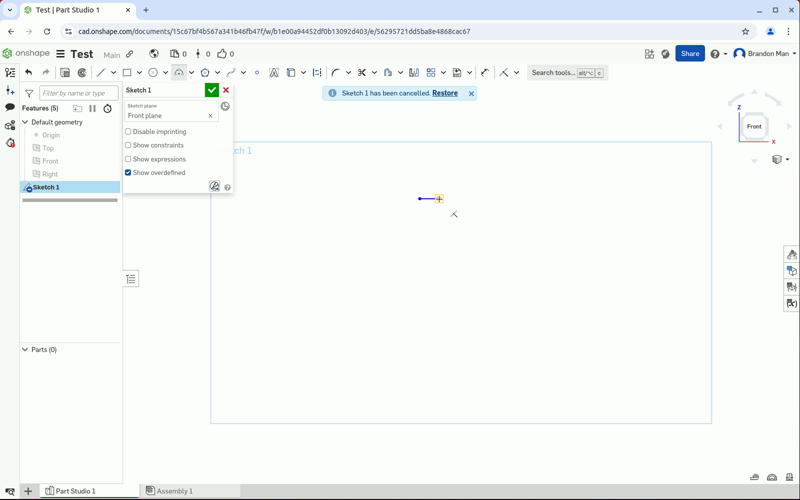
mouse_move(439, 170)
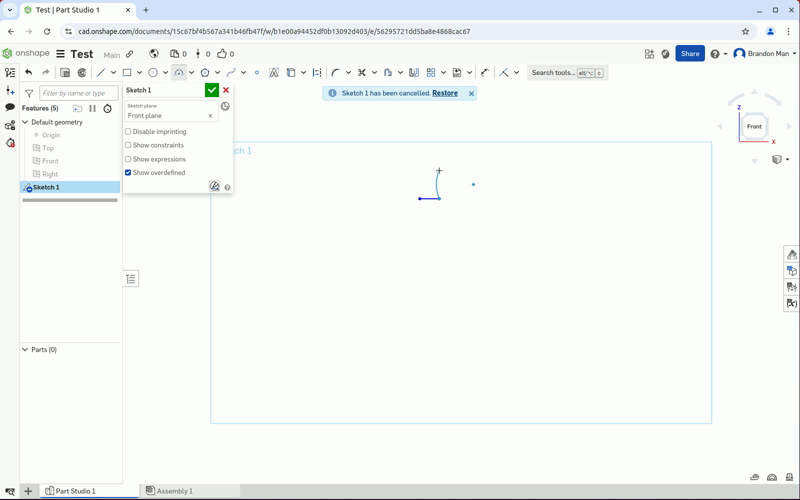
click(439, 170)
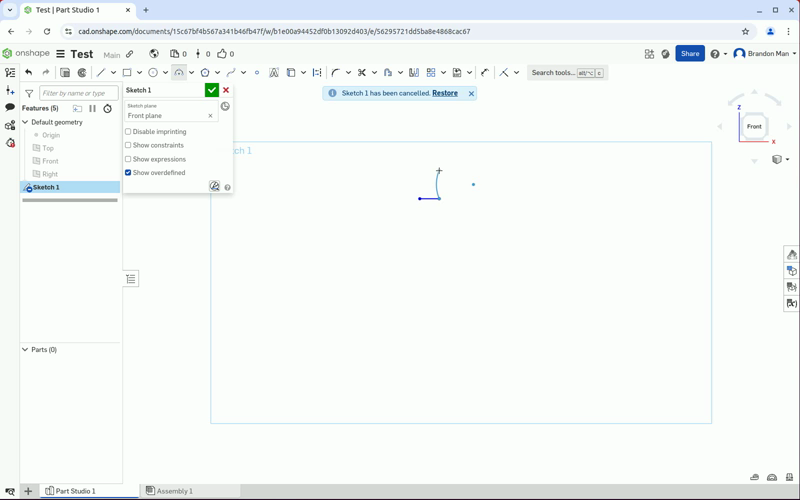
mouse_move(450, 184)
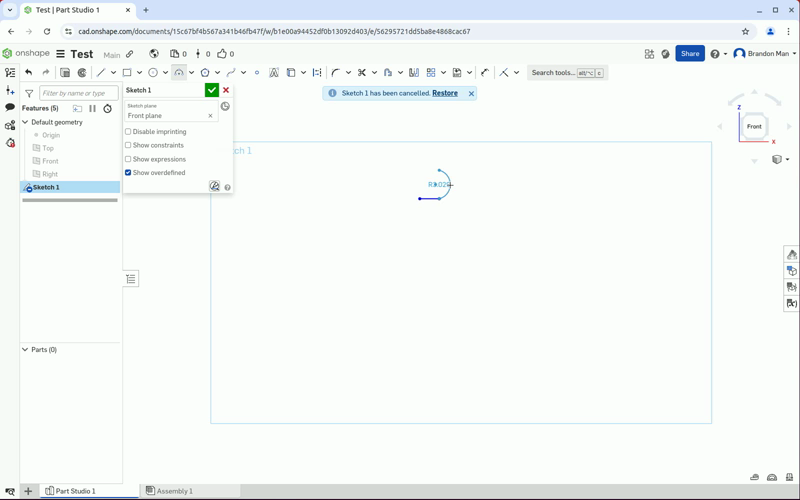
click(450, 184)
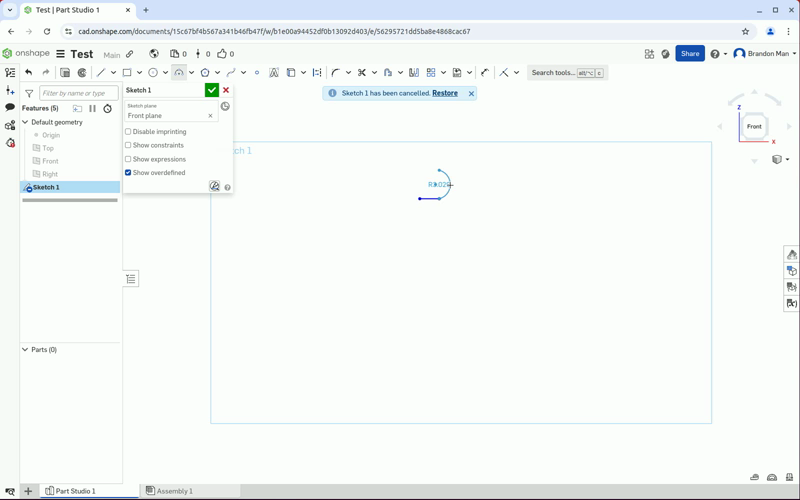
key_up(shift)
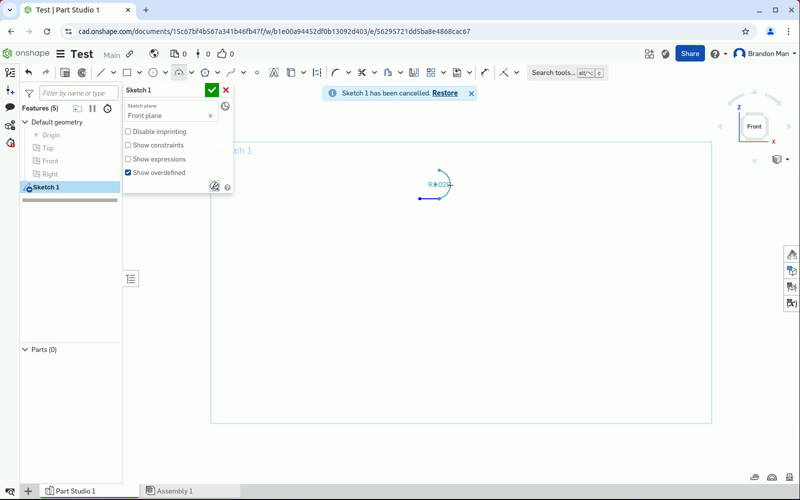
key(esc)
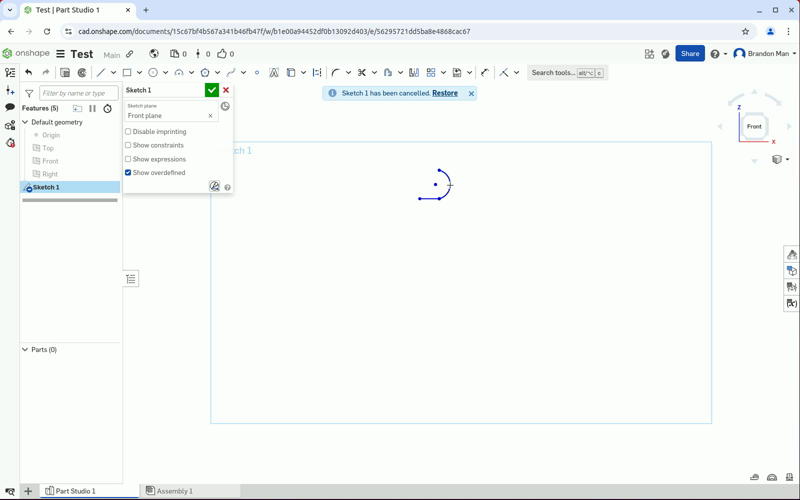
key(l)
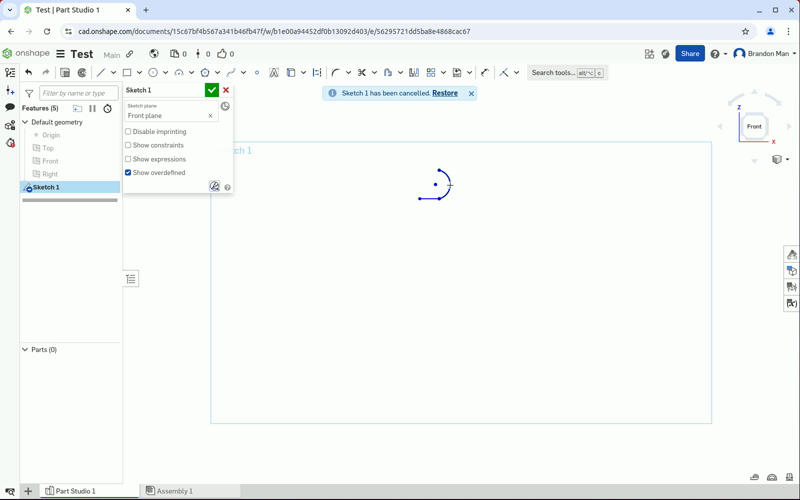
mouse_move(439, 170)
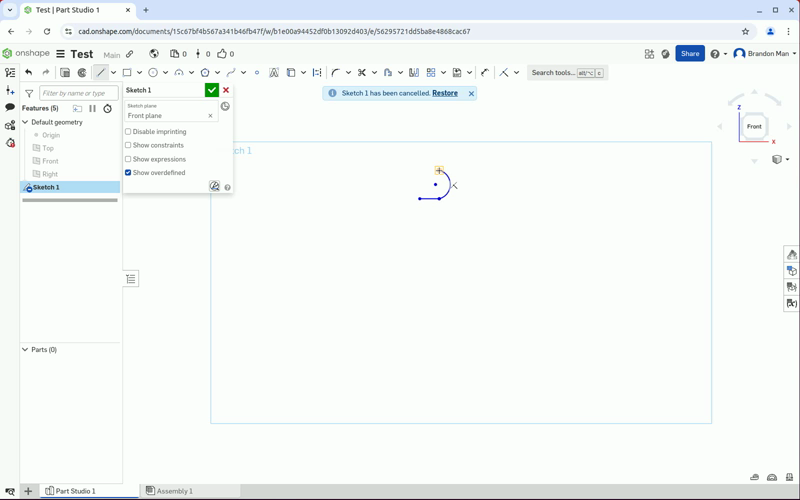
click(439, 170)
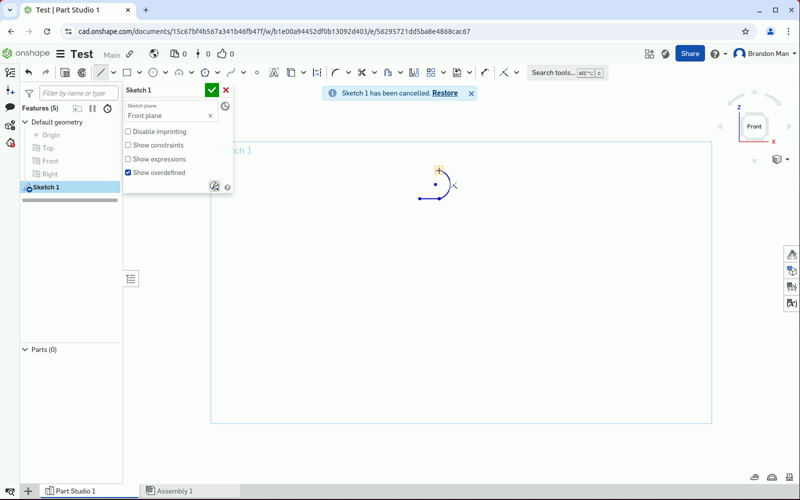
key_down(shift)
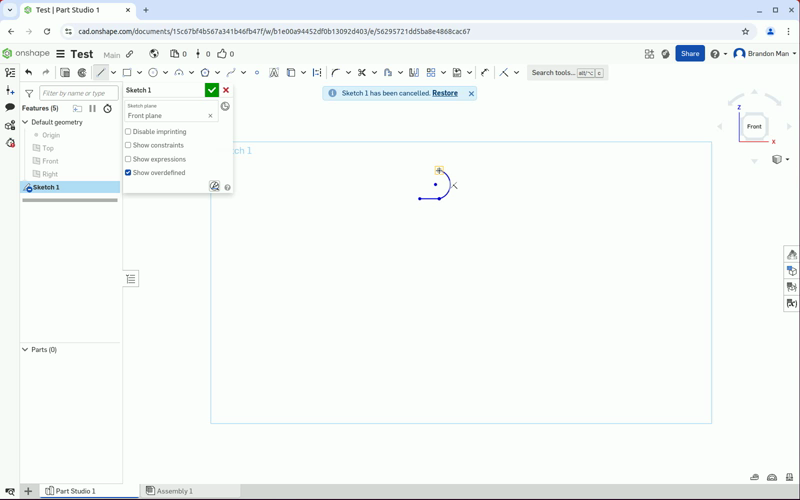
mouse_move(469, 170)
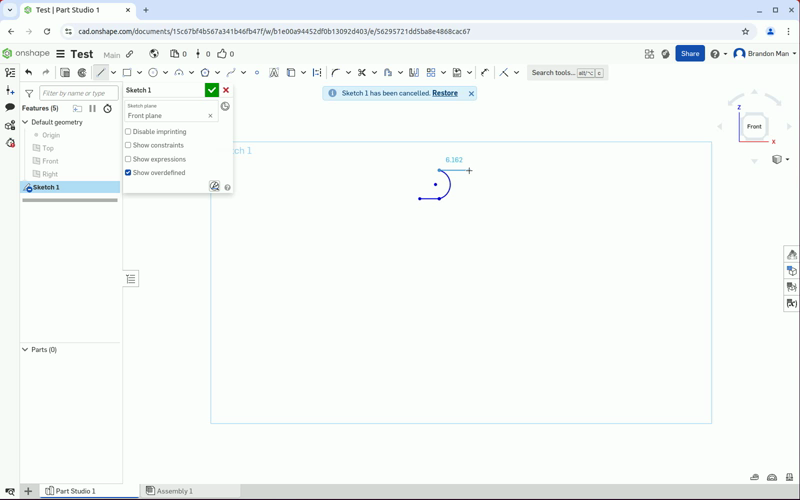
mouse_move(439, 185)
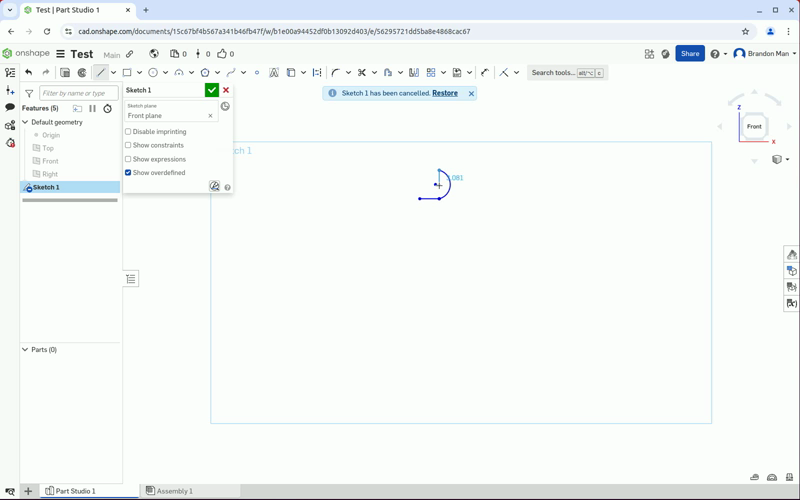
click(439, 185)
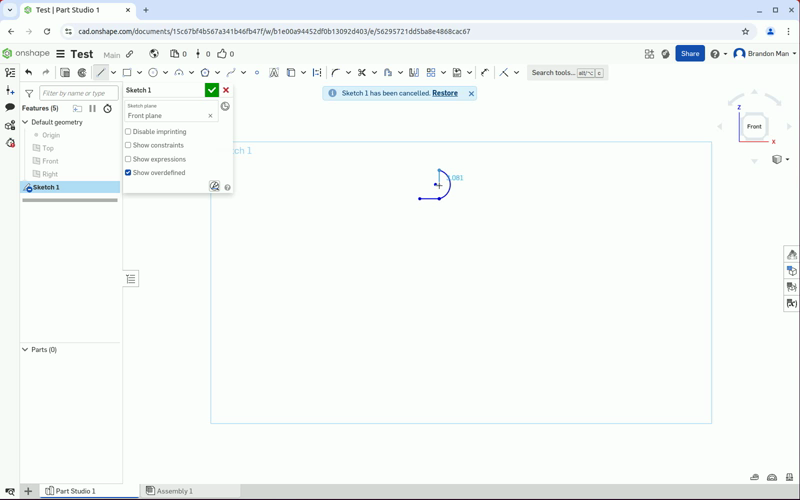
key_up(shift)
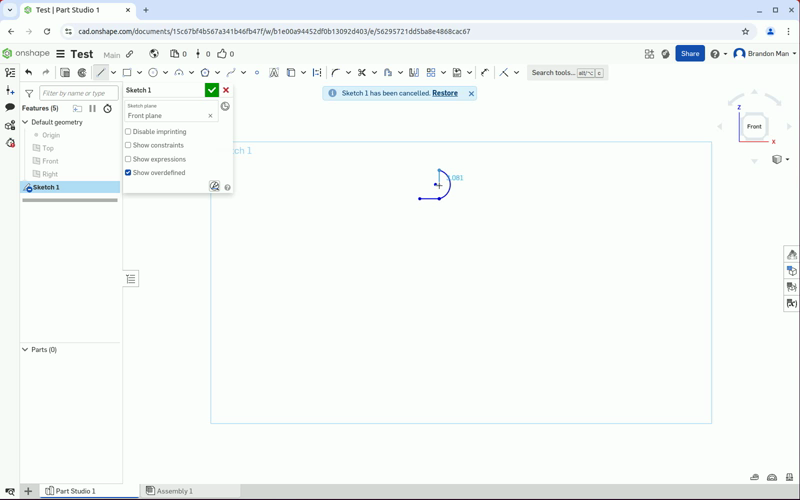
key(esc)
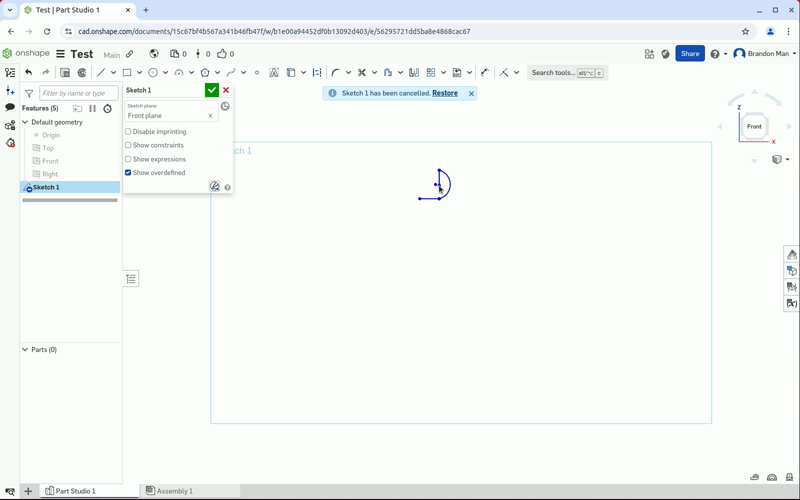
key(a)
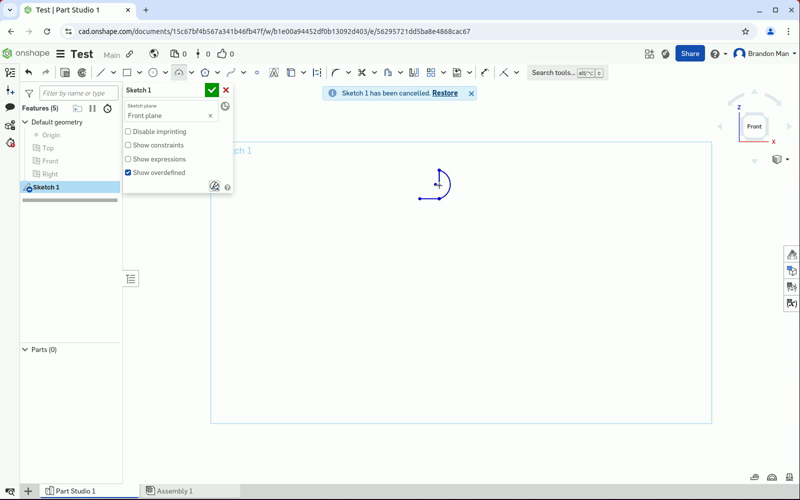
mouse_move(439, 185)
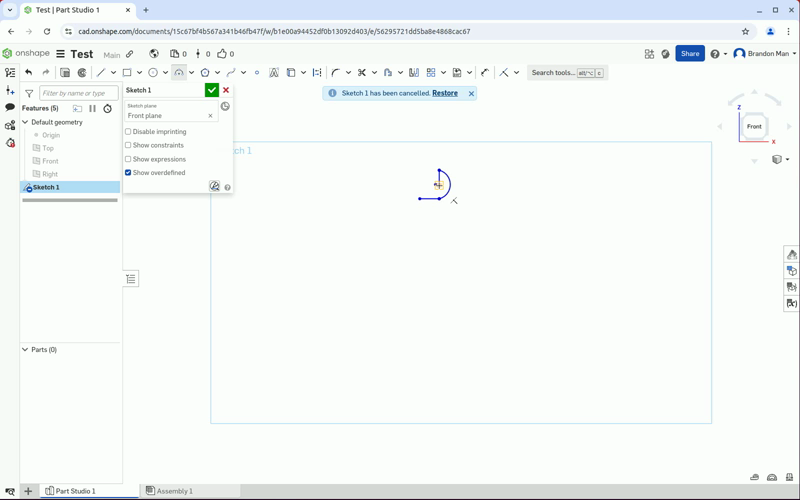
click(439, 185)
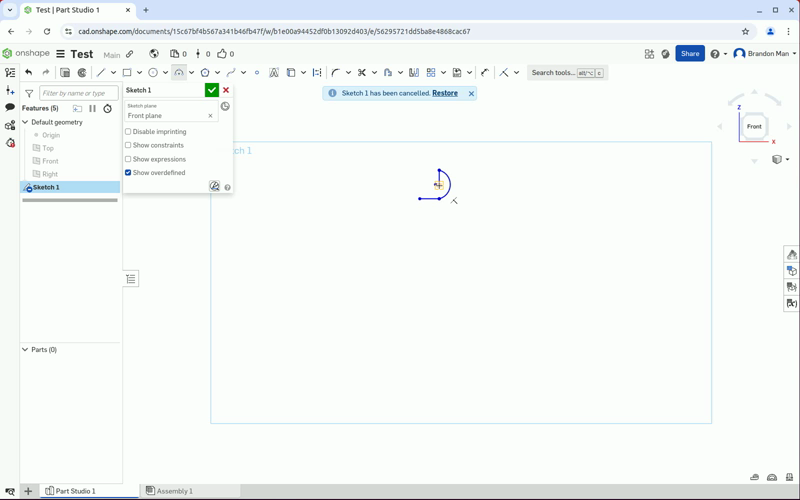
key_down(shift)
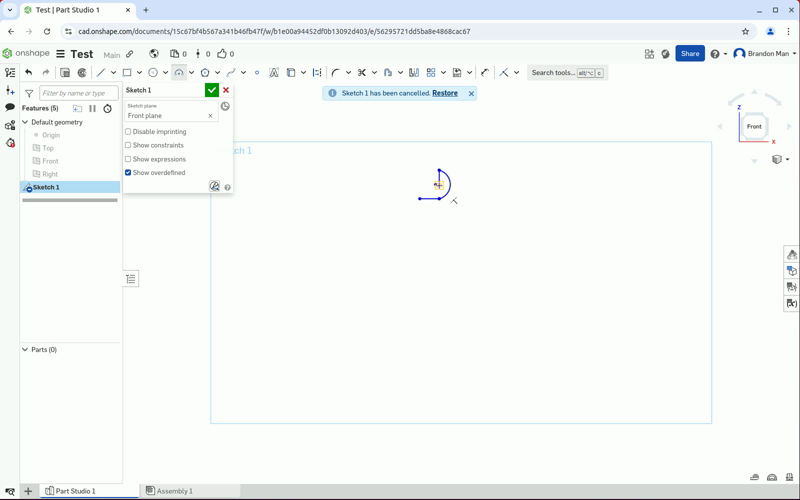
mouse_move(420, 185)
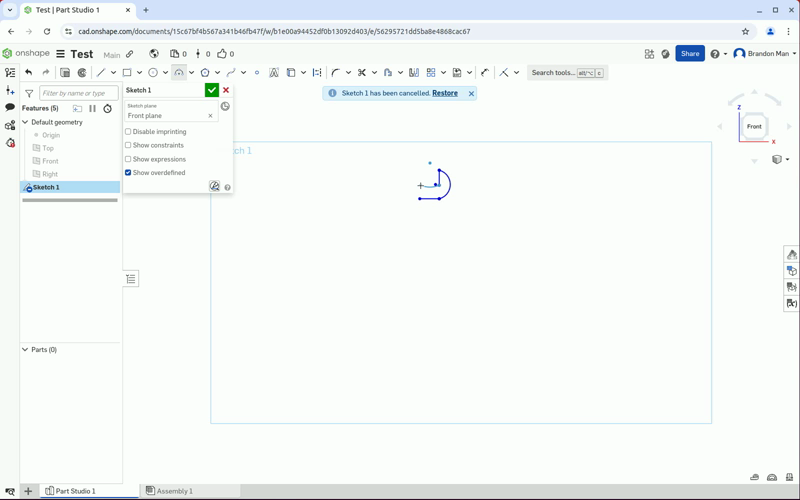
click(420, 185)
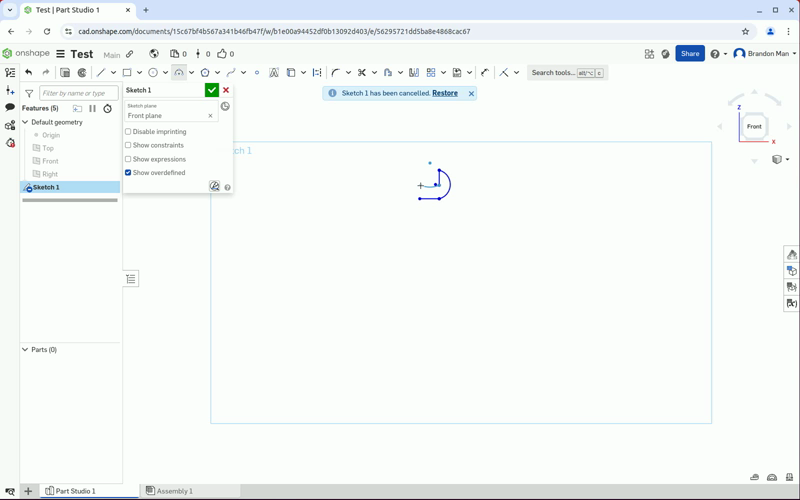
mouse_move(430, 187)
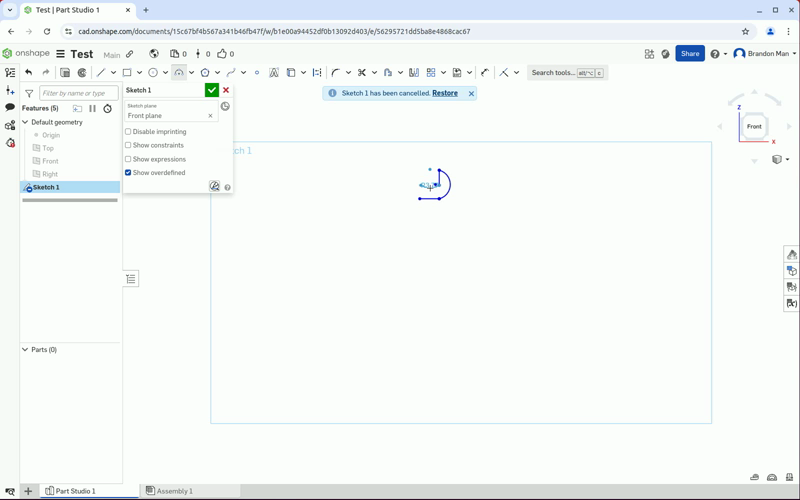
click(430, 187)
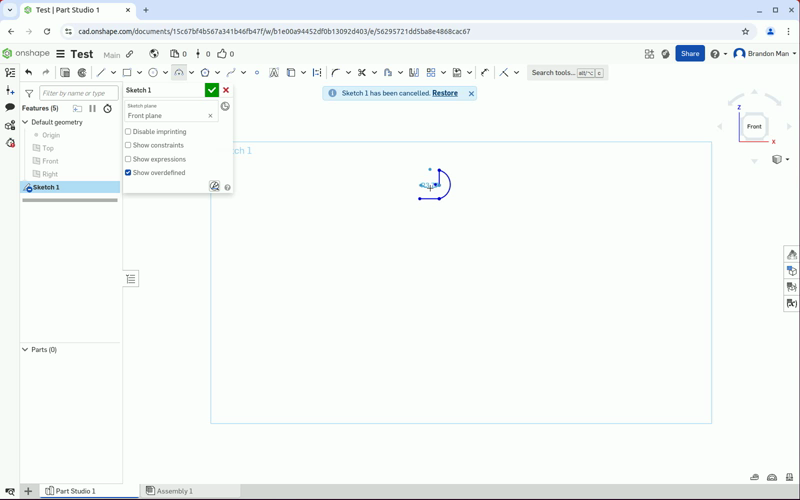
key_up(shift)
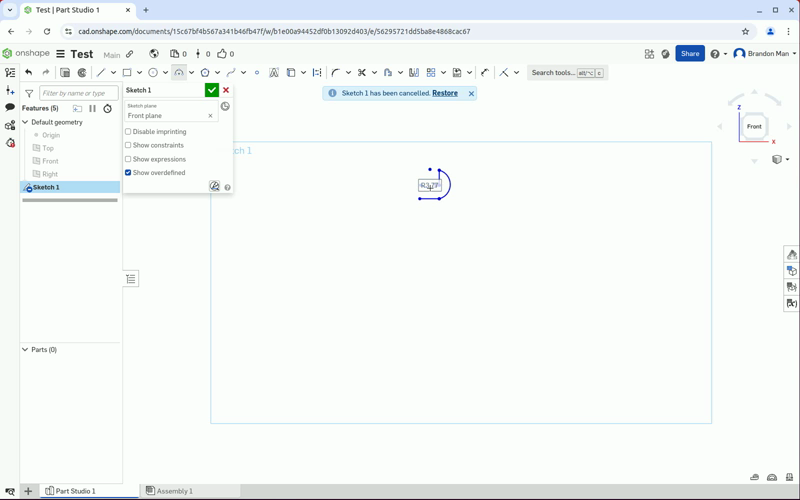
key(esc)
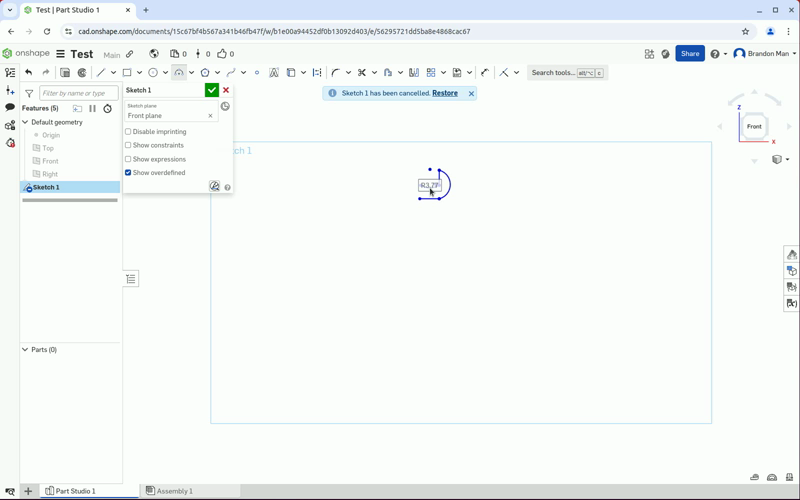
key(l)
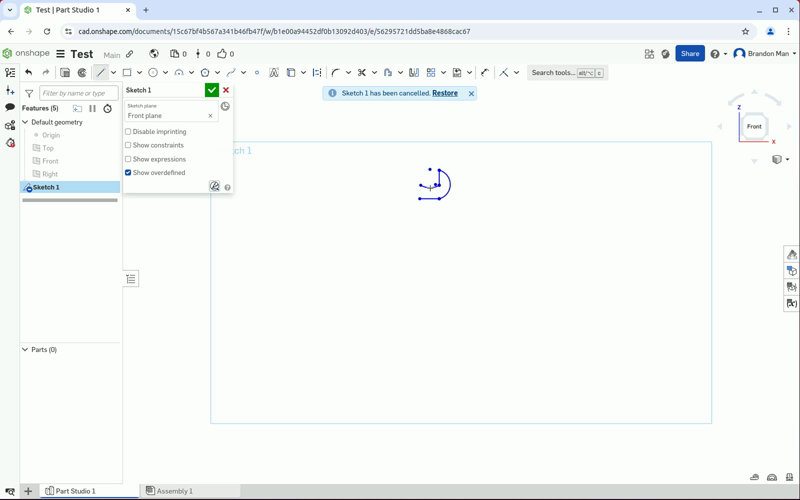
mouse_move(420, 185)
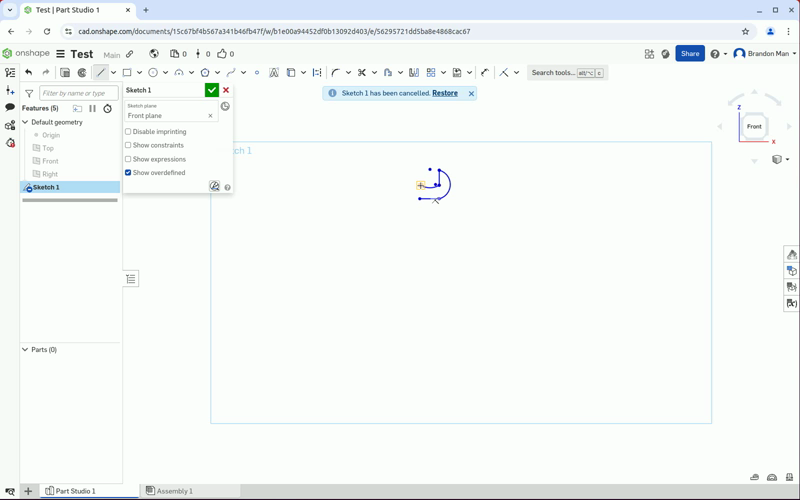
click(420, 185)
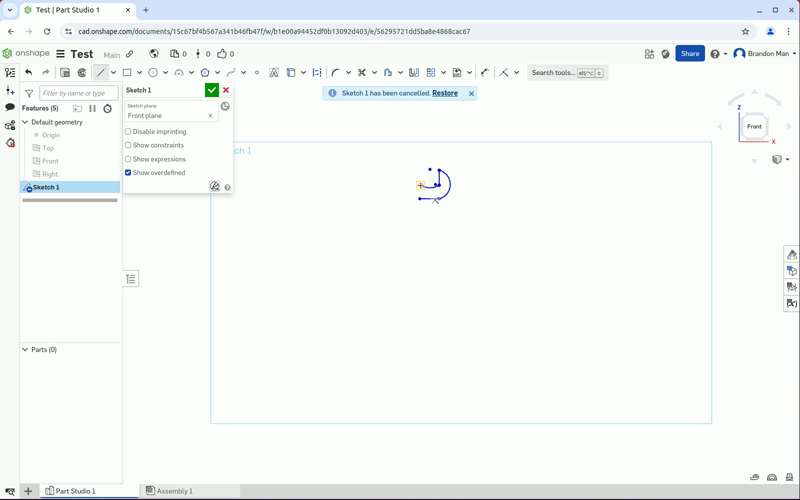
key_down(shift)
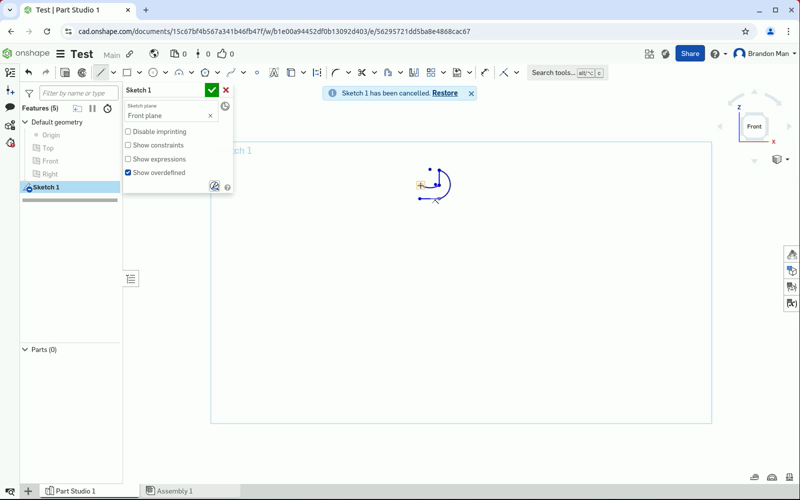
mouse_move(450, 185)
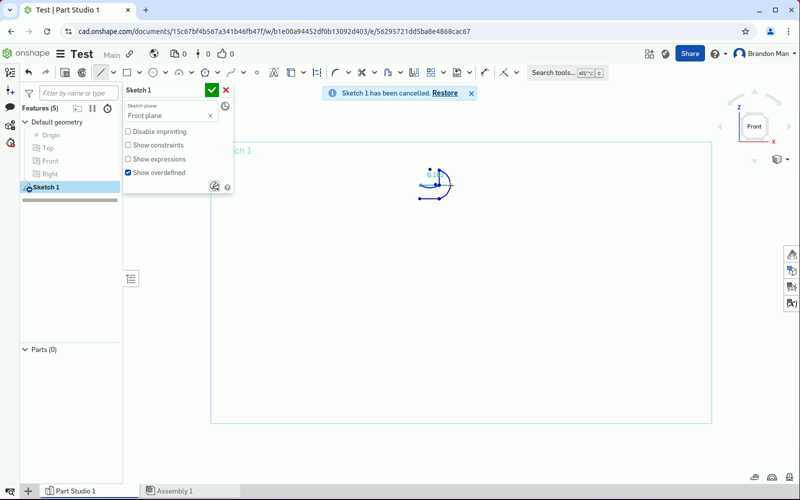
mouse_move(420, 169)
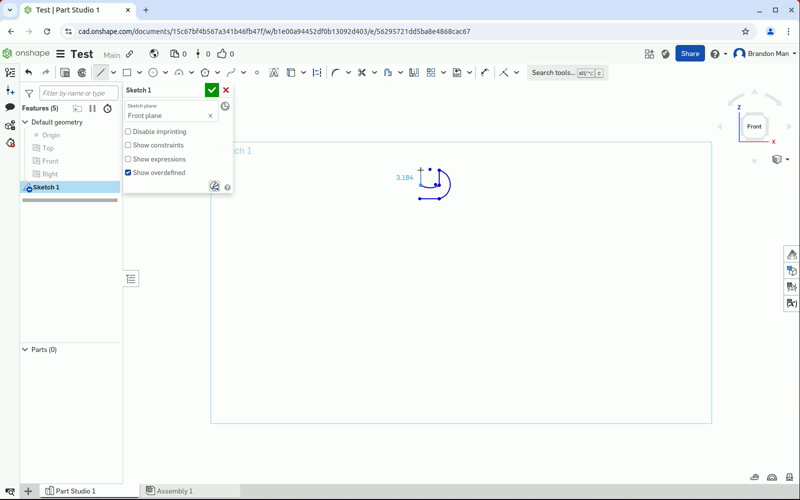
click(420, 169)
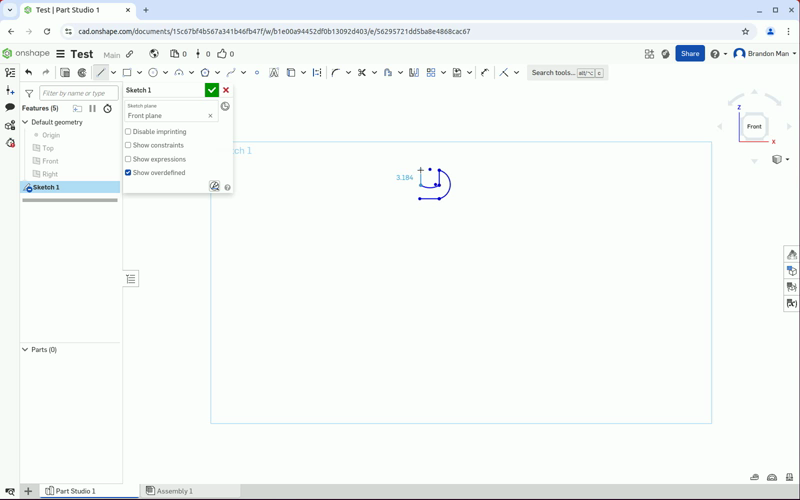
key_up(shift)
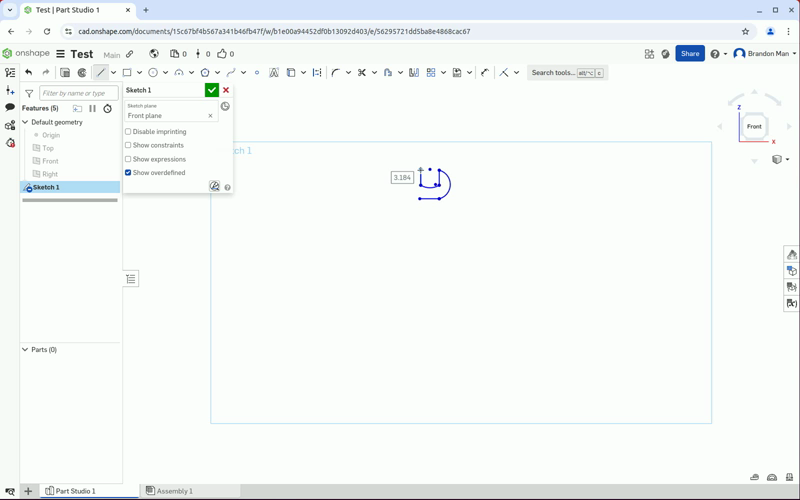
key(esc)
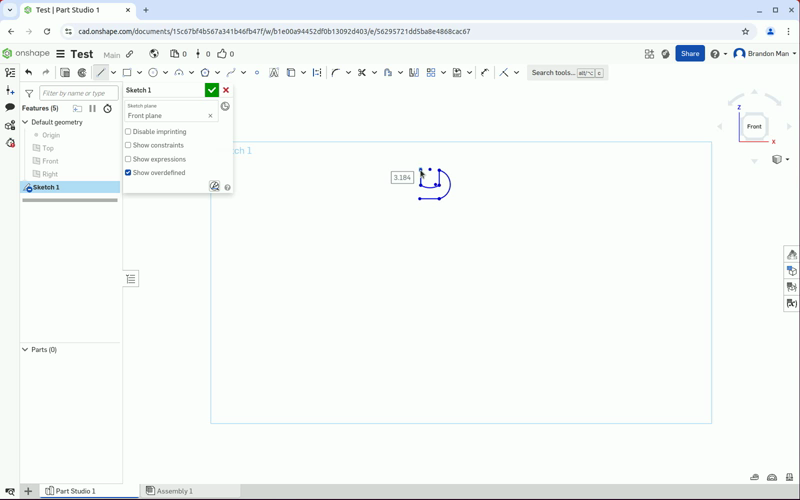
key(a)
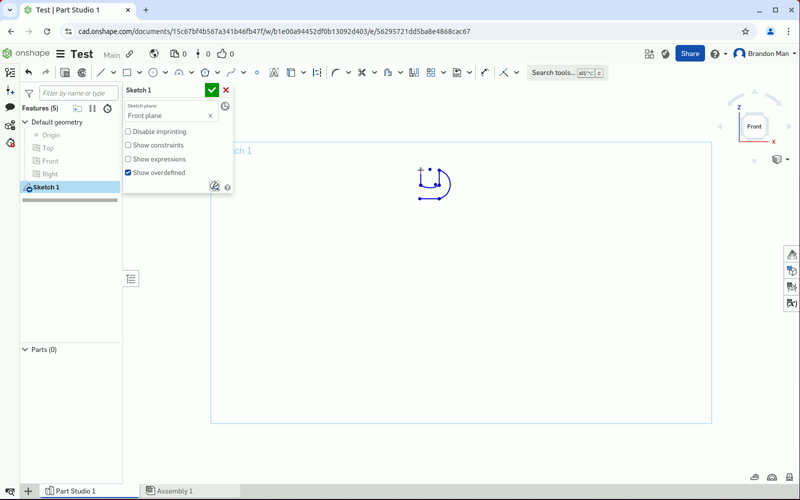
mouse_move(420, 169)
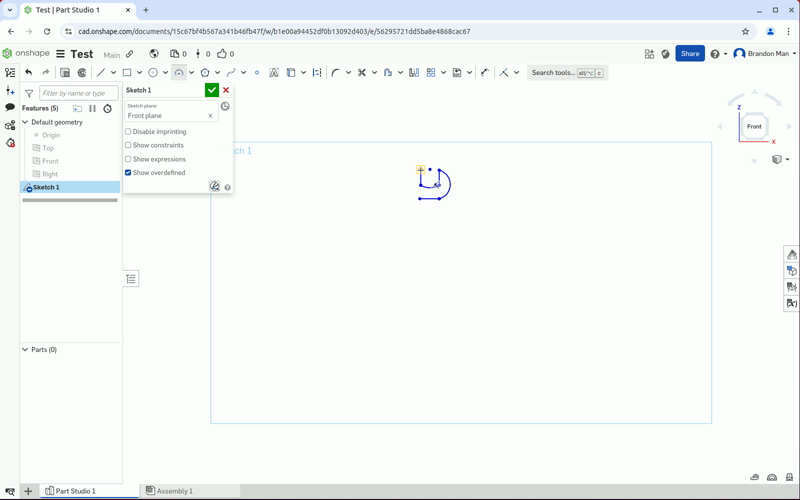
click(420, 169)
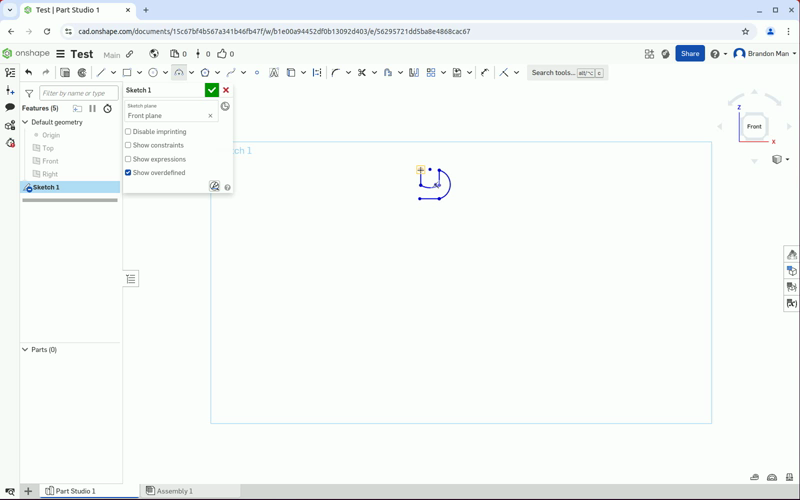
mouse_move(419, 198)
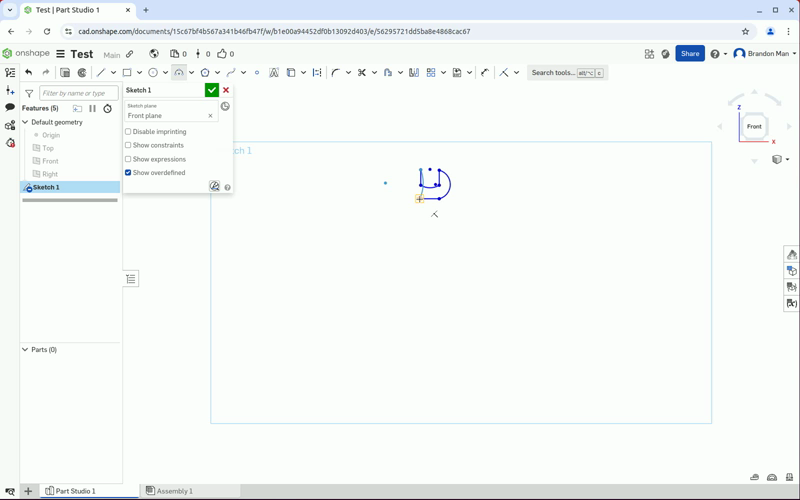
click(419, 198)
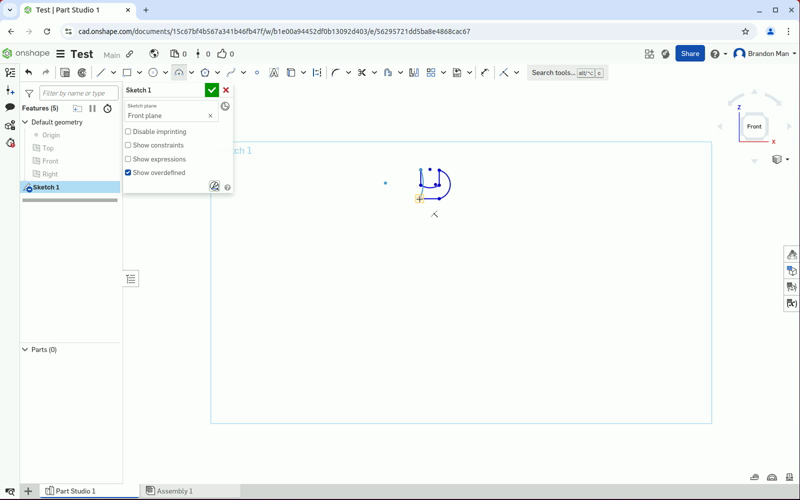
key_down(shift)
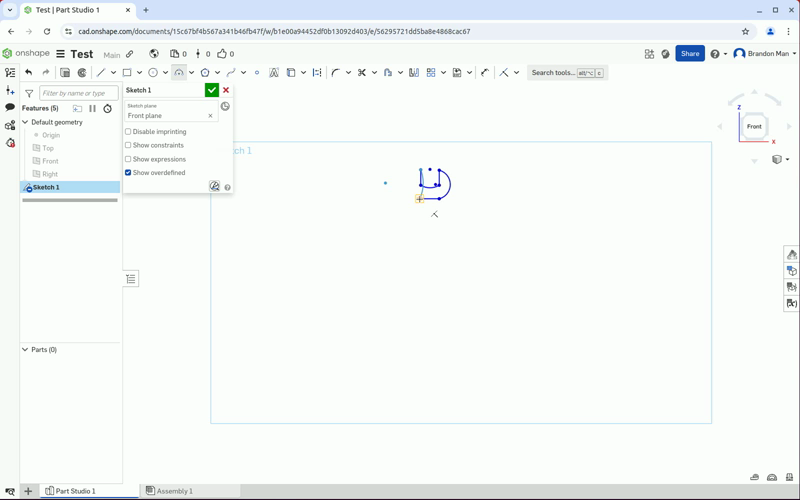
mouse_move(409, 183)
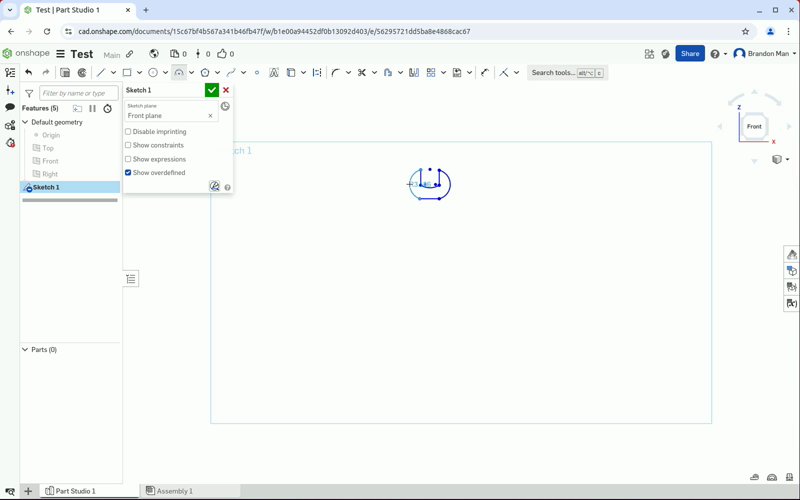
click(409, 183)
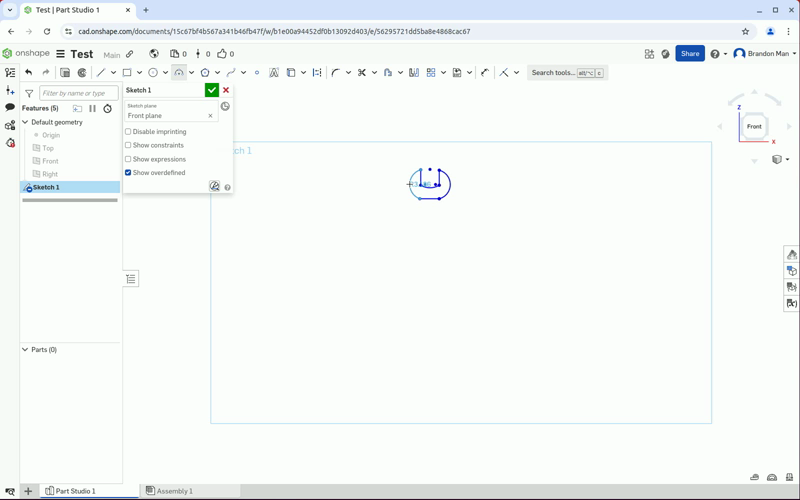
key_up(shift)
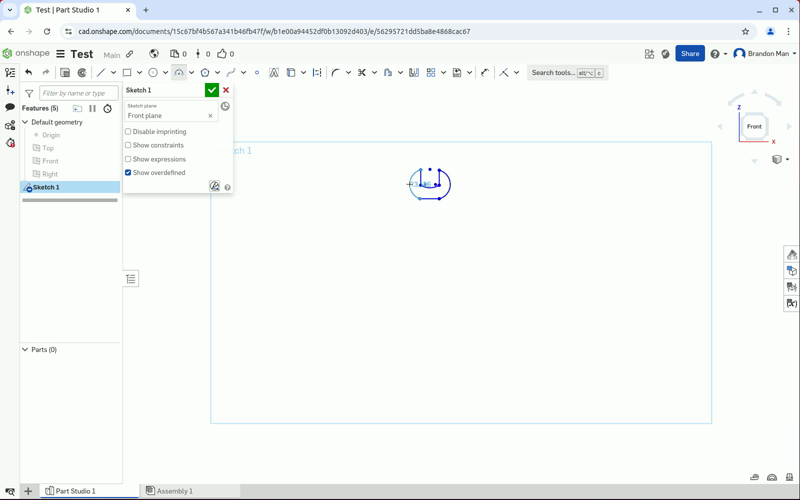
key(esc)
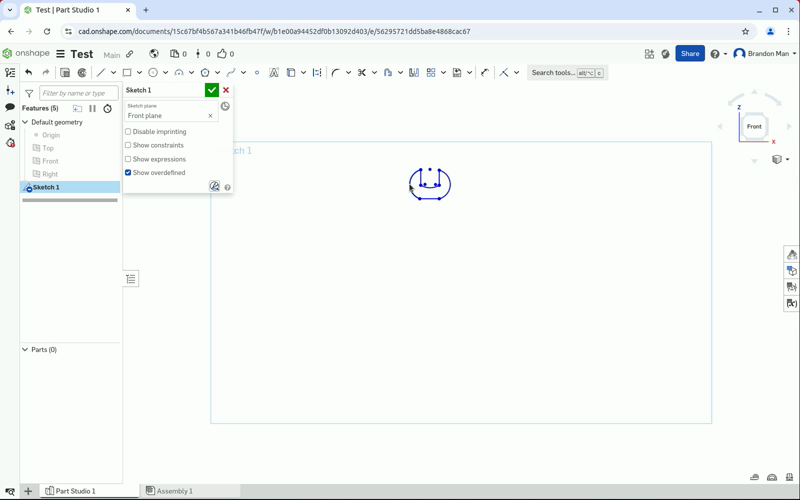
mouse_move(419, 178)
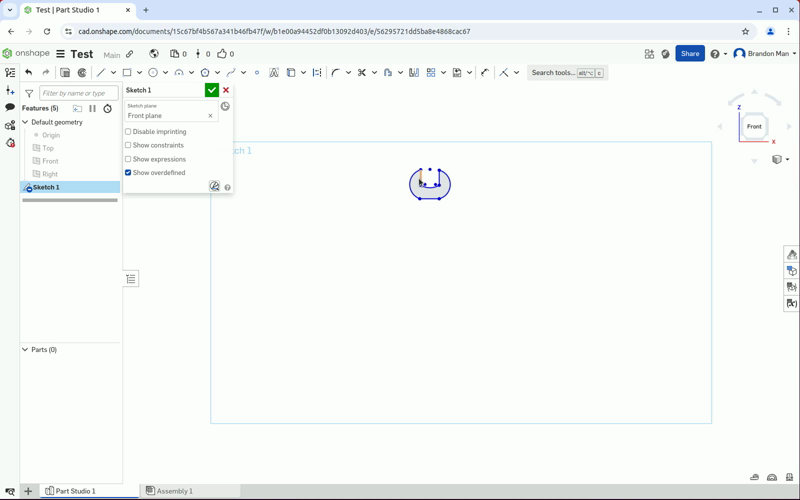
scroll(6)
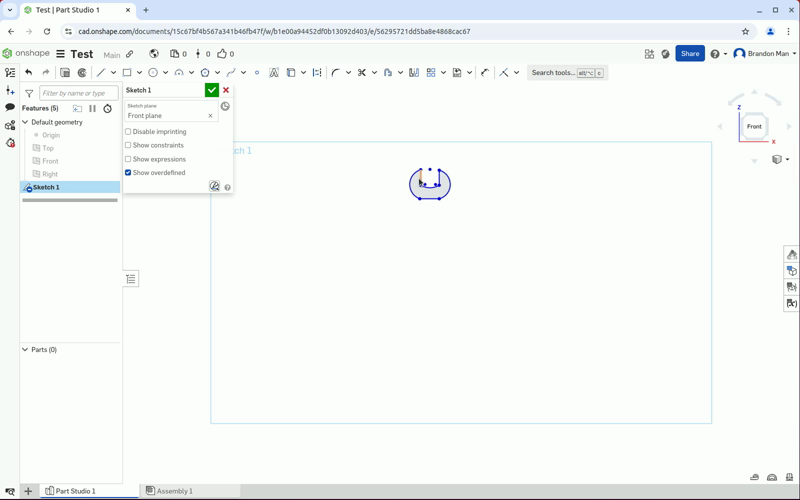
scroll(6)
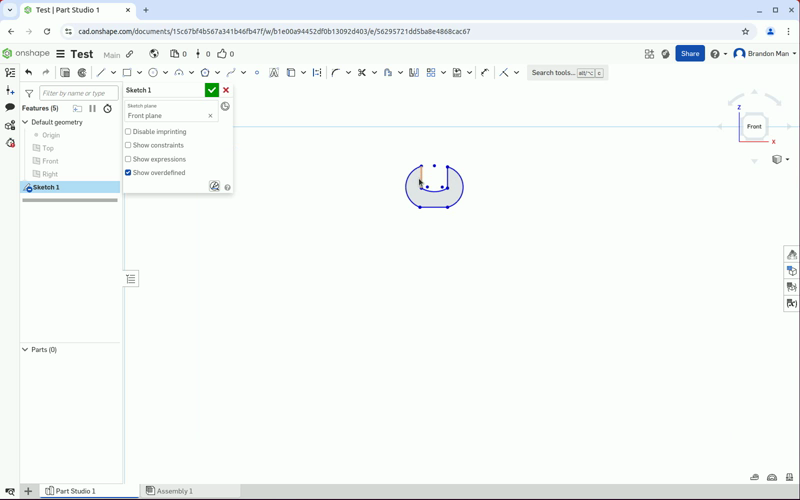
scroll(6)
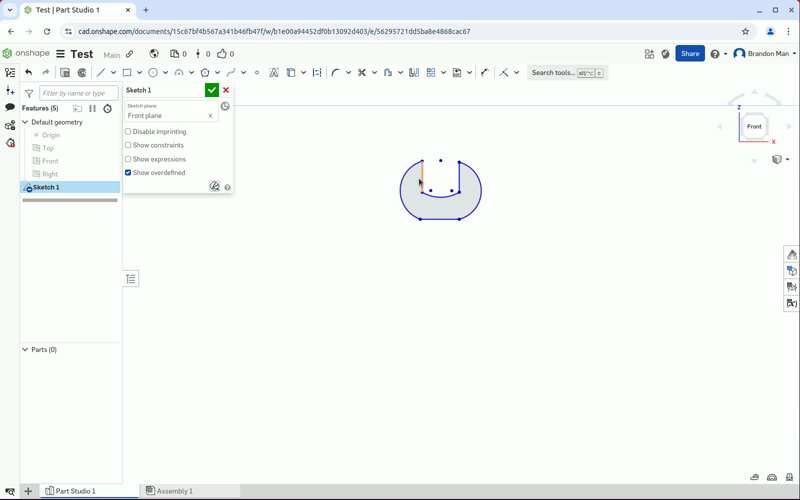
scroll(6)
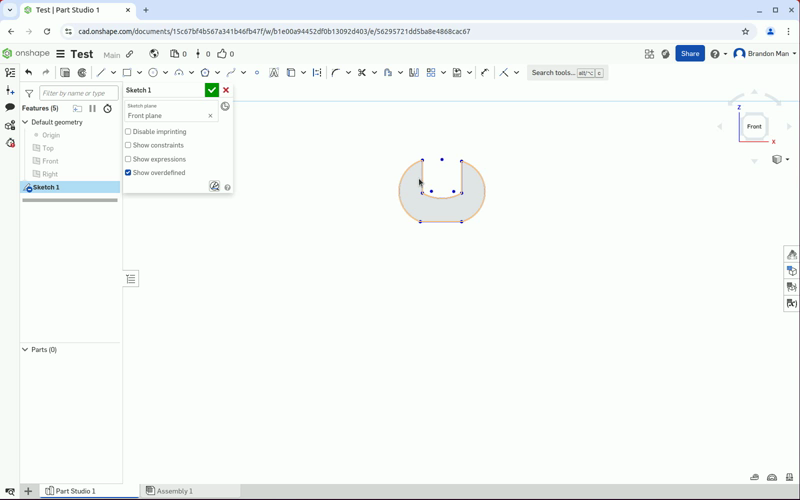
scroll(6)
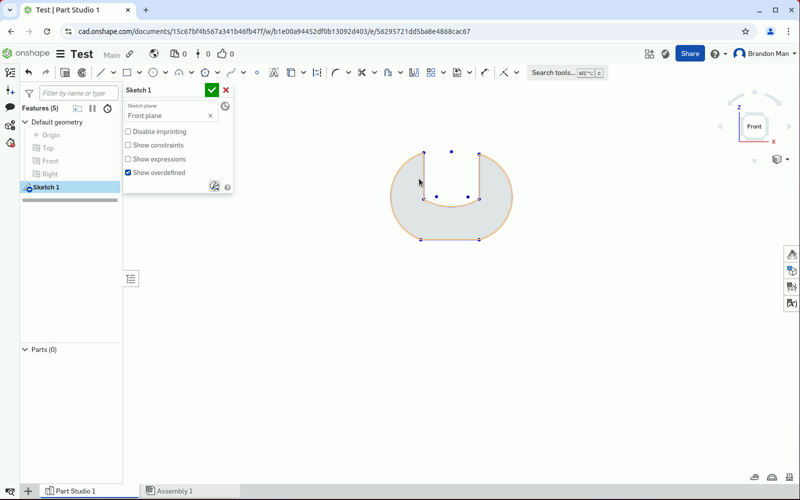
scroll(6)
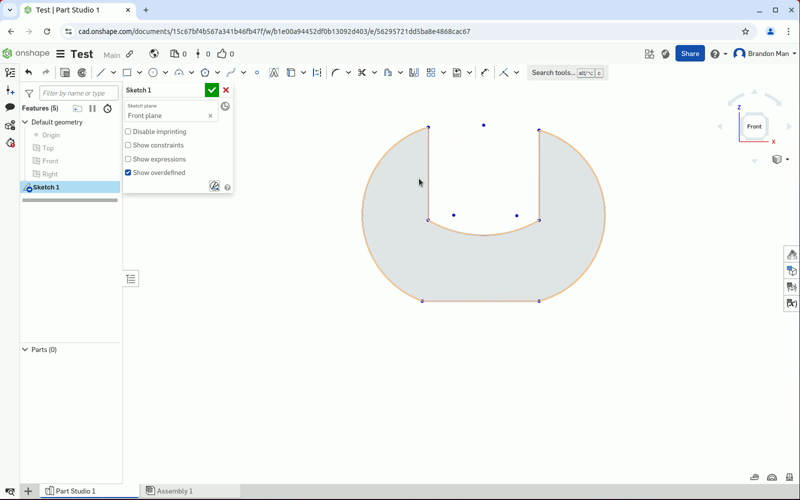
scroll(6)
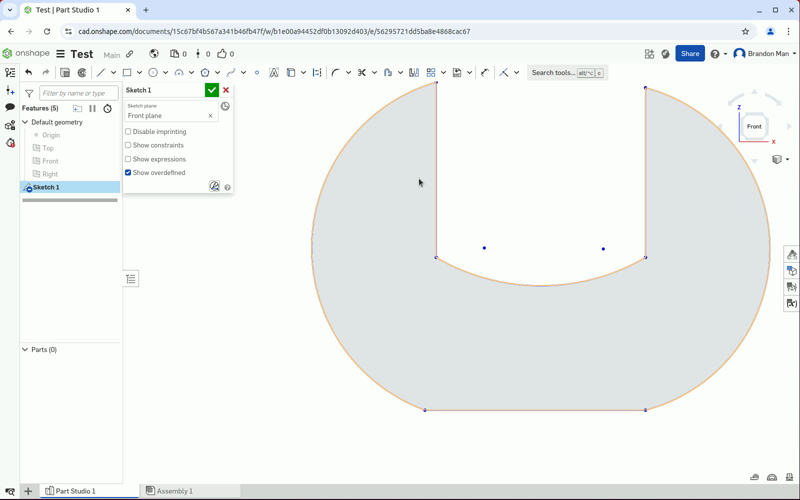
click(419, 178)
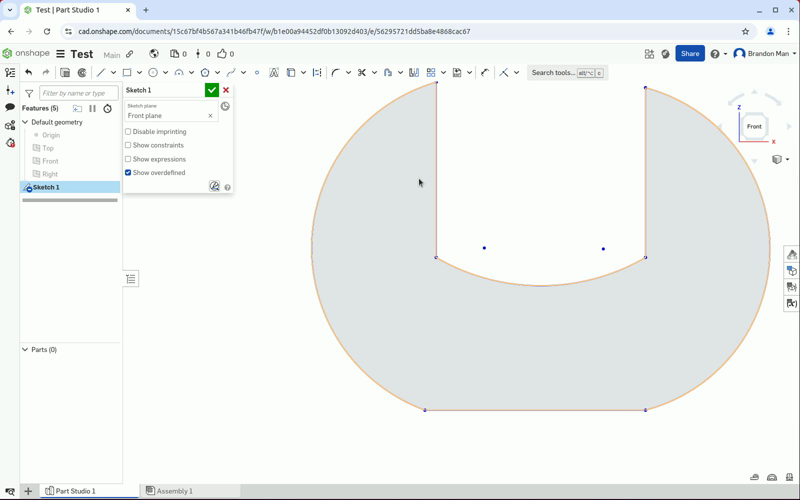
scroll(-6)
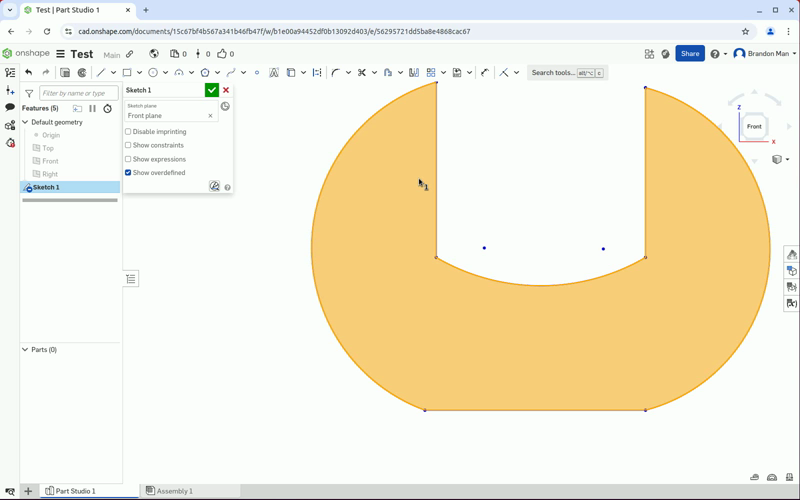
scroll(-6)
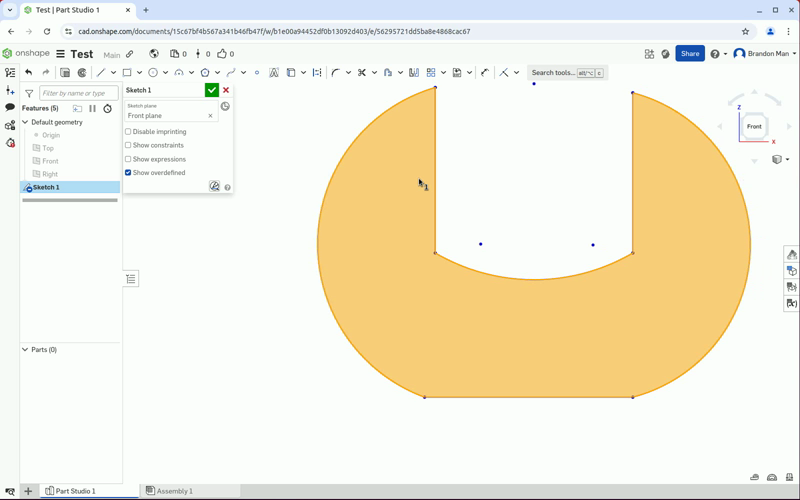
scroll(-6)
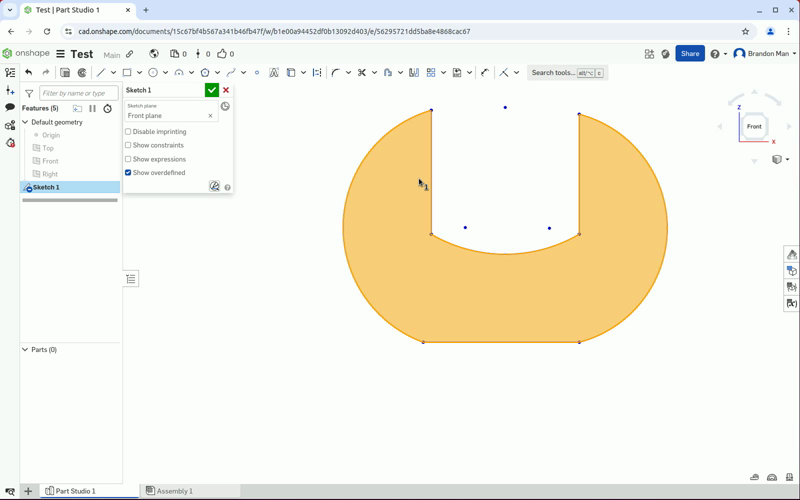
scroll(-6)
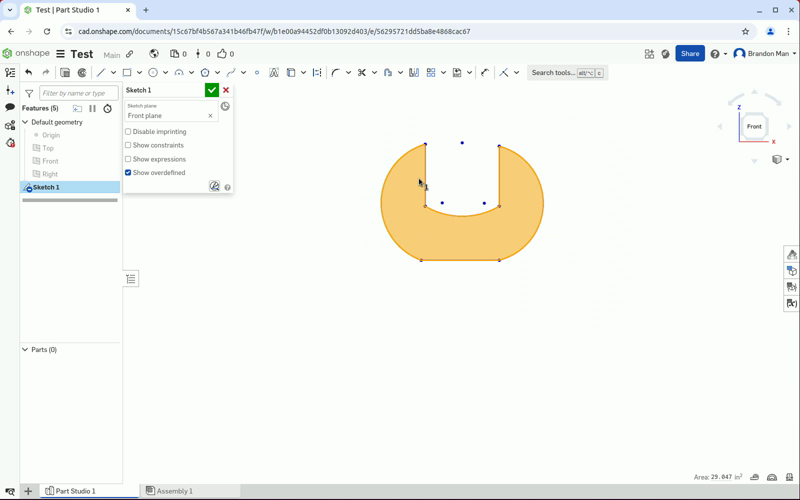
scroll(-6)
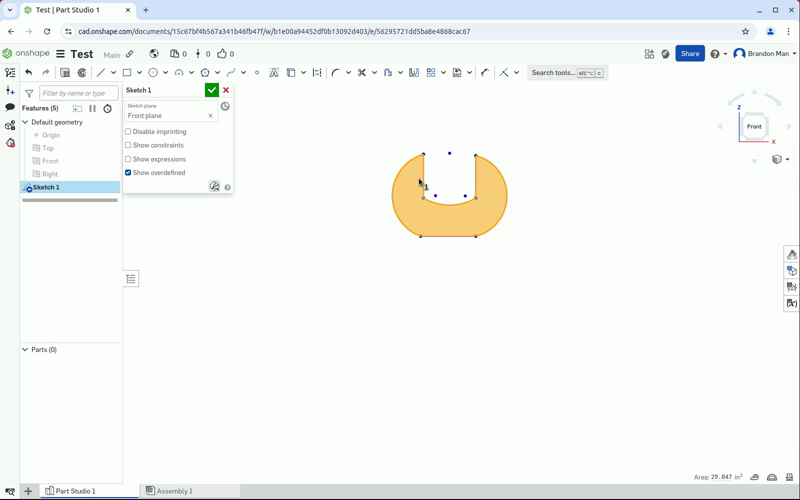
scroll(-6)
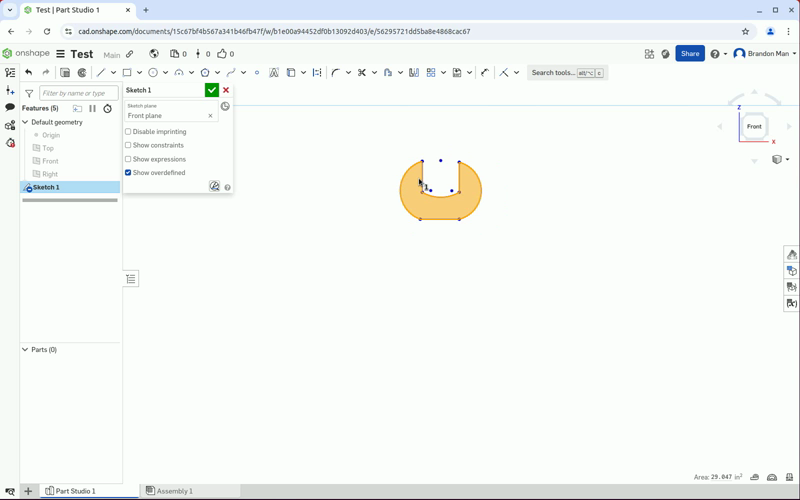
scroll(-6)
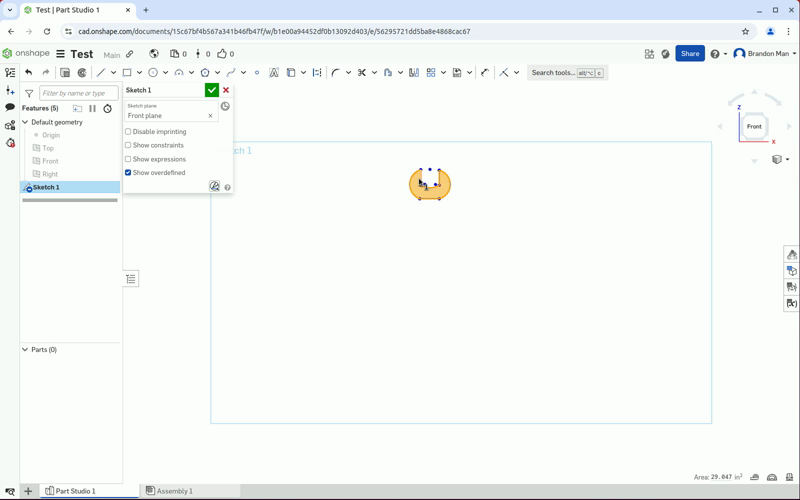
mouse_move(73, 352)
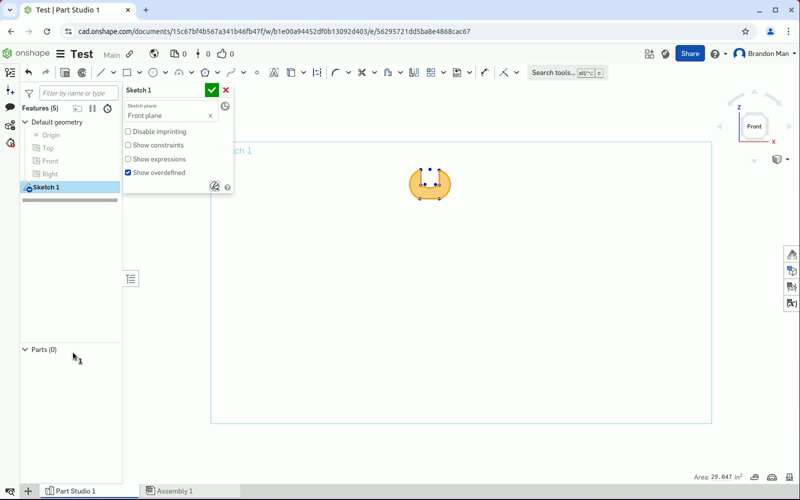
key(shift+y)
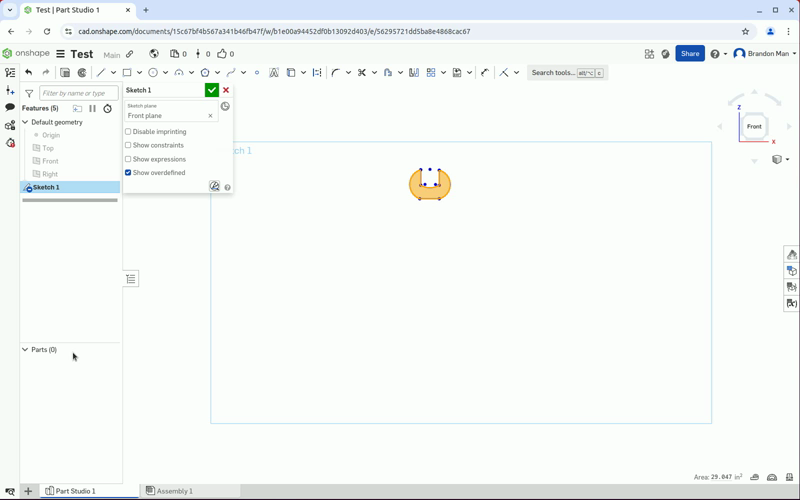
key(shift+e)
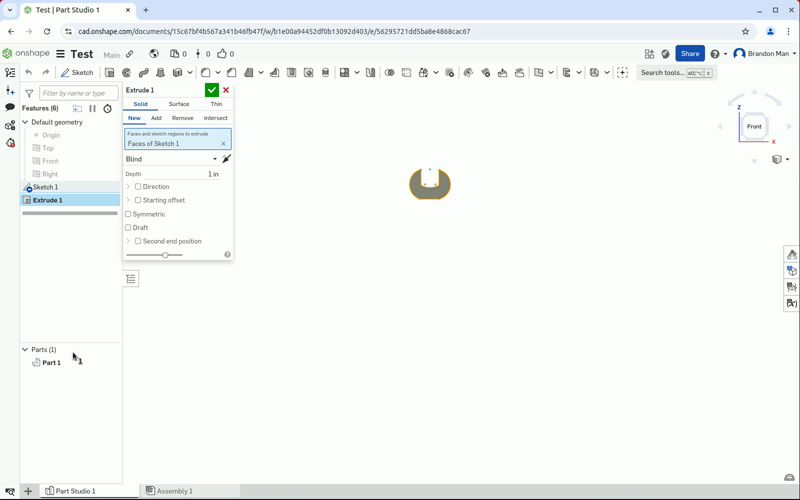
mouse_move(143, 106)
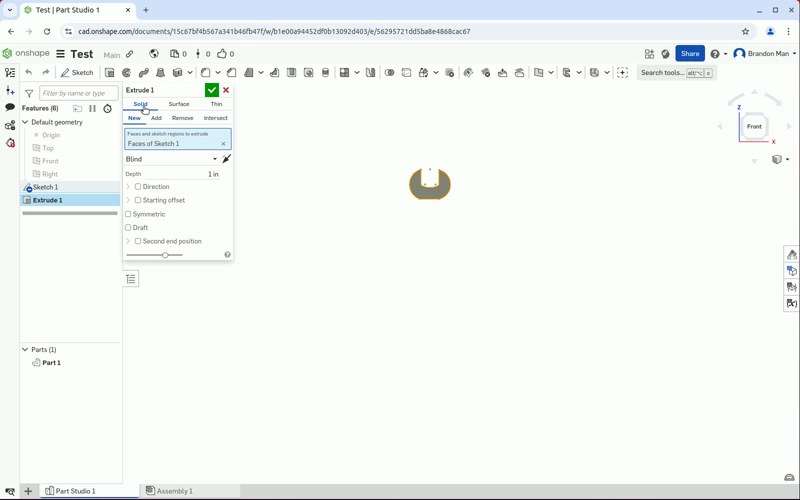
click(143, 106)
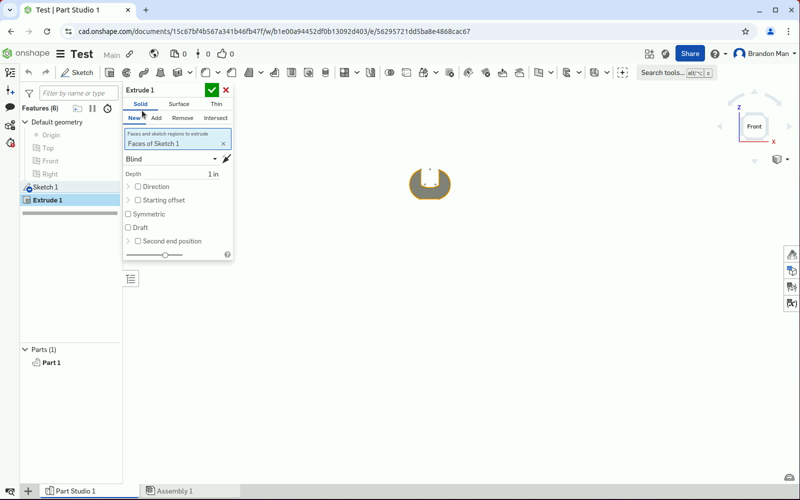
mouse_move(137, 120)
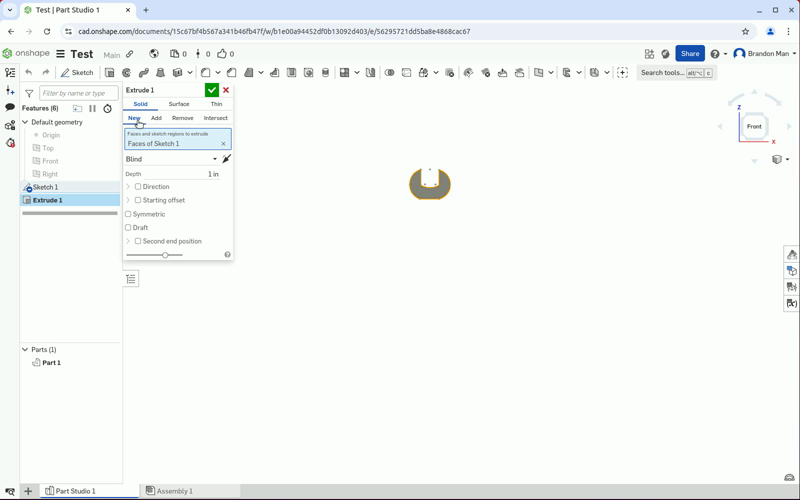
click(137, 120)
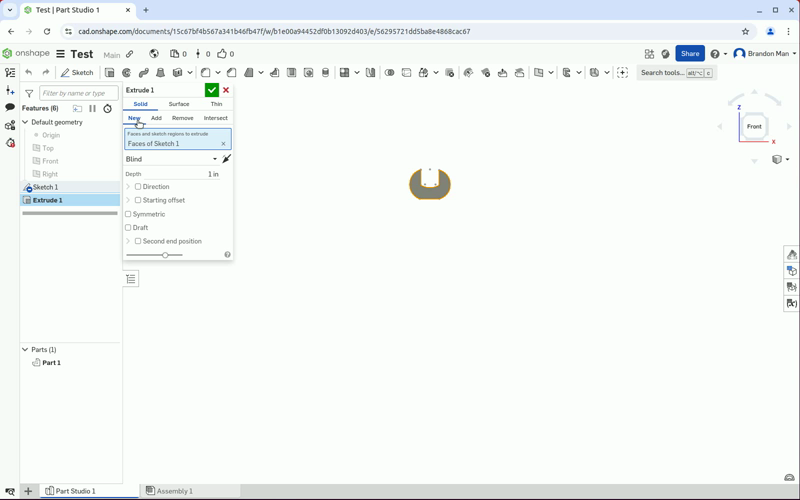
key(tab, 4)
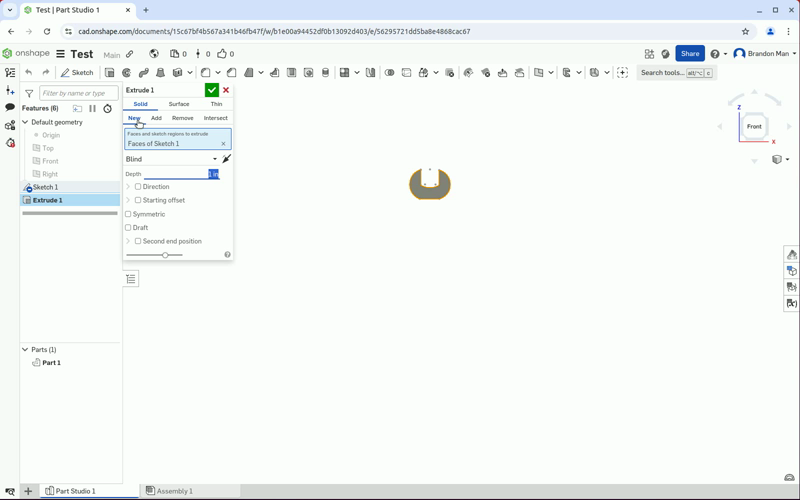
text(1.685)
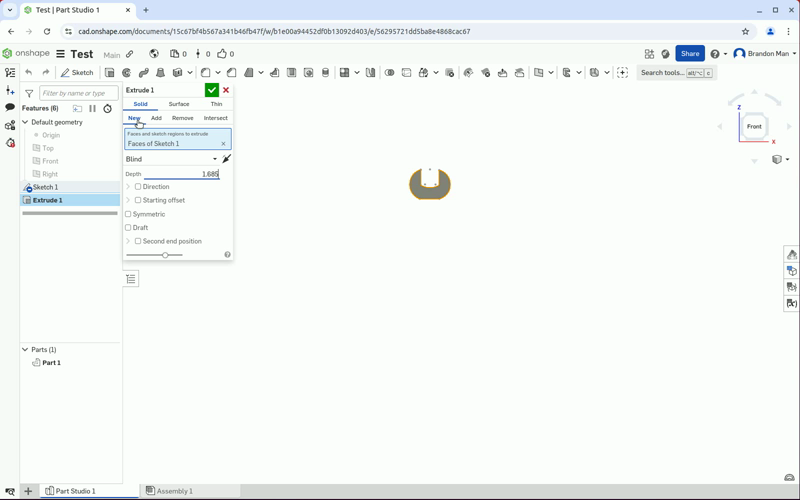
key(enter)
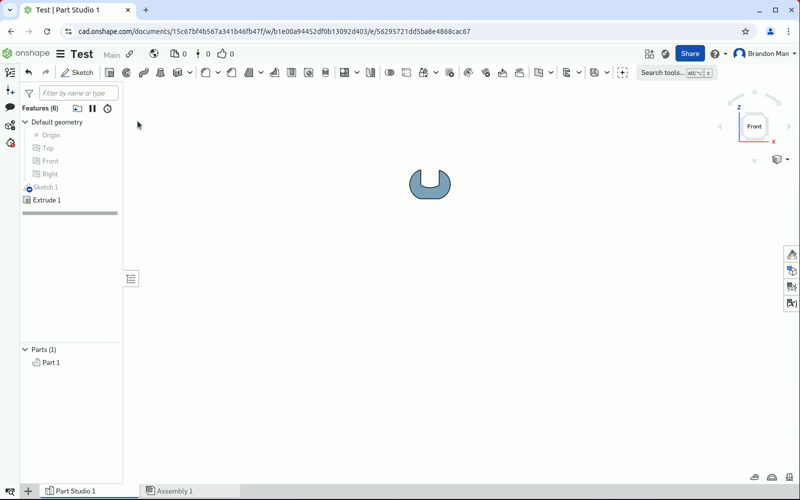
key(shift+h)
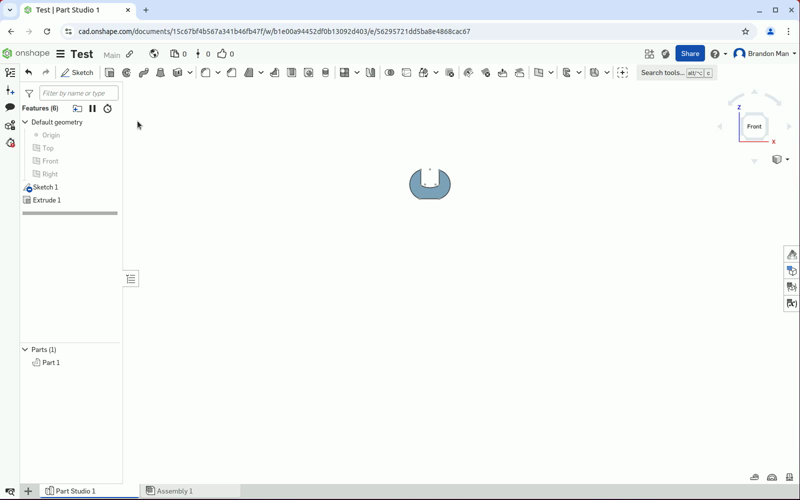
key(shift+h)
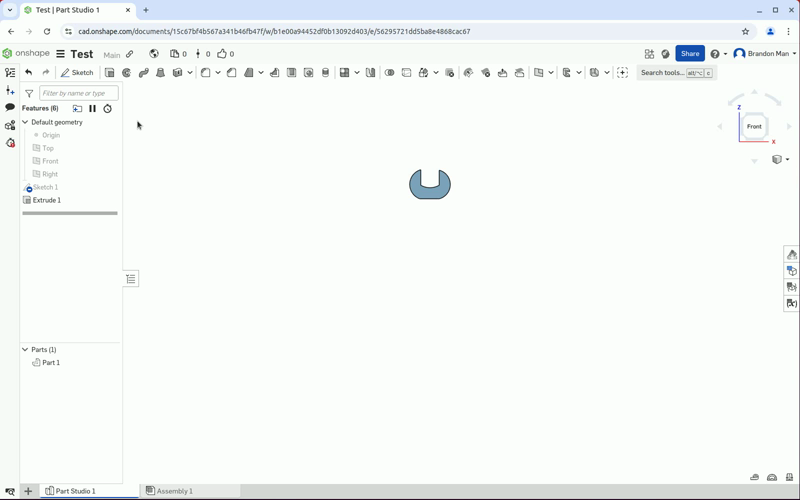
mouse_move(73, 189)
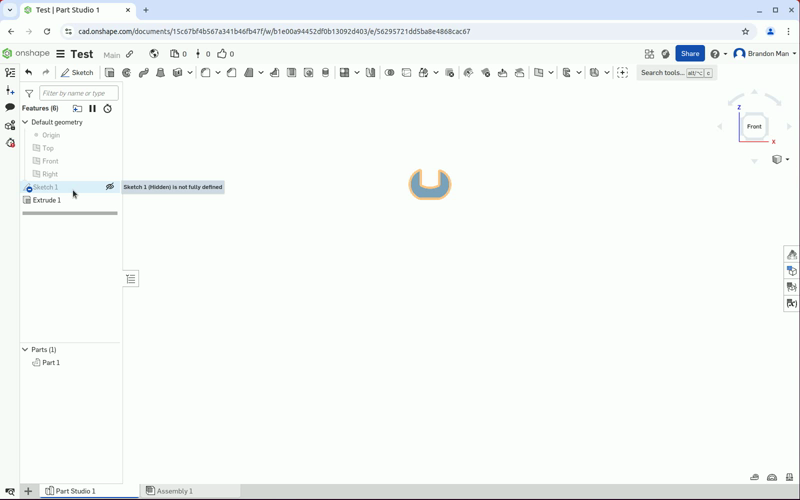
click(73, 189)
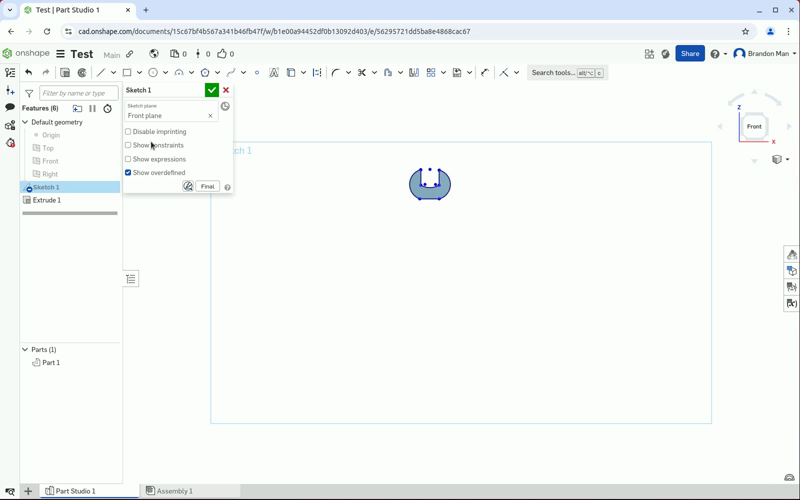
mouse_move(229, 92)
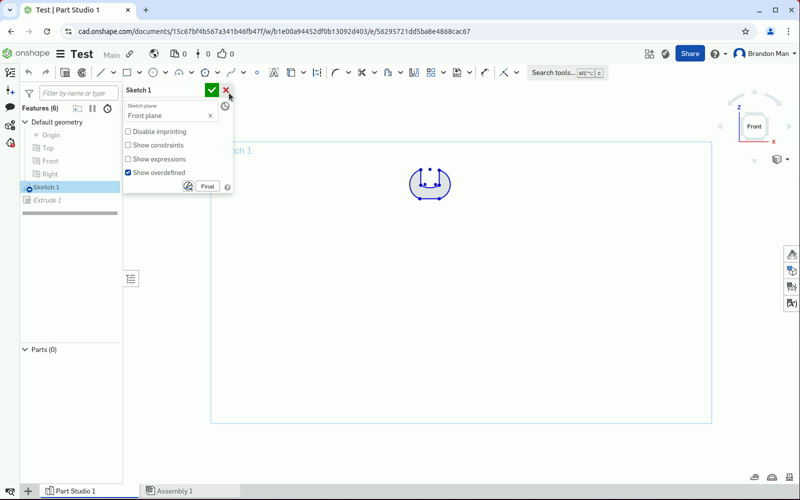
click(229, 92)
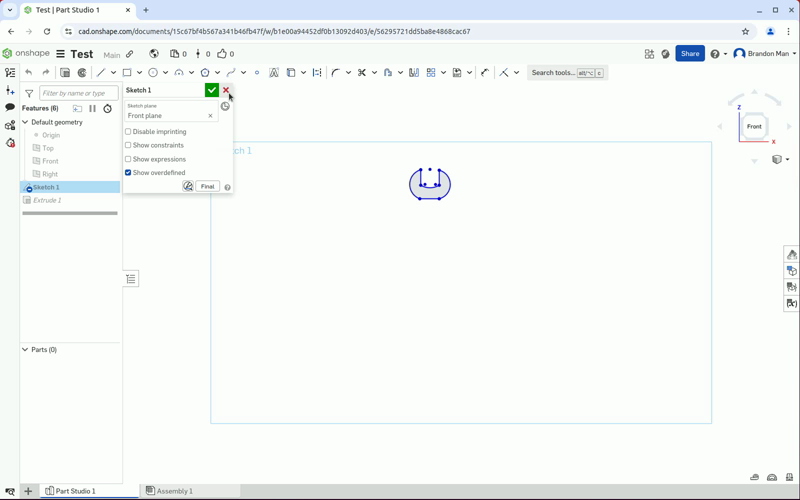
key(shift+s)
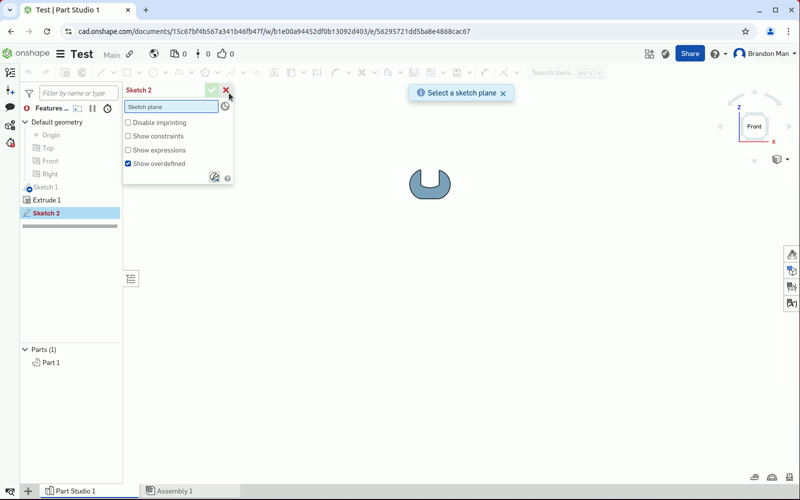
mouse_move(73, 163)
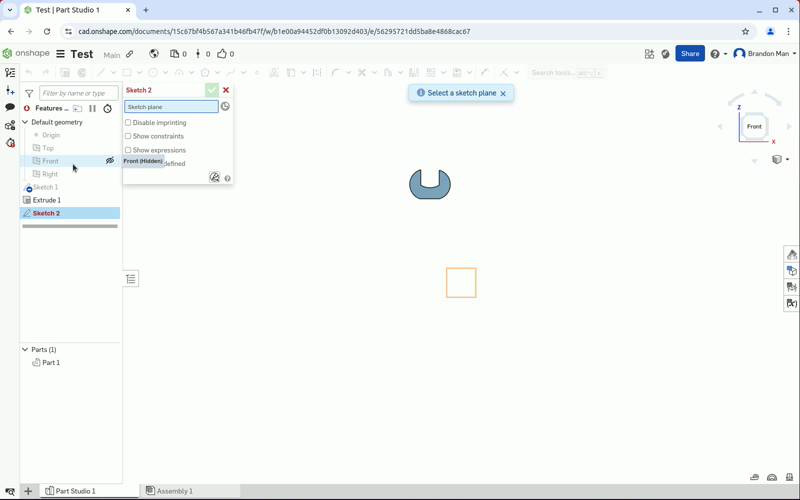
click(73, 163)
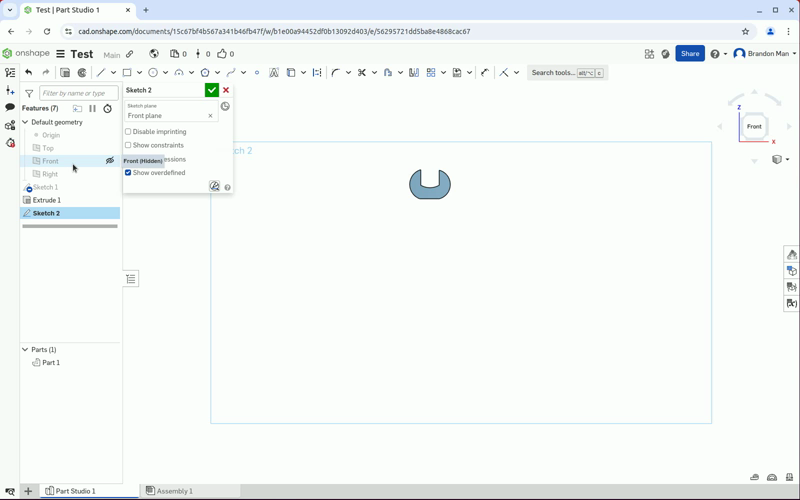
mouse_move(73, 352)
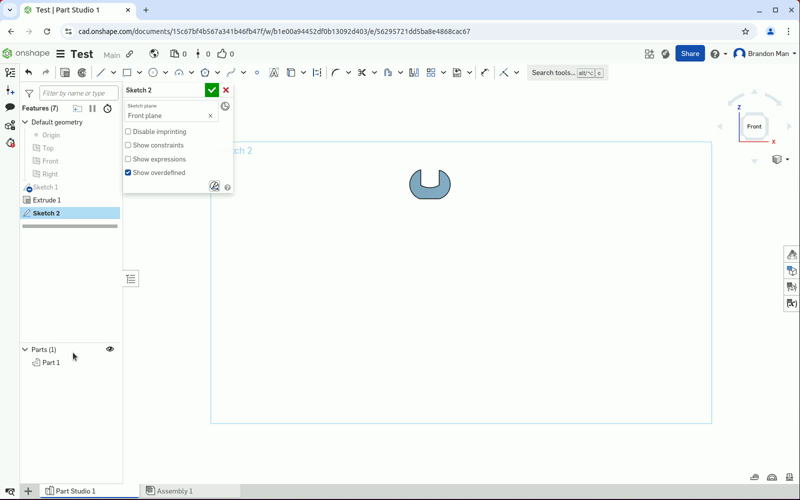
key(y)
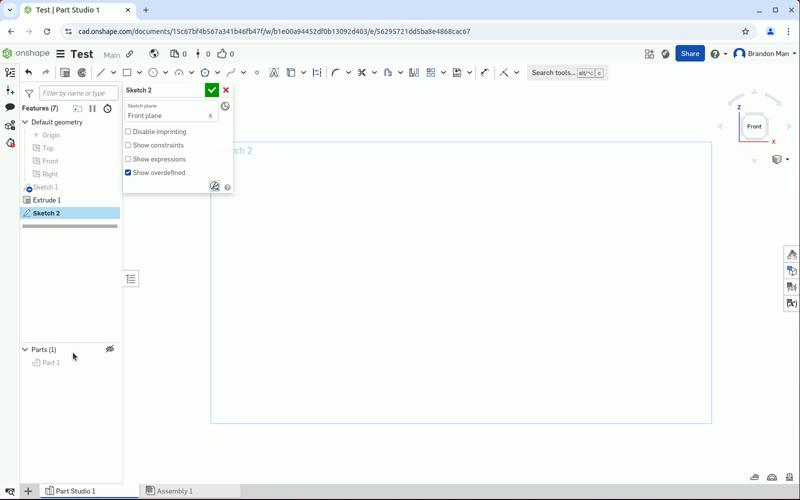
key(l)
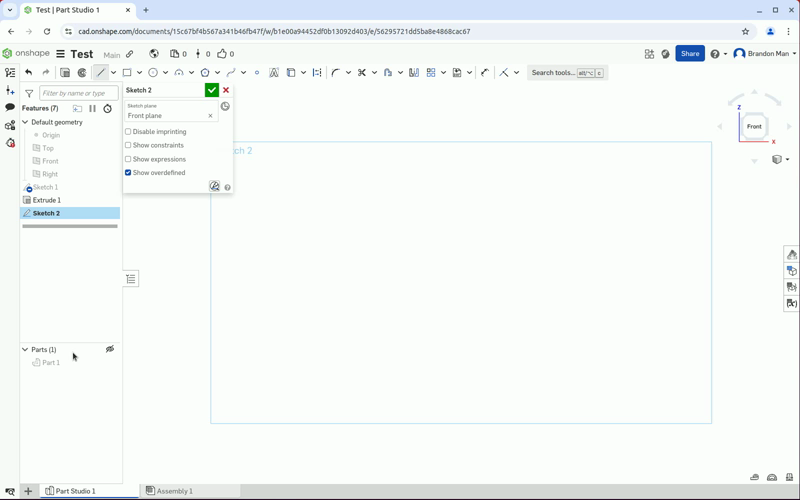
key_down(shift)
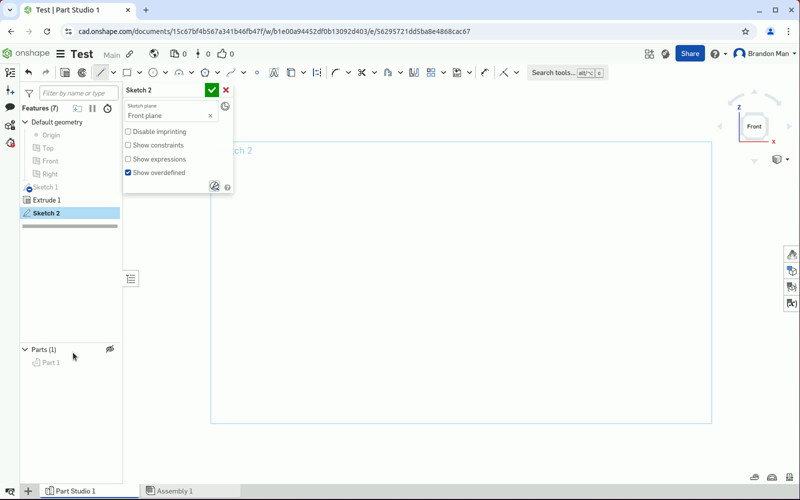
mouse_move(419, 198)
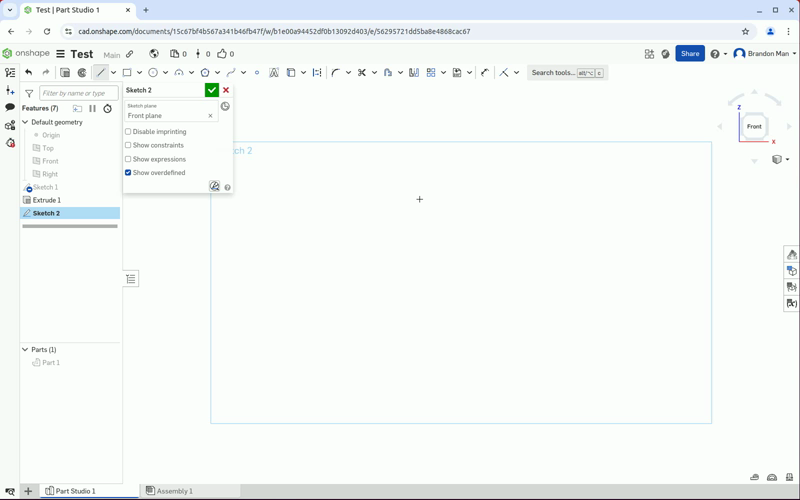
click(419, 198)
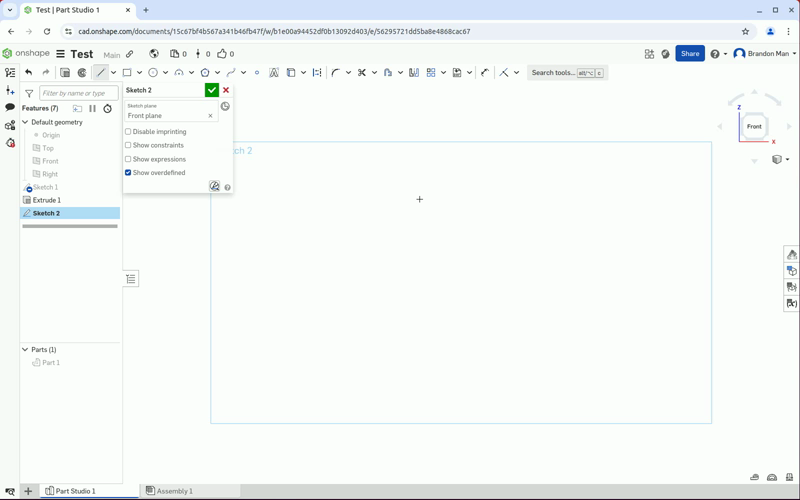
key_up(shift)
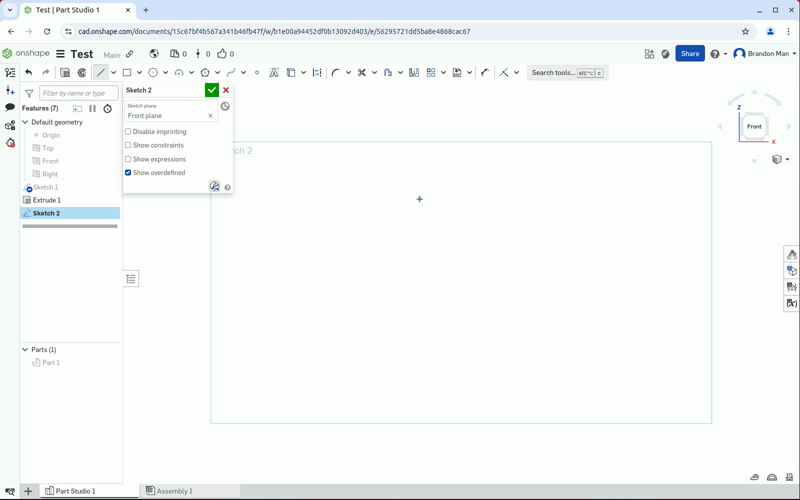
key_down(shift)
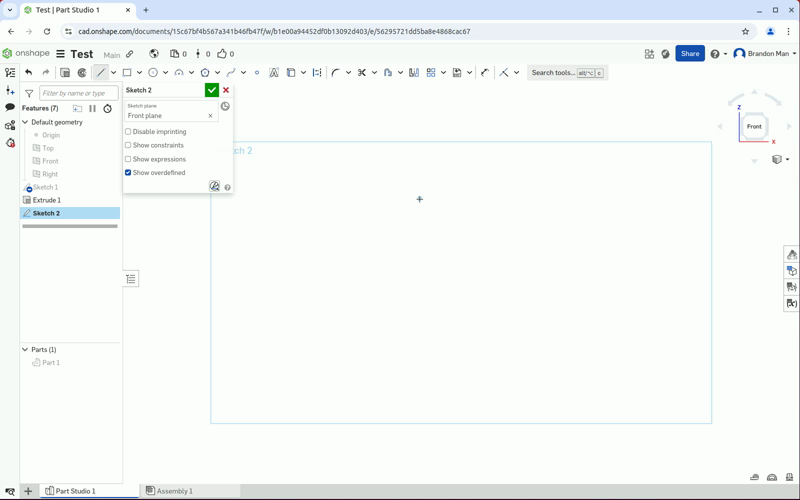
mouse_move(449, 198)
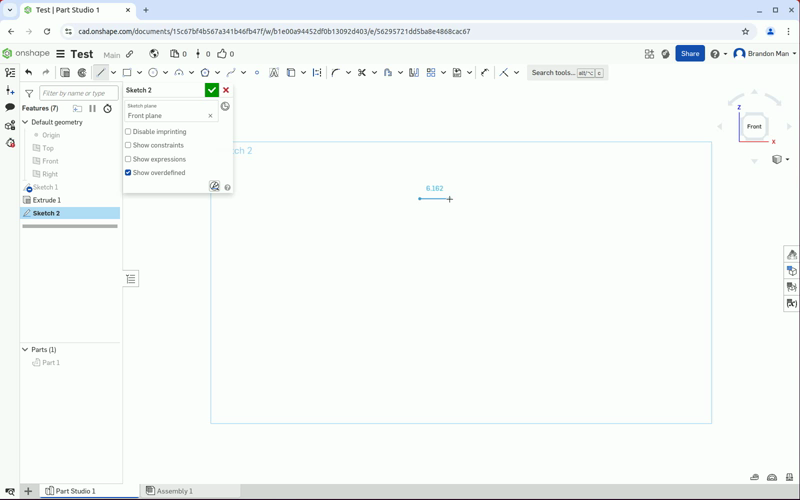
mouse_move(439, 198)
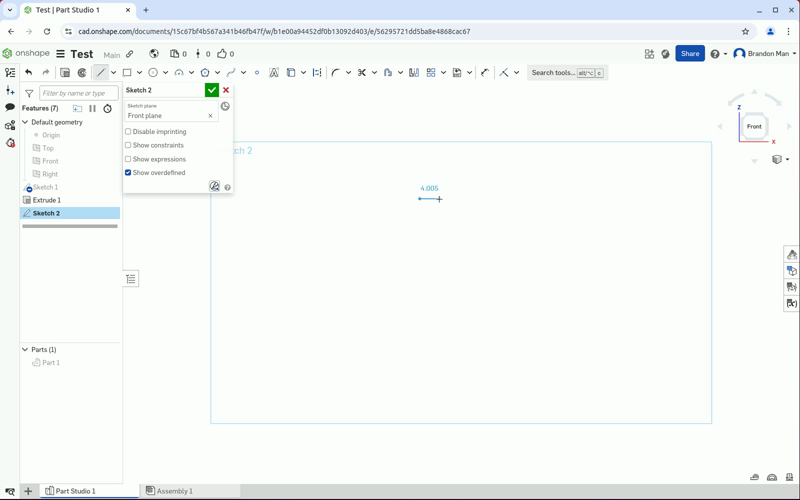
click(439, 198)
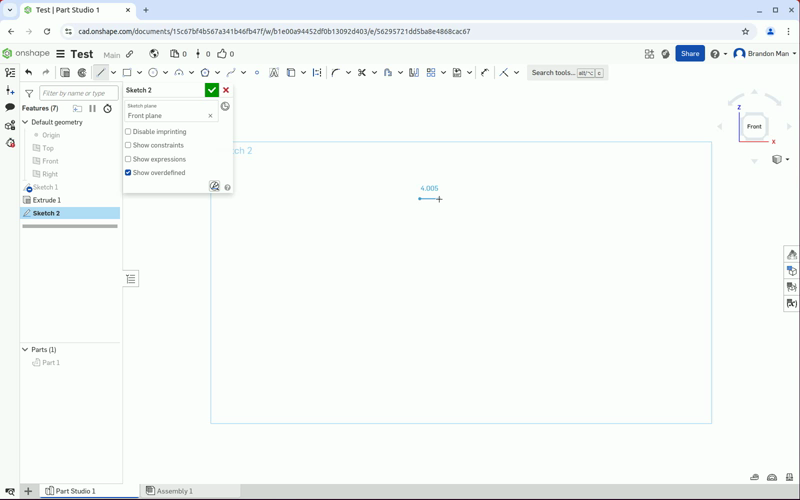
key_up(shift)
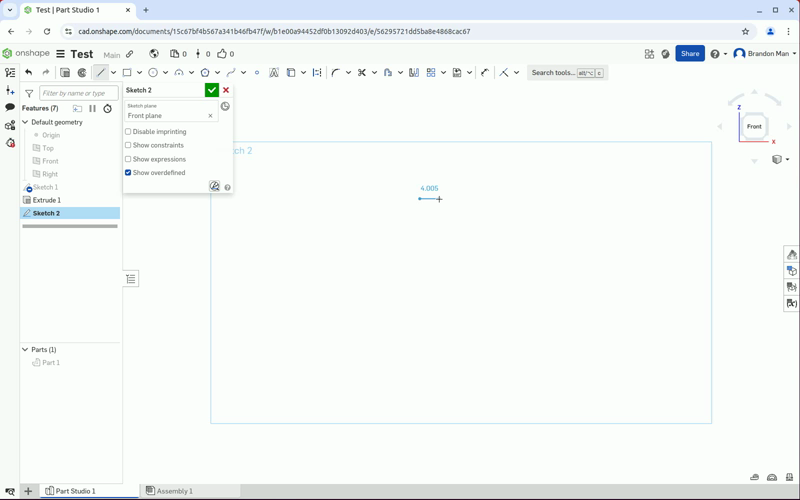
key(esc)
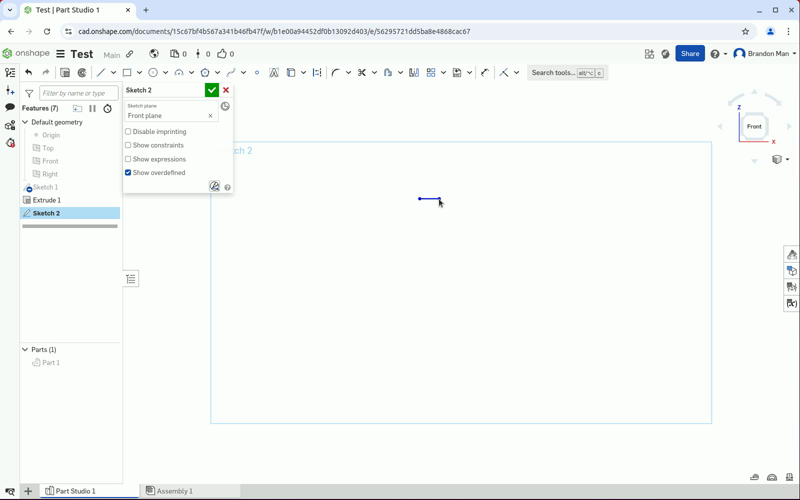
key(a)
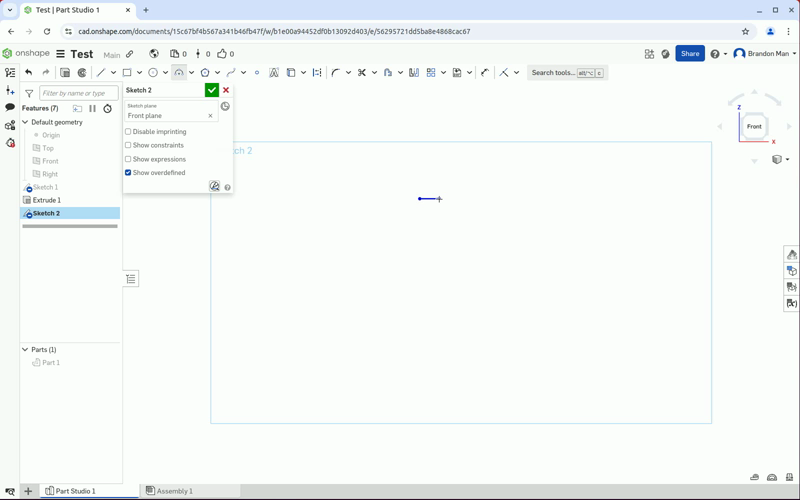
mouse_move(439, 198)
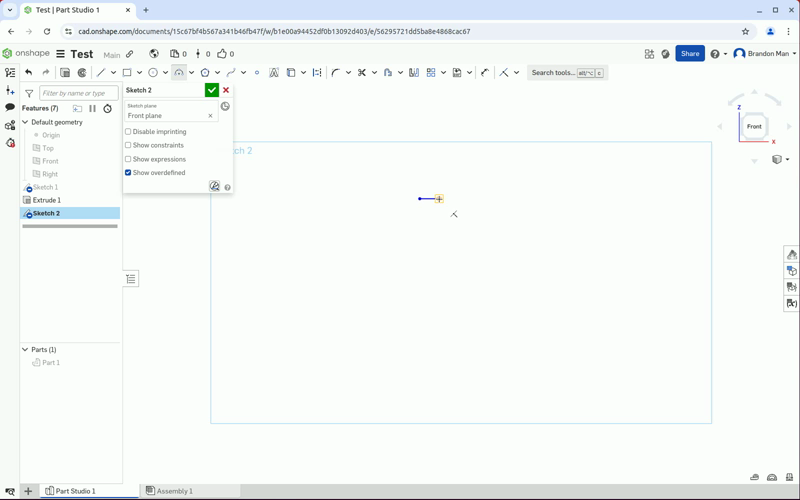
click(439, 198)
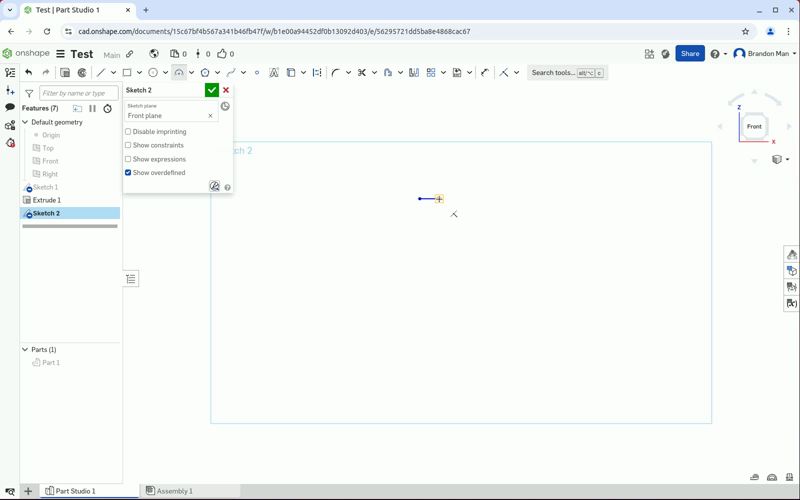
key_down(shift)
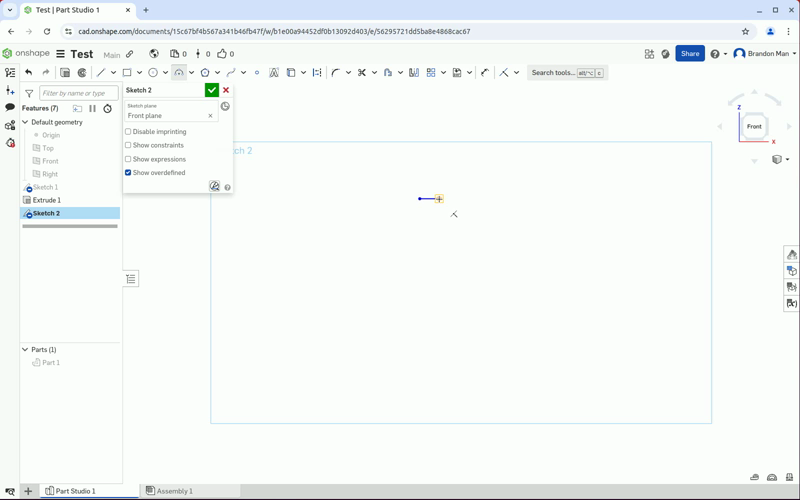
mouse_move(439, 170)
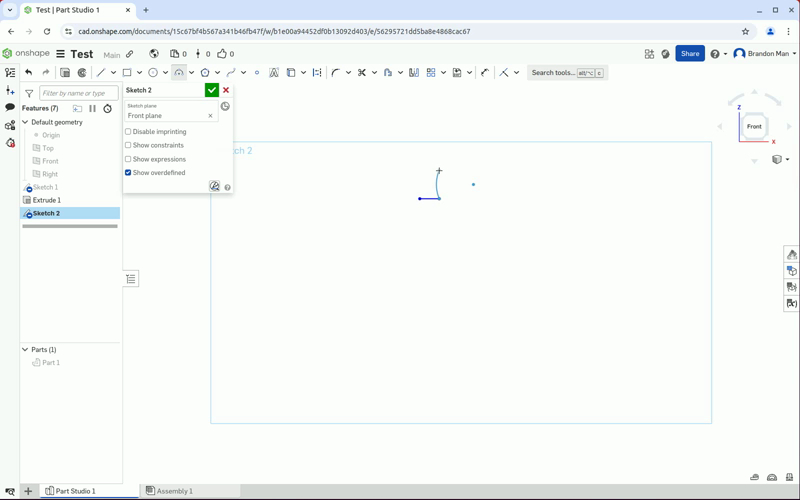
click(439, 170)
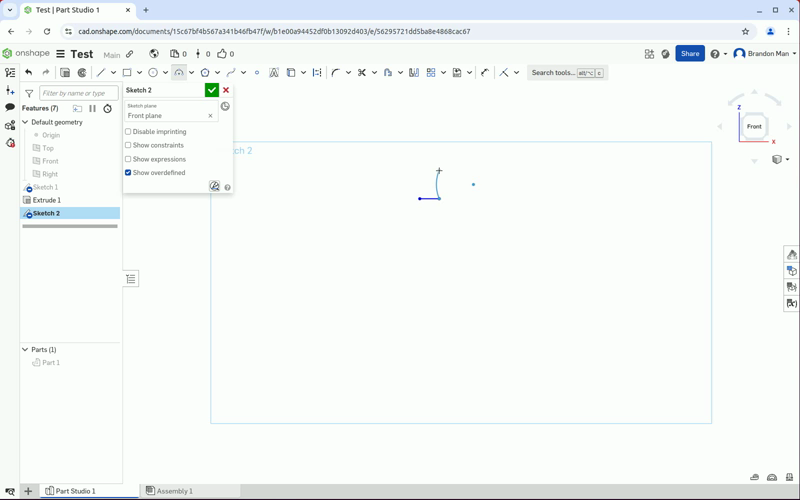
mouse_move(450, 184)
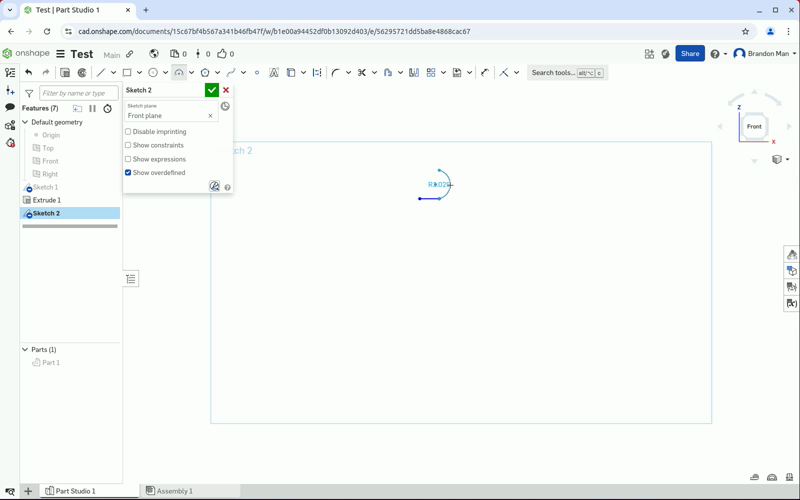
click(450, 184)
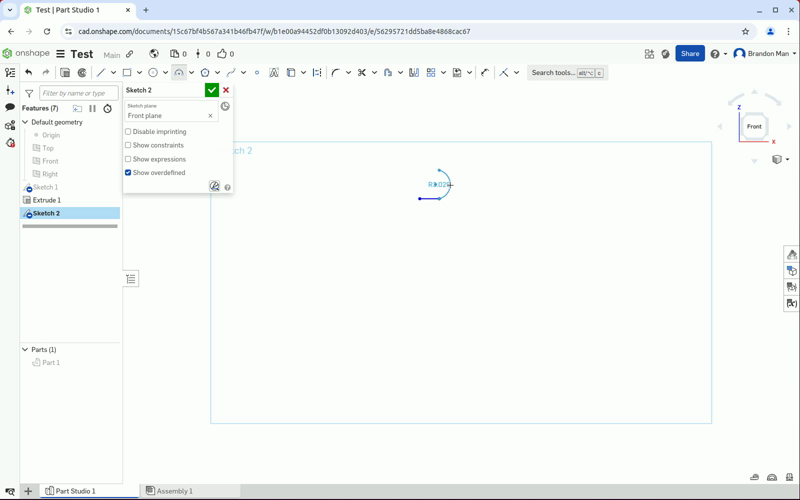
key_up(shift)
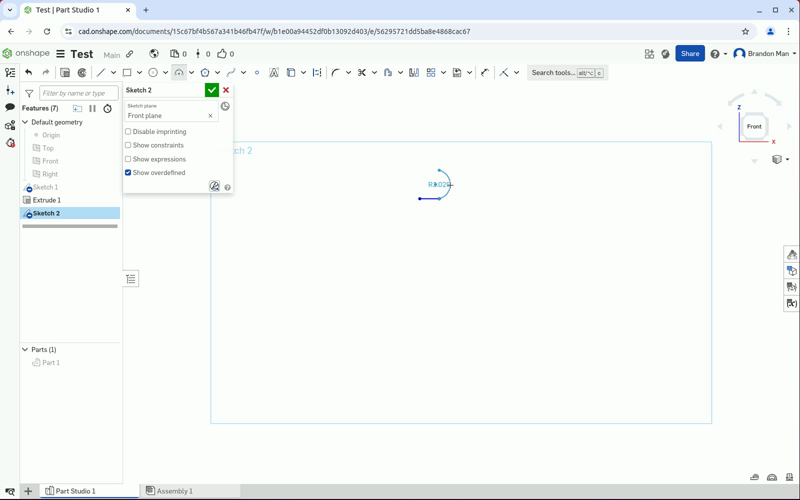
key(esc)
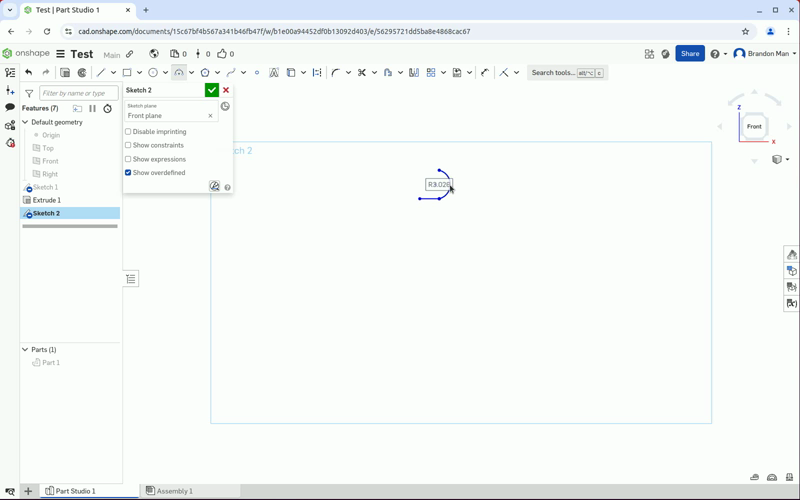
key(l)
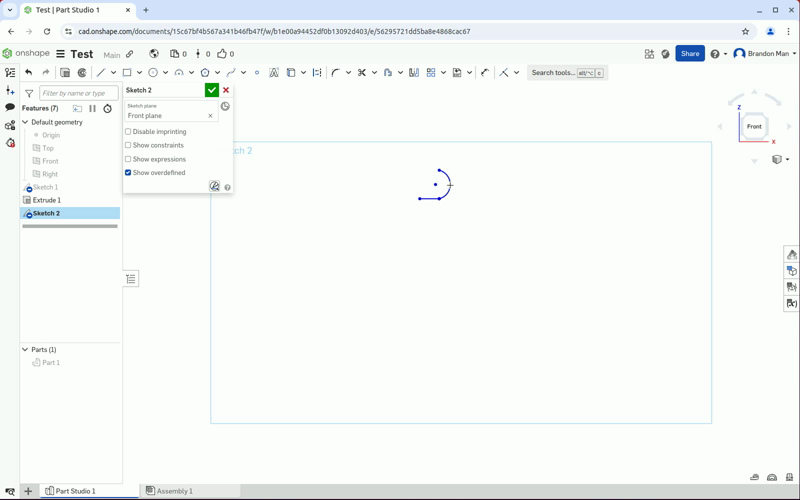
mouse_move(439, 170)
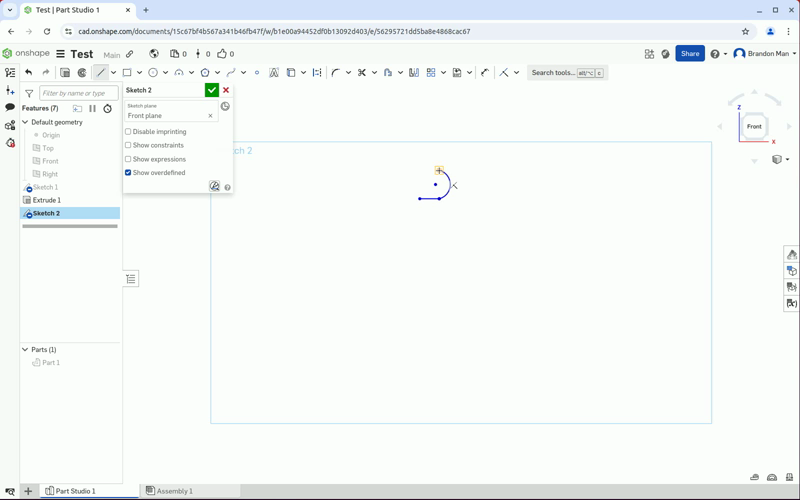
click(439, 170)
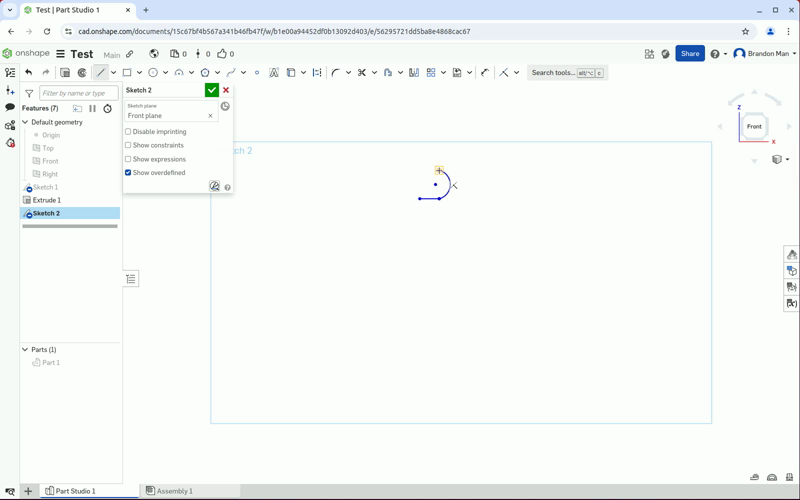
key_down(shift)
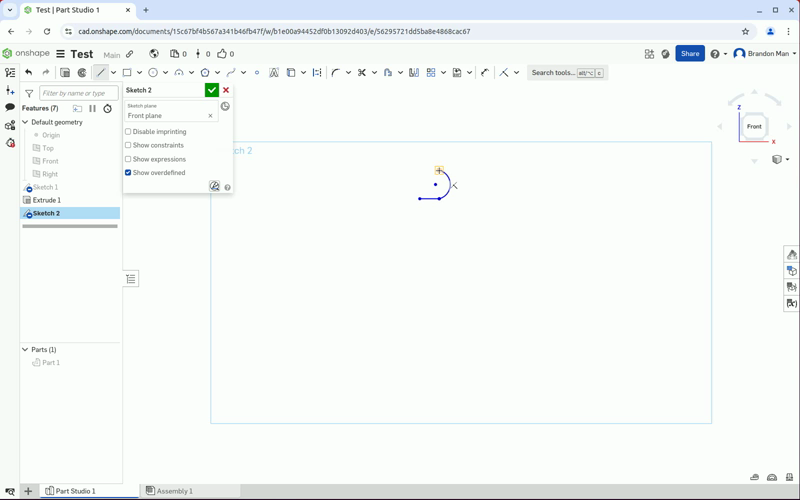
mouse_move(469, 170)
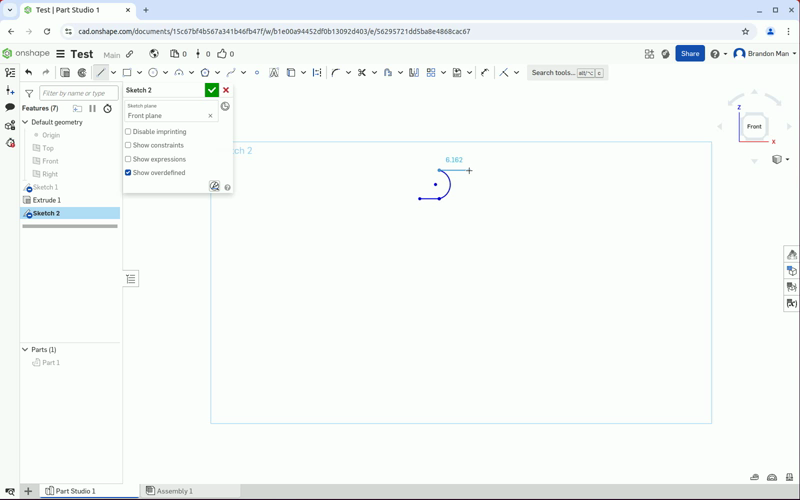
mouse_move(439, 185)
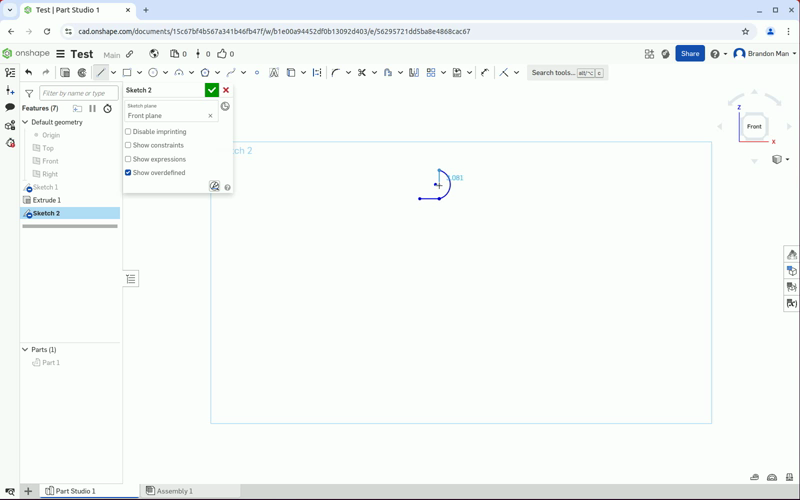
click(439, 185)
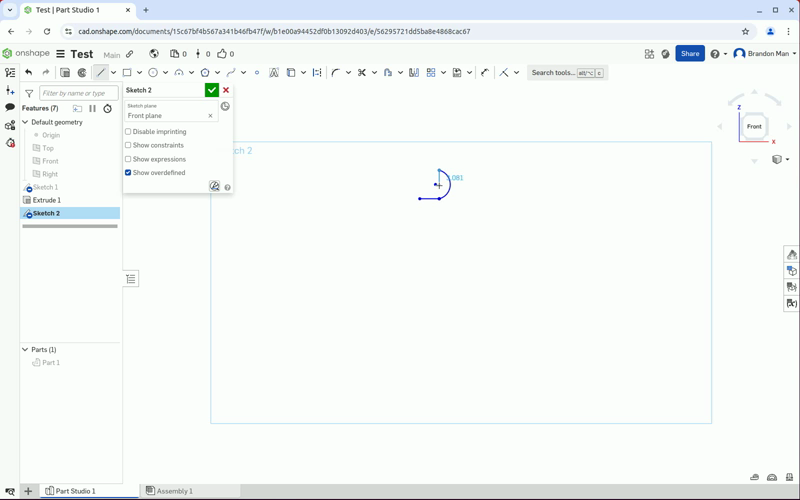
key_up(shift)
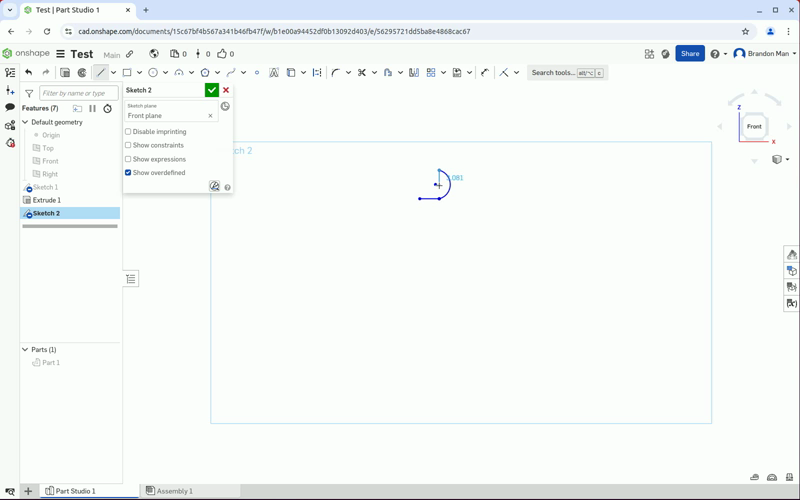
key(esc)
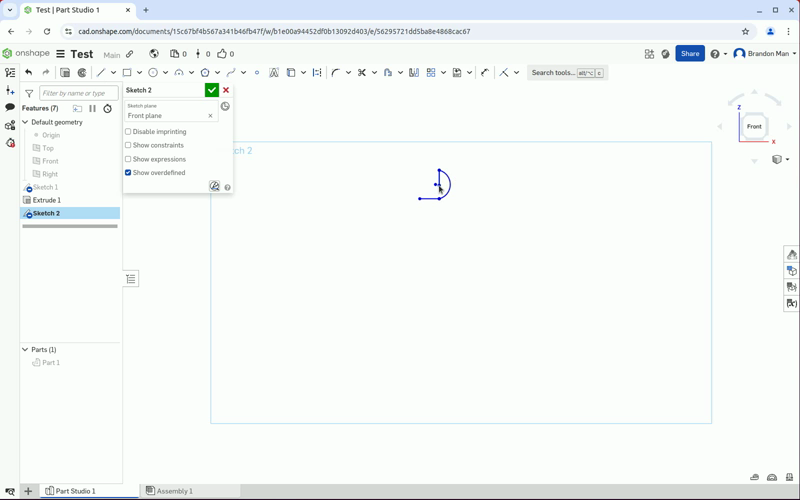
key(a)
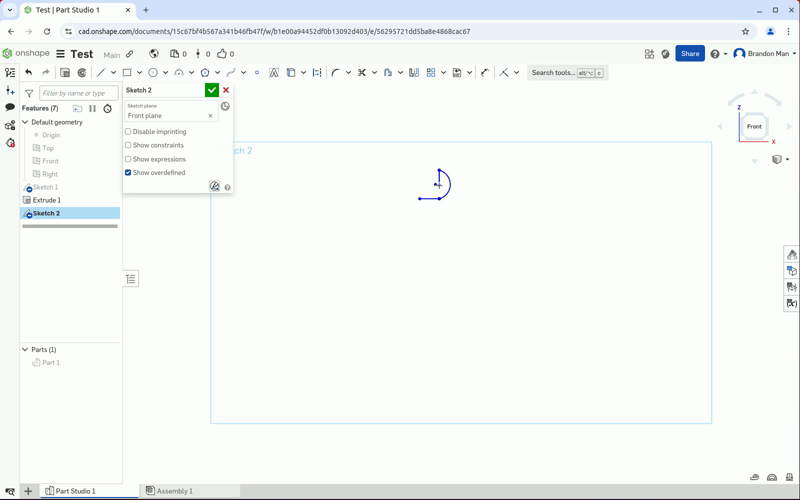
mouse_move(439, 185)
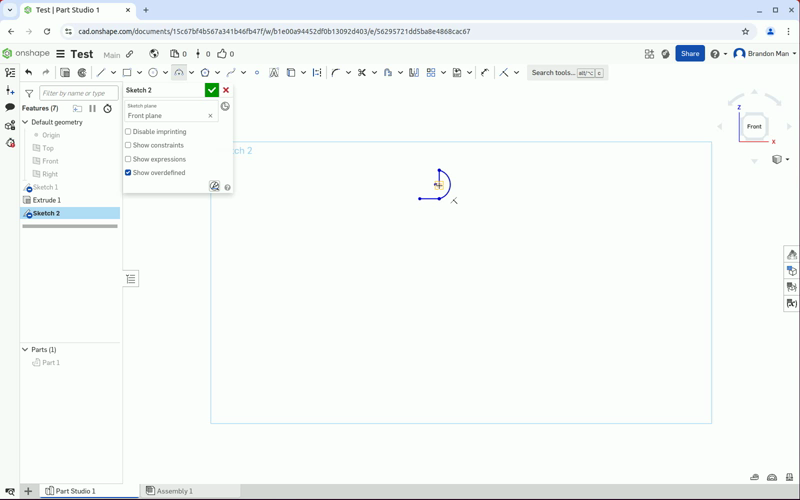
click(439, 185)
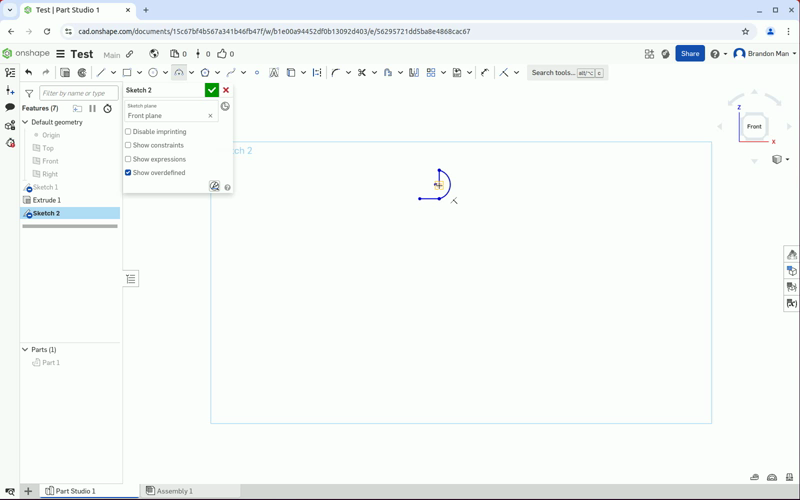
key_down(shift)
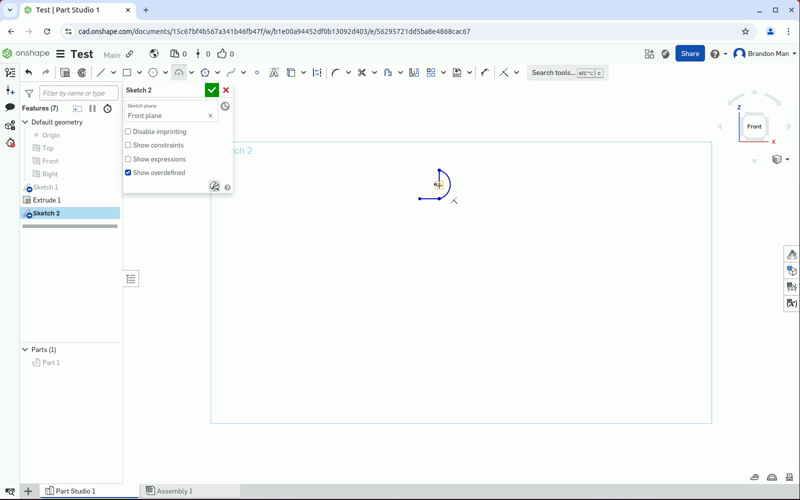
mouse_move(420, 185)
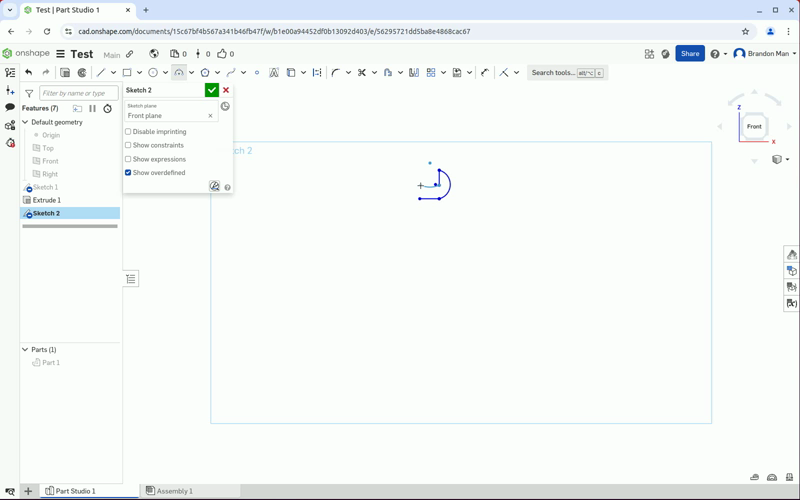
click(420, 185)
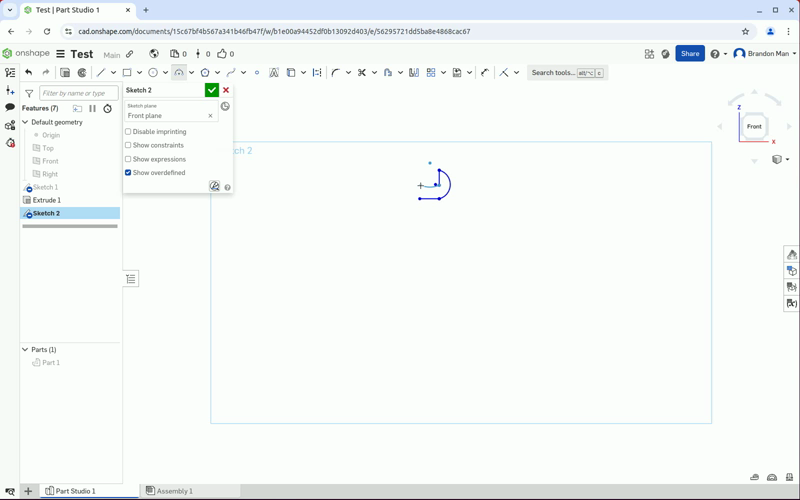
mouse_move(430, 187)
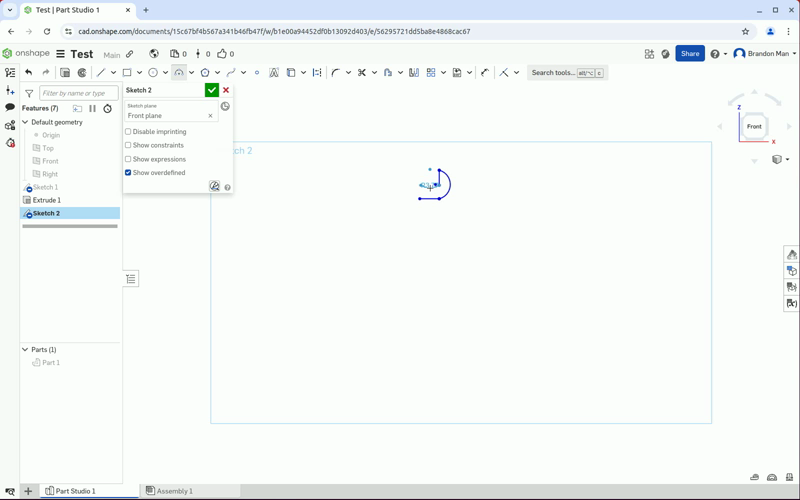
click(430, 187)
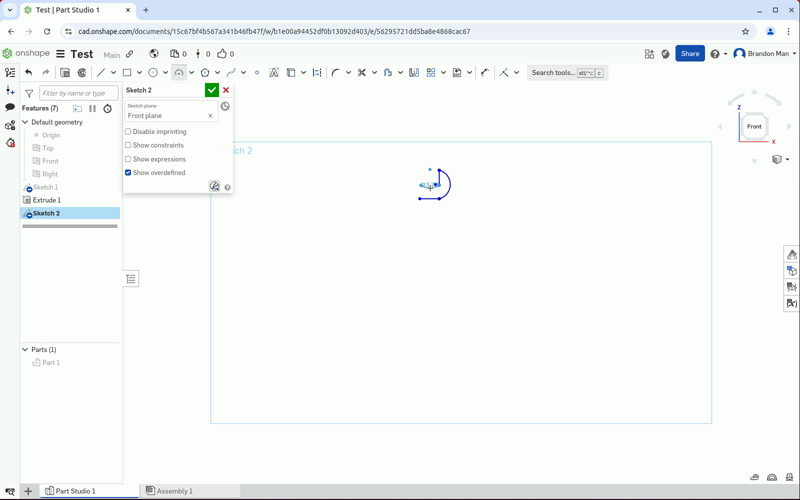
key_up(shift)
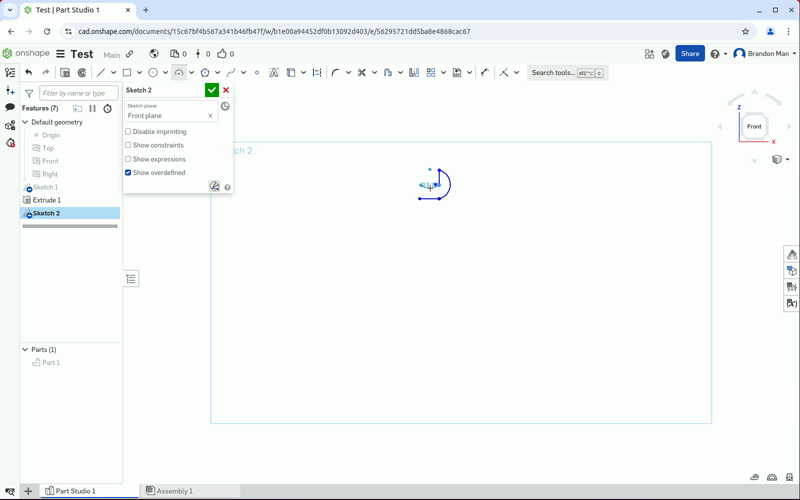
key(esc)
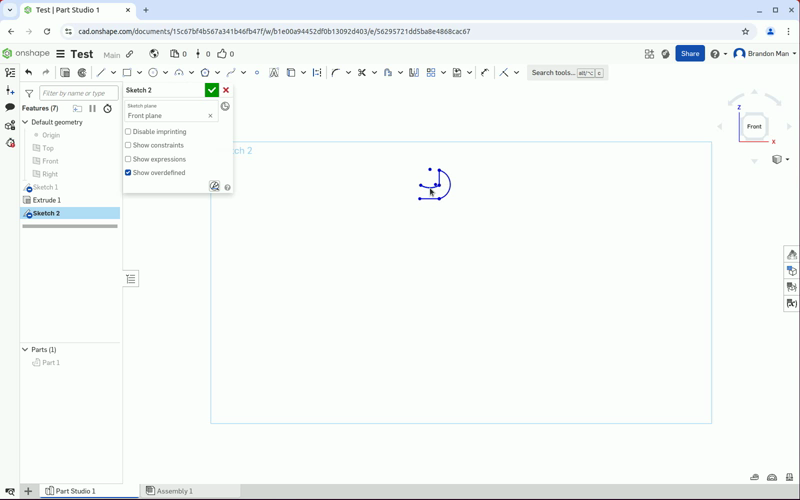
key(l)
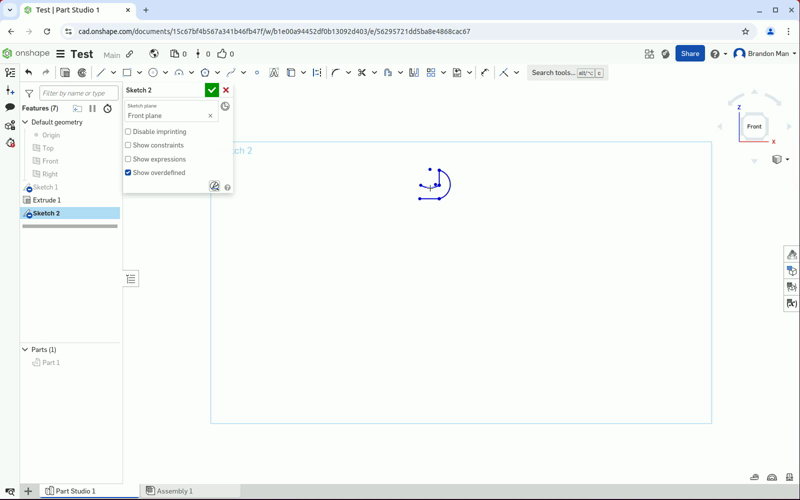
mouse_move(420, 185)
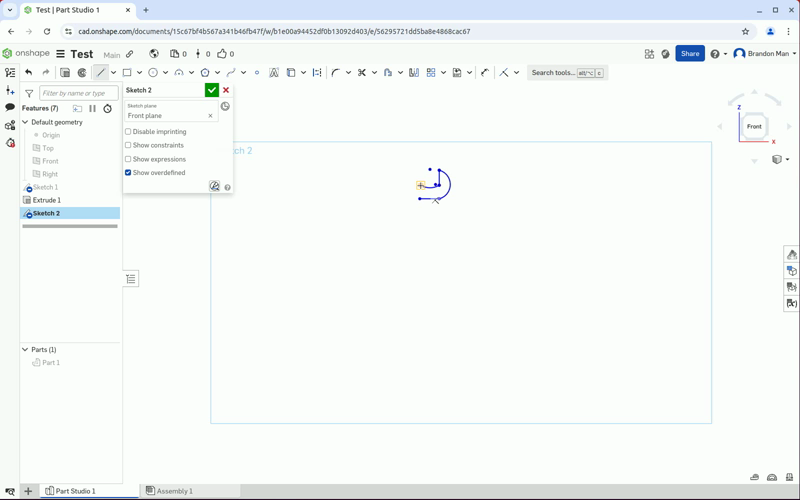
click(420, 185)
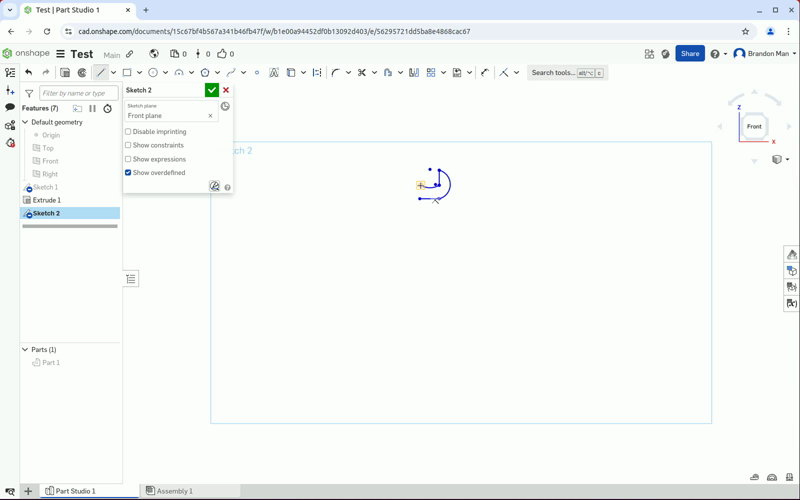
key_down(shift)
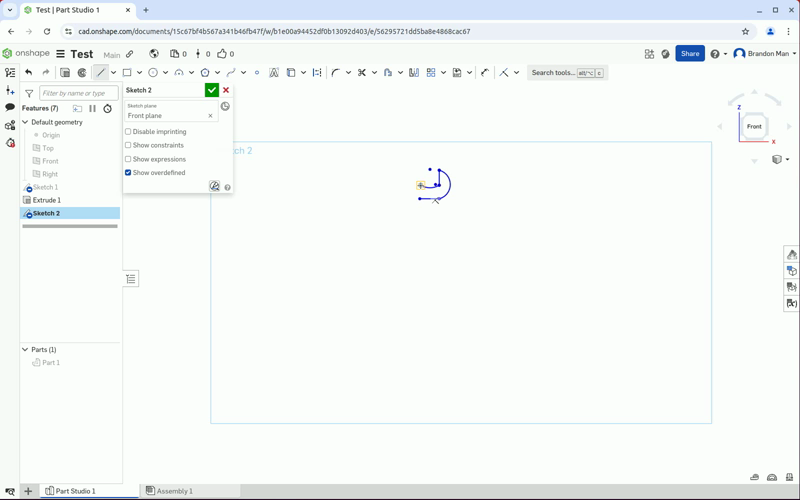
mouse_move(450, 185)
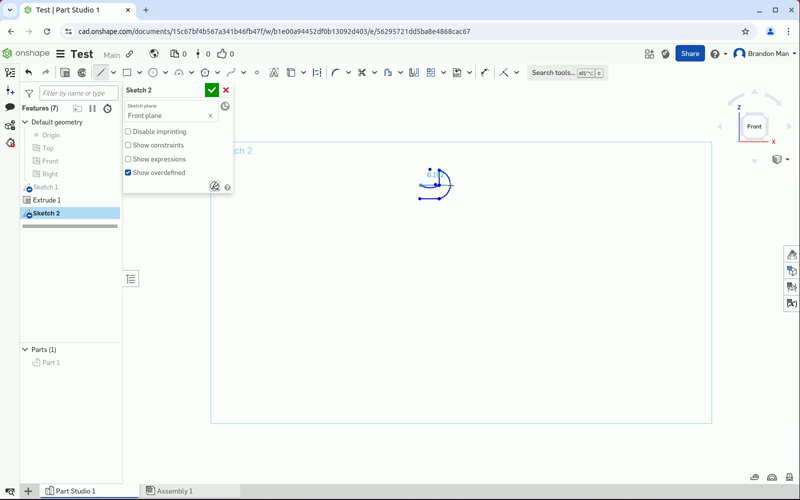
mouse_move(420, 169)
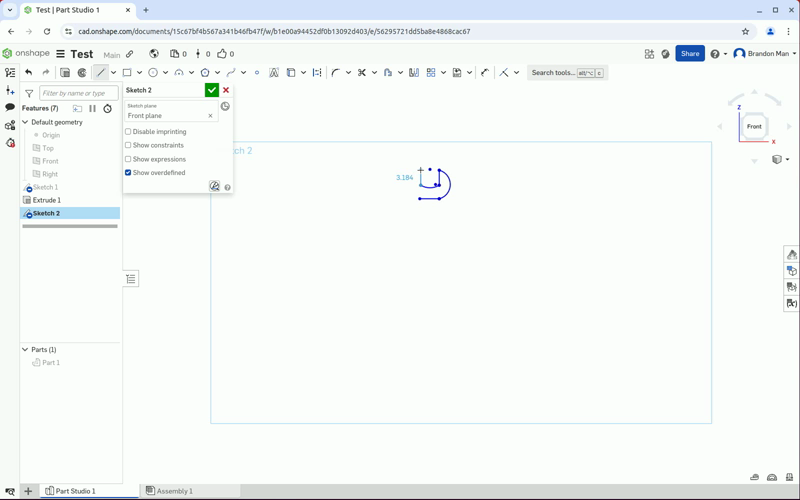
click(420, 169)
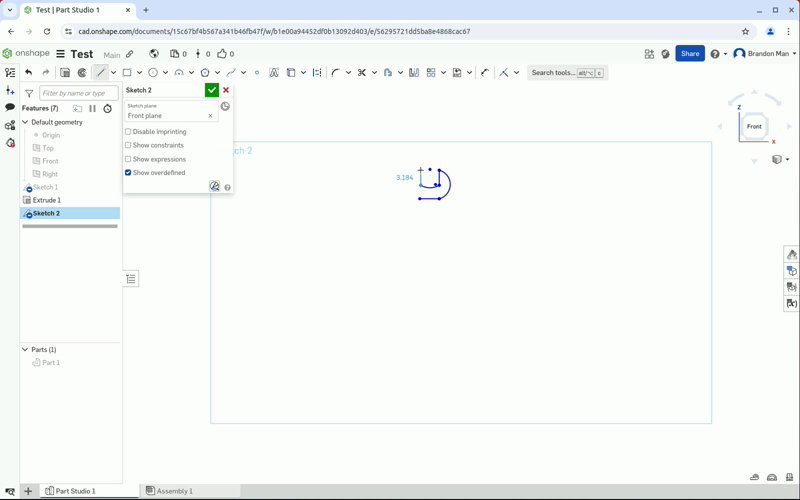
key_up(shift)
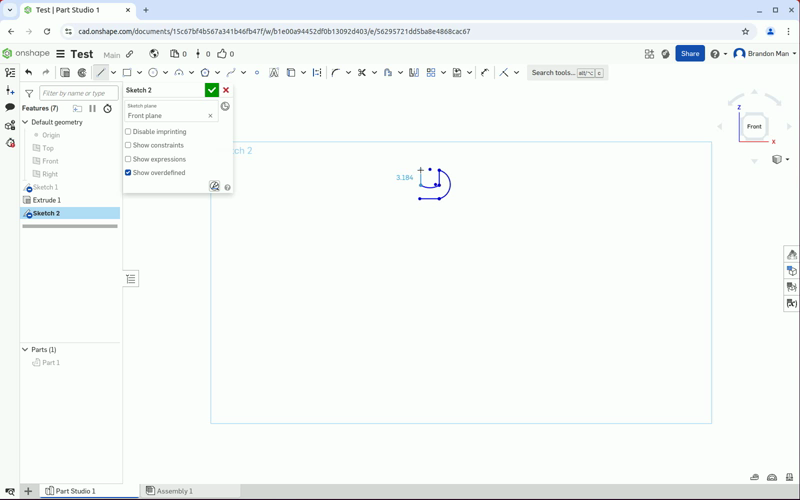
key(esc)
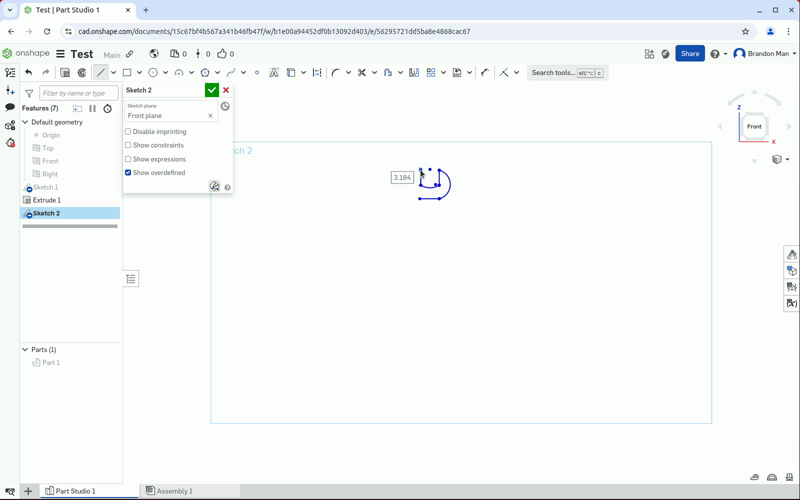
key(a)
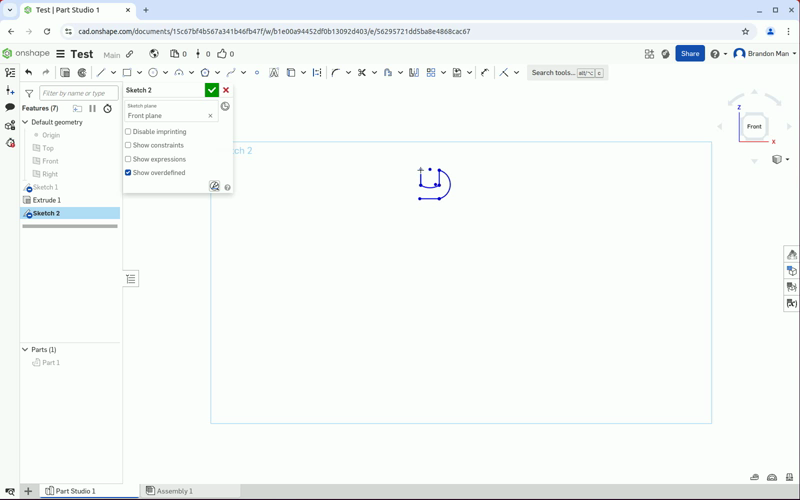
mouse_move(420, 169)
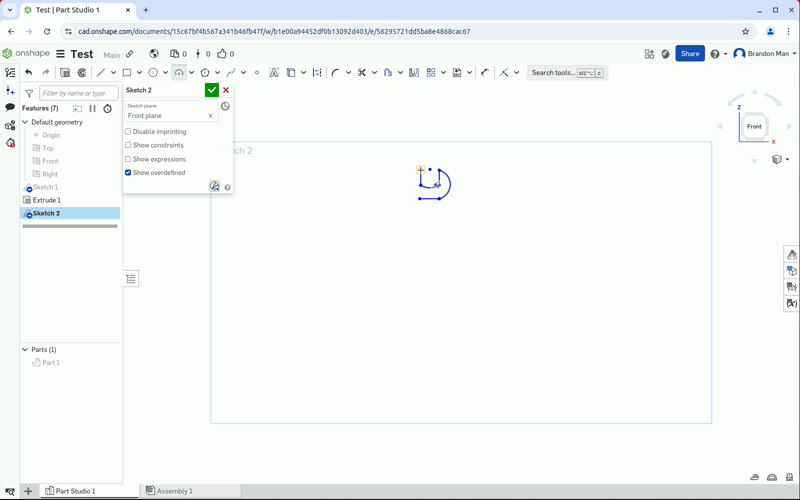
click(420, 169)
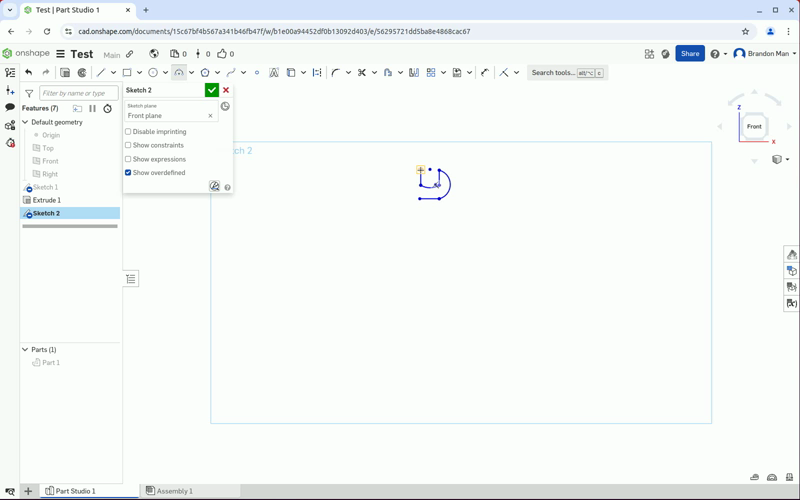
mouse_move(419, 198)
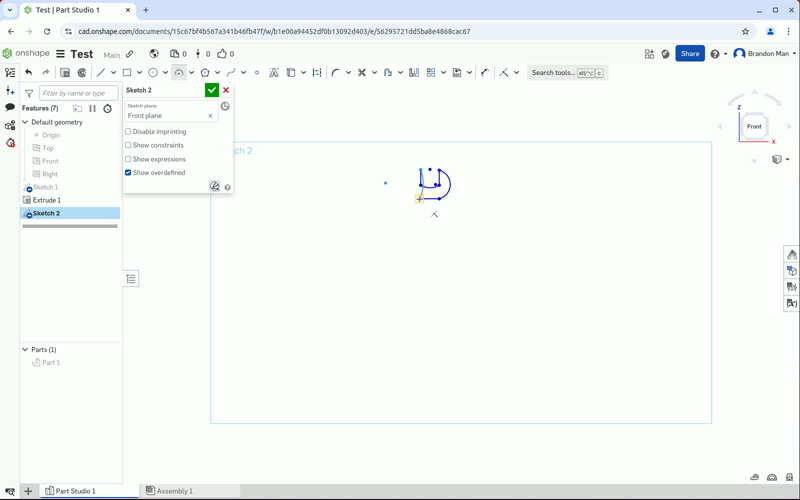
click(419, 198)
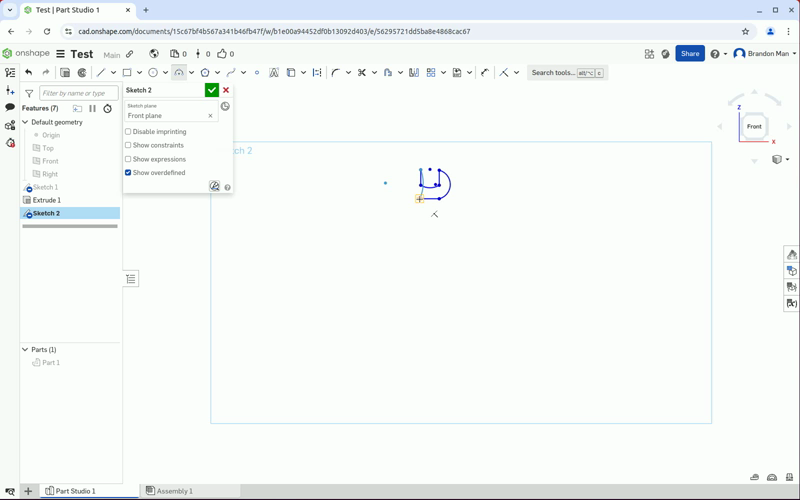
key_down(shift)
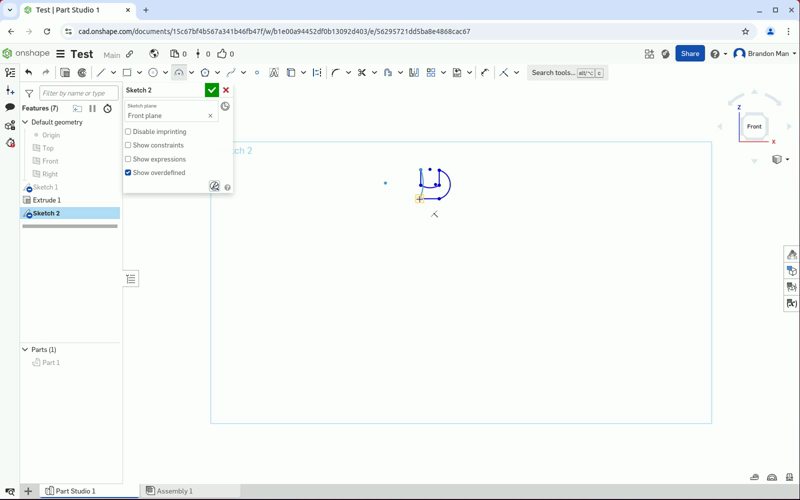
mouse_move(409, 183)
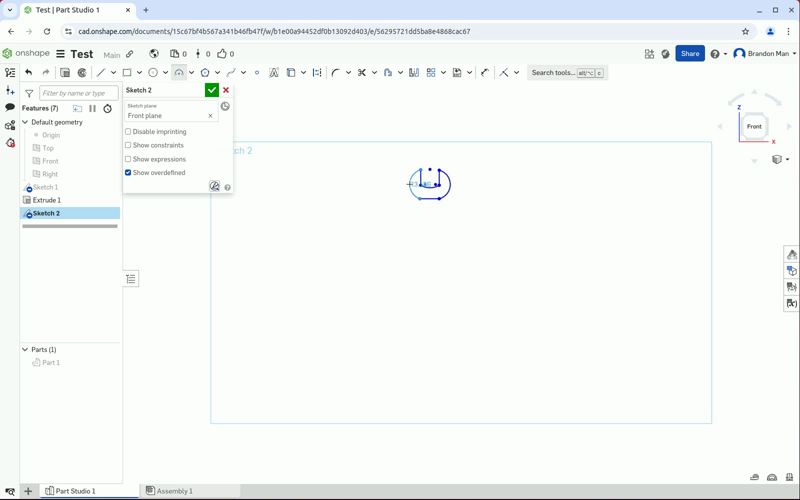
click(409, 183)
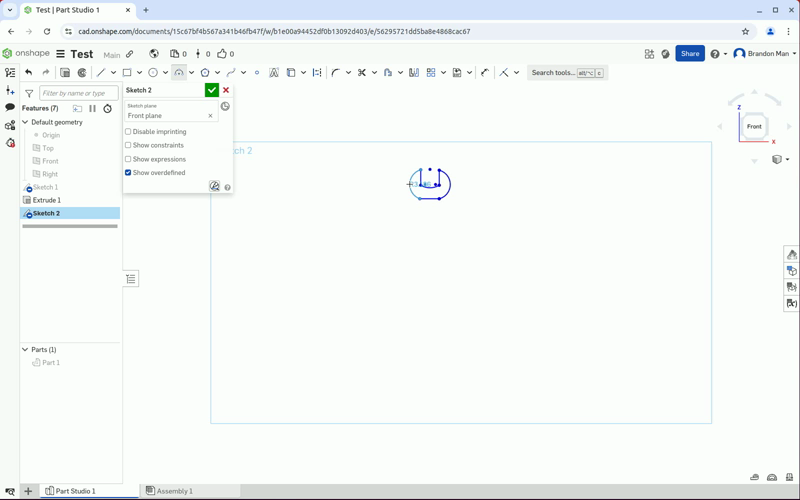
key_up(shift)
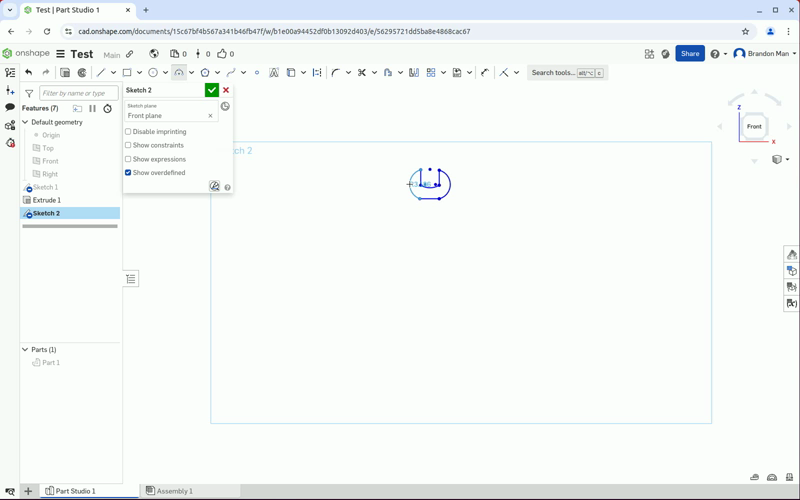
key(esc)
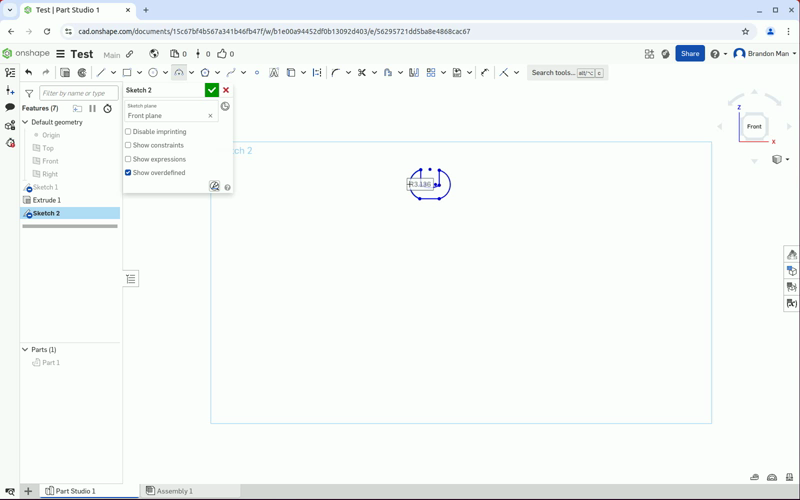
mouse_move(417, 175)
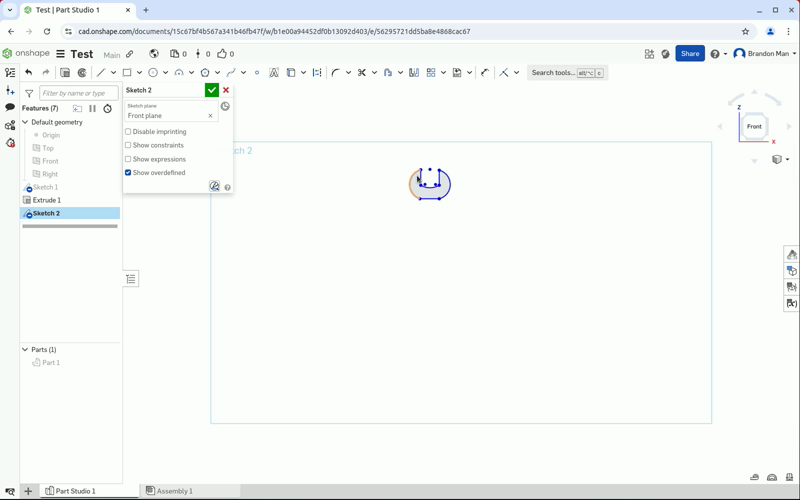
scroll(6)
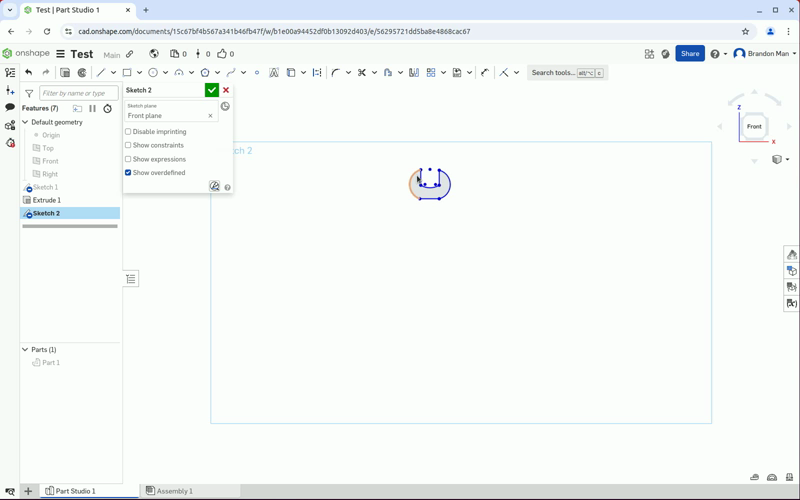
scroll(6)
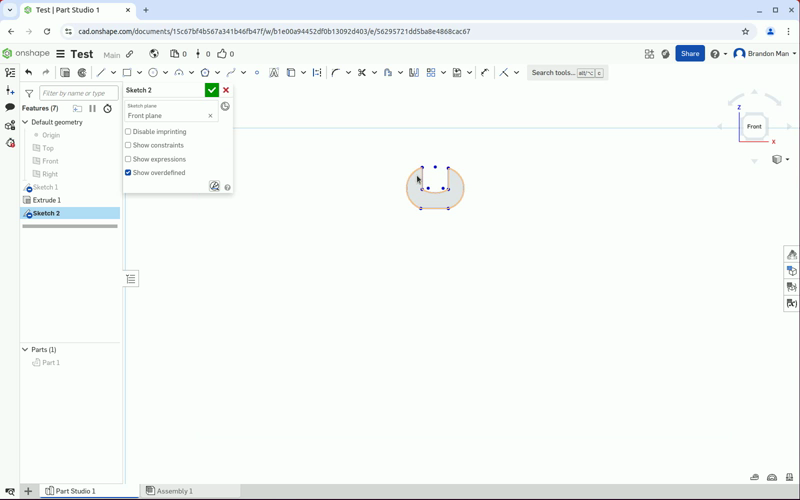
scroll(6)
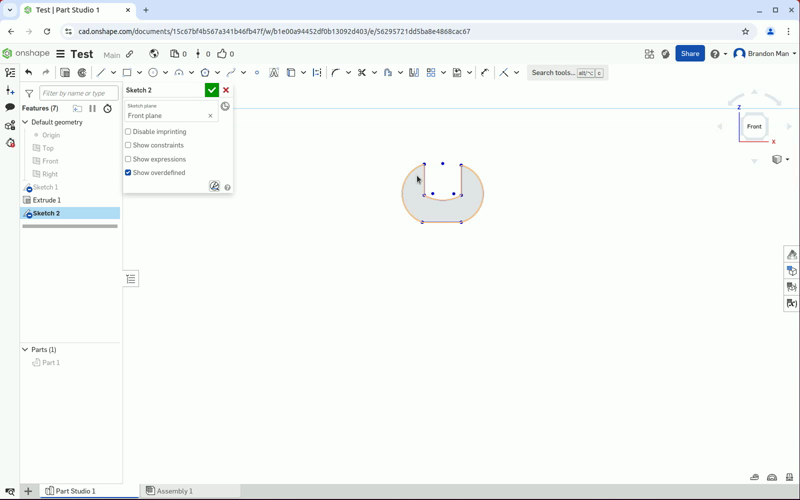
scroll(6)
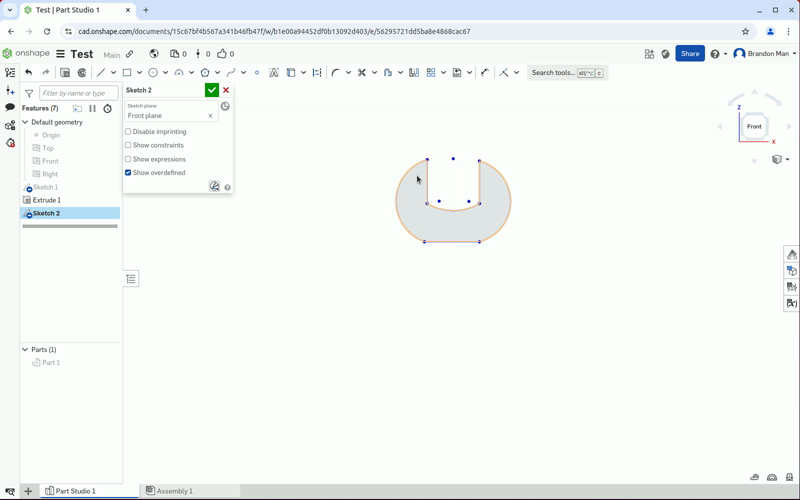
scroll(6)
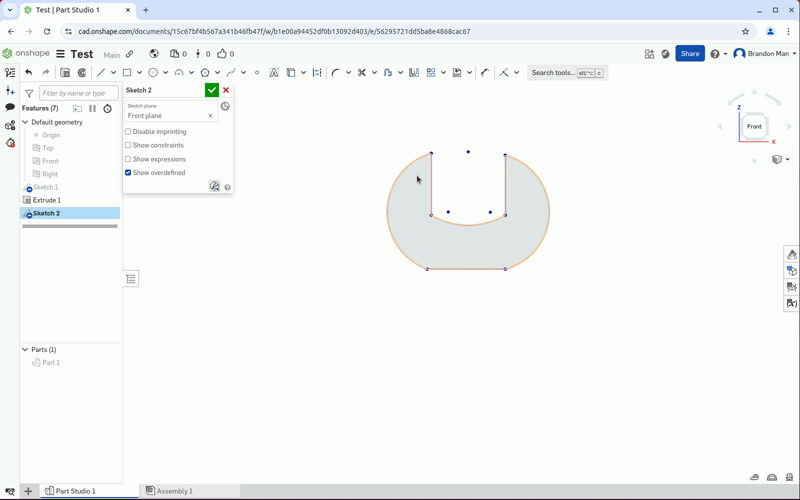
scroll(6)
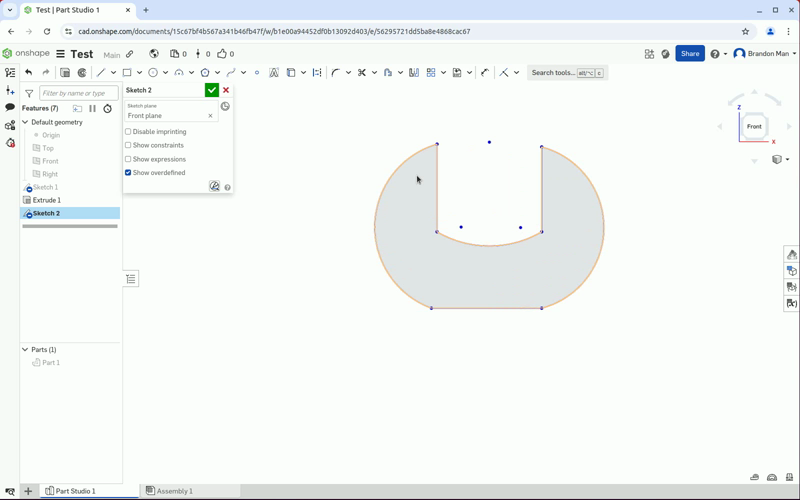
scroll(6)
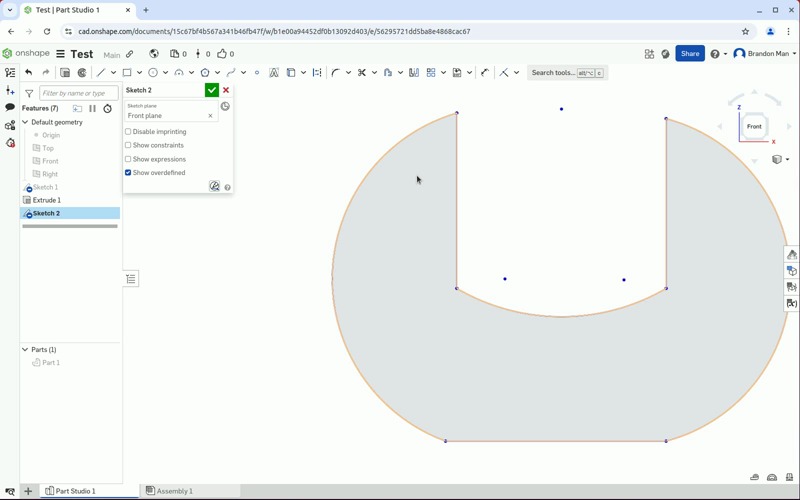
click(417, 175)
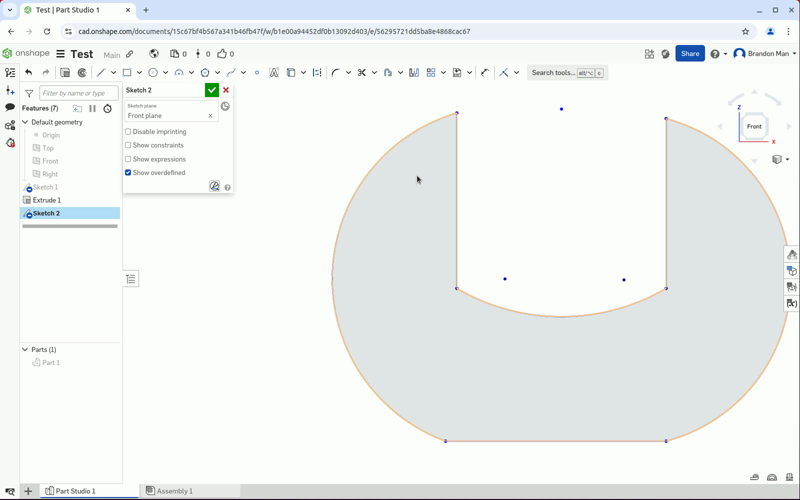
scroll(-6)
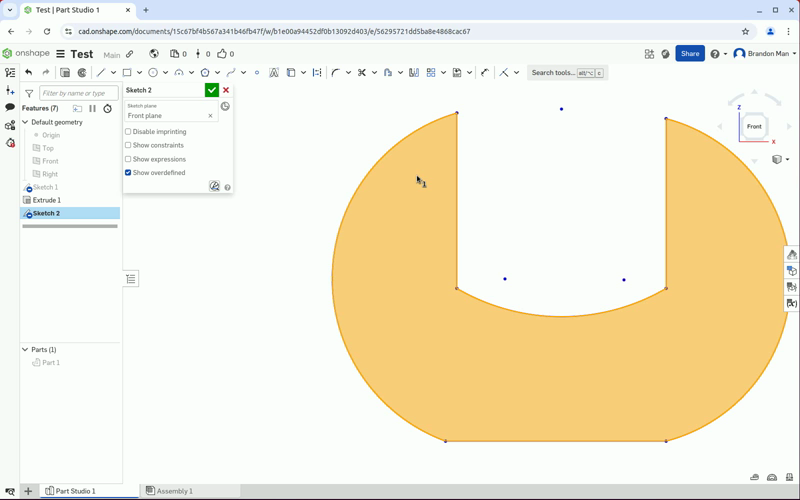
scroll(-6)
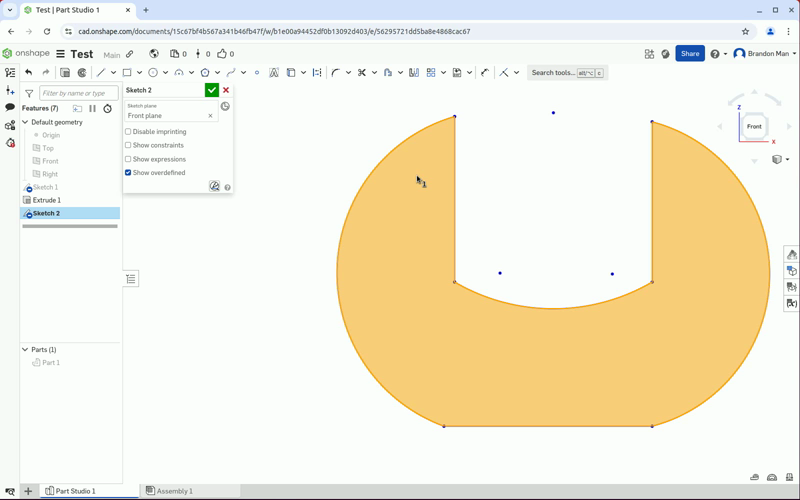
scroll(-6)
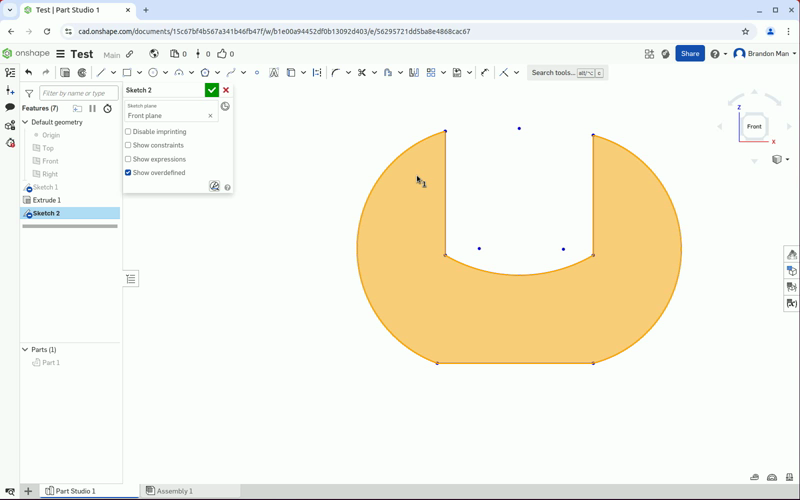
scroll(-6)
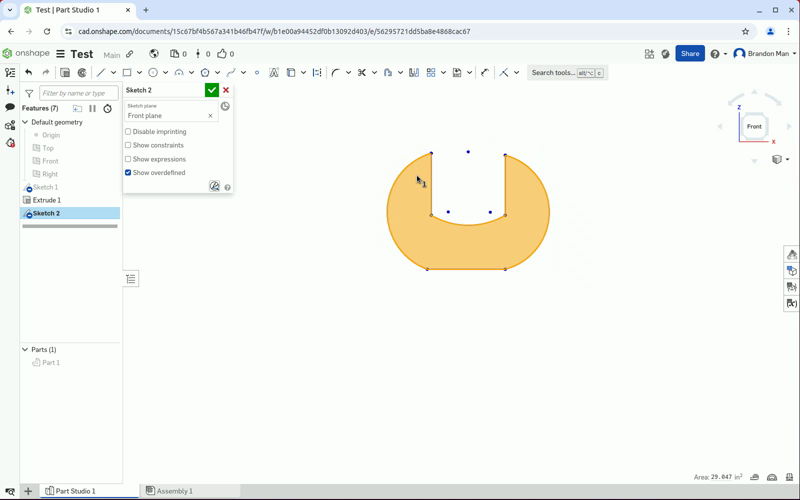
scroll(-6)
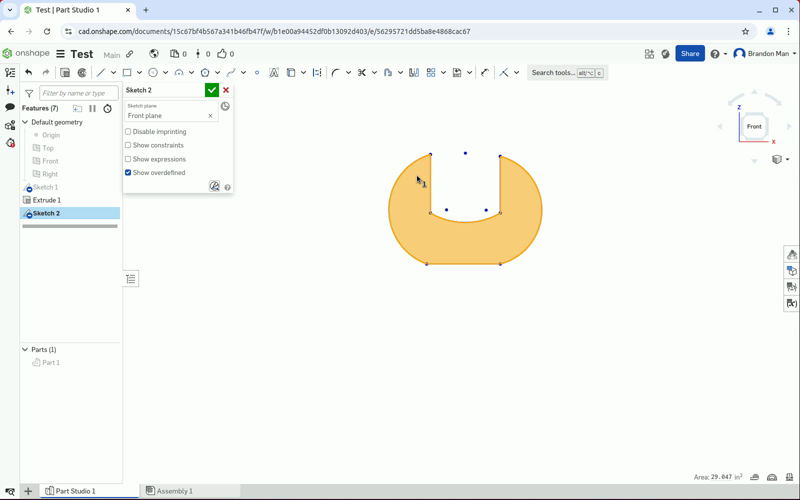
scroll(-6)
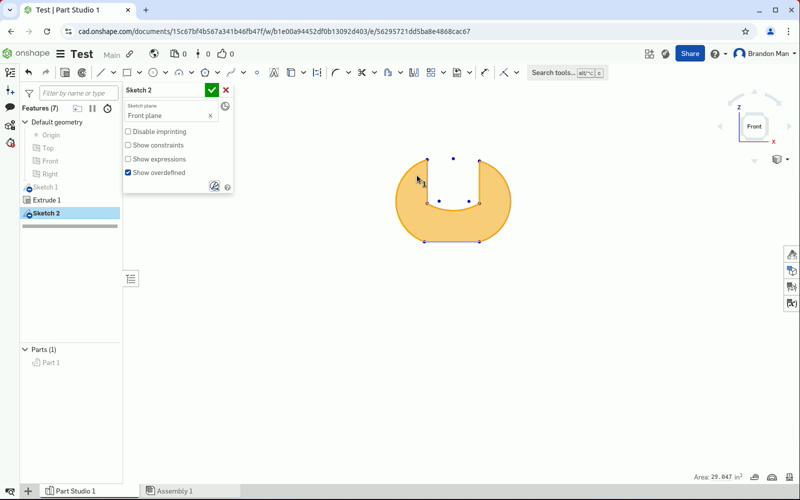
scroll(-6)
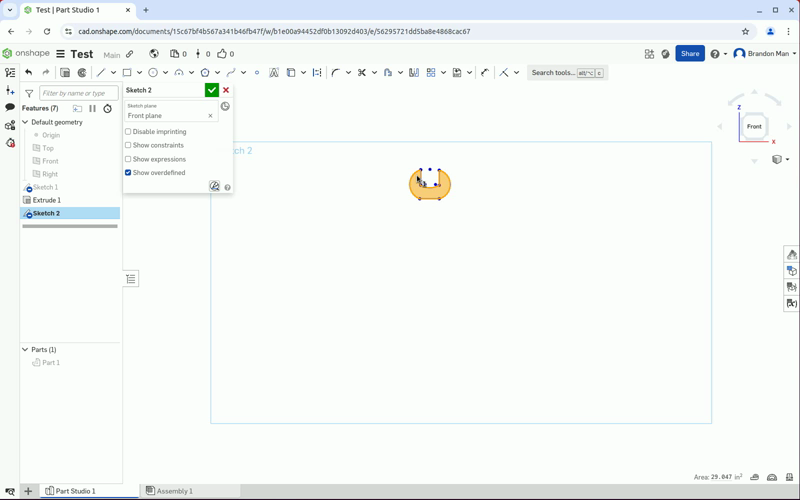
mouse_move(73, 352)
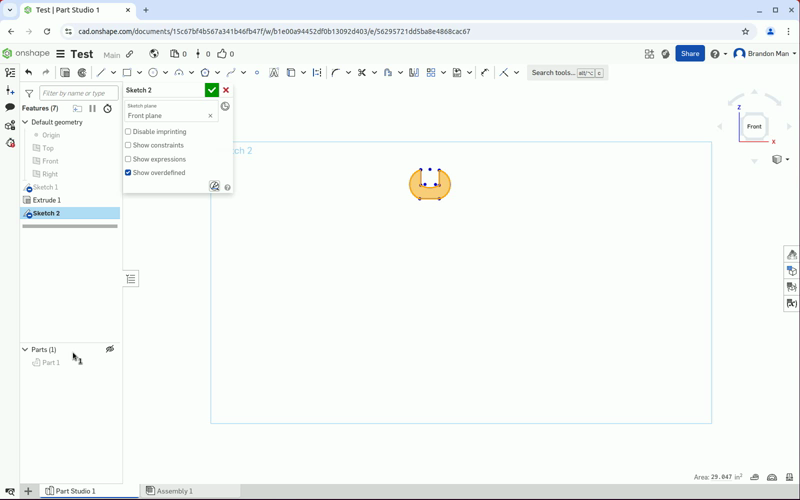
key(shift+y)
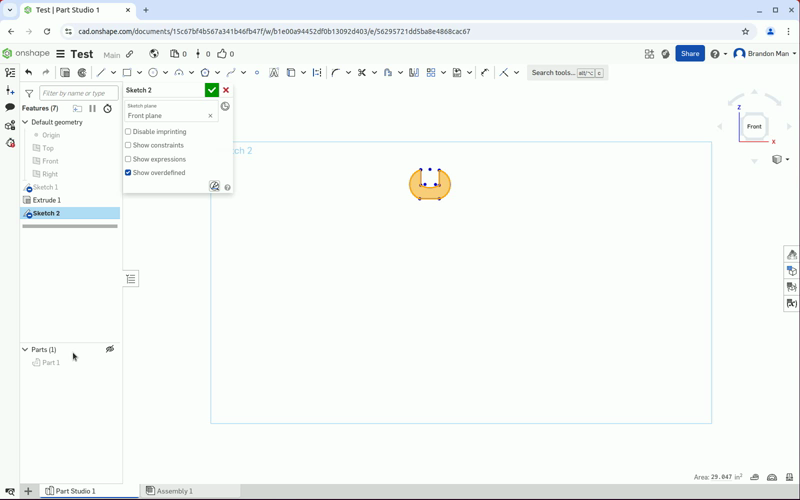
key(shift+e)
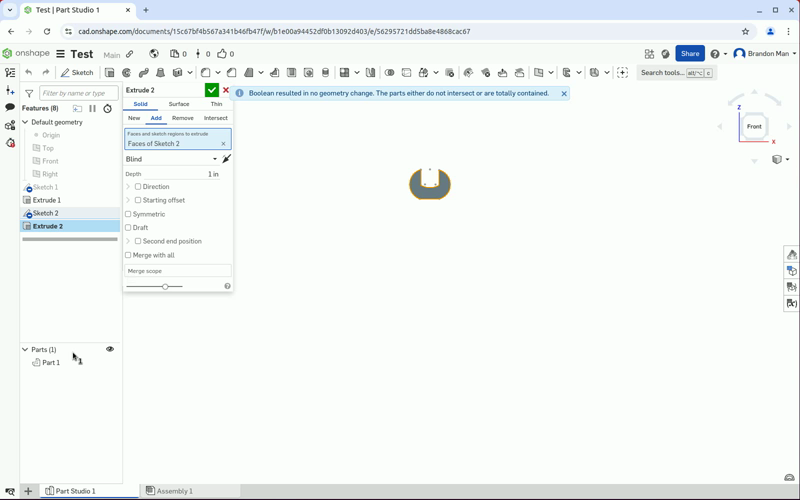
mouse_move(143, 106)
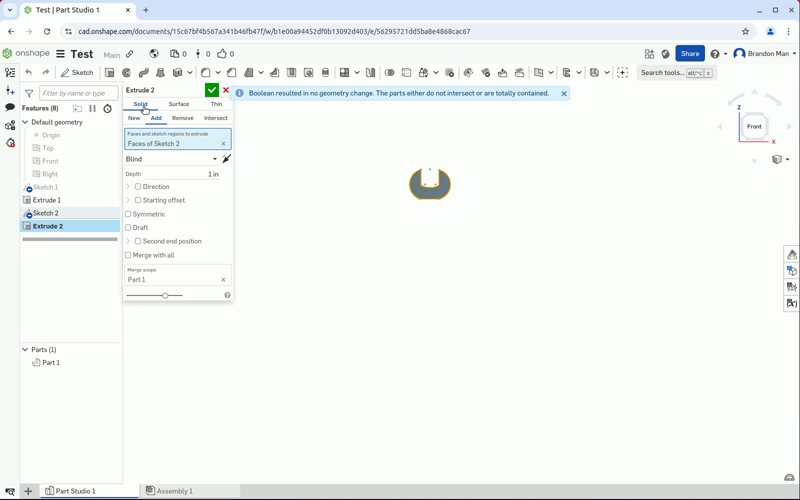
click(143, 106)
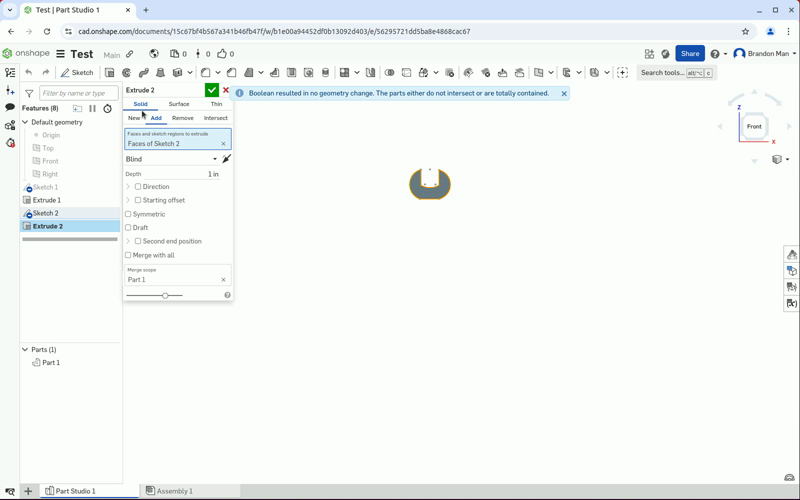
mouse_move(137, 120)
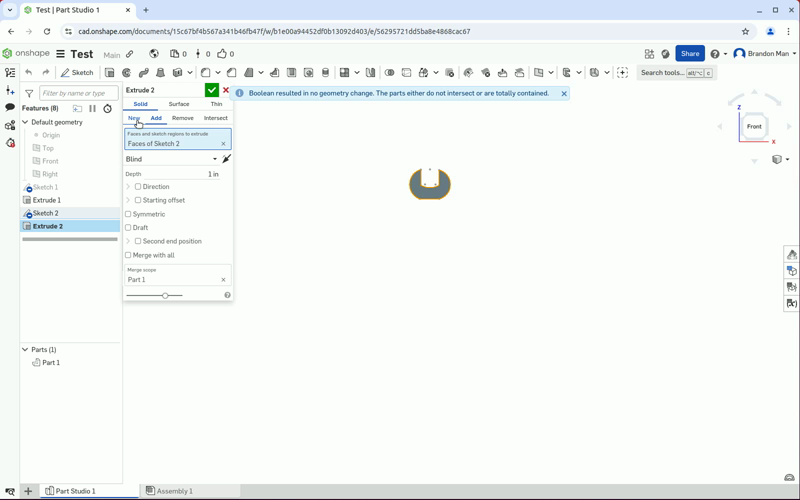
click(137, 120)
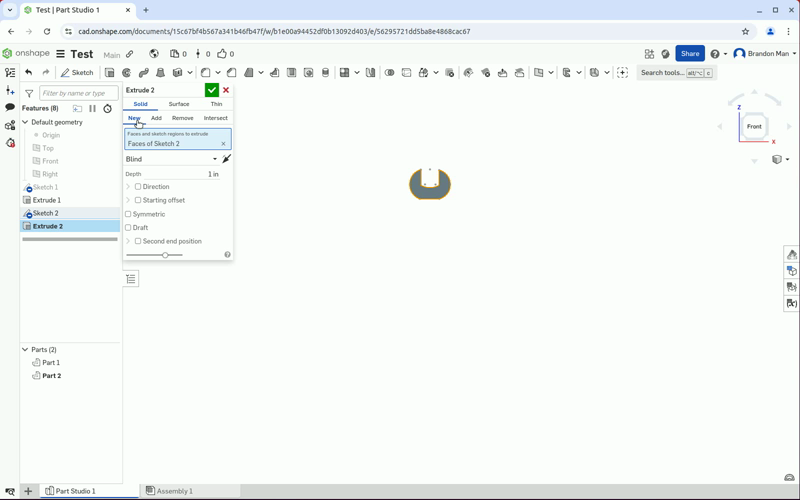
key(tab, 4)
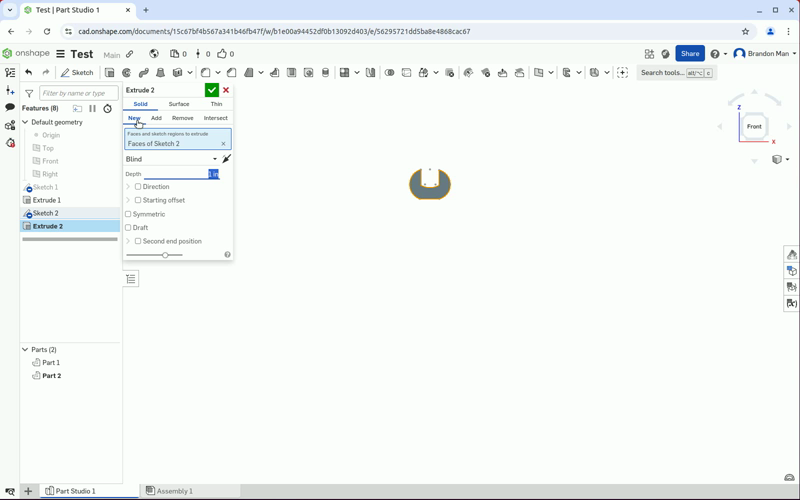
text(1.926)
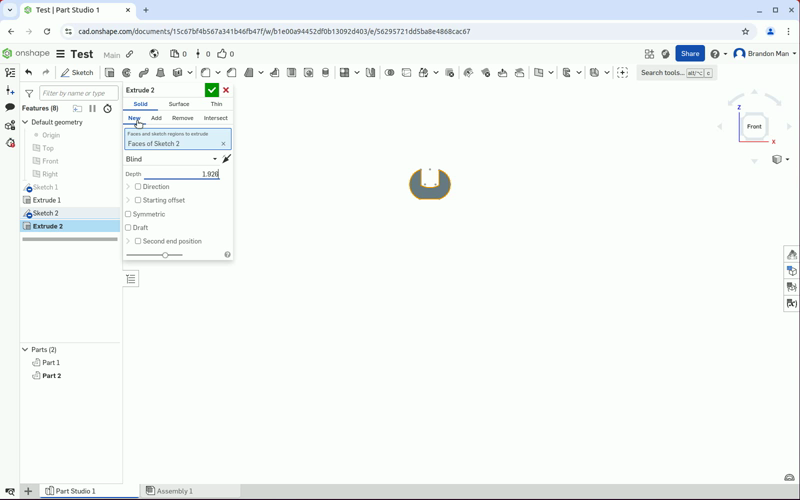
key(enter)
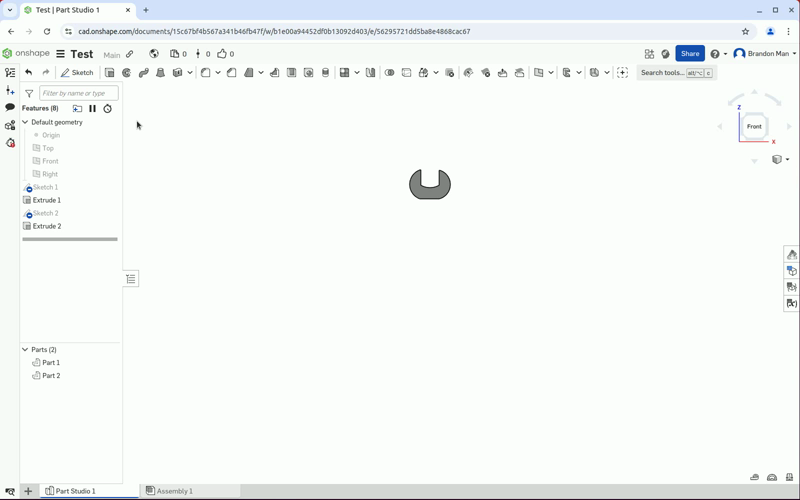
key(shift+h)
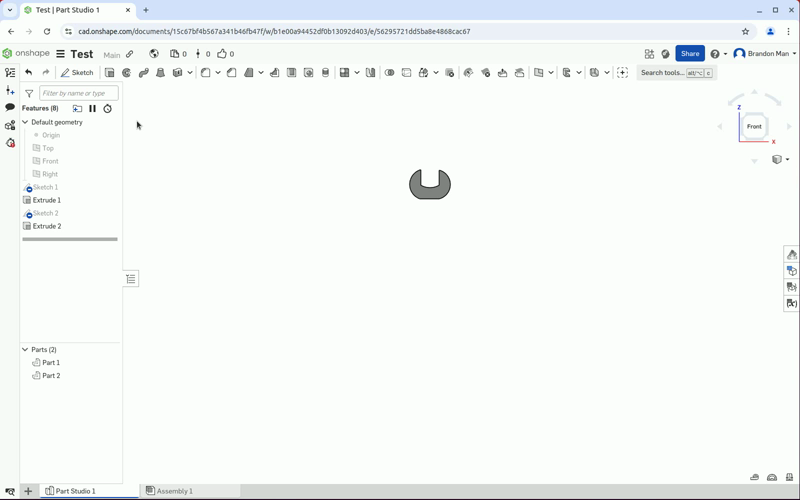
key(shift+h)
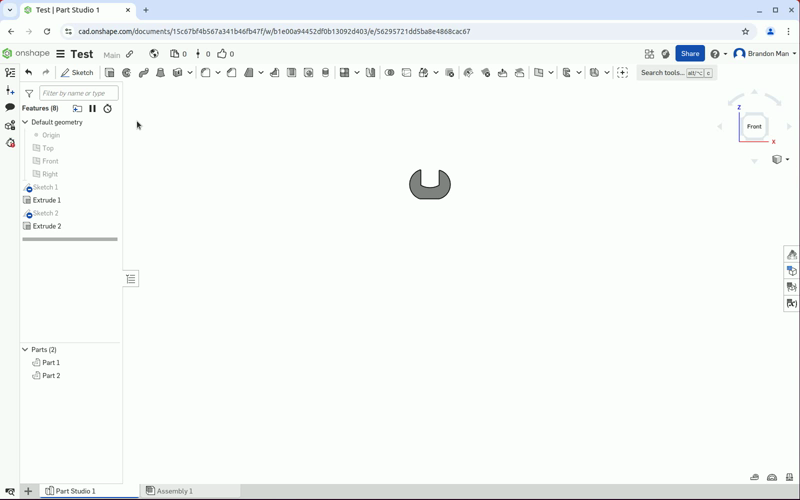
mouse_move(73, 189)
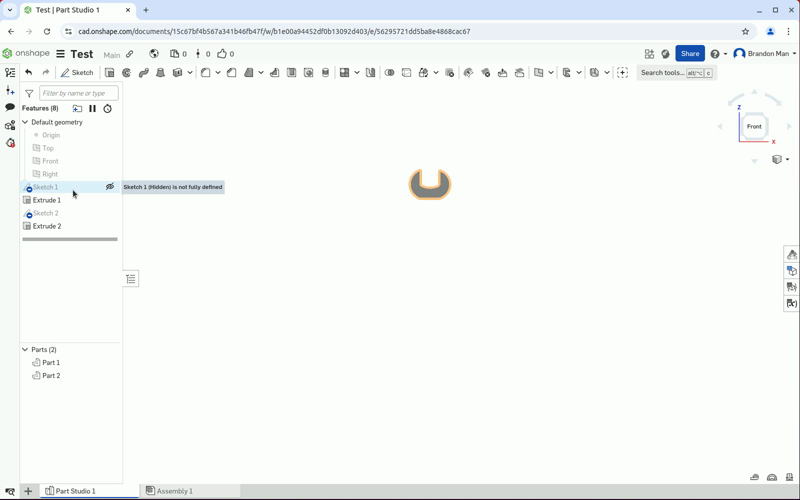
click(73, 189)
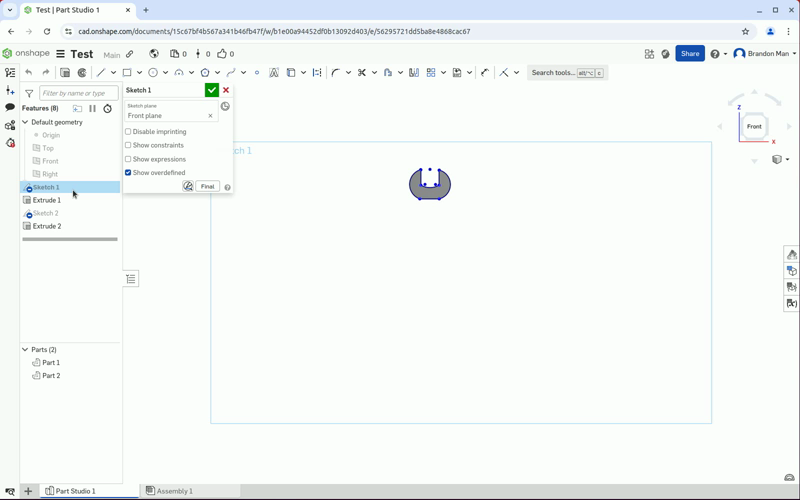
mouse_move(229, 92)
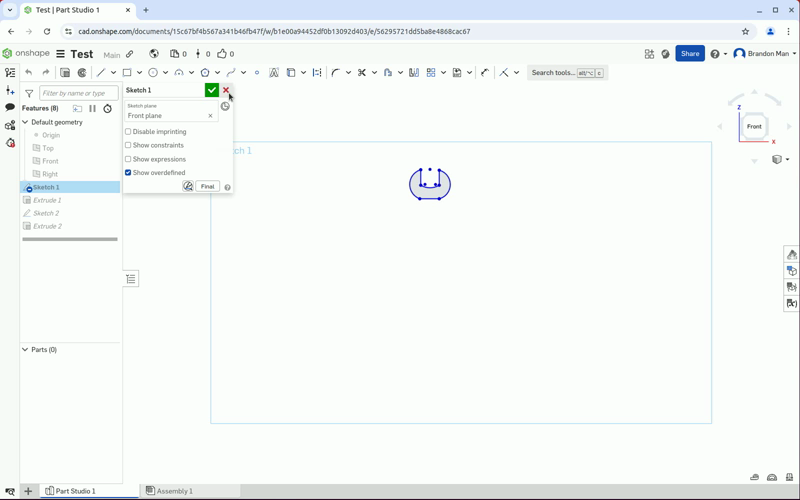
click(229, 92)
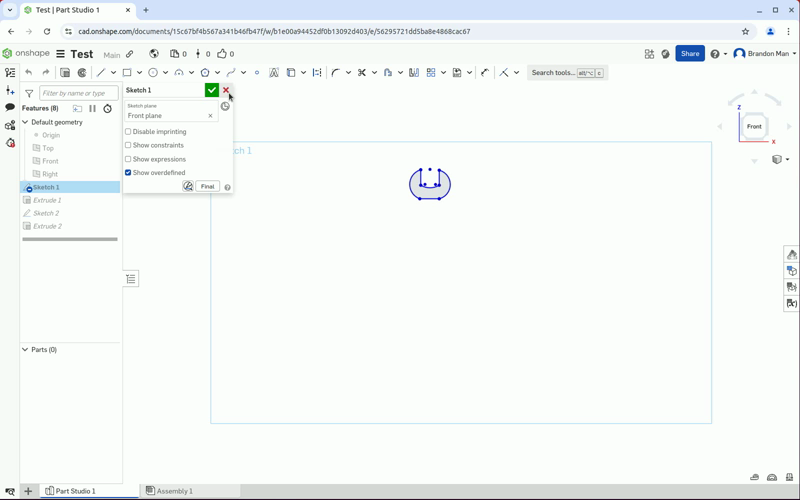
key(shift+s)
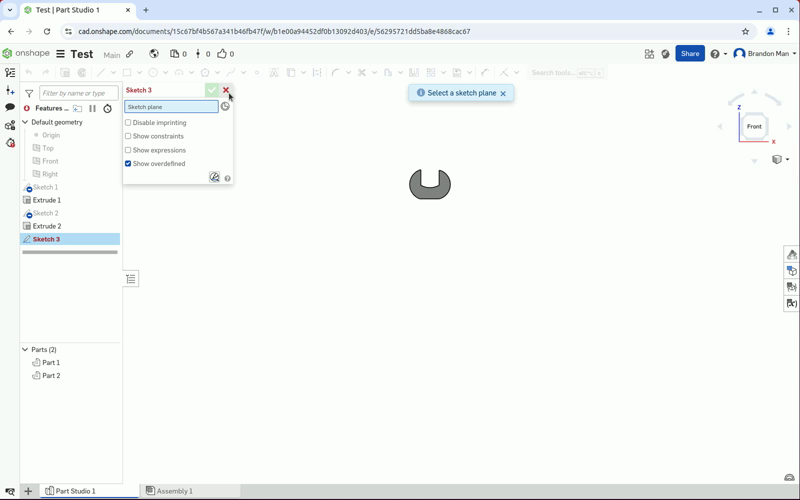
mouse_move(73, 163)
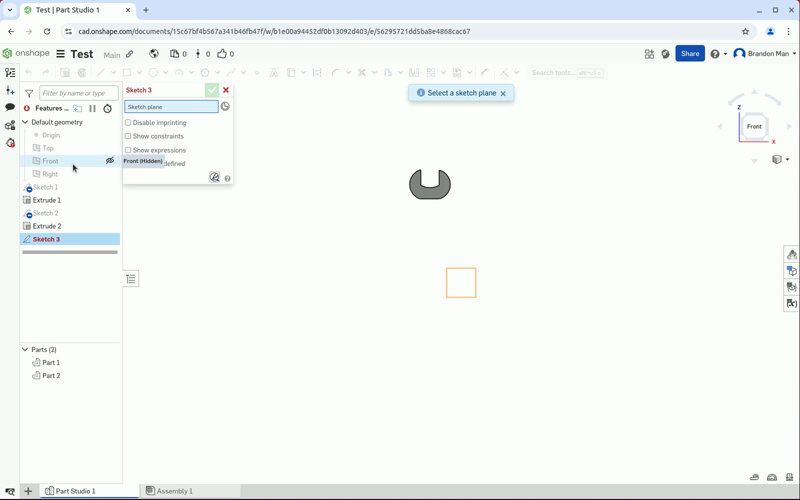
click(73, 163)
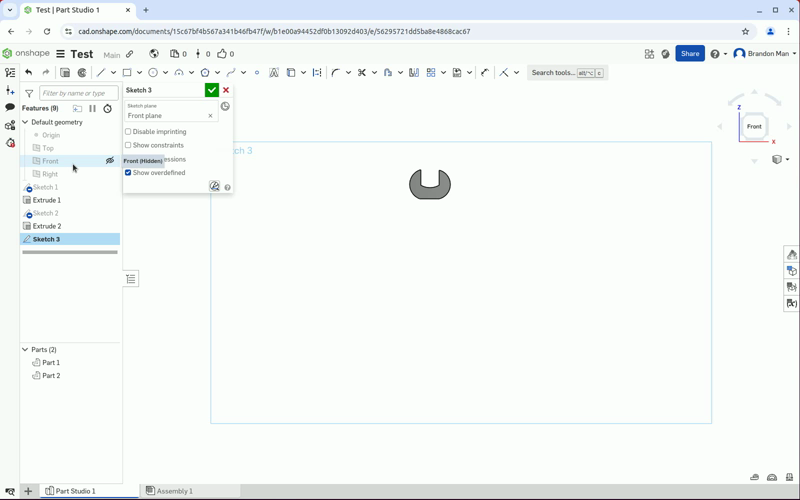
mouse_move(73, 352)
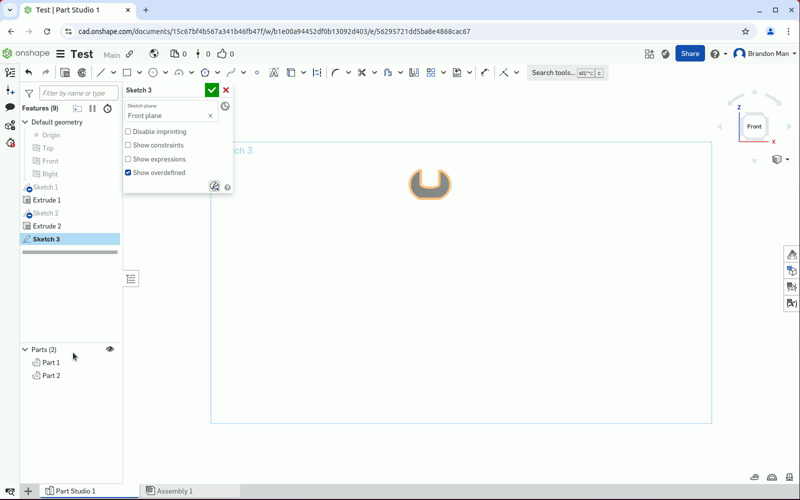
key(y)
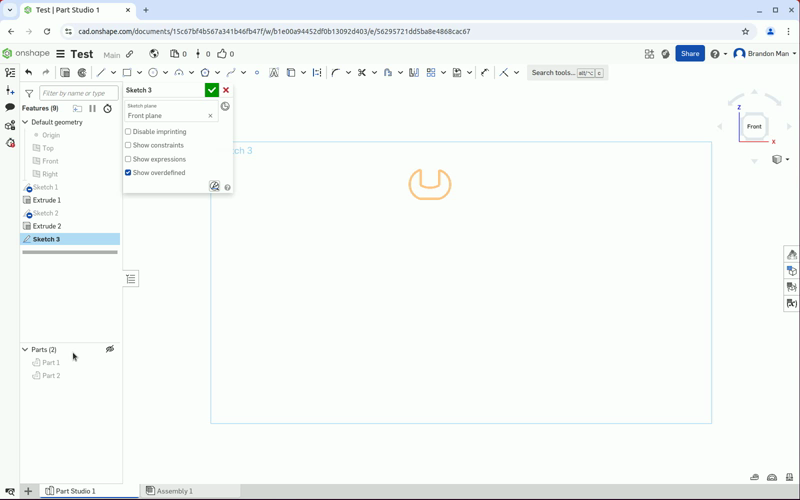
key(l)
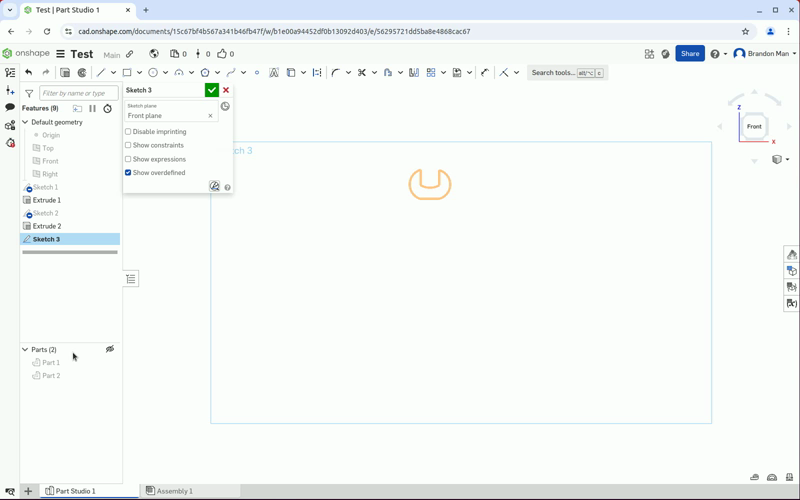
key_down(shift)
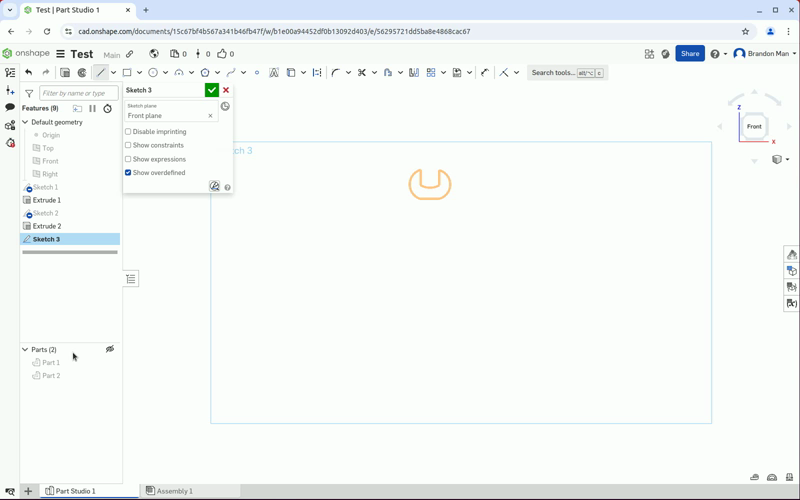
mouse_move(410, 322)
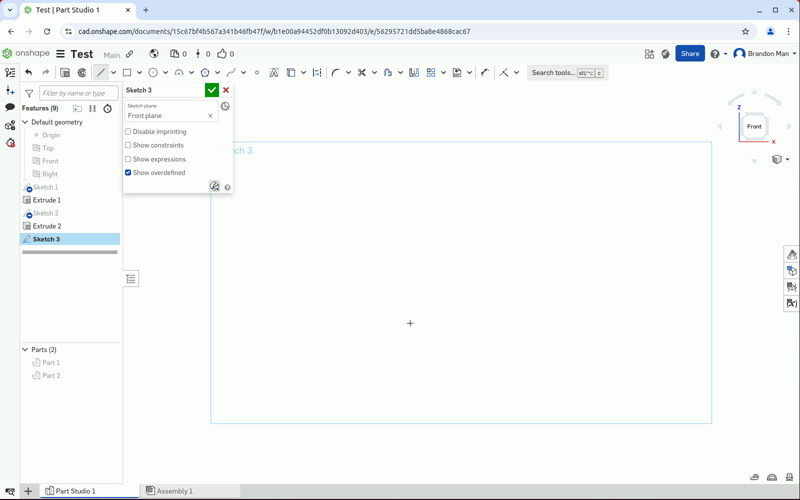
click(410, 322)
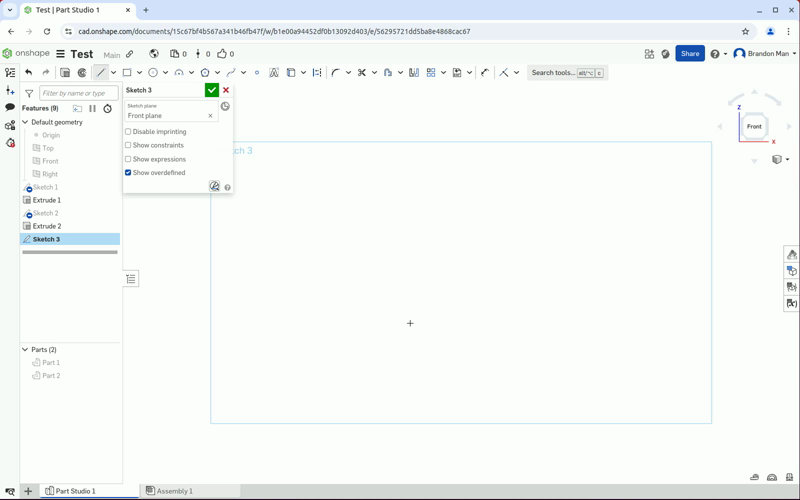
key_up(shift)
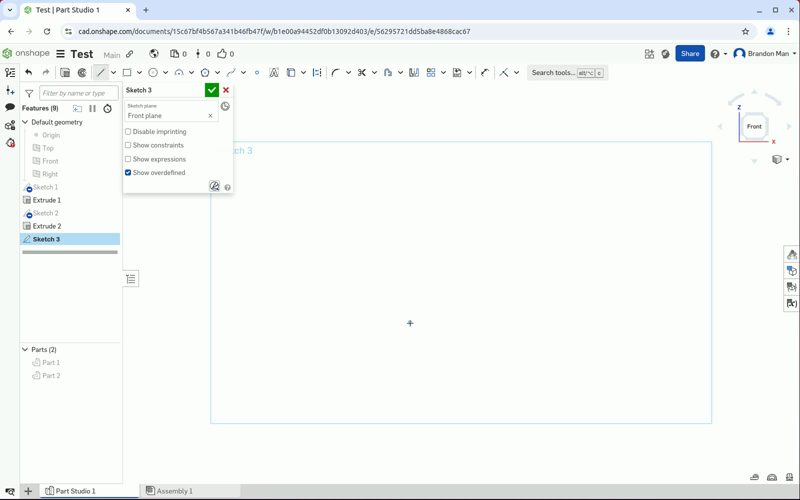
key_down(shift)
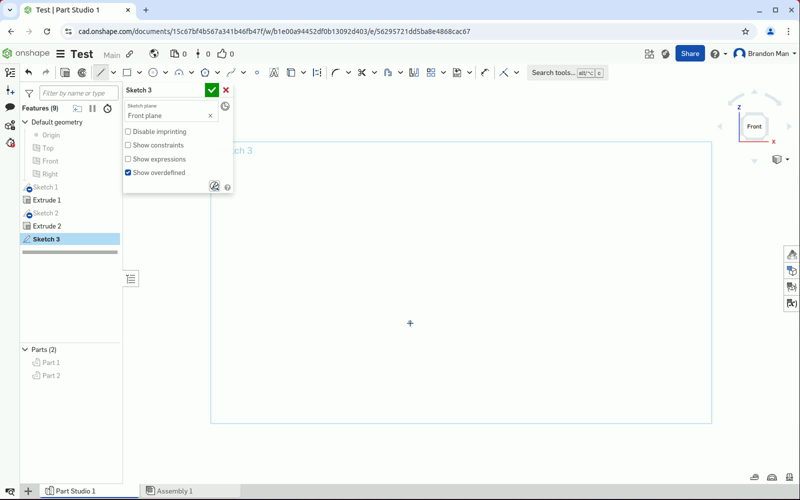
mouse_move(440, 322)
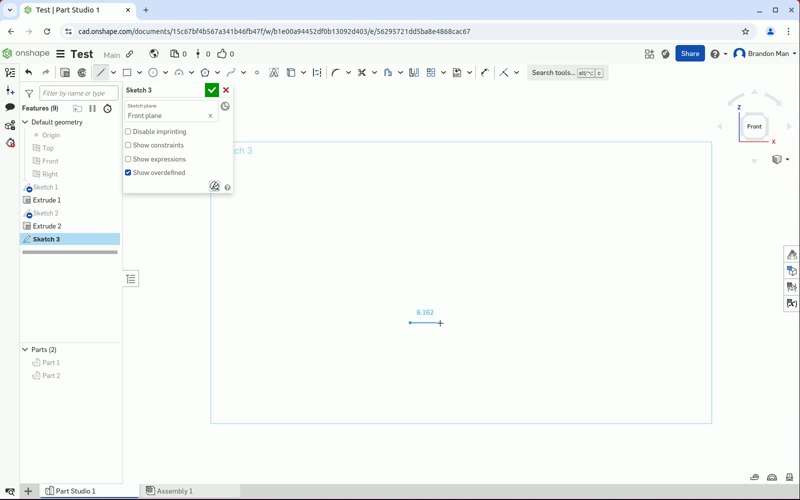
mouse_move(419, 338)
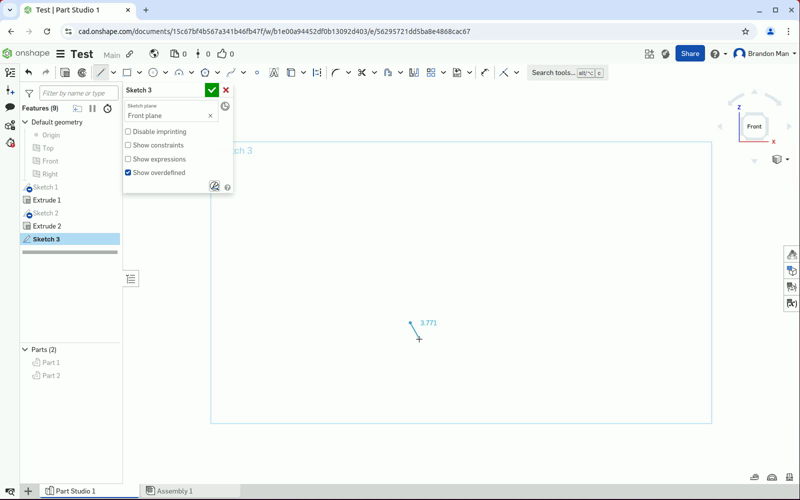
click(419, 338)
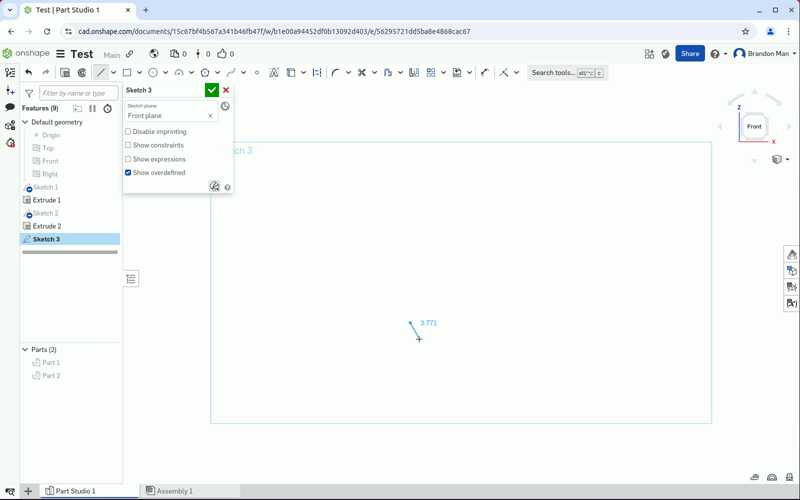
key_up(shift)
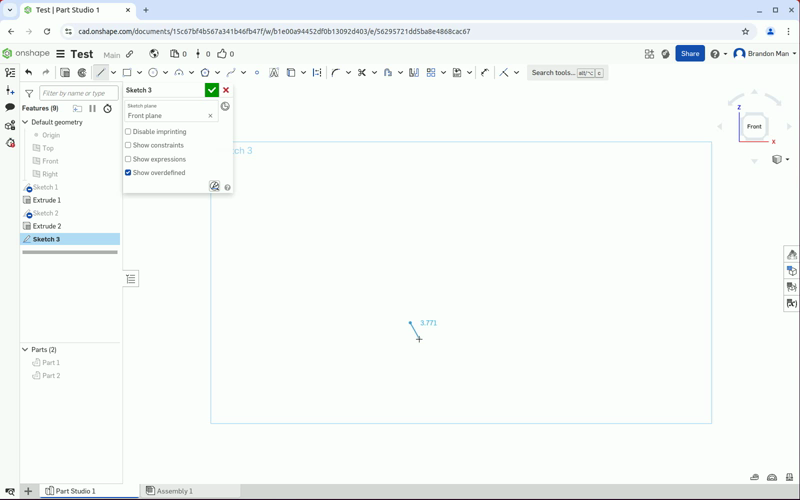
key_down(shift)
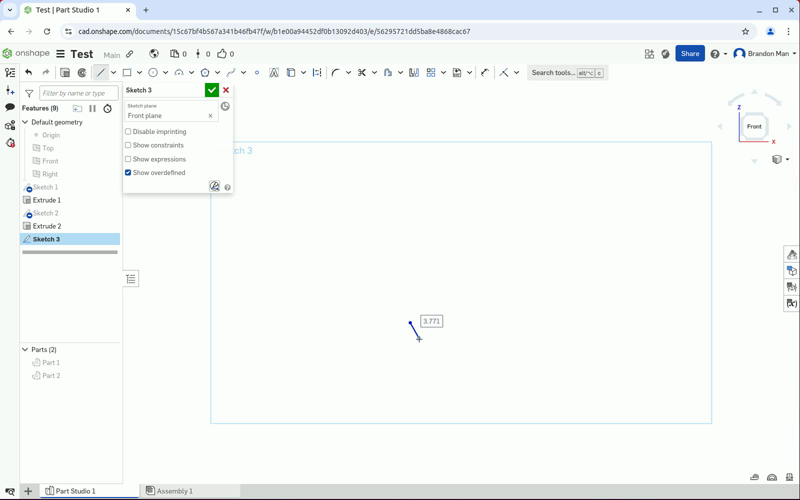
mouse_move(449, 338)
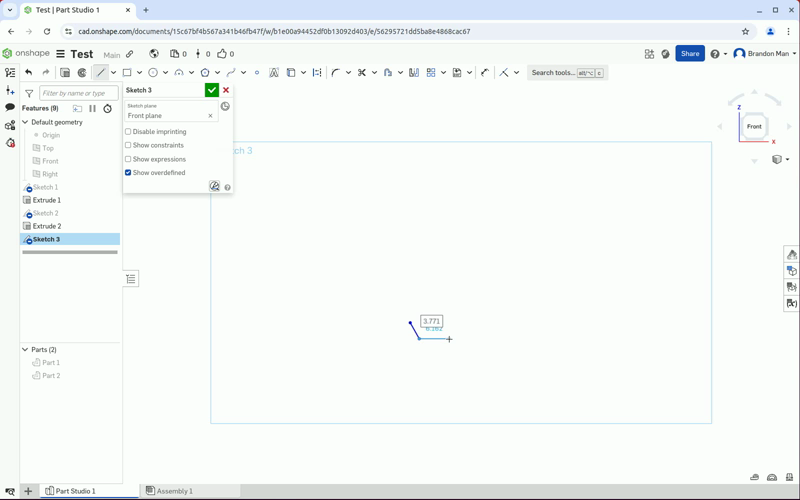
mouse_move(437, 339)
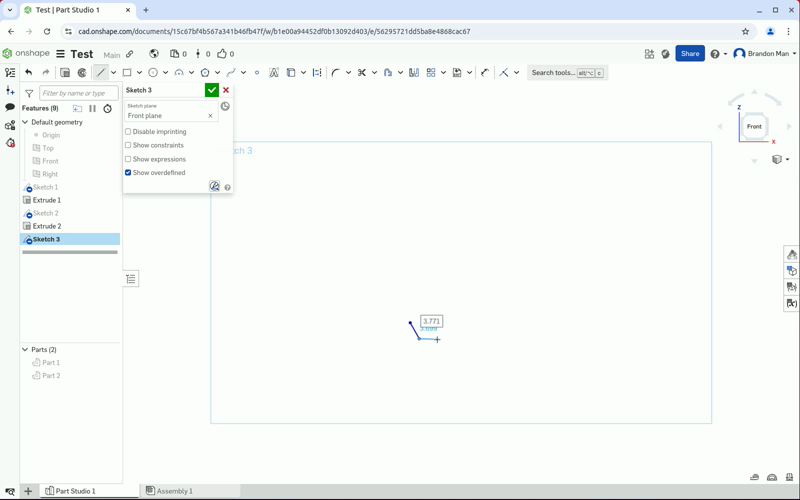
click(437, 339)
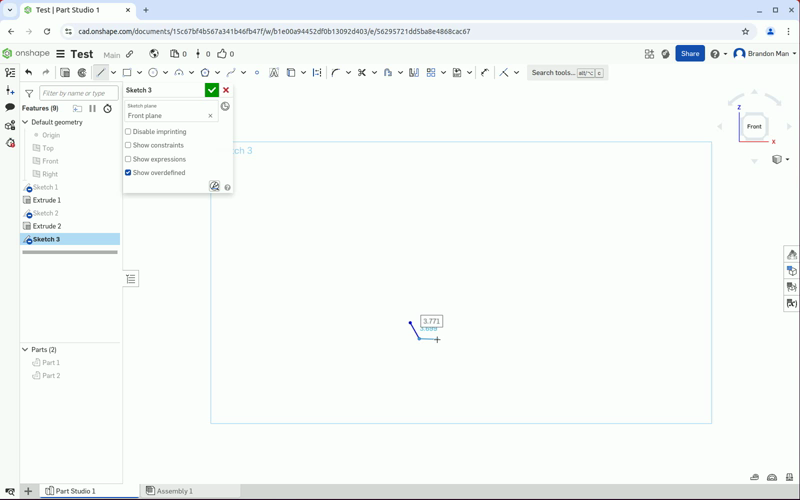
key_up(shift)
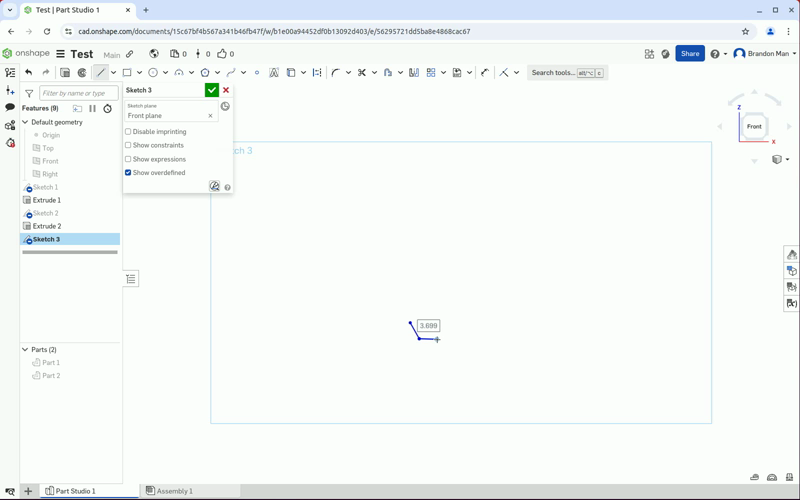
key_down(shift)
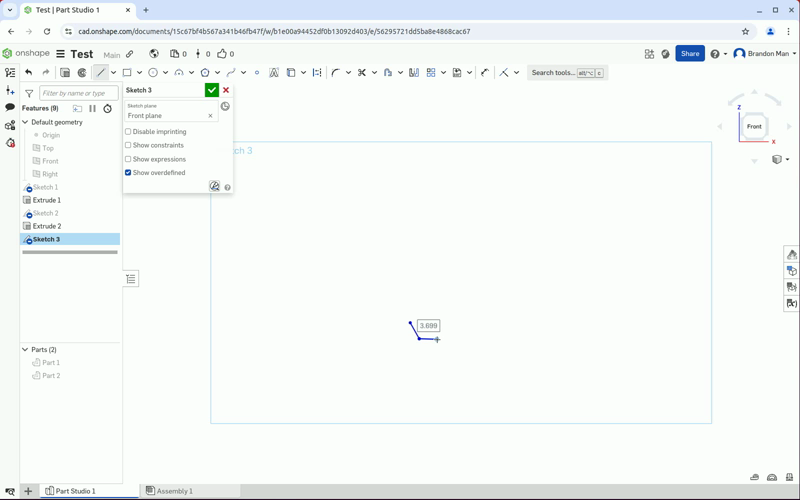
mouse_move(467, 339)
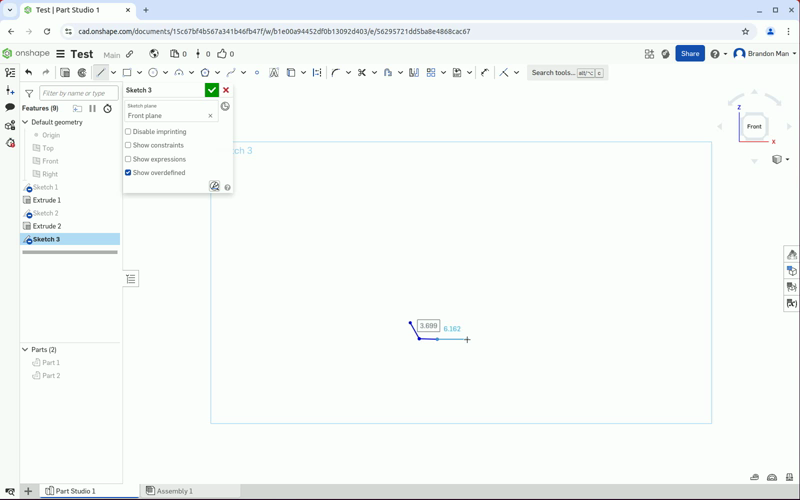
mouse_move(446, 323)
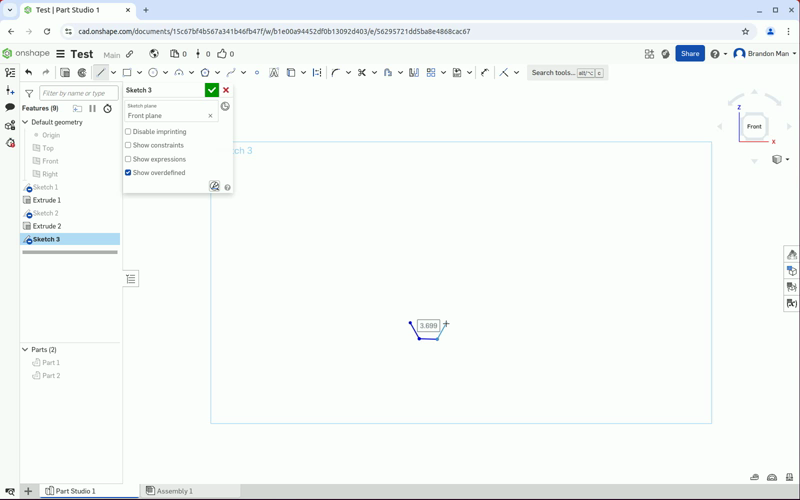
click(446, 323)
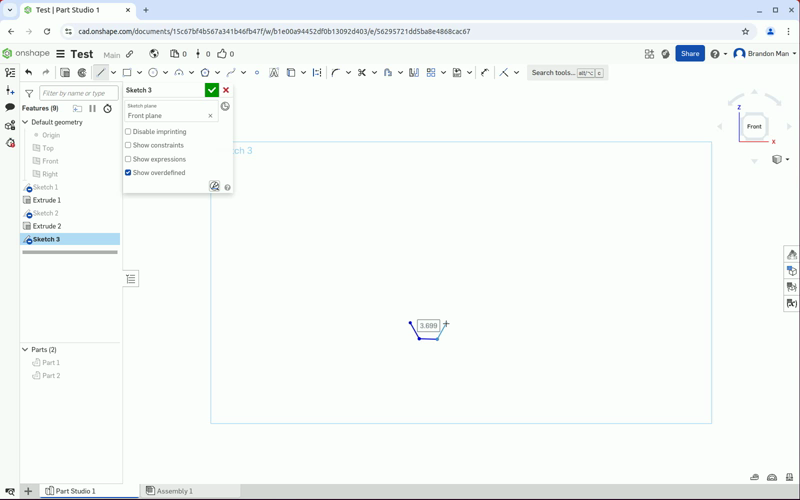
key_up(shift)
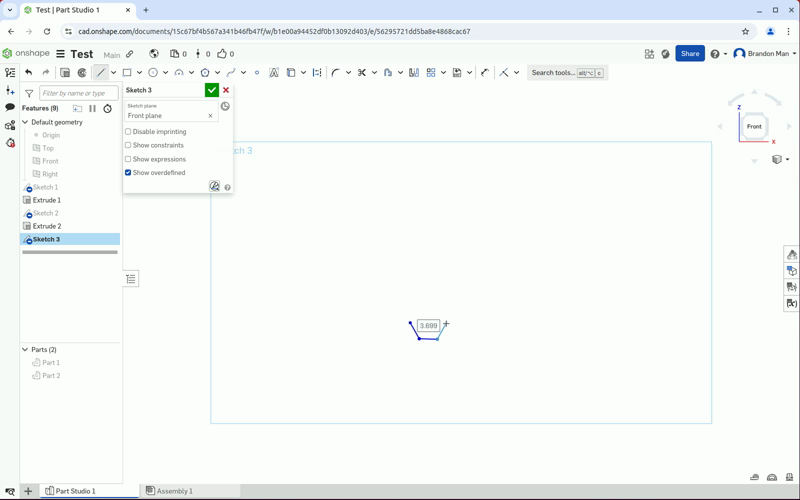
key_down(shift)
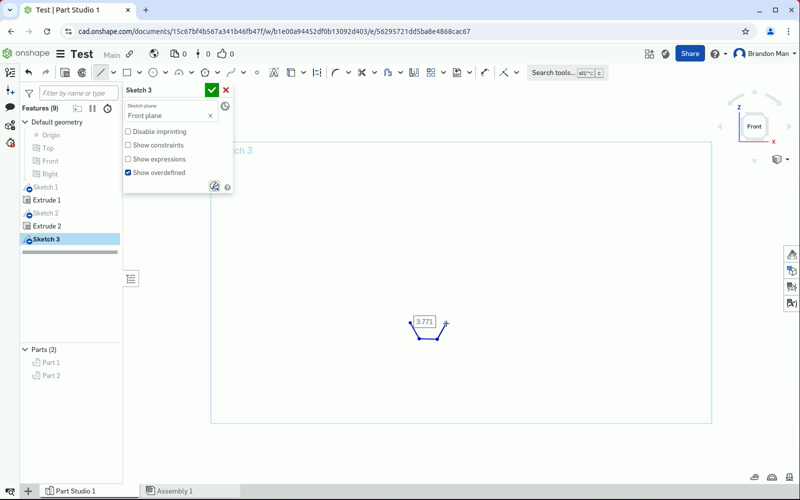
mouse_move(476, 323)
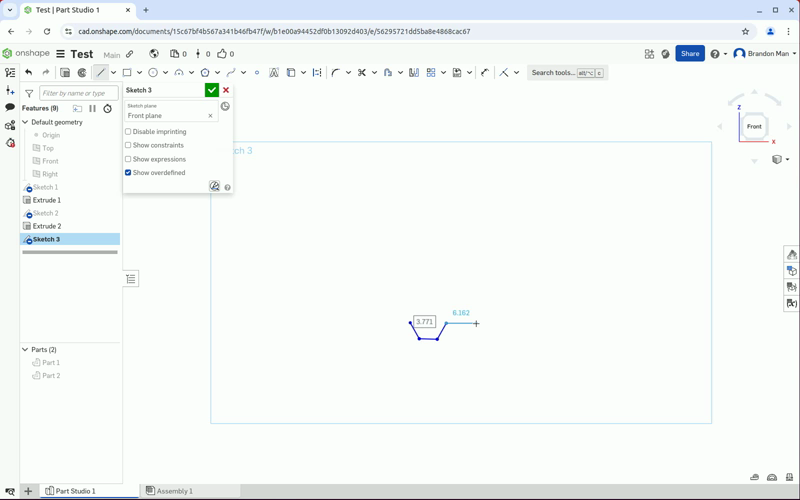
mouse_move(437, 307)
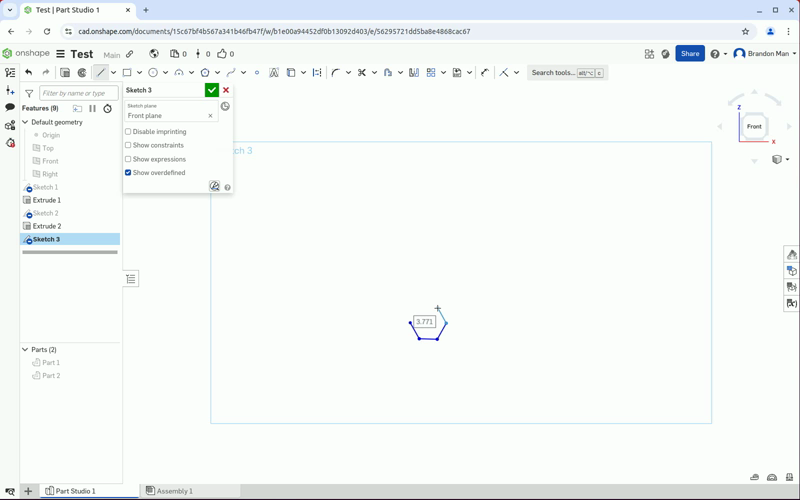
click(437, 307)
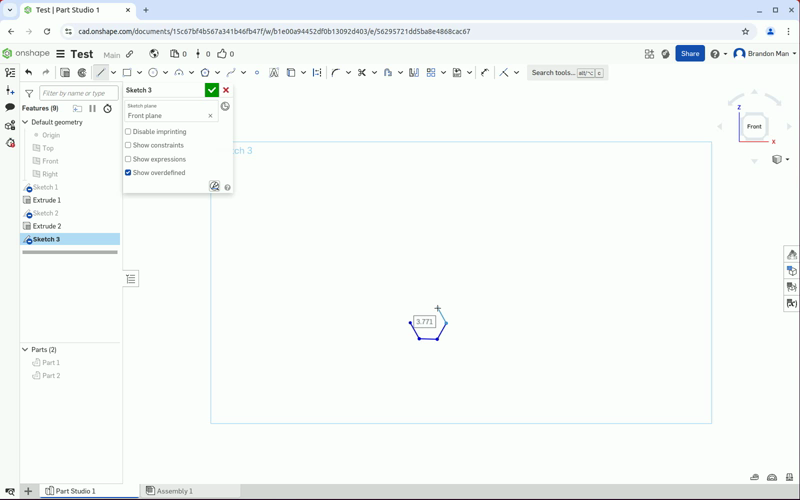
key_up(shift)
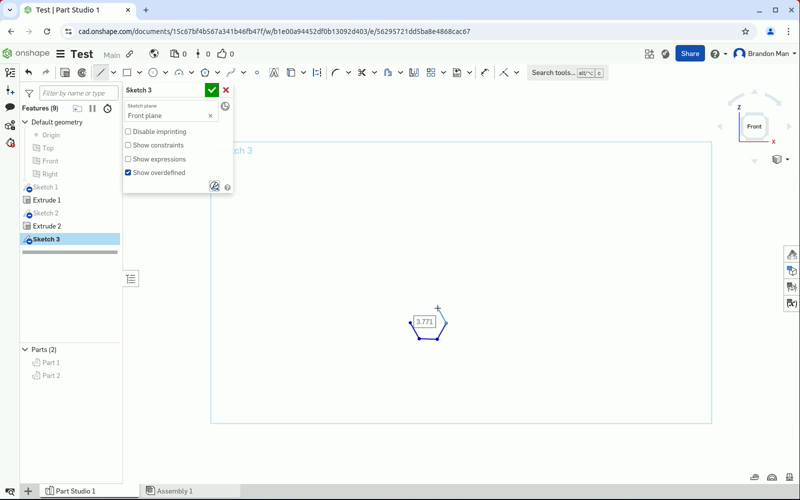
key_down(shift)
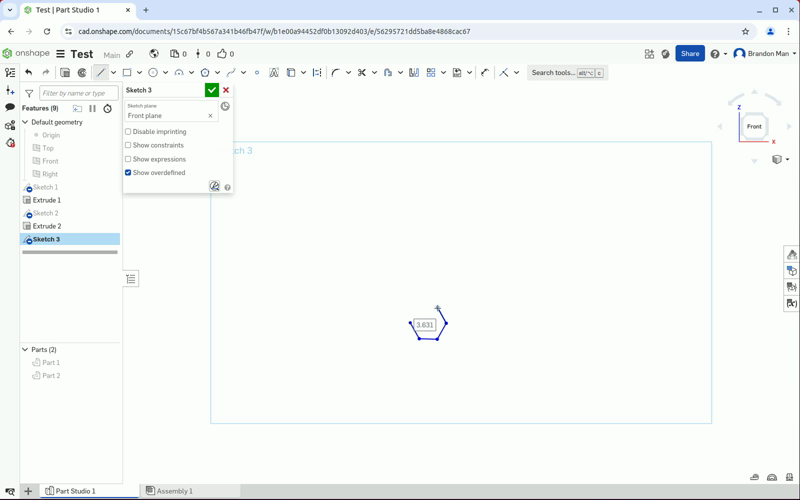
mouse_move(467, 307)
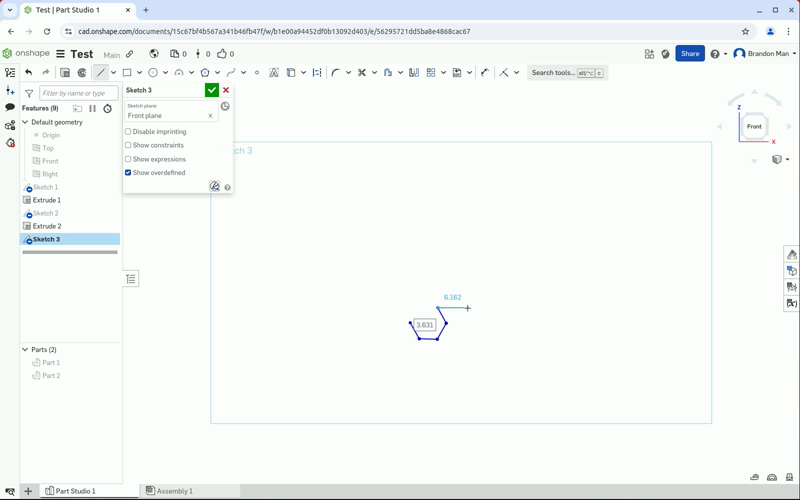
mouse_move(437, 301)
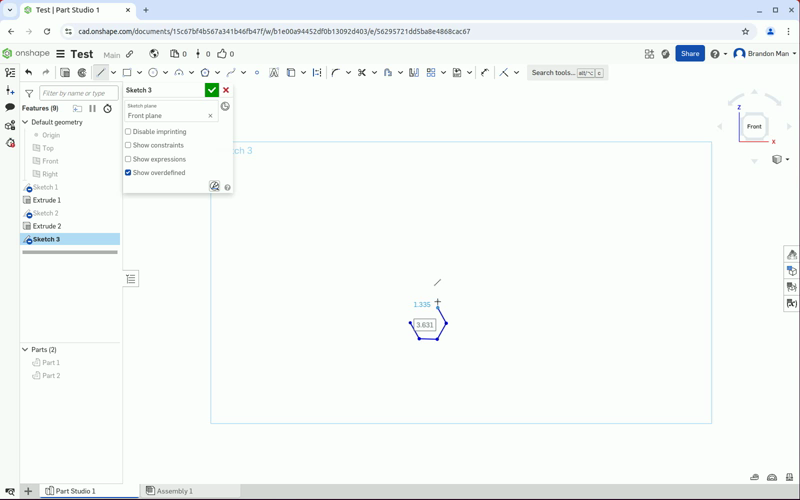
scroll(6)
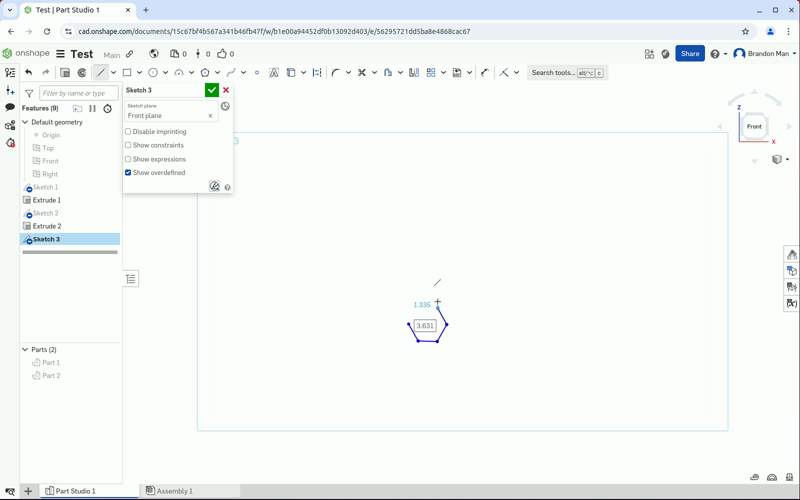
scroll(6)
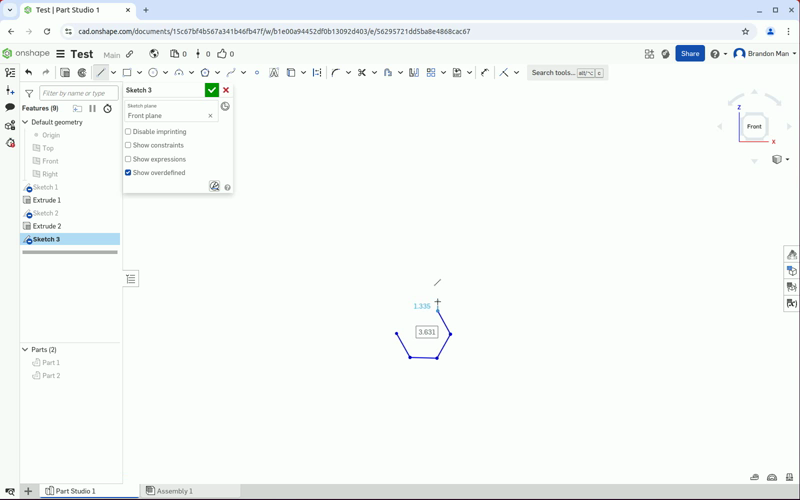
scroll(6)
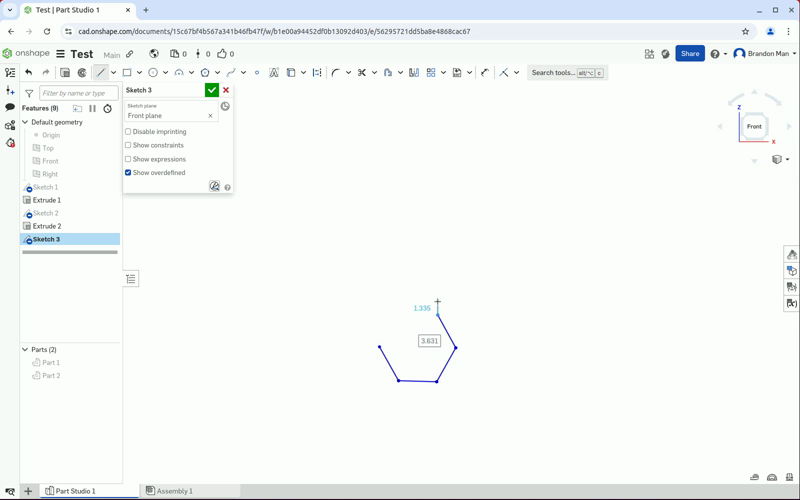
scroll(6)
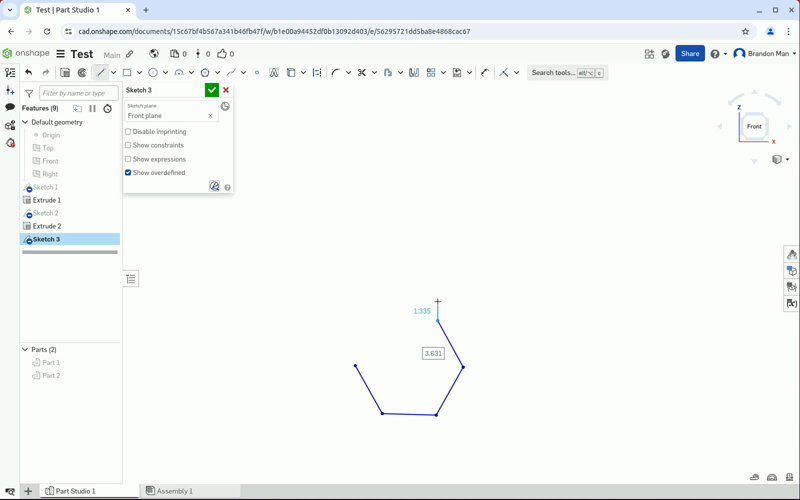
scroll(6)
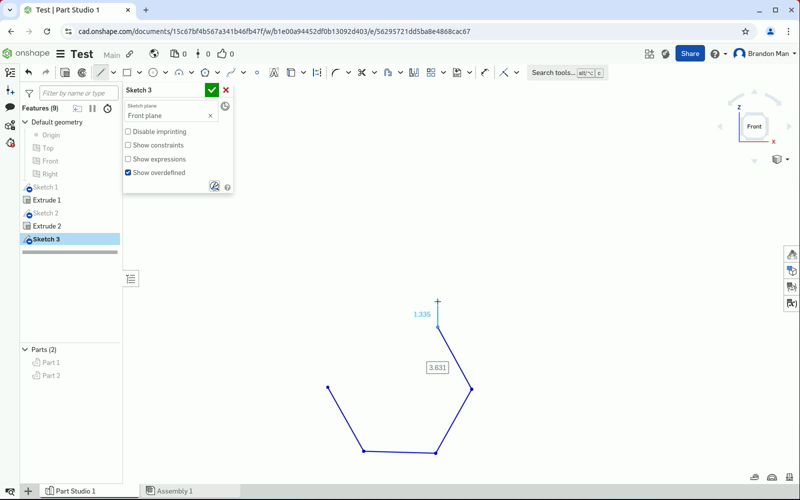
scroll(6)
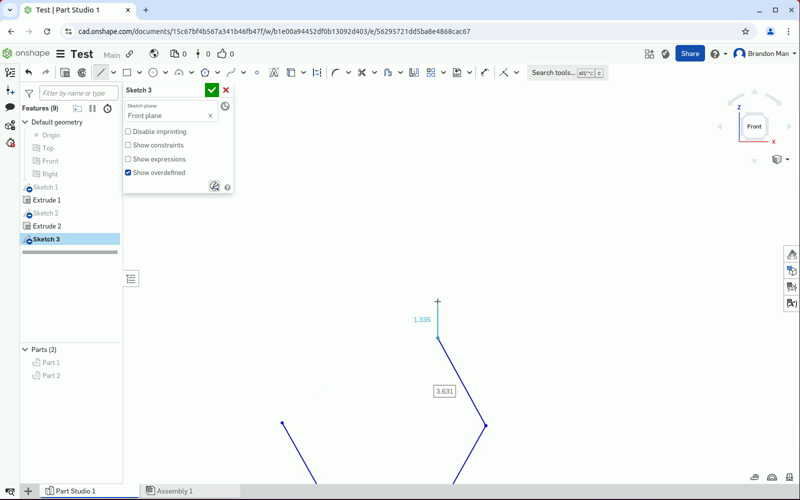
scroll(6)
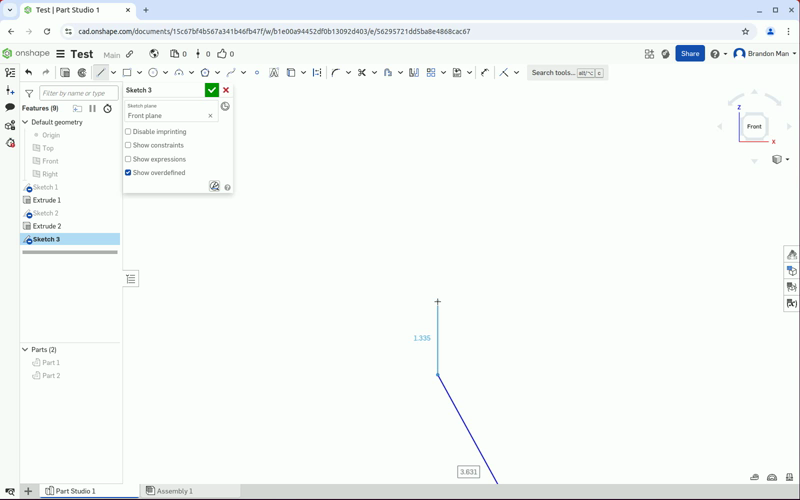
click(437, 301)
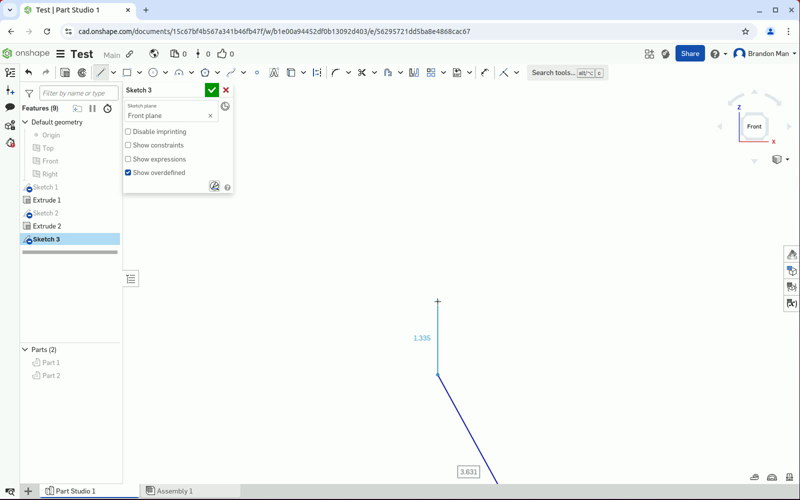
scroll(-6)
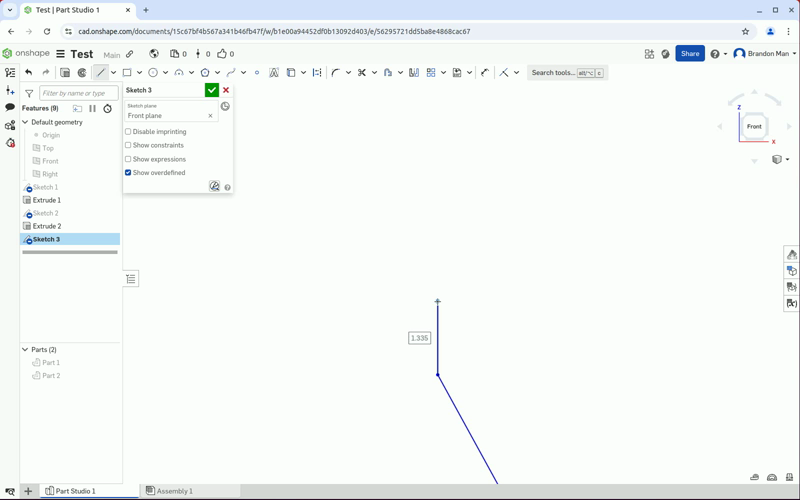
scroll(-6)
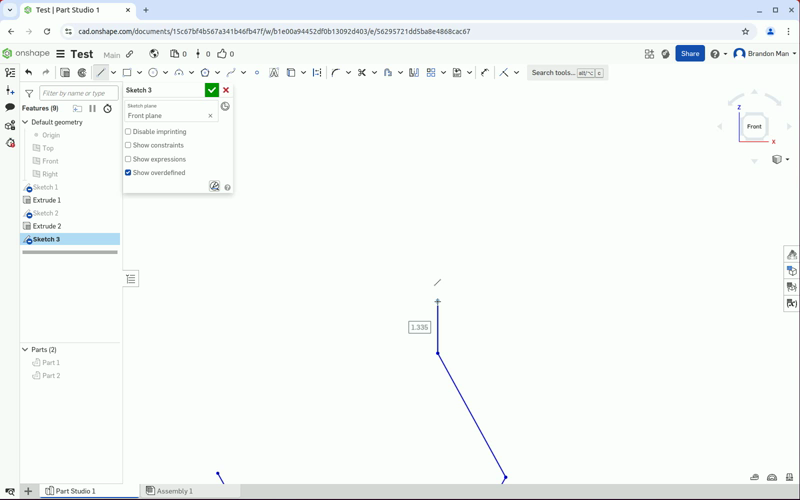
scroll(-6)
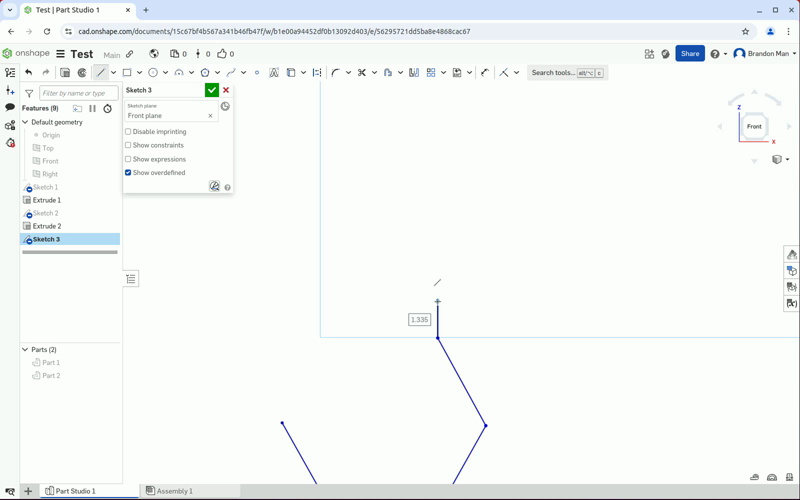
scroll(-6)
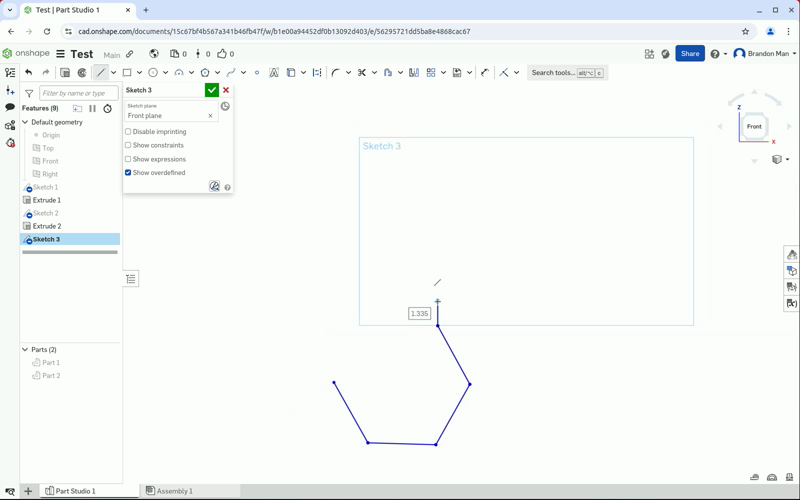
scroll(-6)
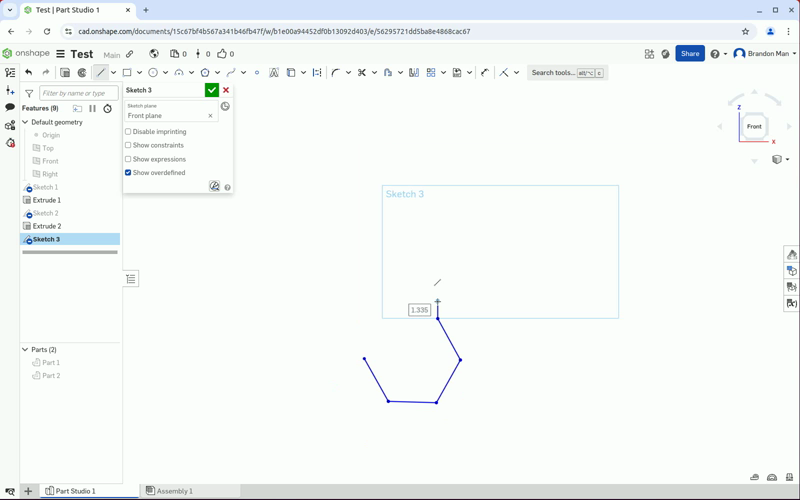
scroll(-6)
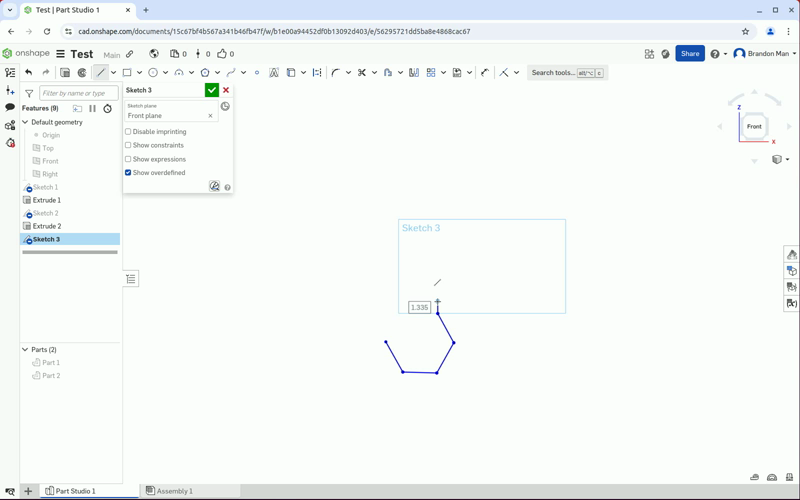
scroll(-6)
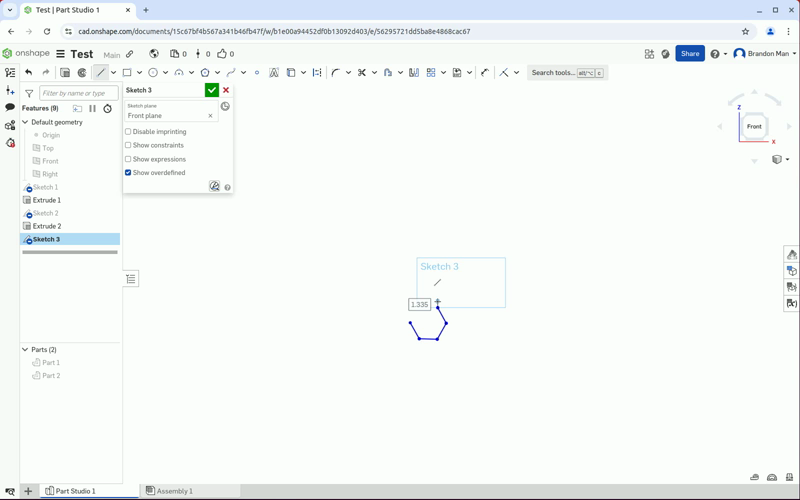
key_up(shift)
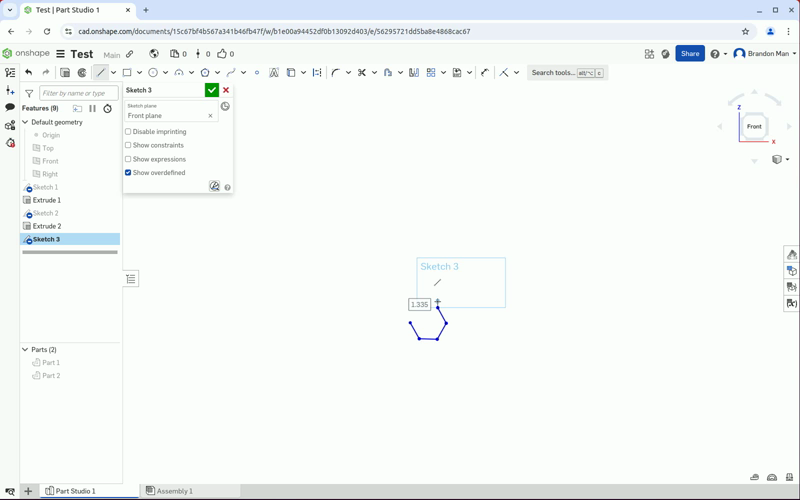
key(esc)
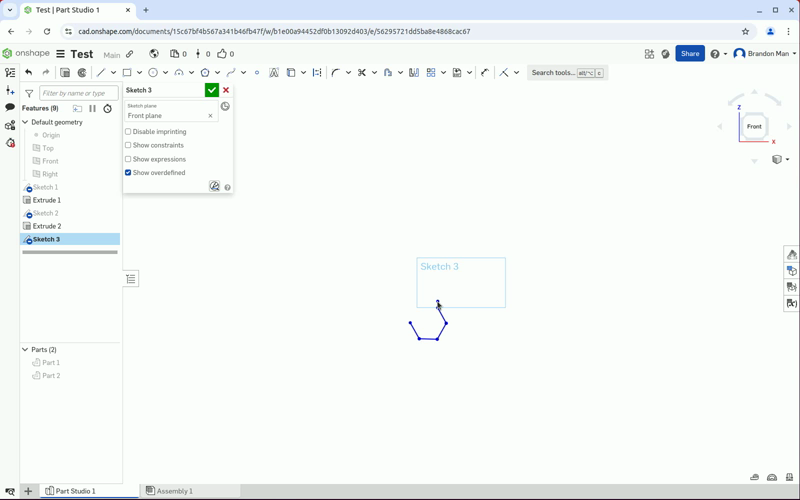
key(a)
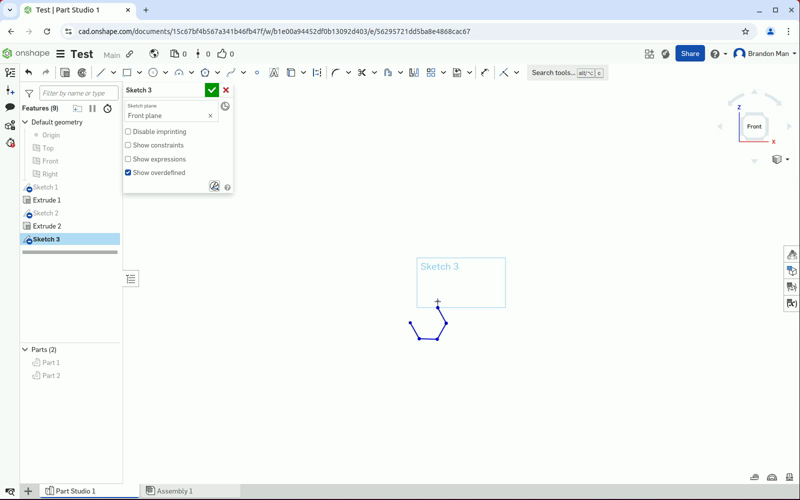
mouse_move(437, 301)
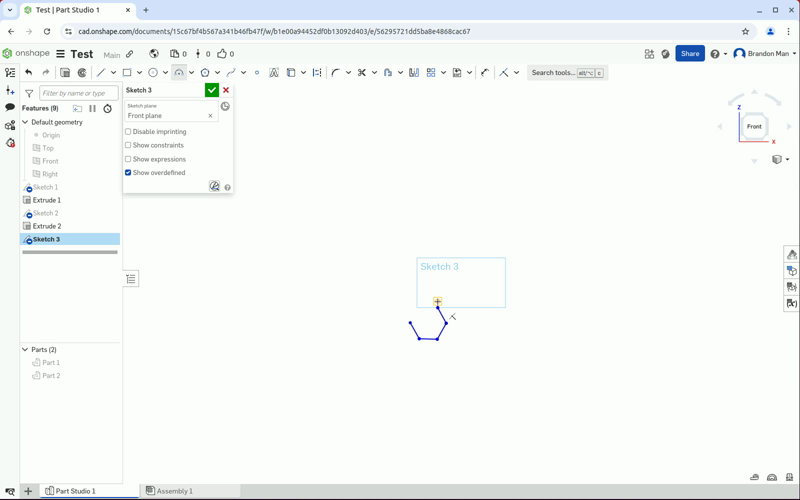
click(437, 301)
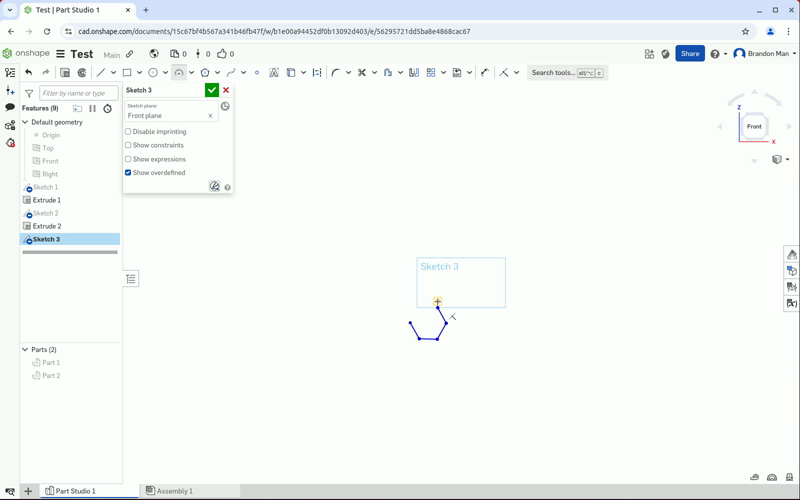
key_down(shift)
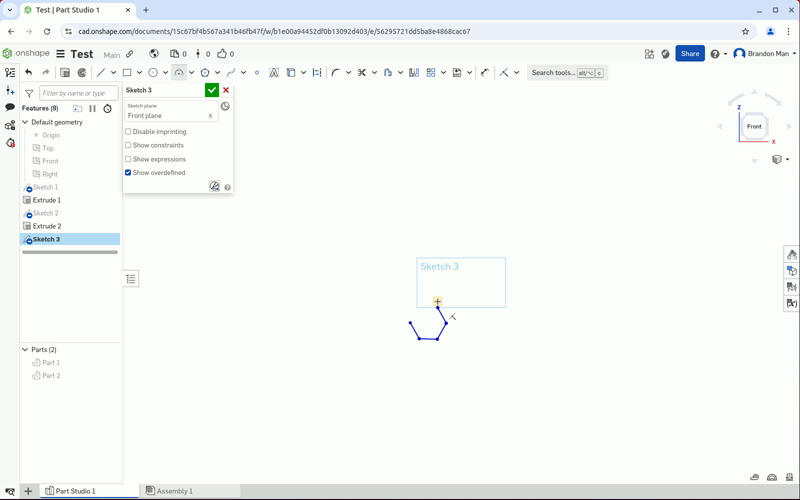
mouse_move(419, 301)
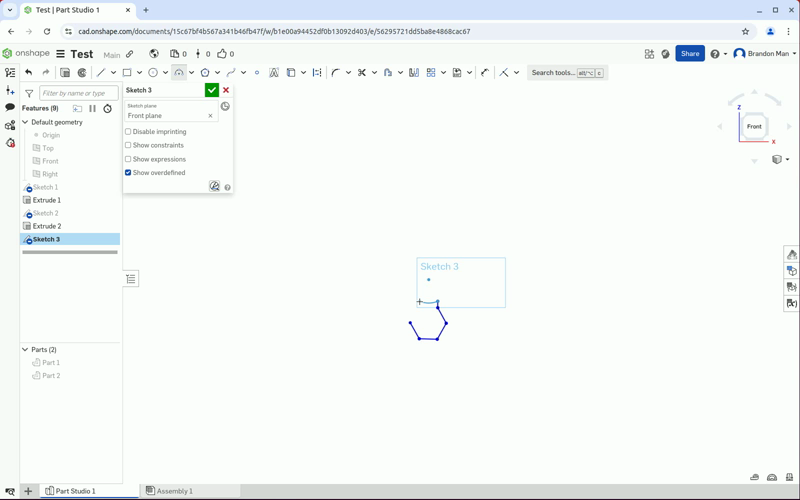
click(419, 301)
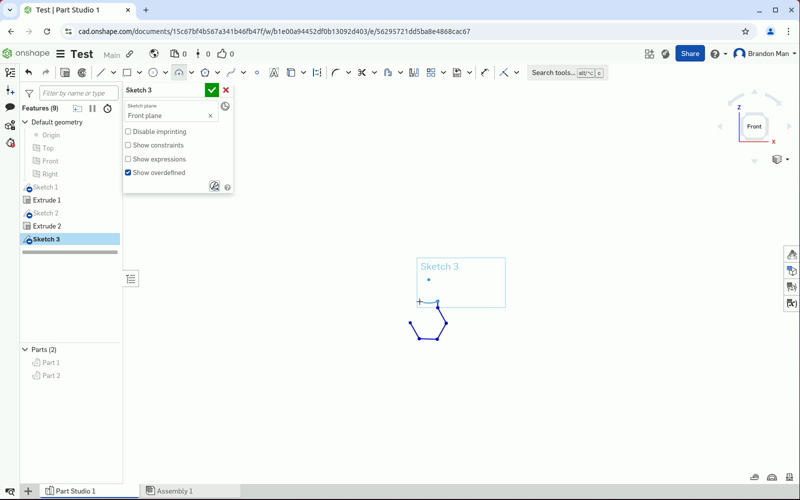
mouse_move(429, 347)
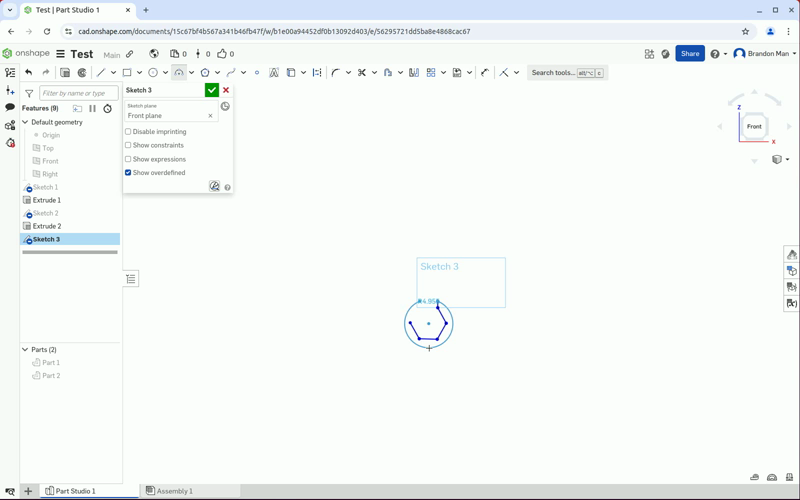
click(429, 347)
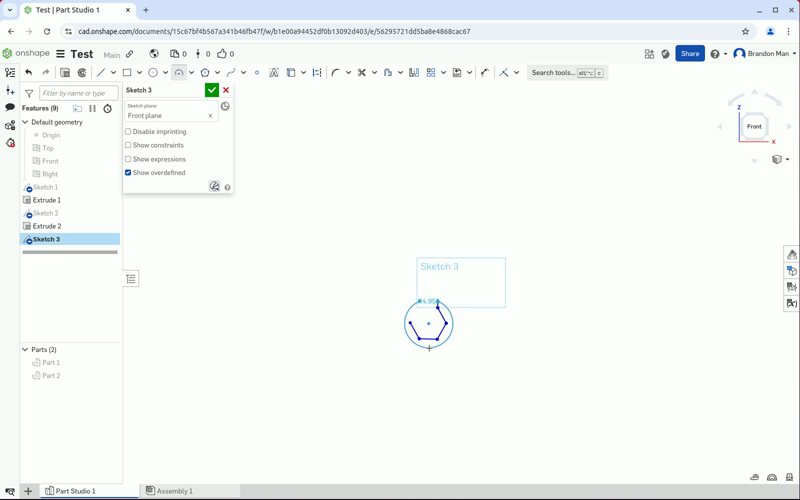
key_up(shift)
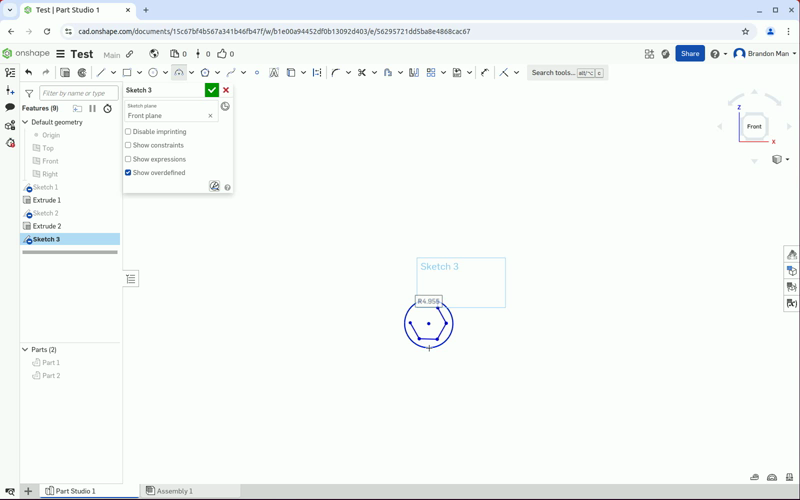
key(esc)
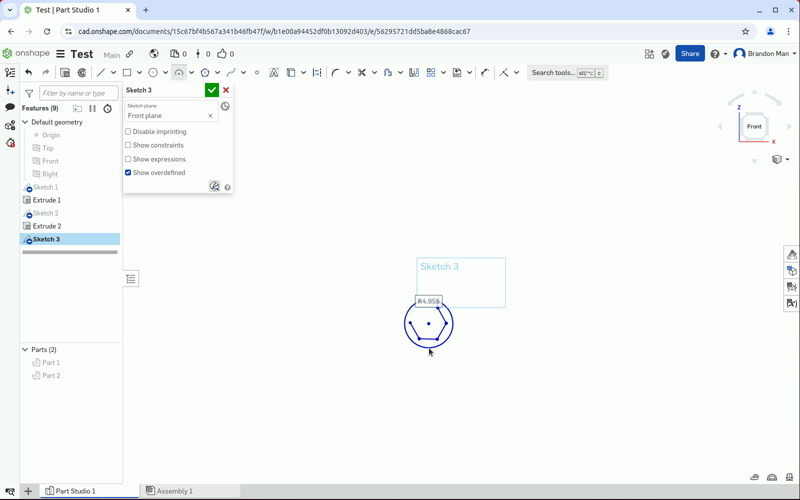
key(l)
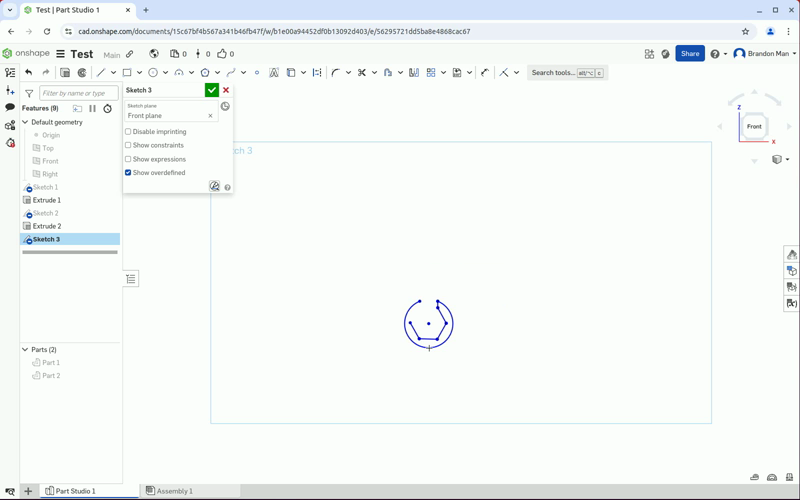
mouse_move(419, 301)
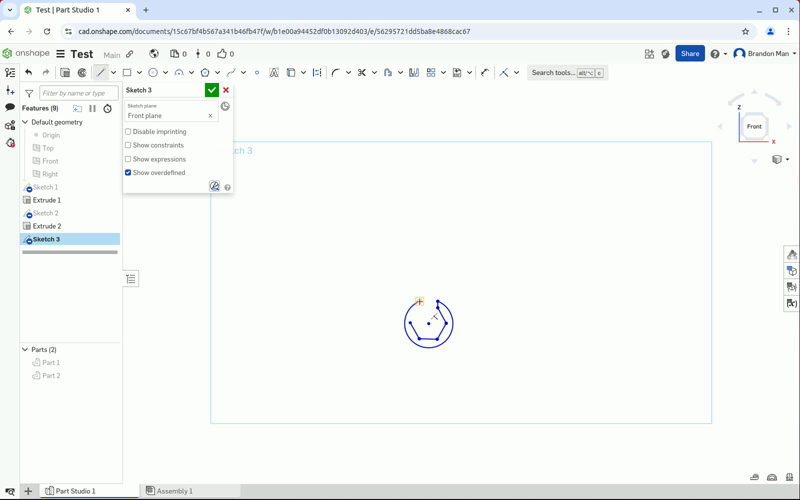
click(419, 301)
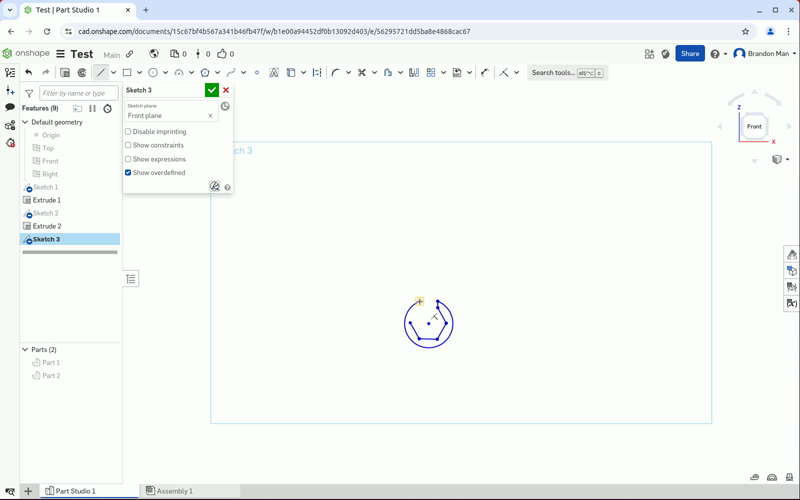
key_down(shift)
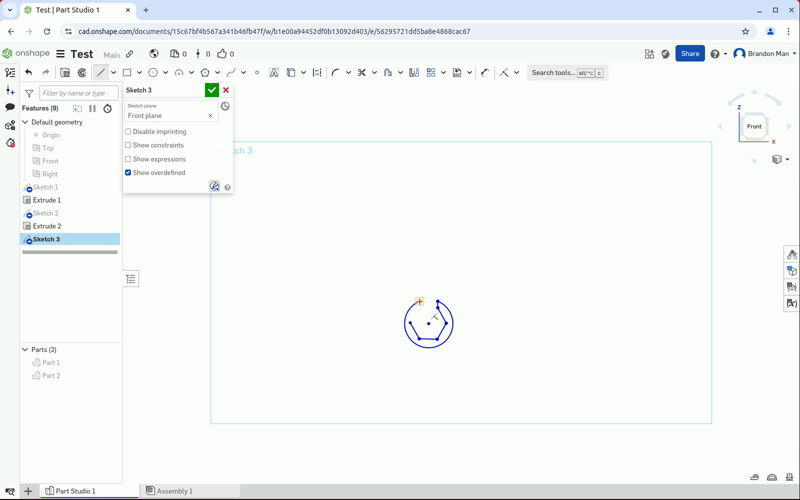
mouse_move(449, 301)
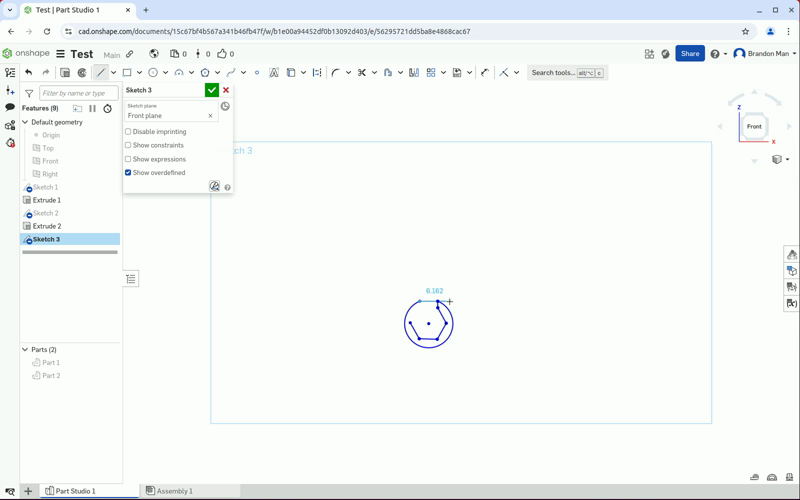
mouse_move(419, 307)
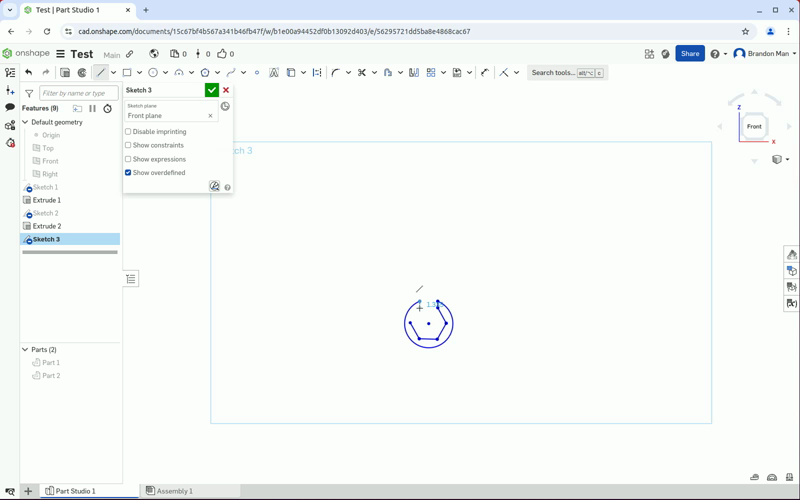
scroll(6)
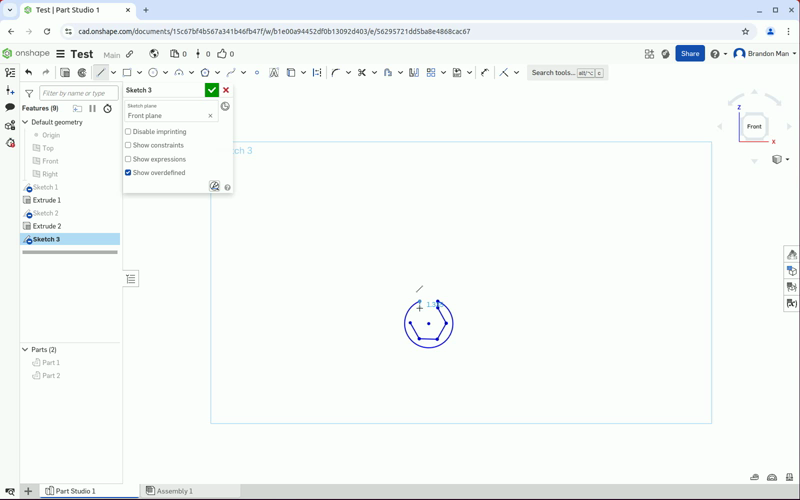
scroll(6)
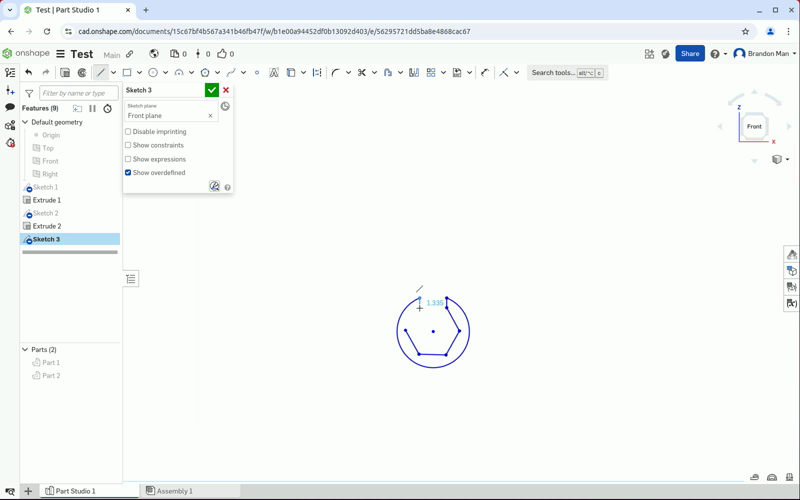
scroll(6)
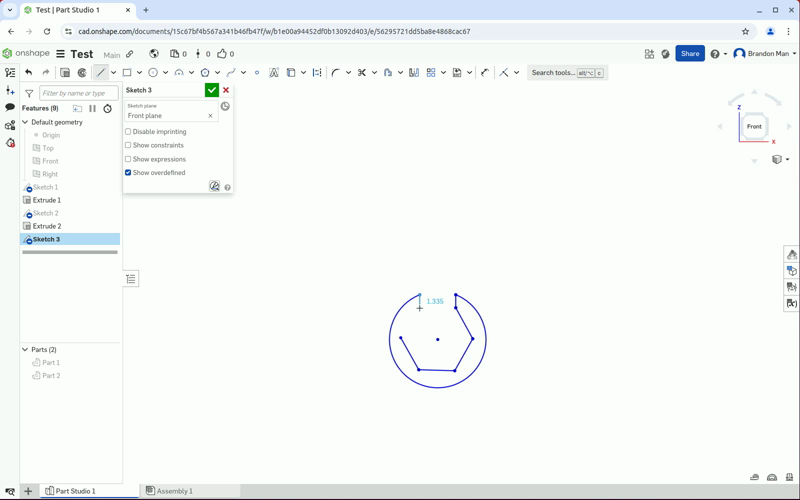
scroll(6)
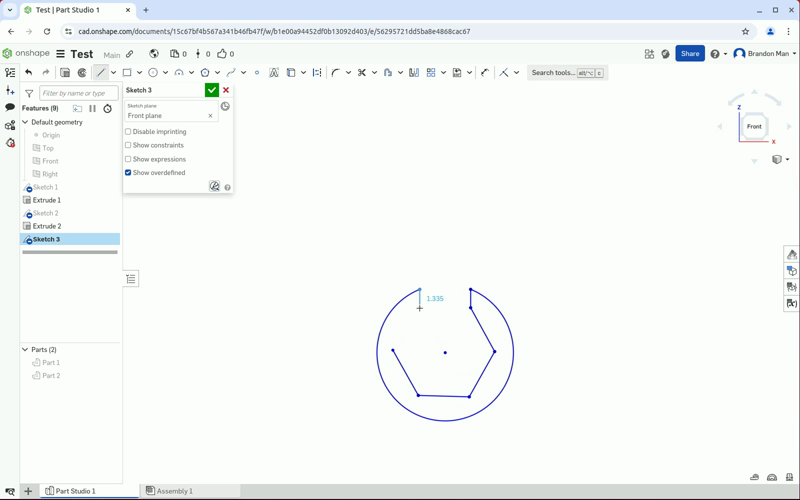
scroll(6)
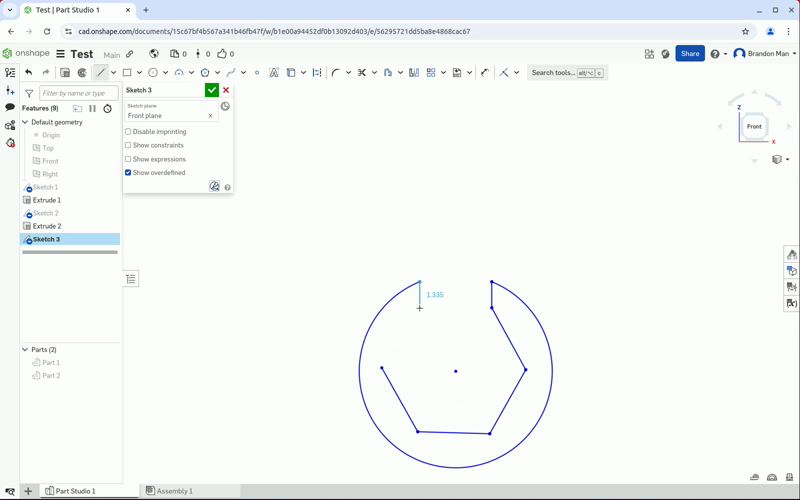
scroll(6)
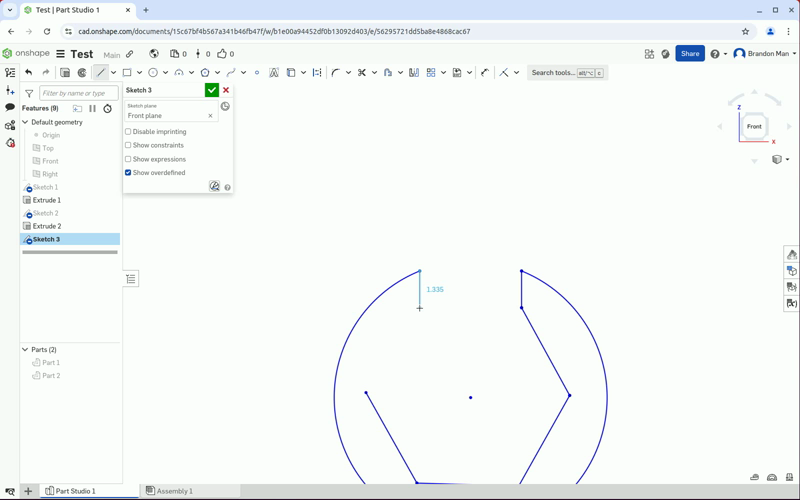
scroll(6)
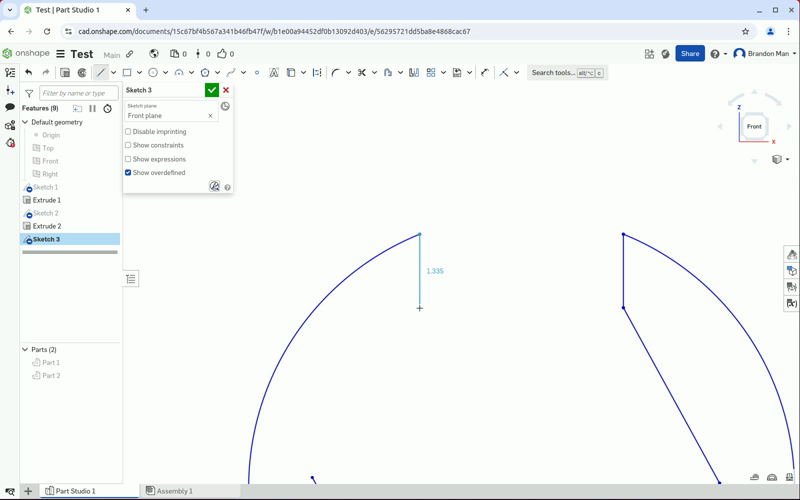
click(419, 307)
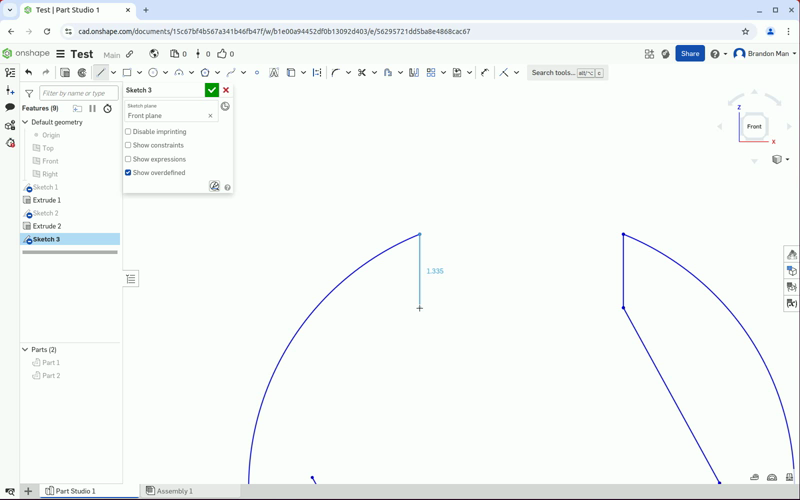
scroll(-6)
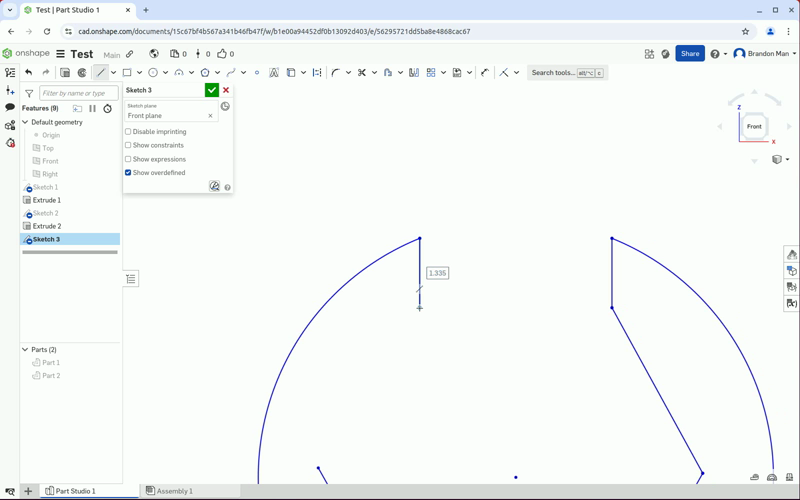
scroll(-6)
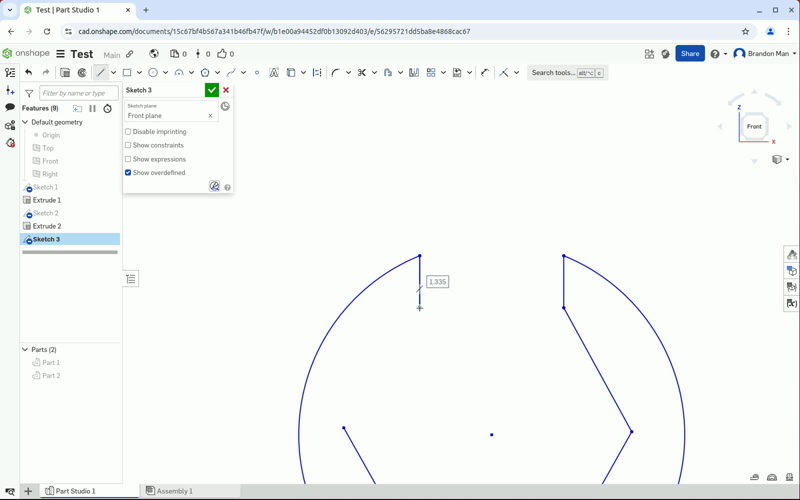
scroll(-6)
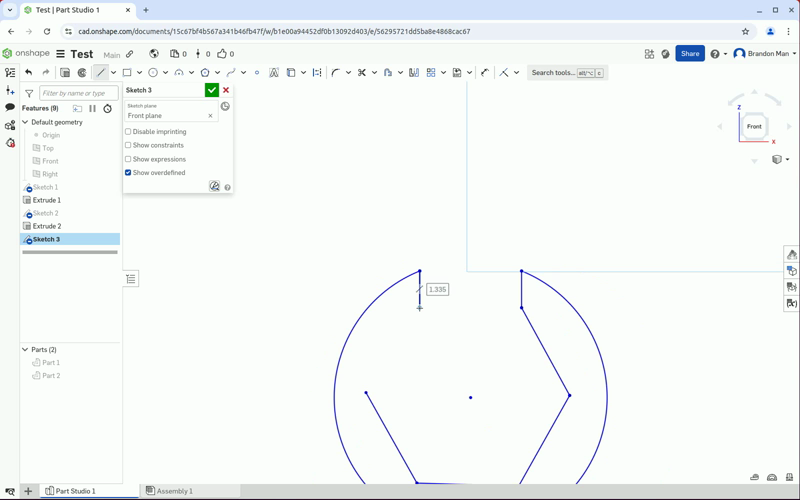
scroll(-6)
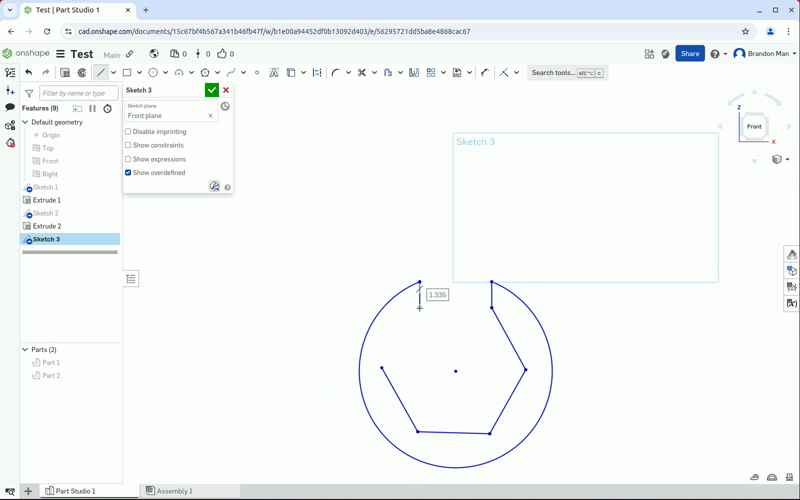
scroll(-6)
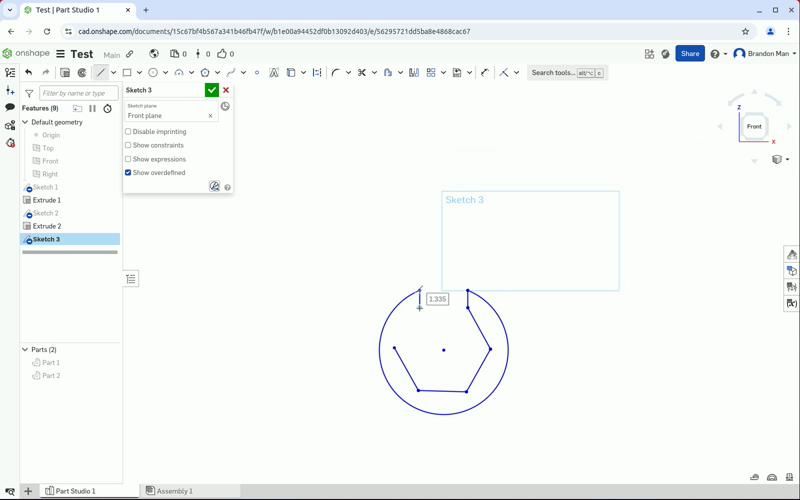
scroll(-6)
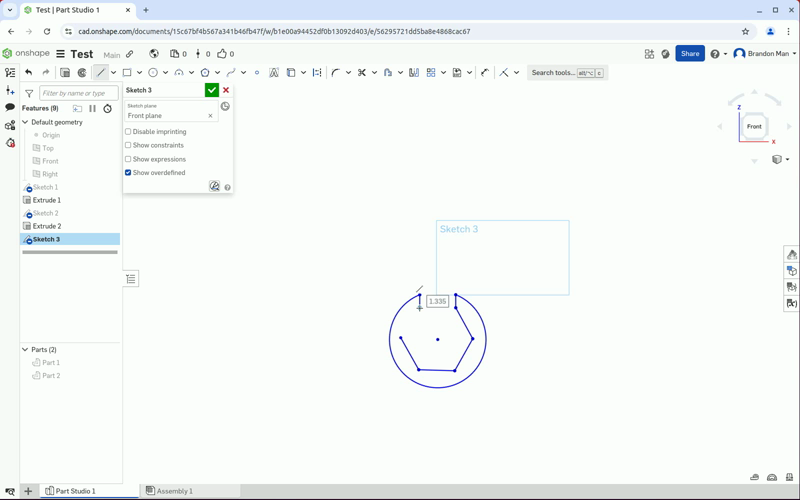
scroll(-6)
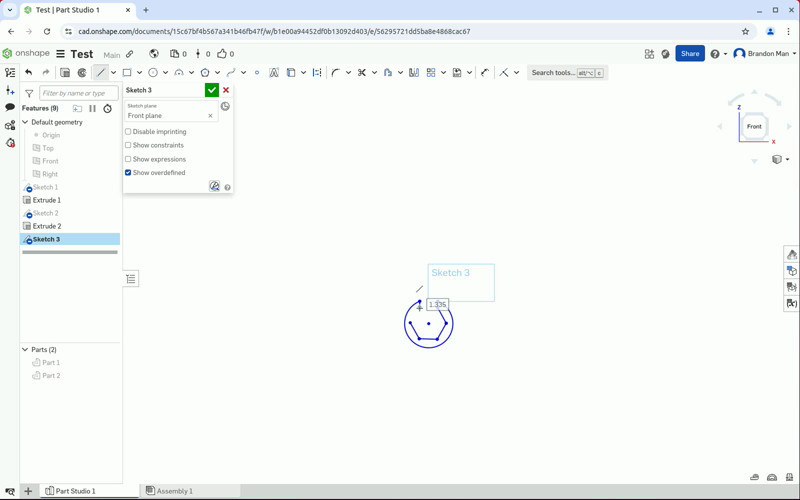
key_up(shift)
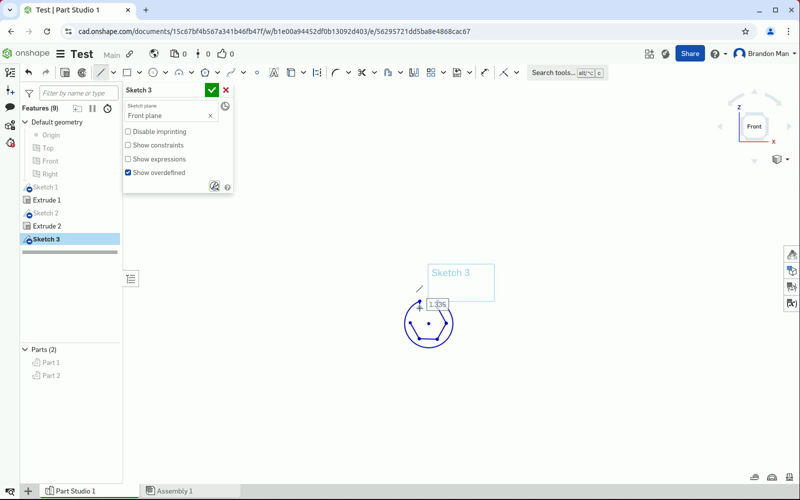
mouse_move(449, 307)
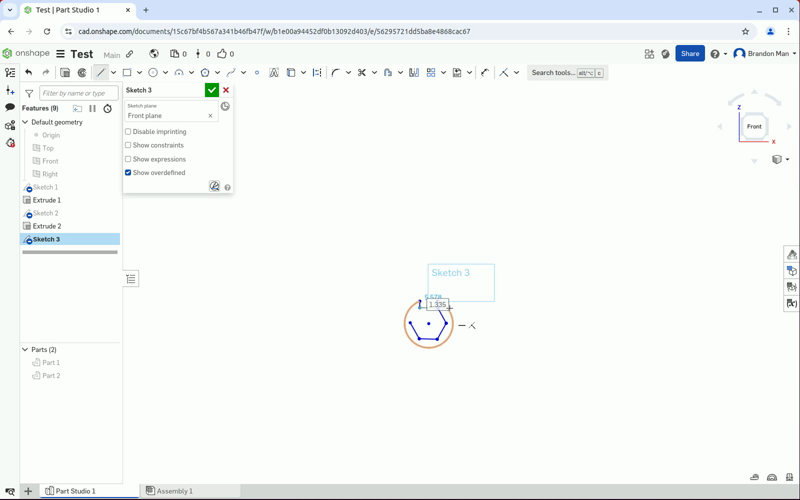
key_down(shift)
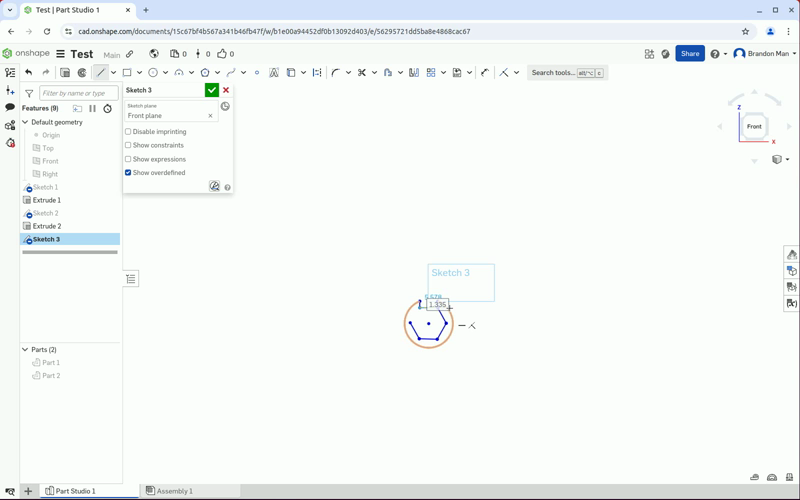
mouse_move(410, 322)
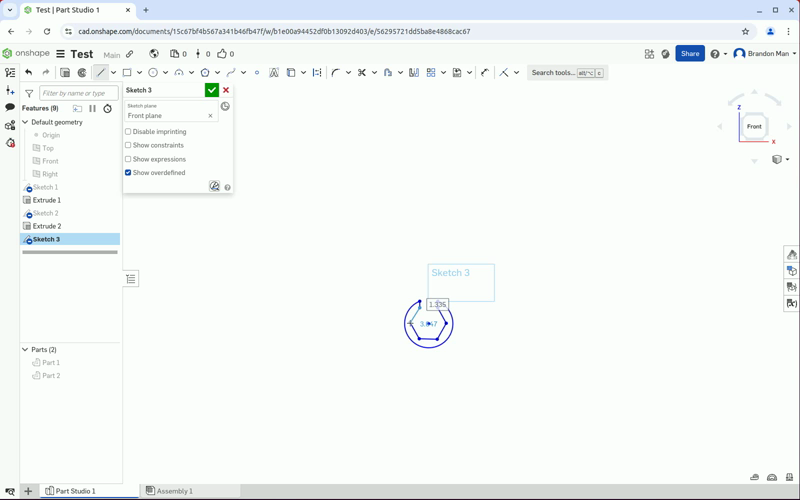
key_up(shift)
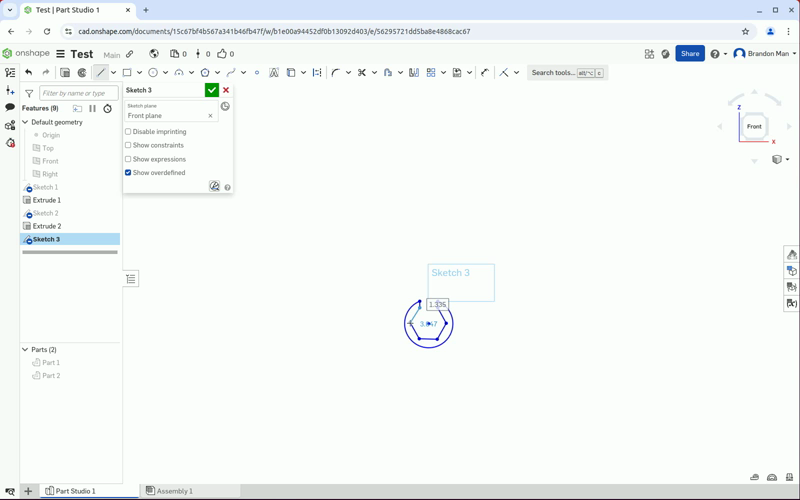
click(410, 322)
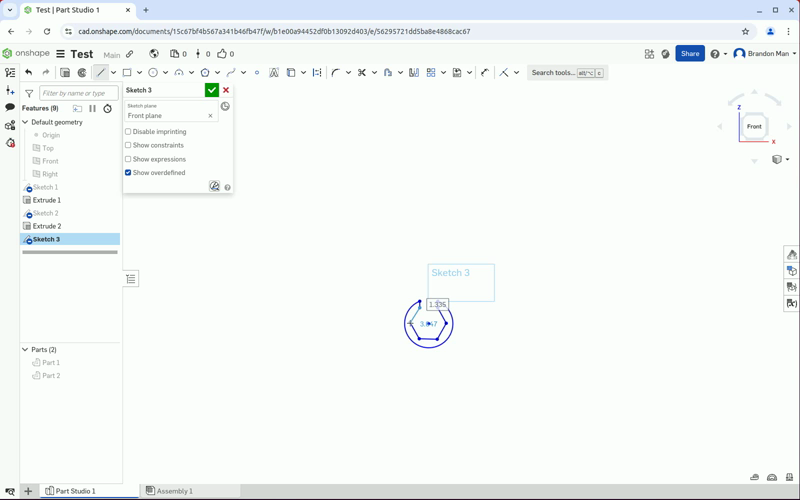
key(esc)
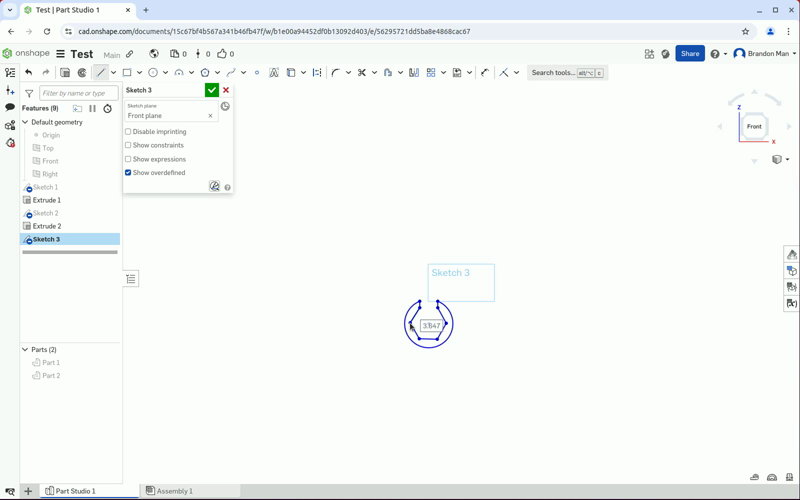
mouse_move(418, 341)
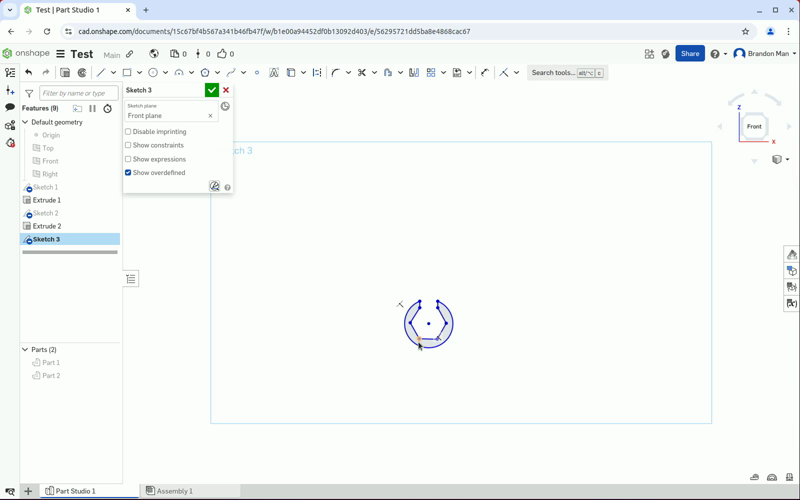
scroll(6)
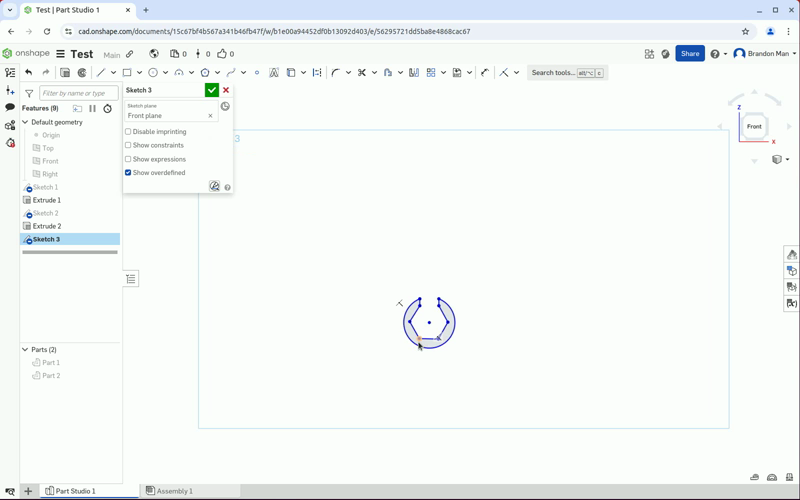
scroll(6)
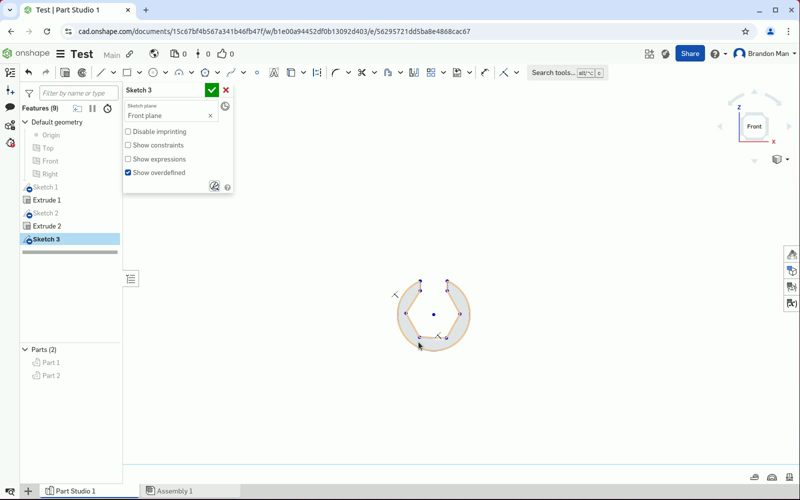
scroll(6)
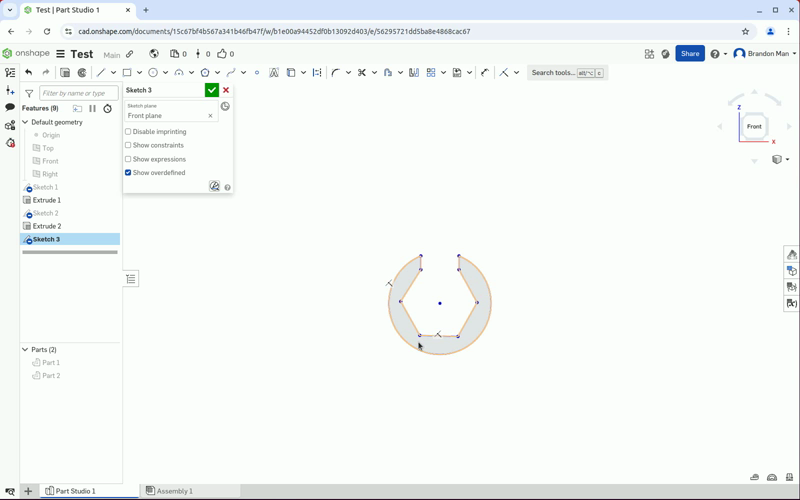
scroll(6)
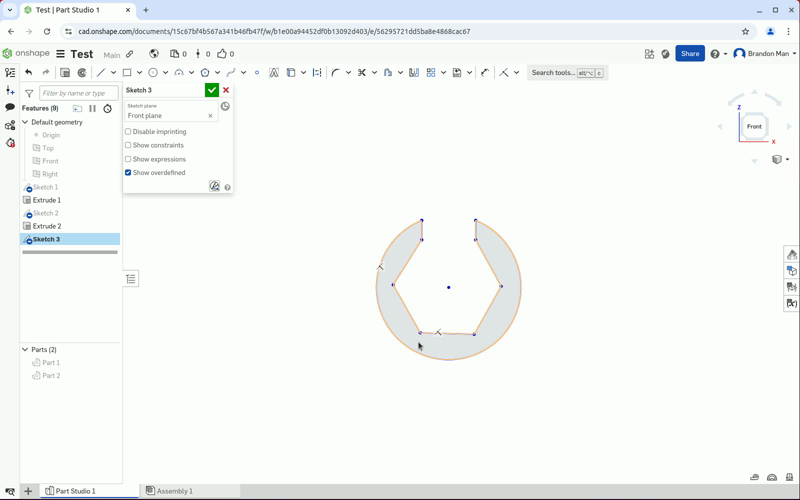
scroll(6)
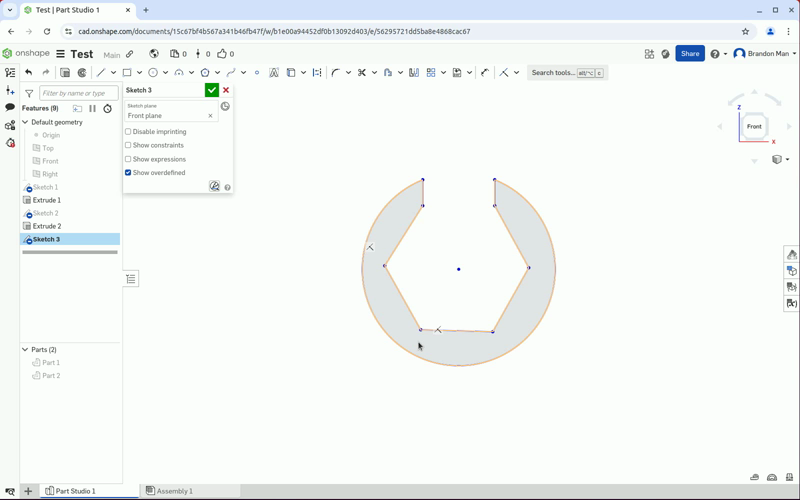
scroll(6)
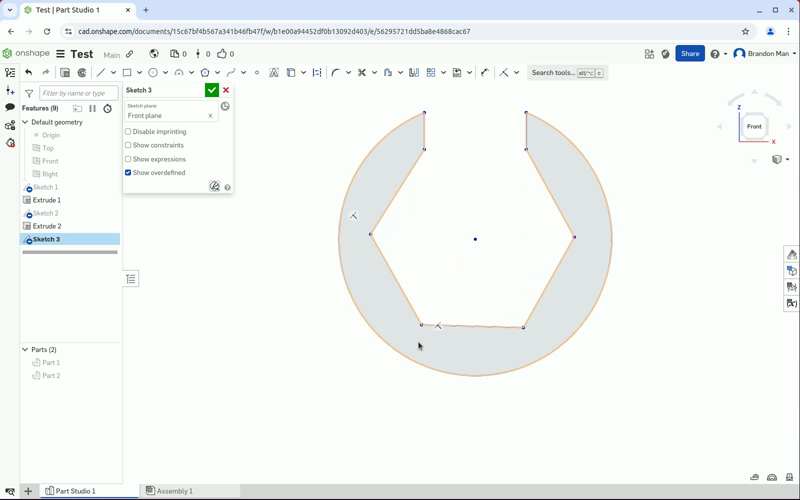
scroll(6)
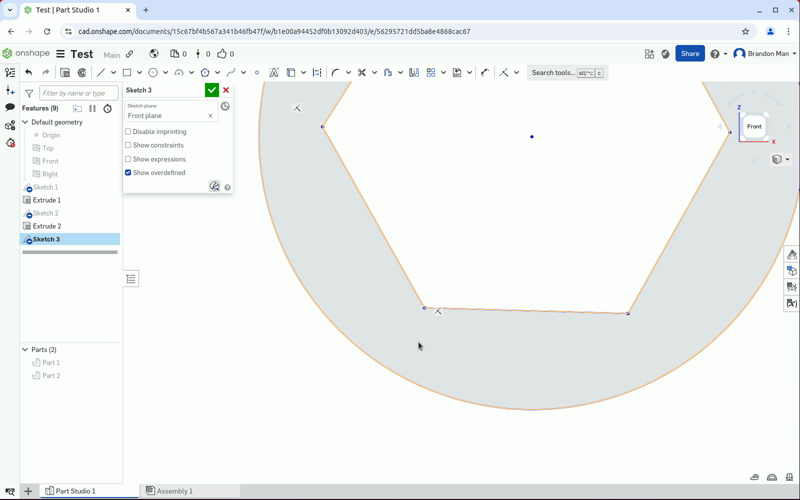
click(418, 341)
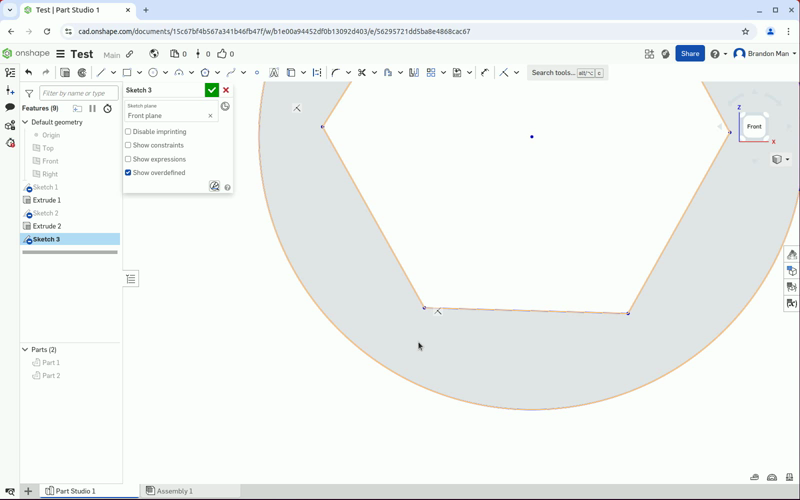
scroll(-6)
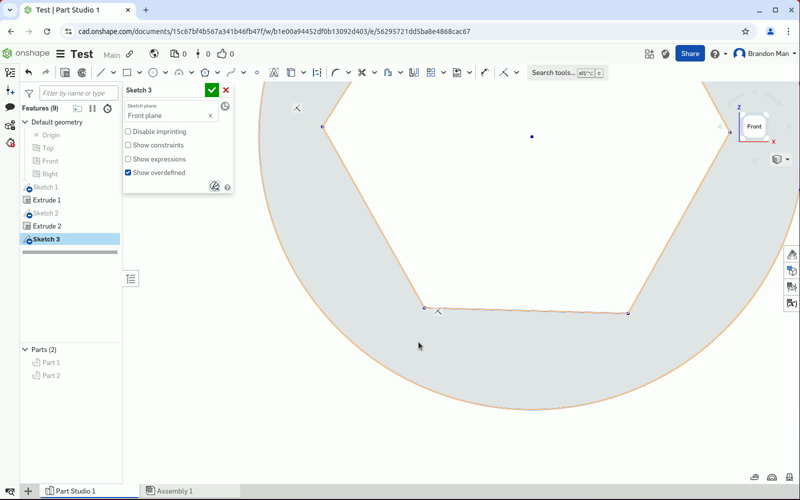
scroll(-6)
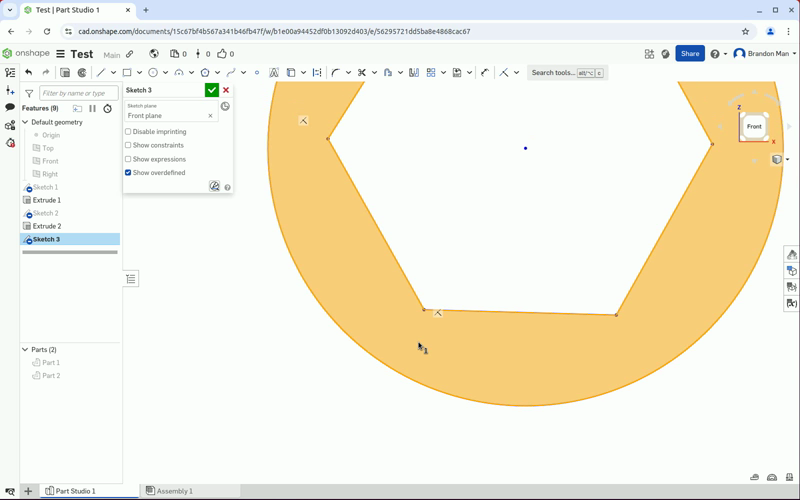
scroll(-6)
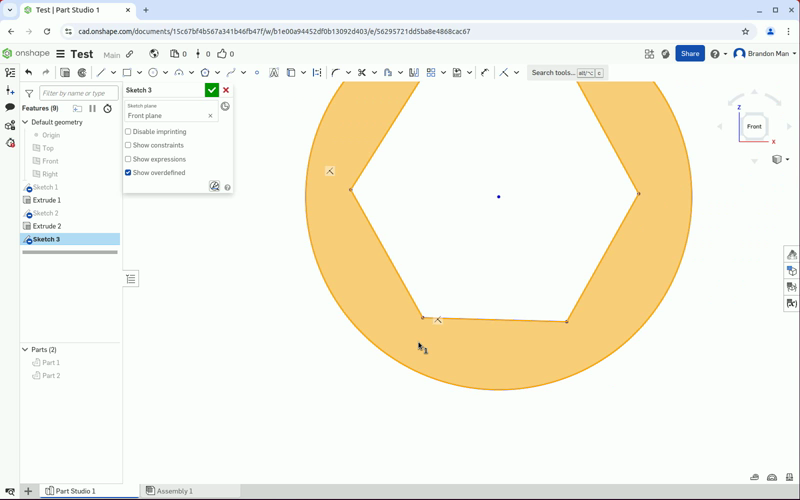
scroll(-6)
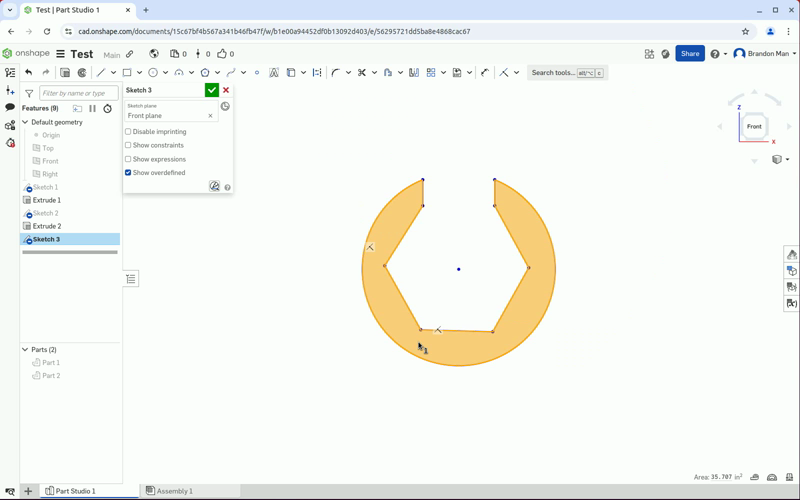
scroll(-6)
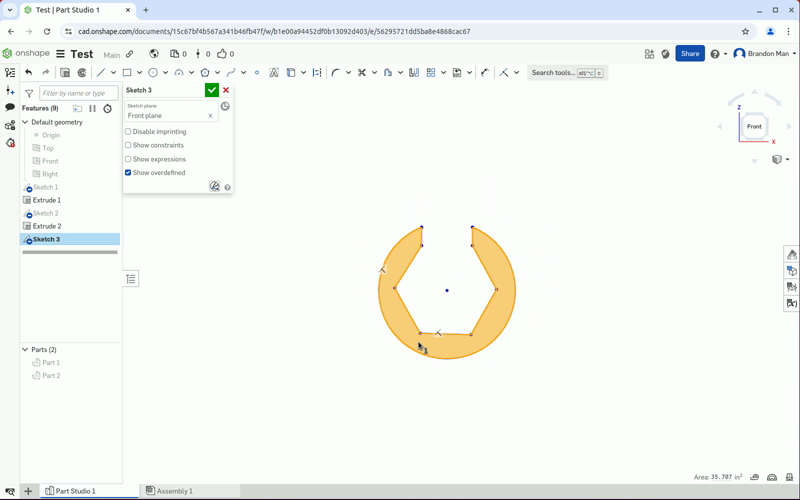
scroll(-6)
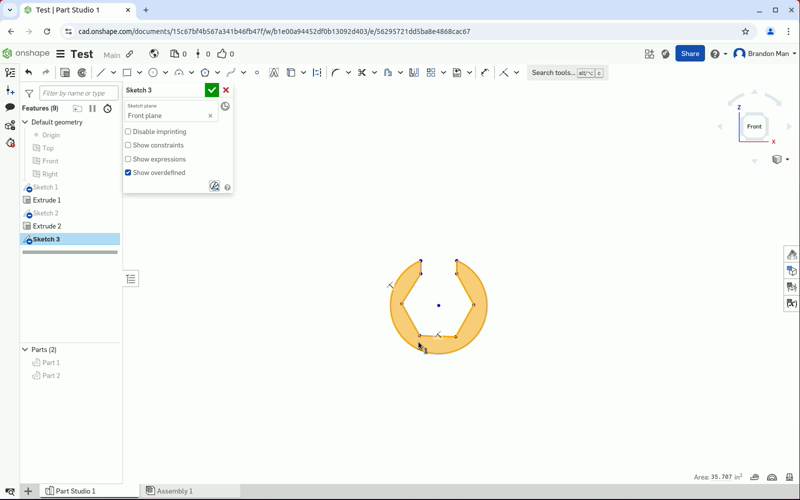
scroll(-6)
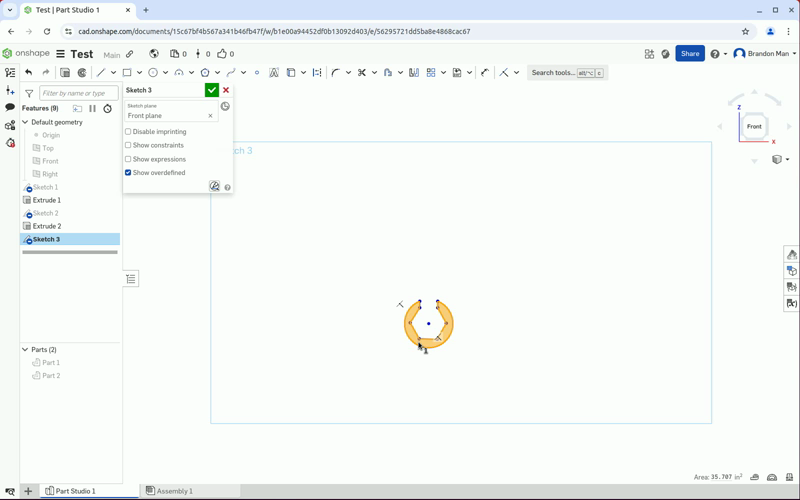
mouse_move(73, 352)
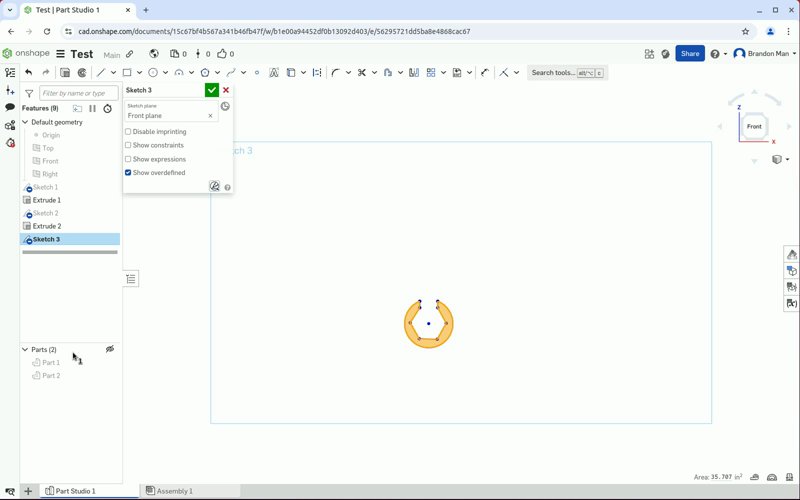
key(shift+y)
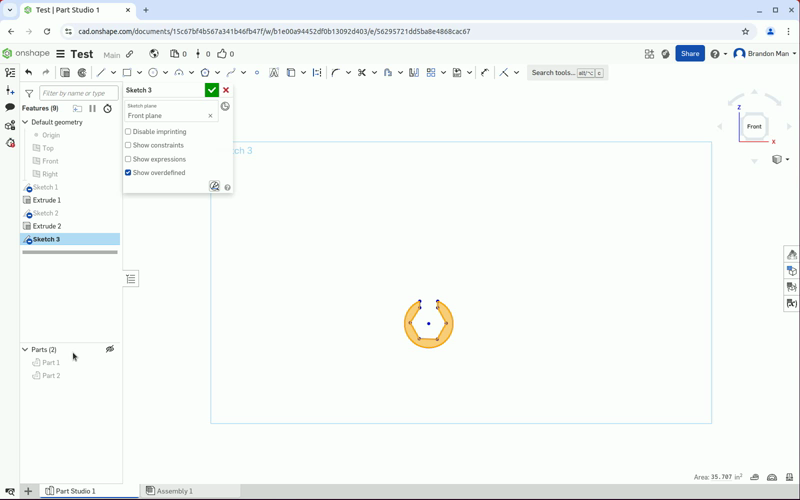
key(shift+e)
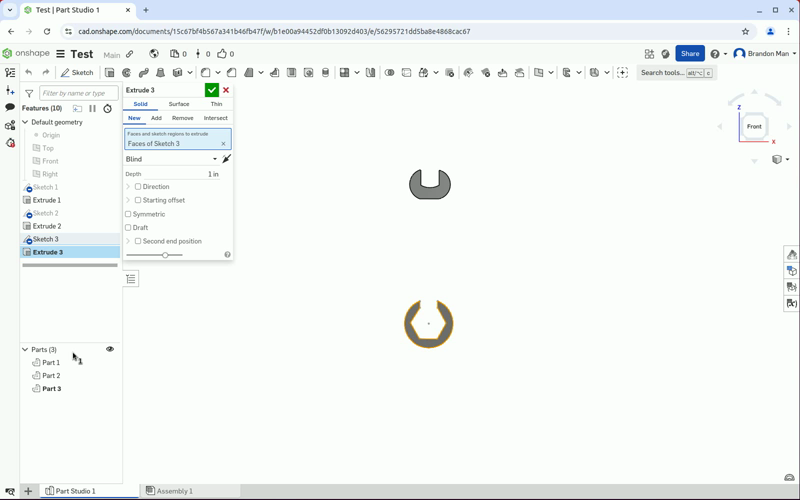
mouse_move(143, 106)
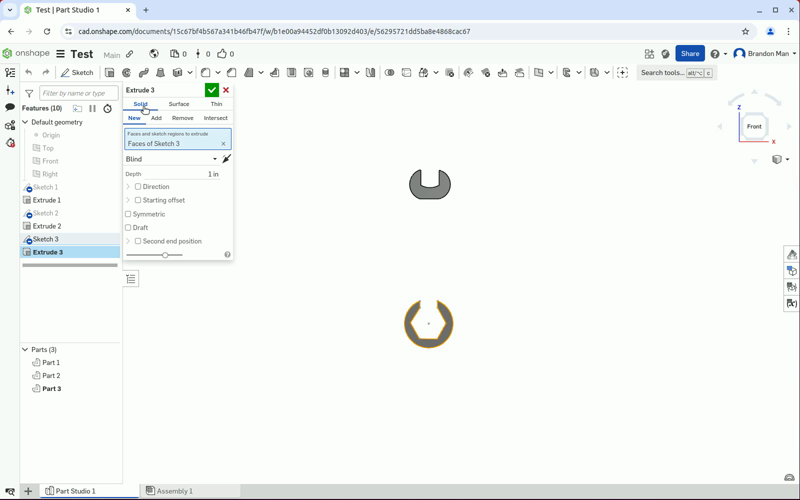
click(143, 106)
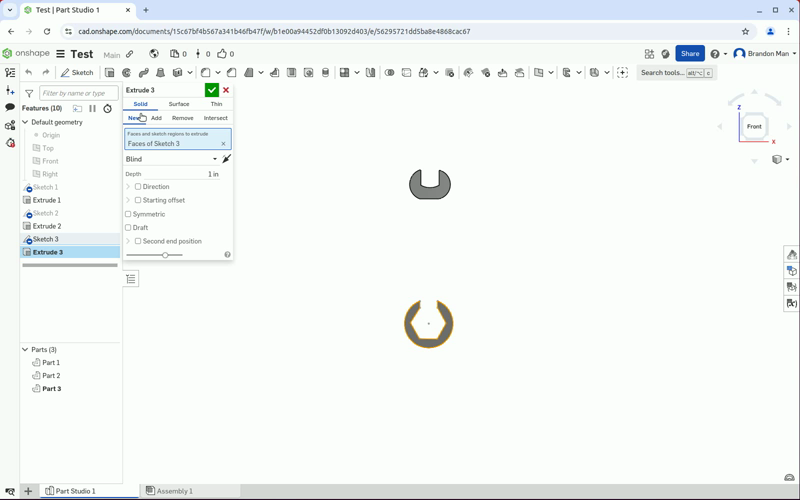
mouse_move(137, 120)
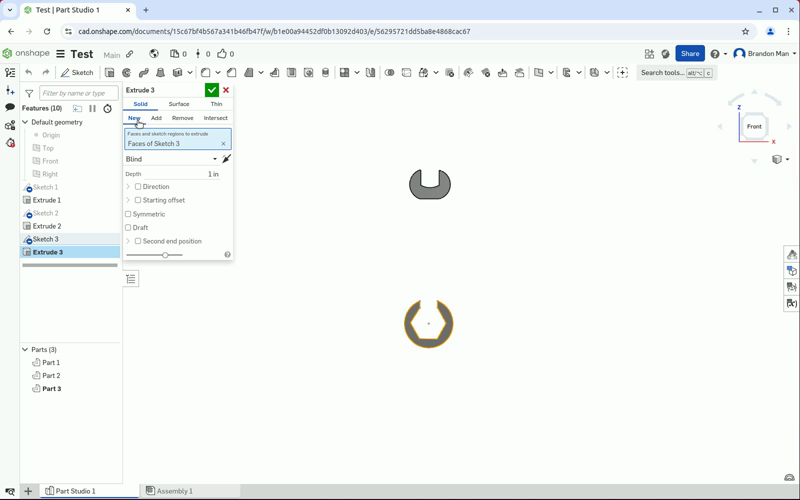
click(137, 120)
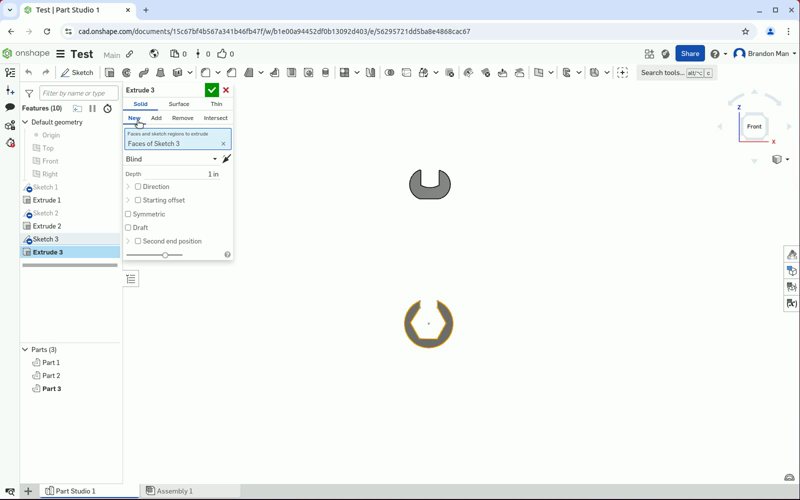
key(tab, 4)
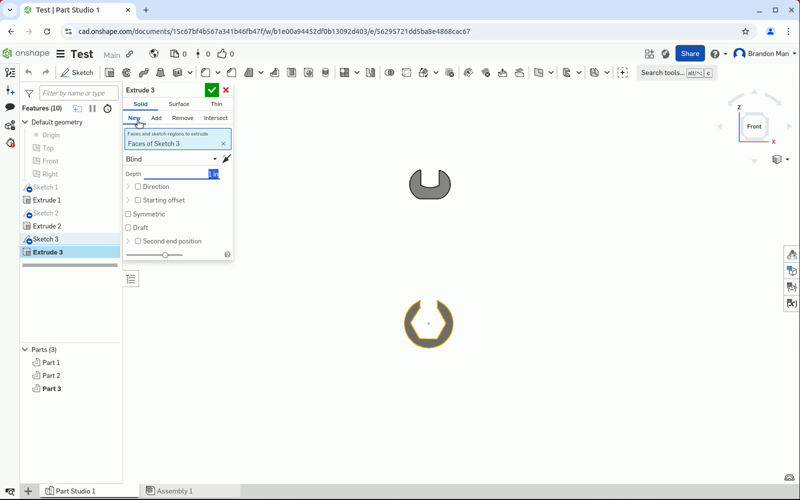
text(1.926)
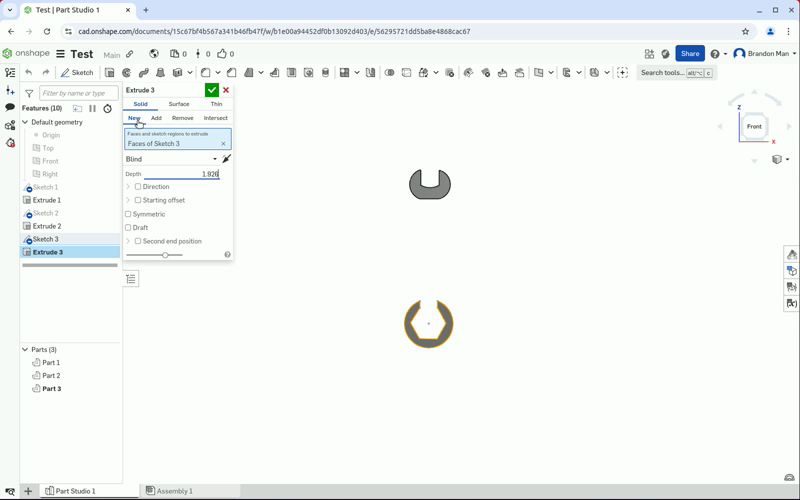
key(enter)
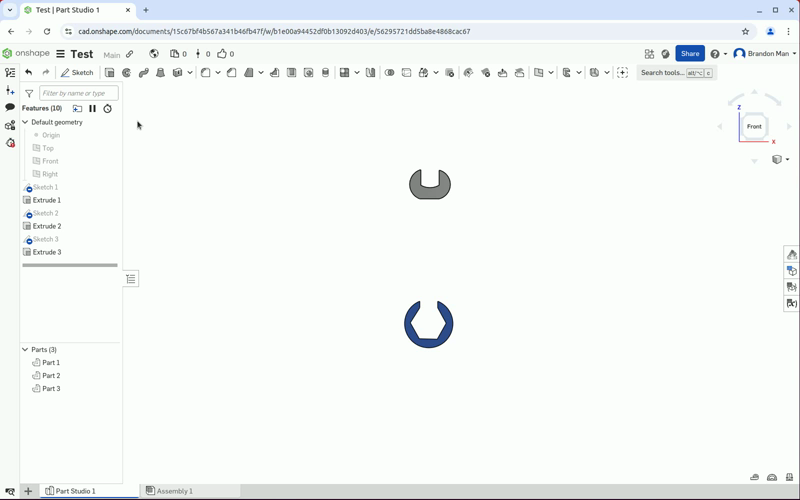
key(shift+h)
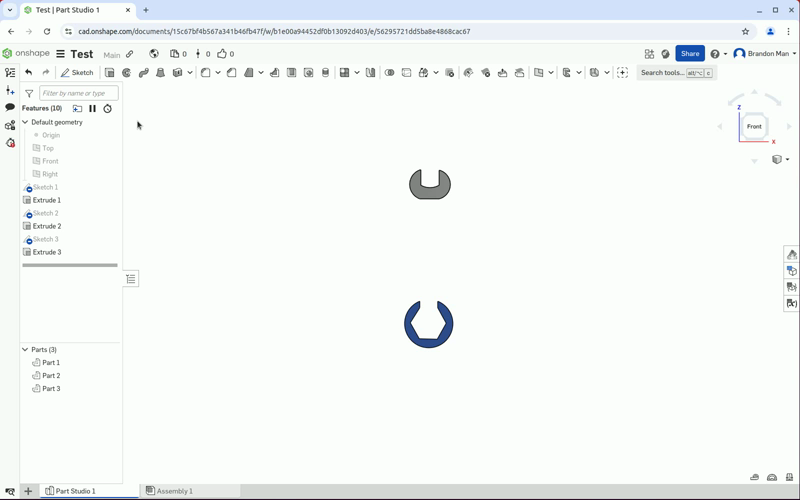
key(shift+h)
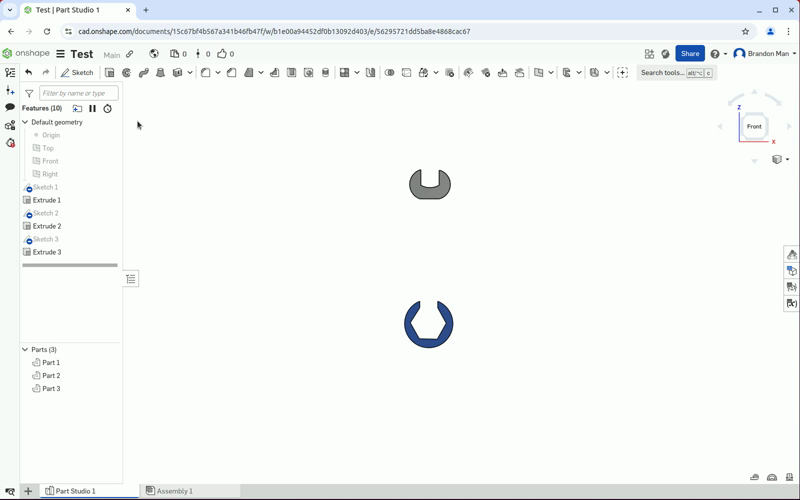
mouse_move(73, 189)
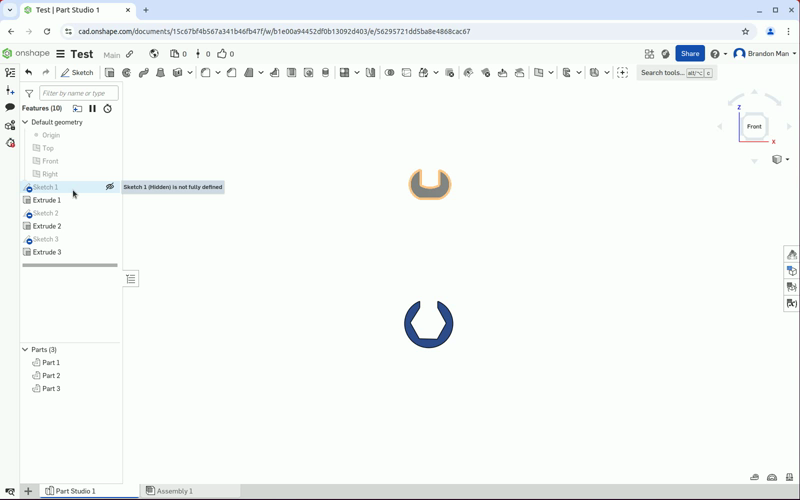
click(73, 189)
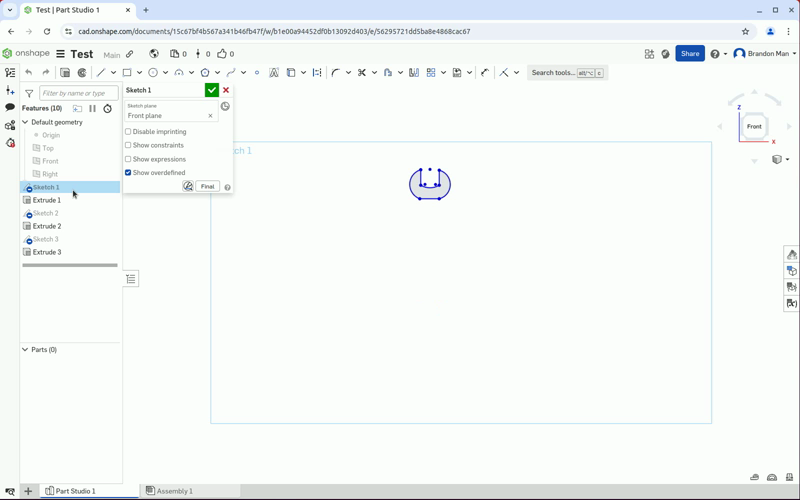
mouse_move(229, 92)
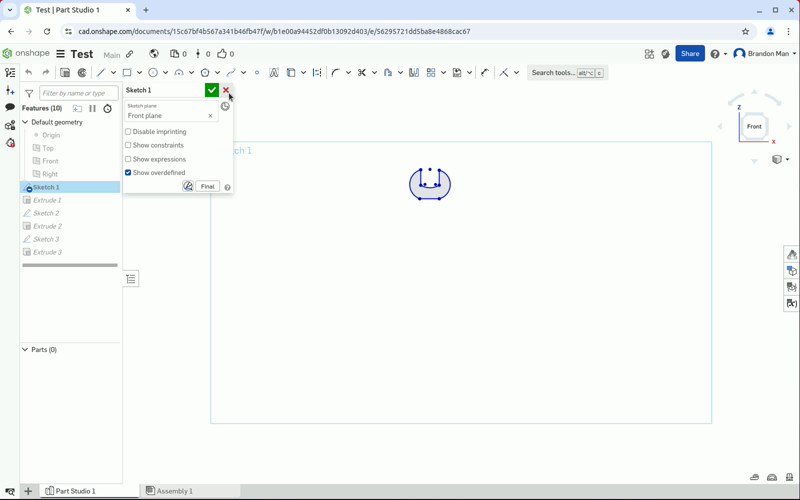
click(229, 92)
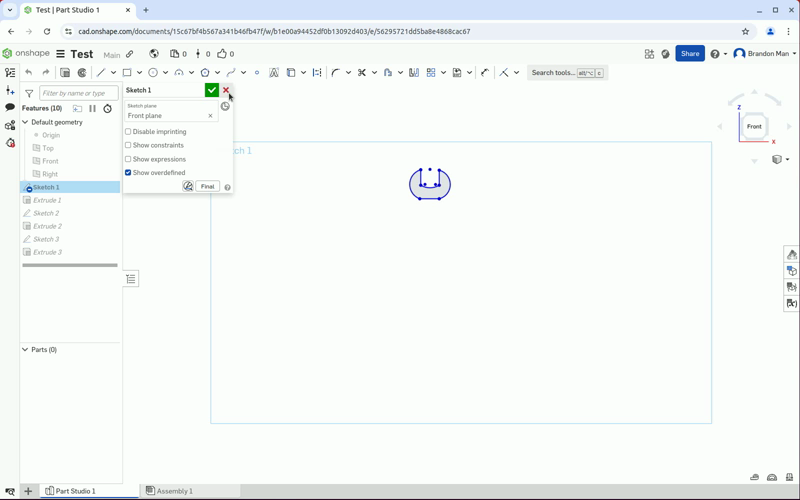
key(shift+s)
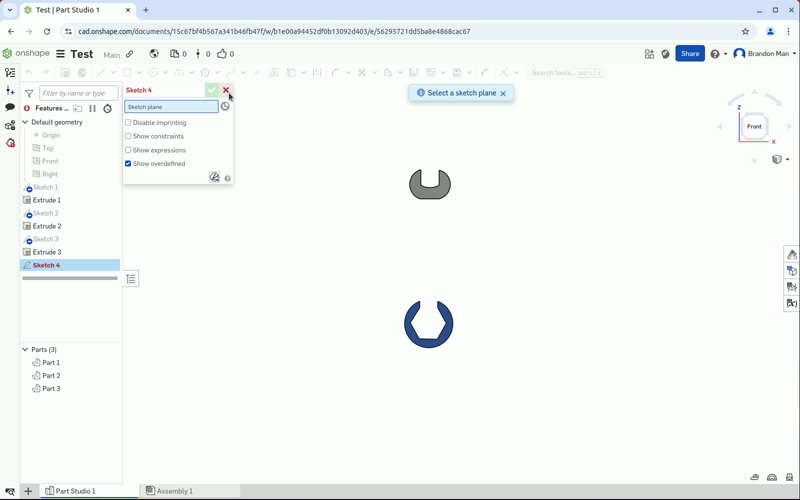
mouse_move(73, 163)
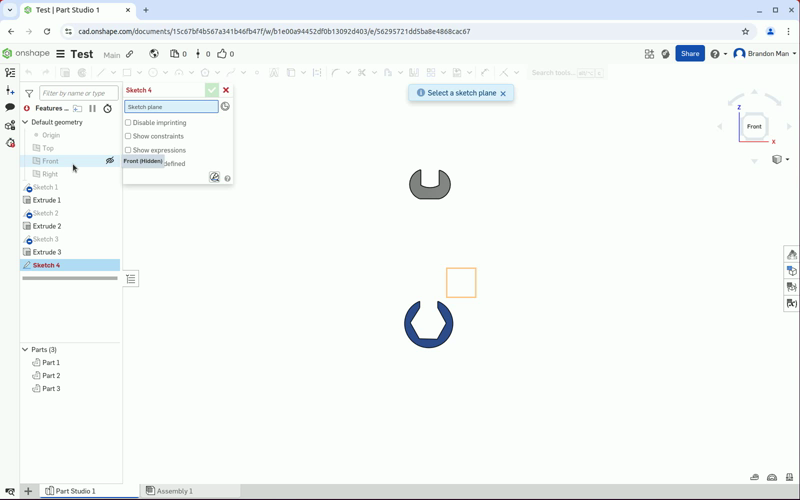
click(73, 163)
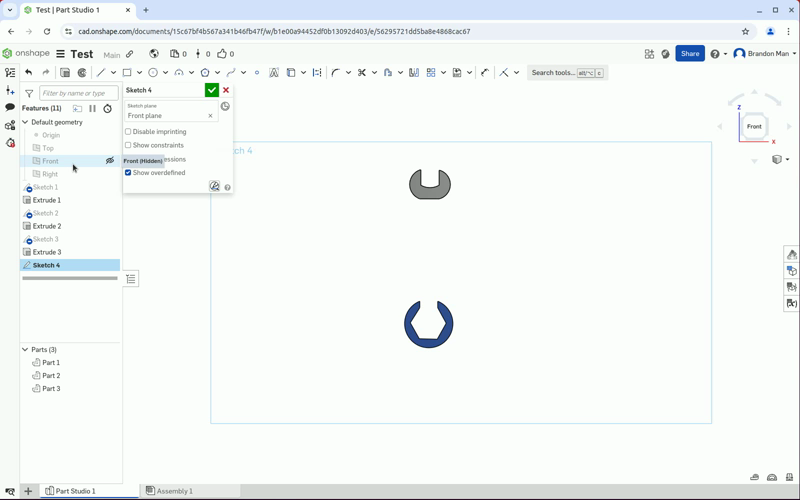
mouse_move(73, 352)
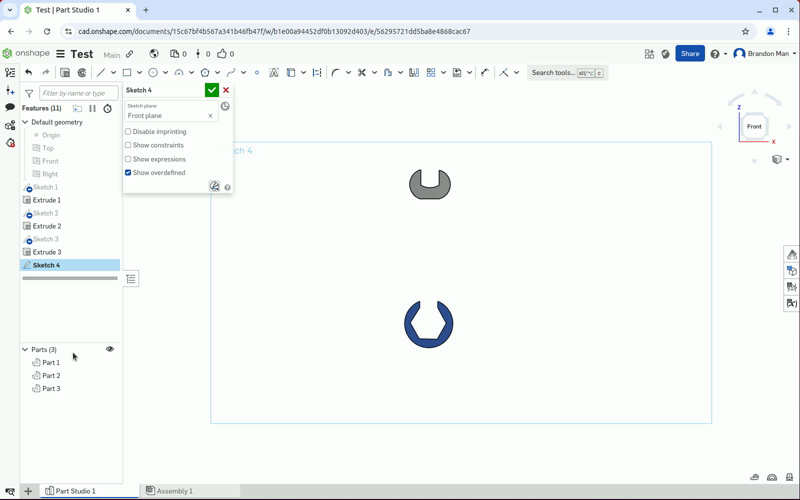
key(y)
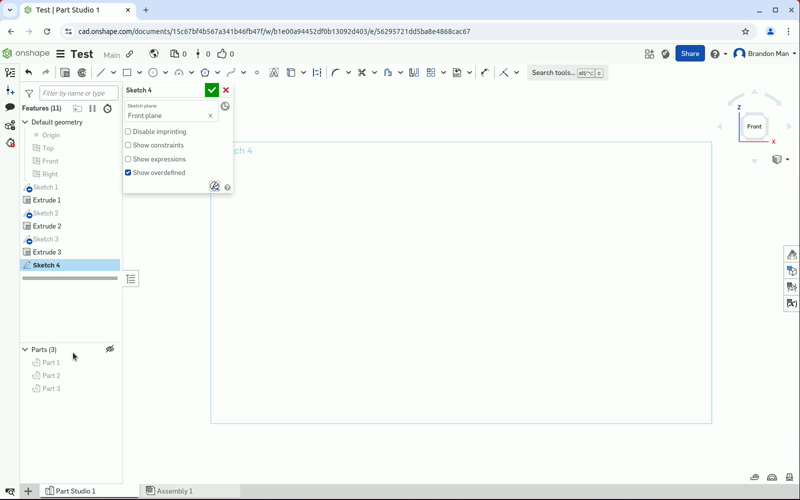
key(a)
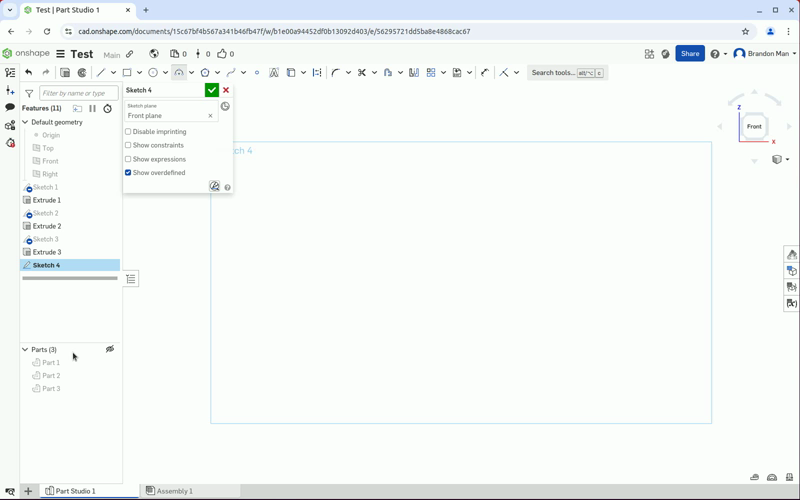
key_down(shift)
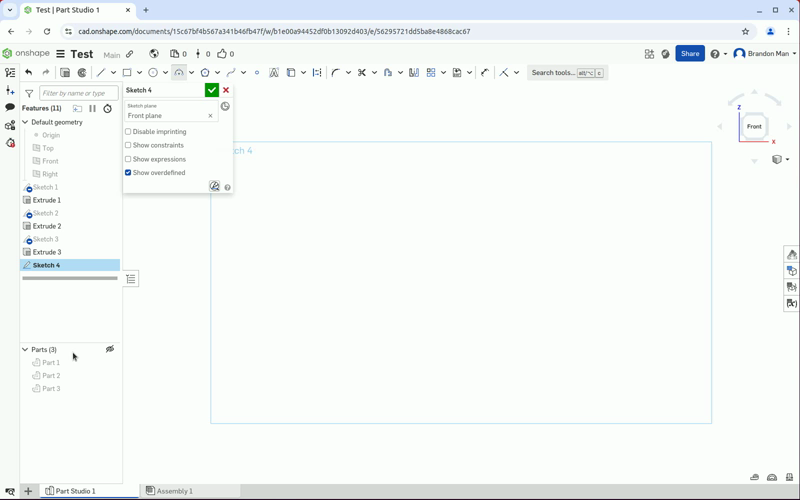
mouse_move(419, 303)
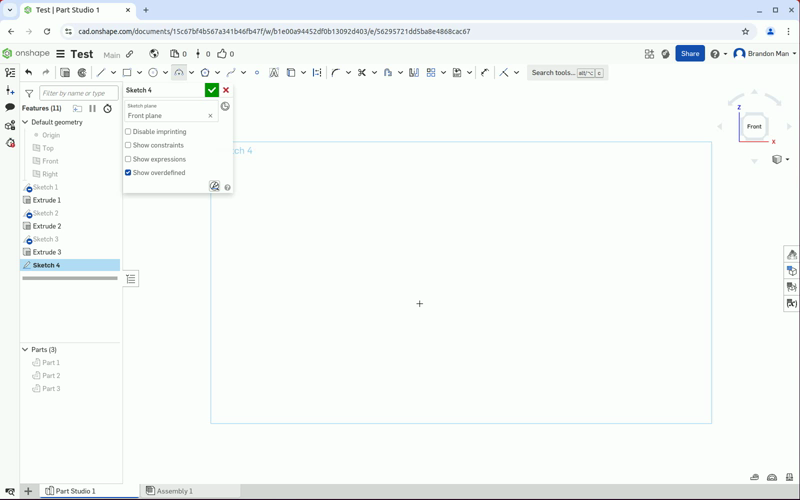
click(419, 303)
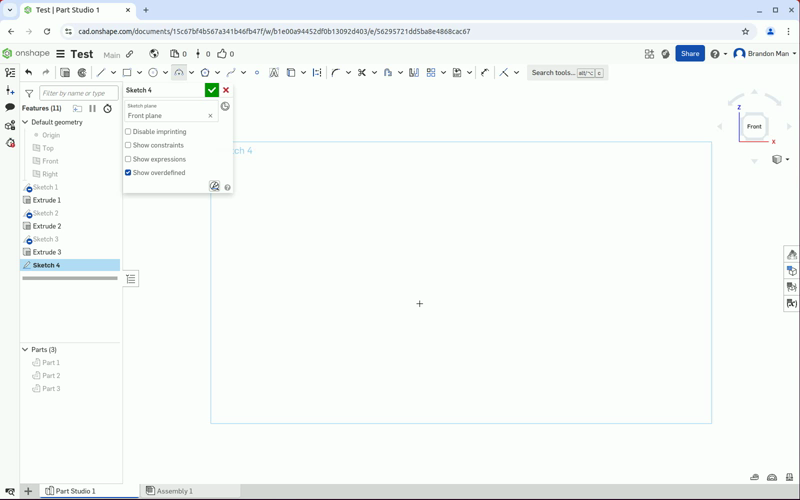
key_up(shift)
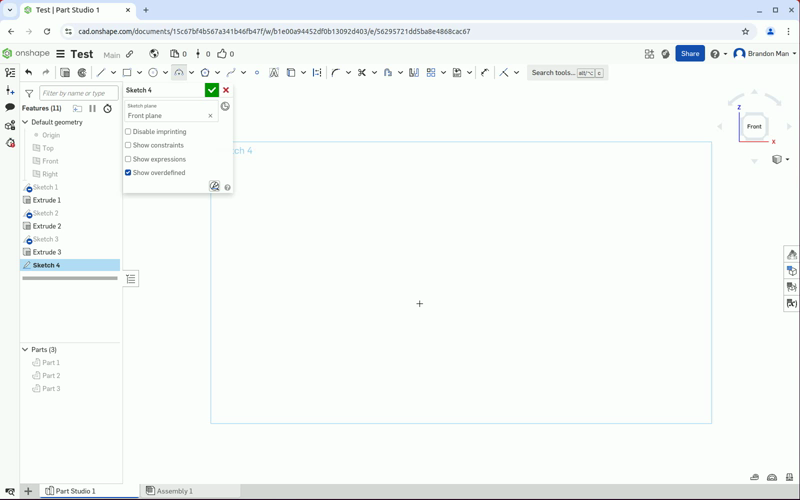
key_down(shift)
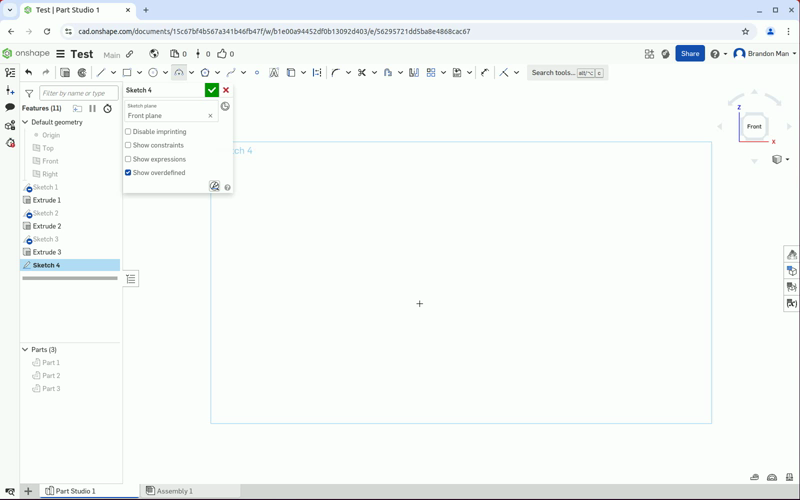
mouse_move(437, 303)
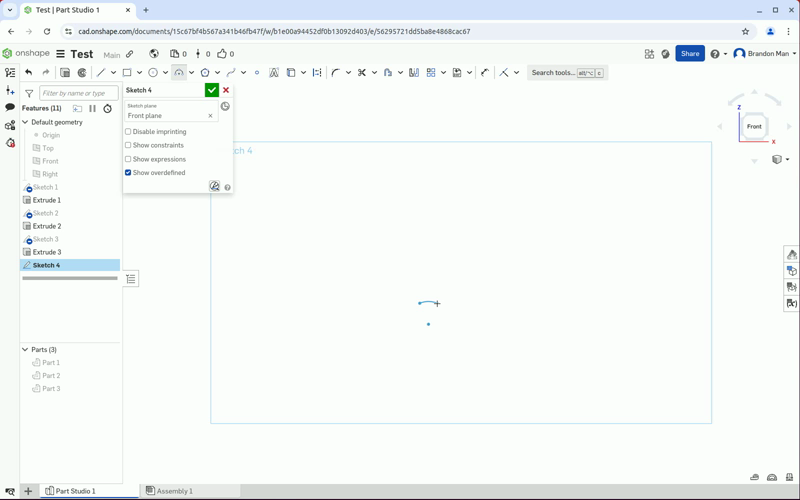
click(437, 303)
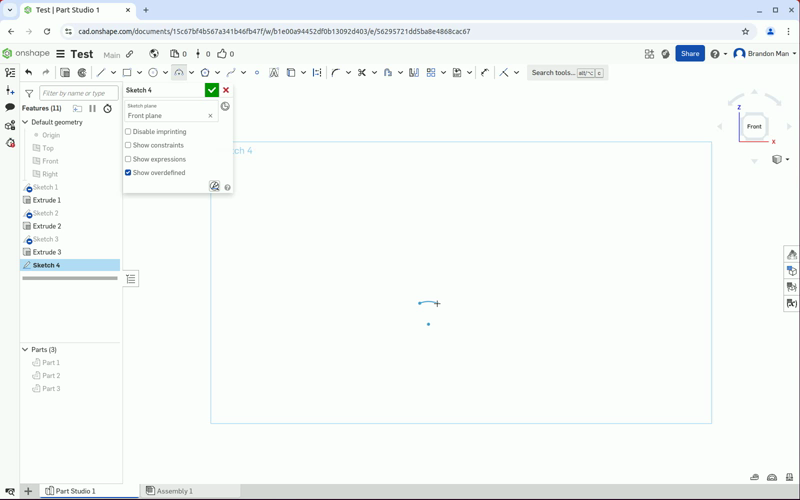
mouse_move(428, 301)
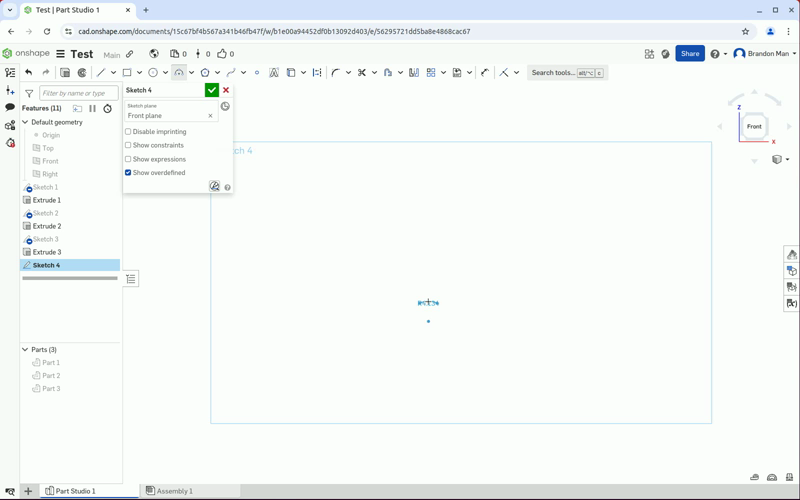
click(428, 301)
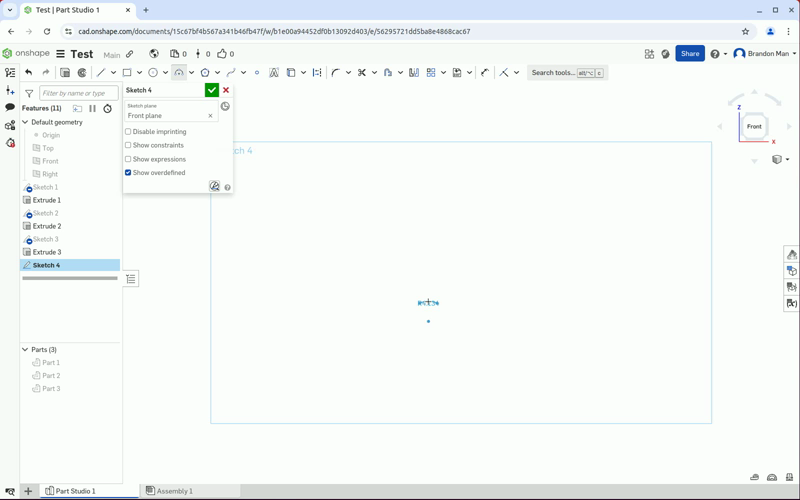
key_up(shift)
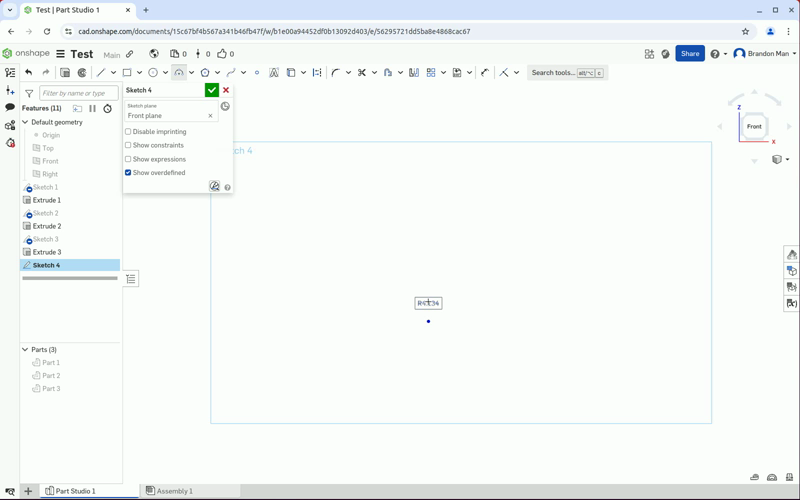
key(esc)
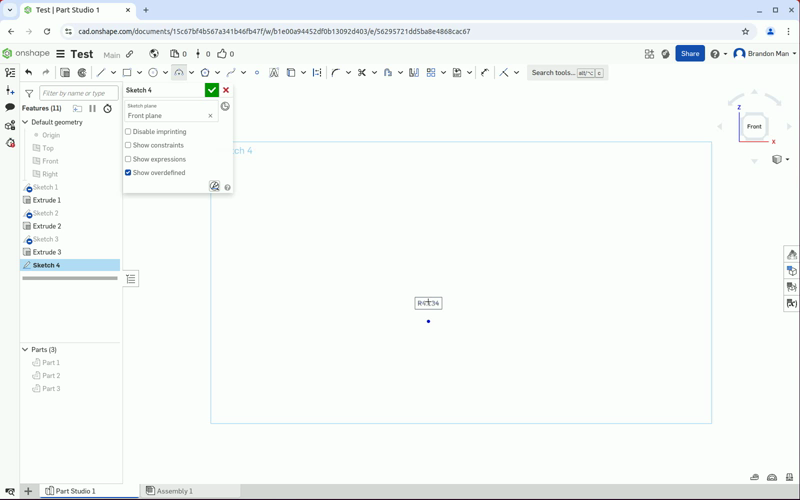
key(l)
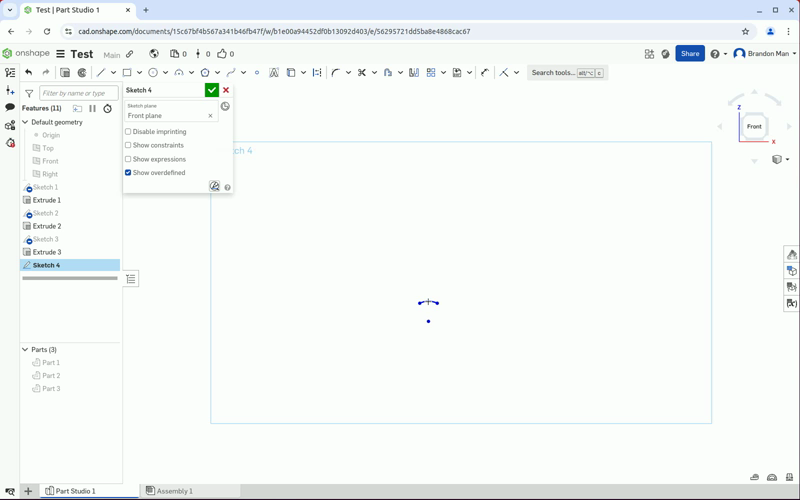
mouse_move(437, 303)
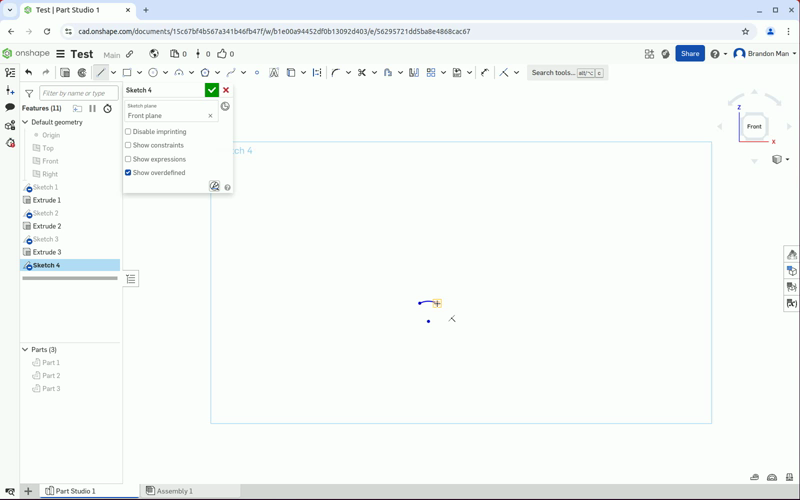
click(437, 303)
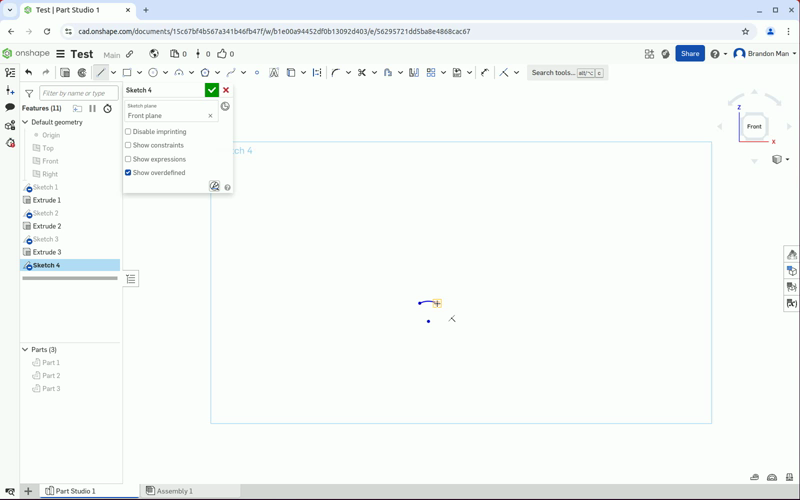
key_down(shift)
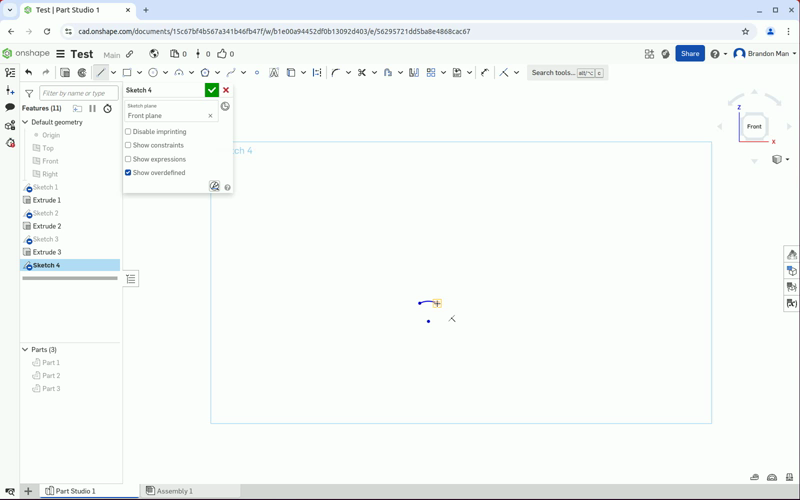
mouse_move(439, 199)
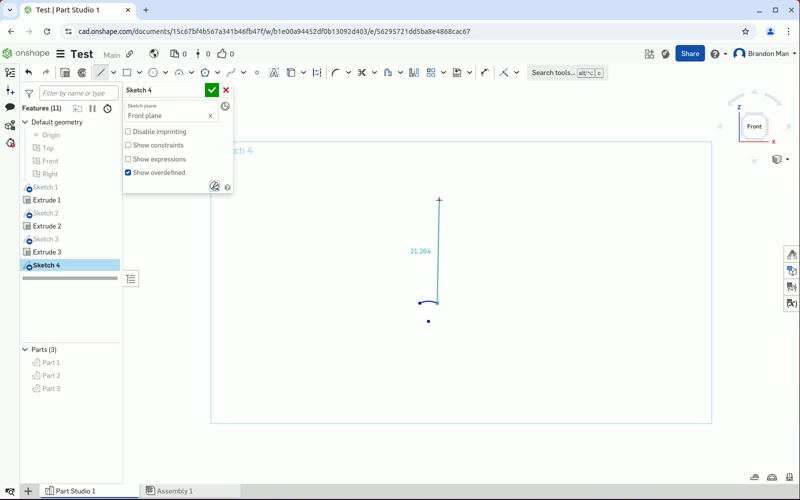
click(439, 199)
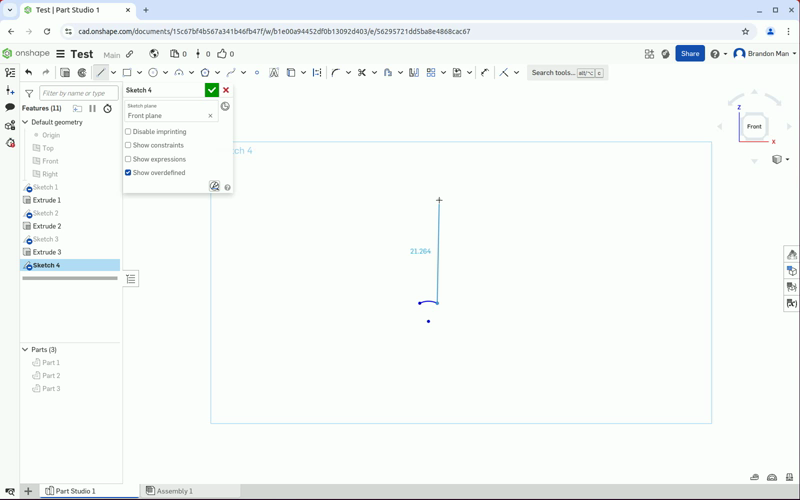
key_up(shift)
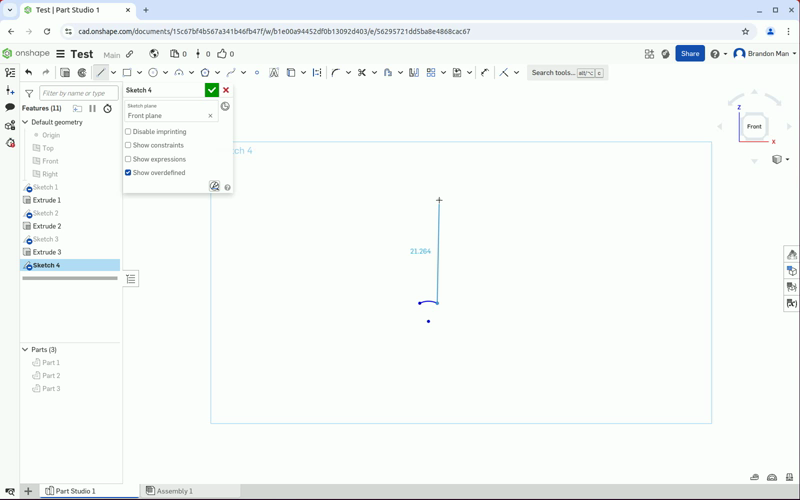
key_down(shift)
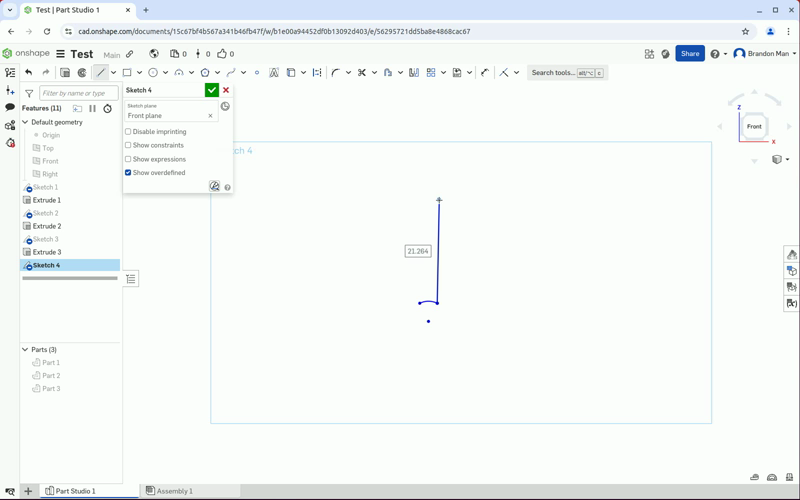
mouse_move(469, 199)
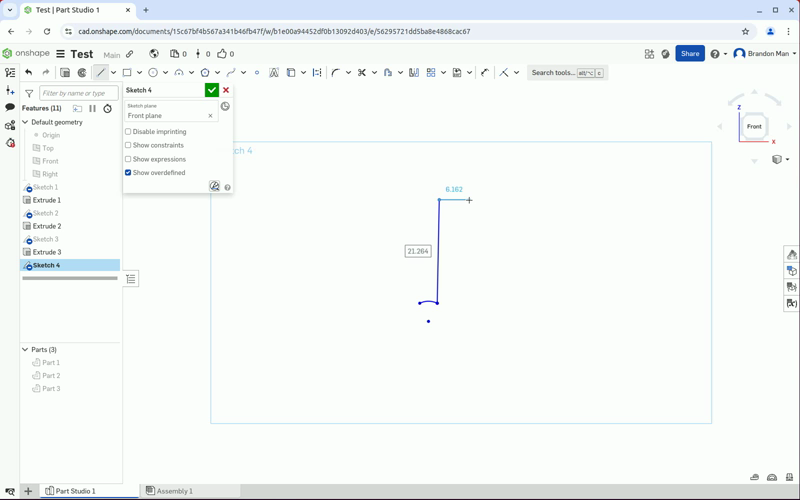
mouse_move(419, 199)
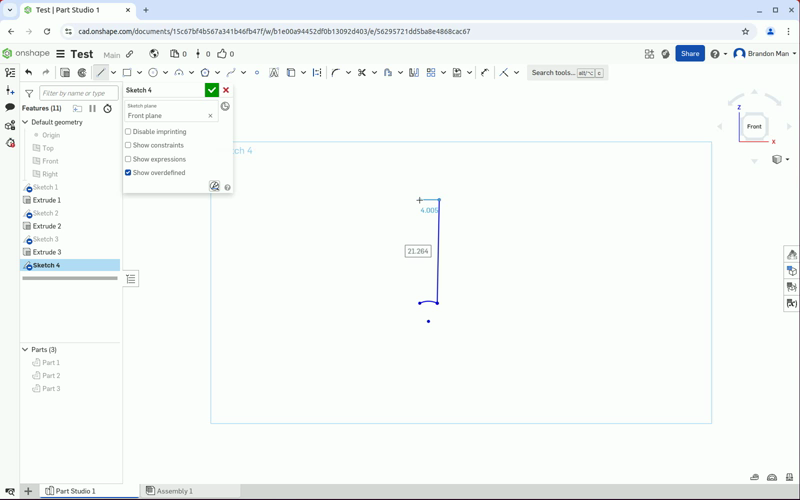
click(419, 199)
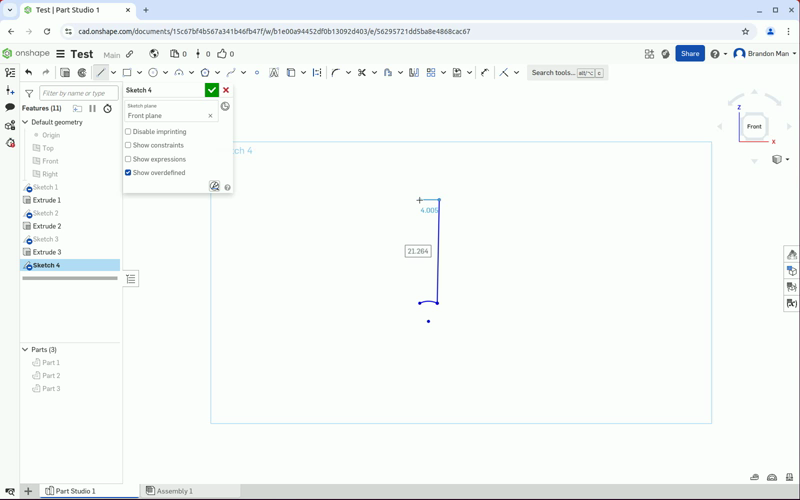
key_up(shift)
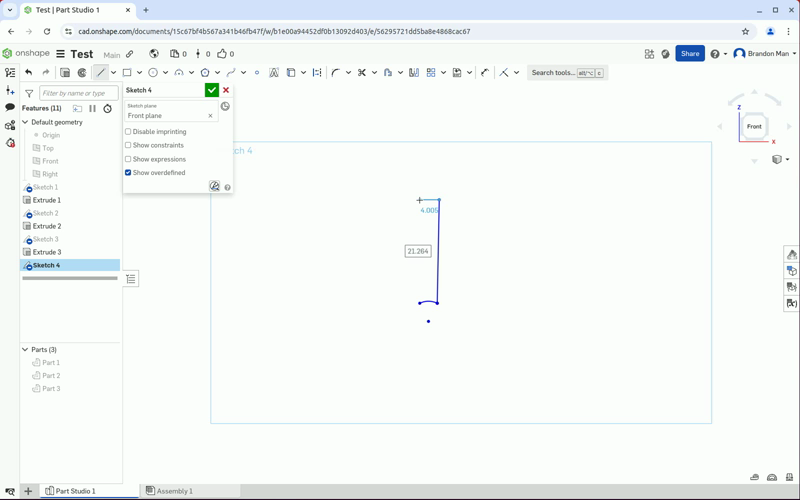
key_down(shift)
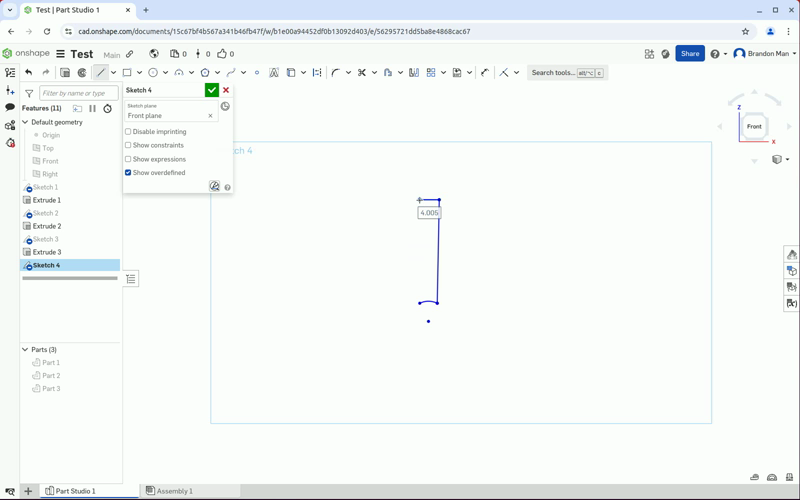
mouse_move(419, 303)
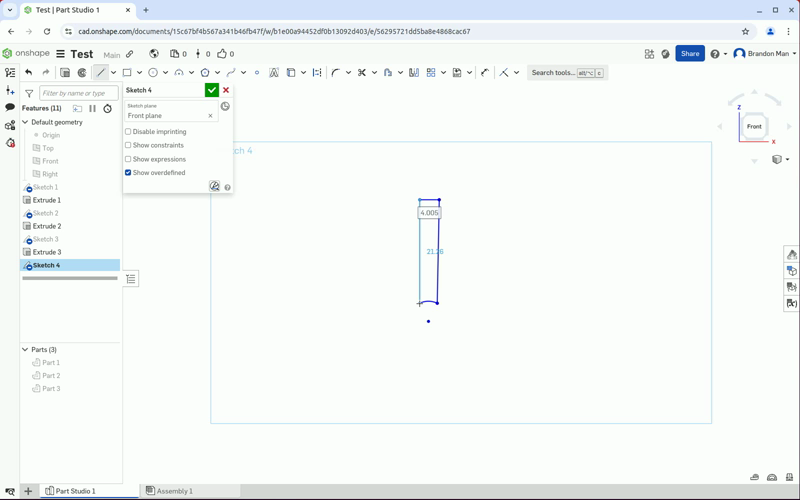
key_up(shift)
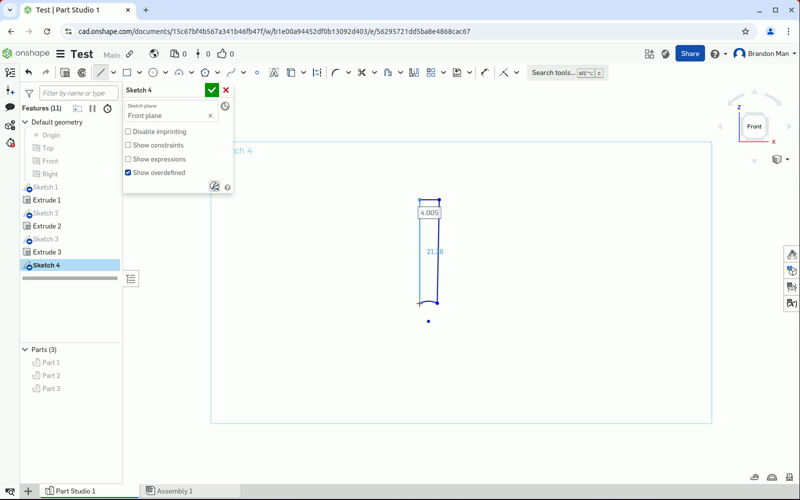
click(419, 303)
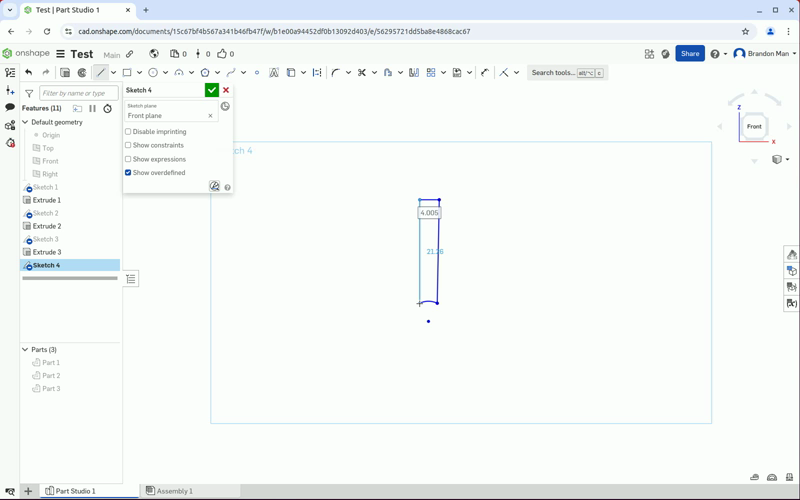
key(esc)
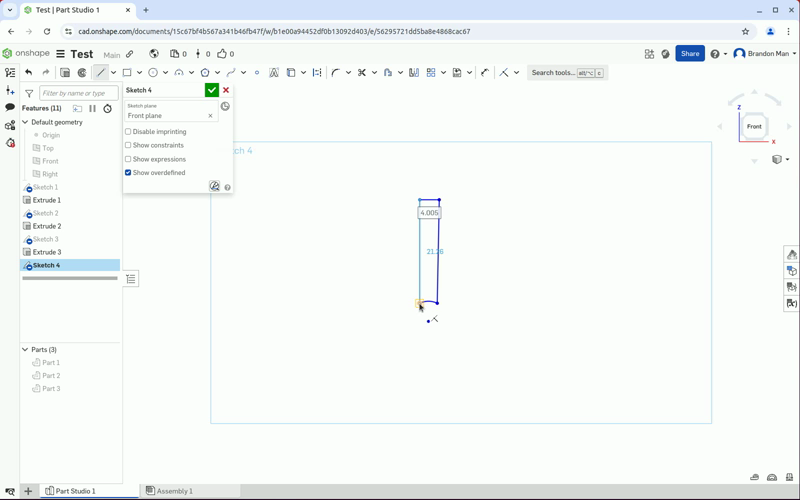
mouse_move(422, 242)
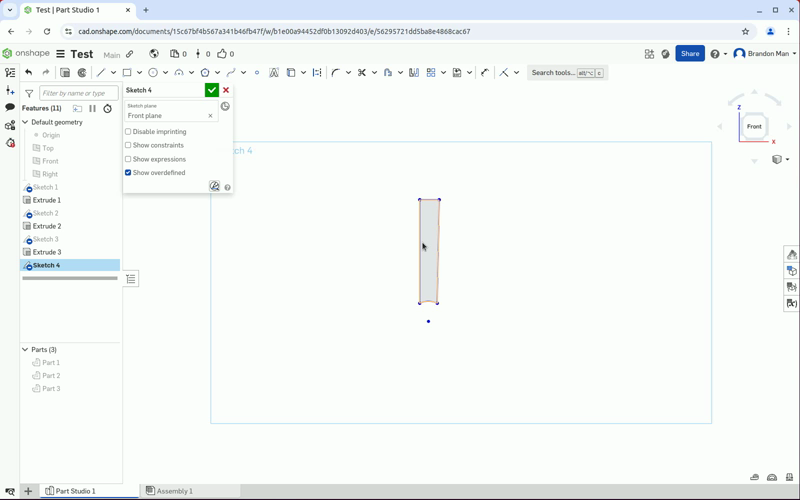
click(422, 242)
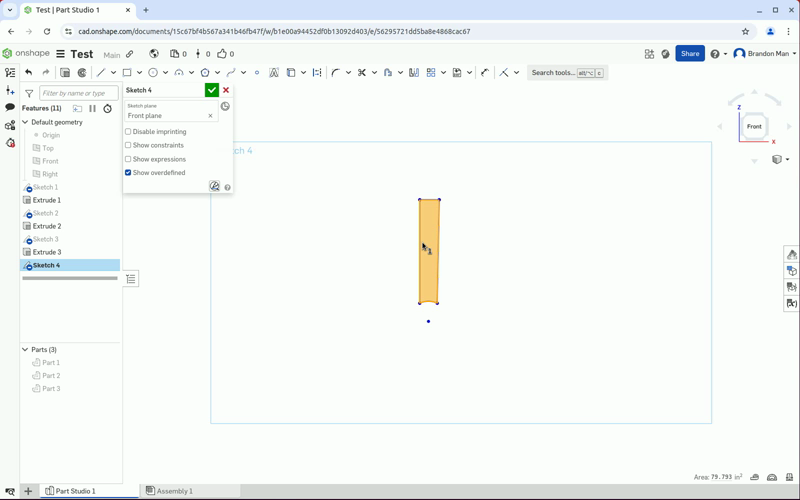
mouse_move(73, 352)
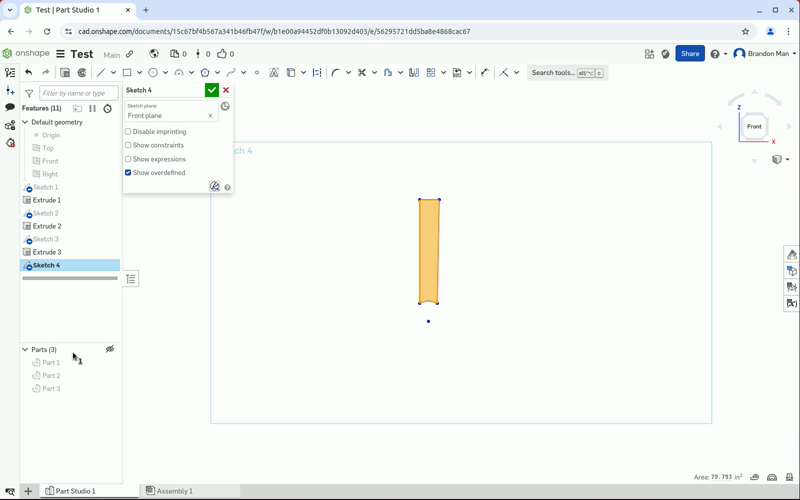
key(shift+y)
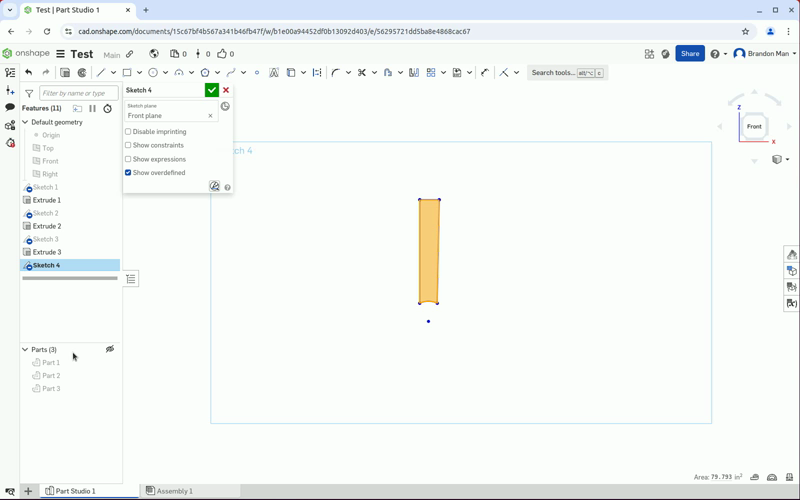
key(shift+e)
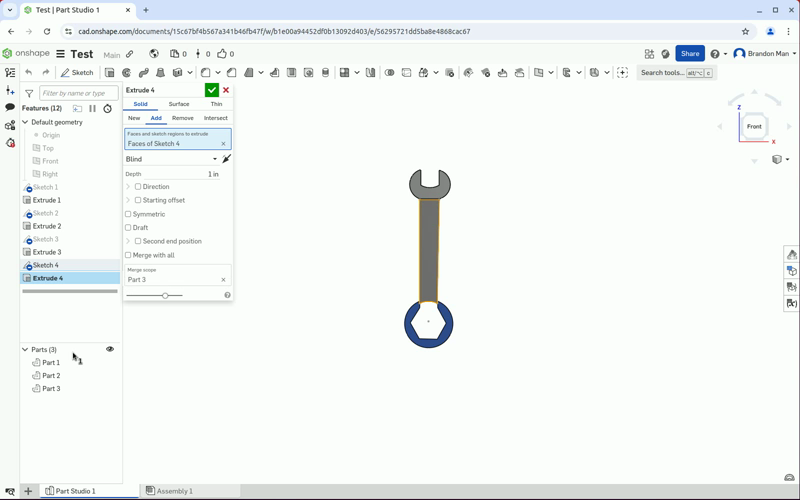
mouse_move(143, 106)
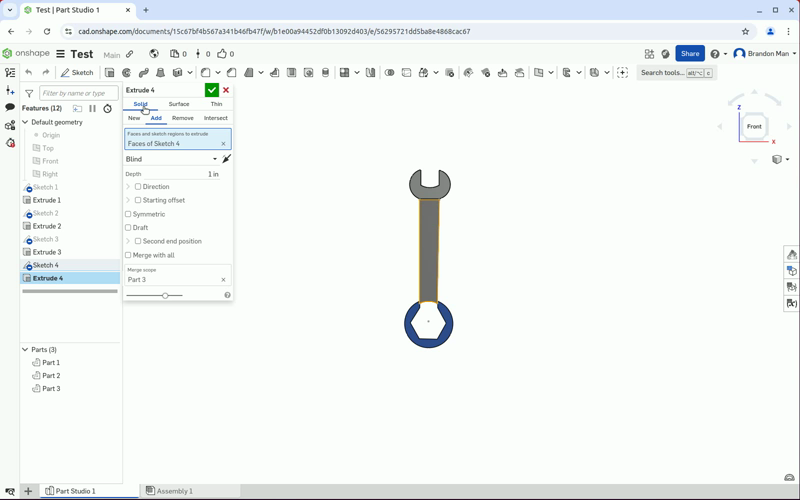
click(143, 106)
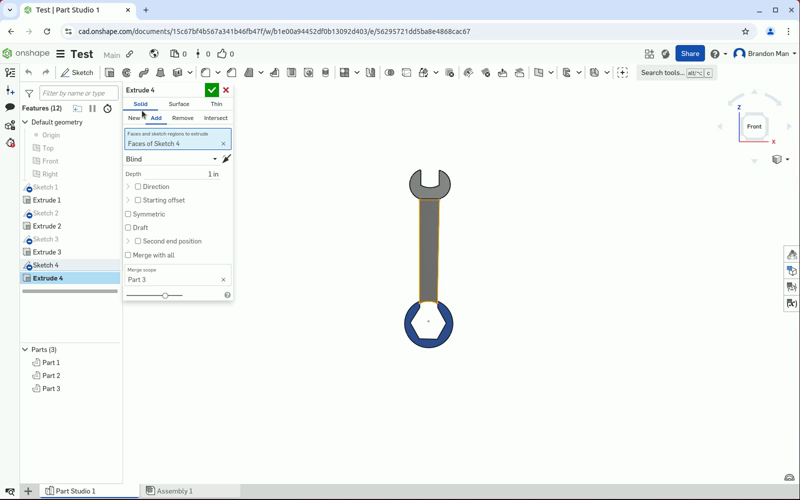
mouse_move(137, 120)
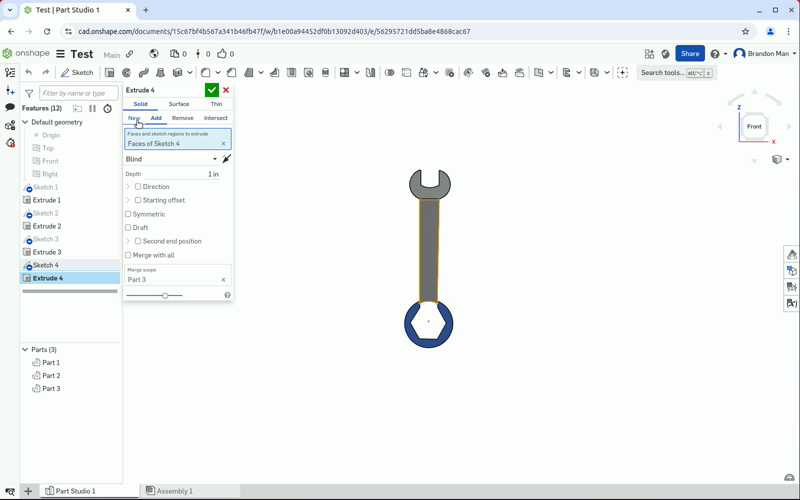
click(137, 120)
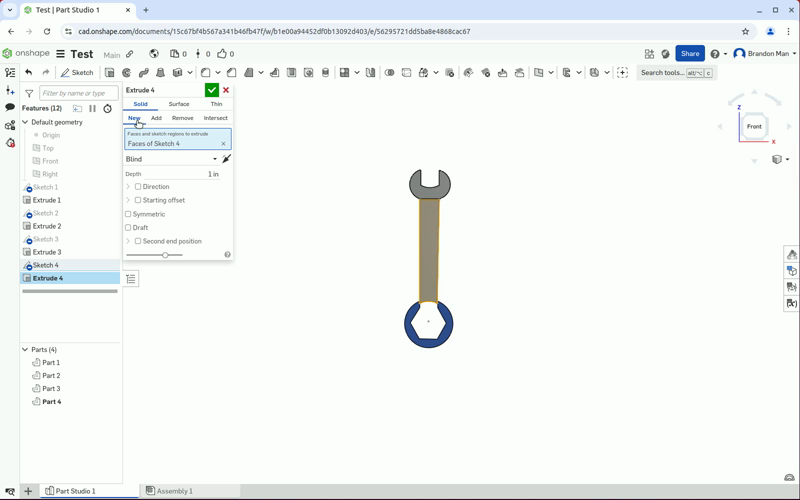
key(tab, 4)
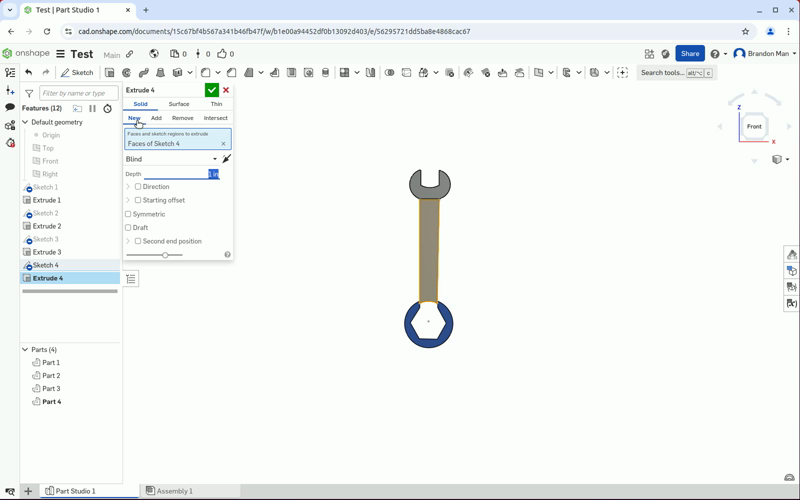
text(1.926)
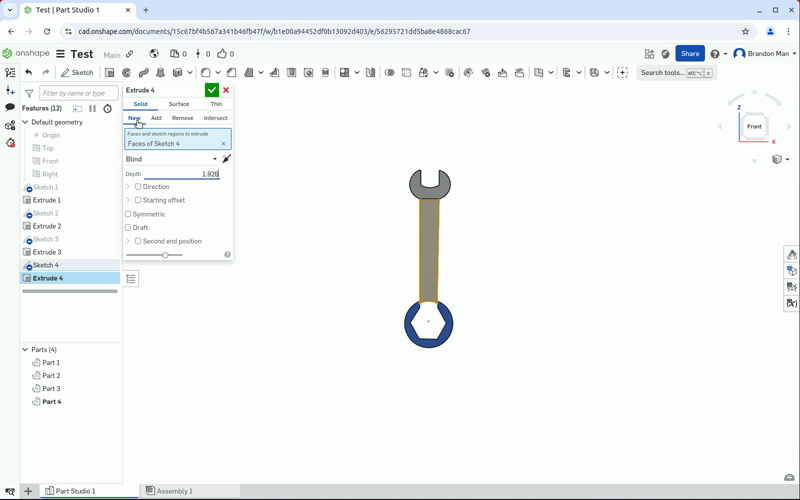
key(enter)
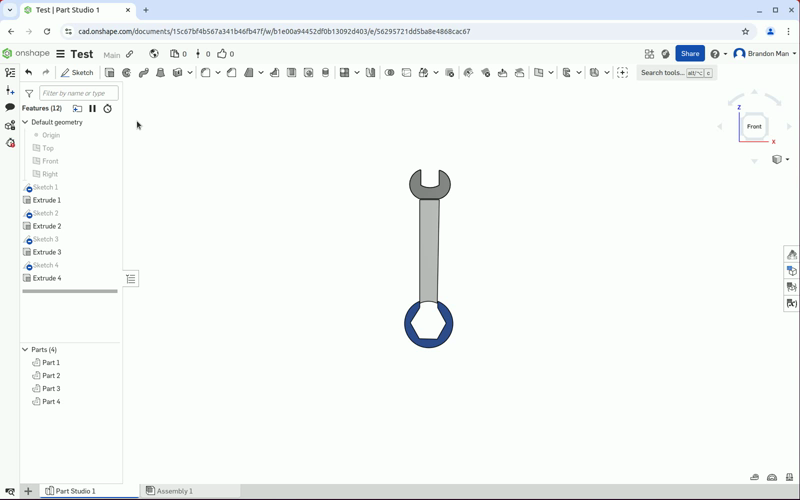
key(shift+h)
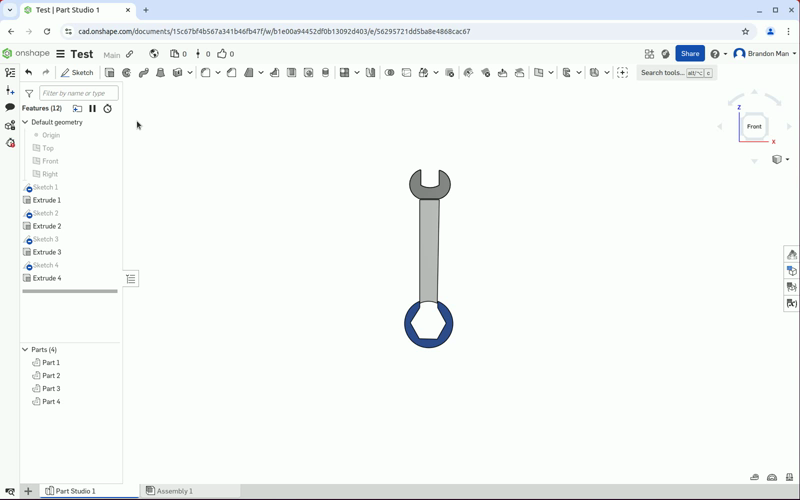
key(shift+h)
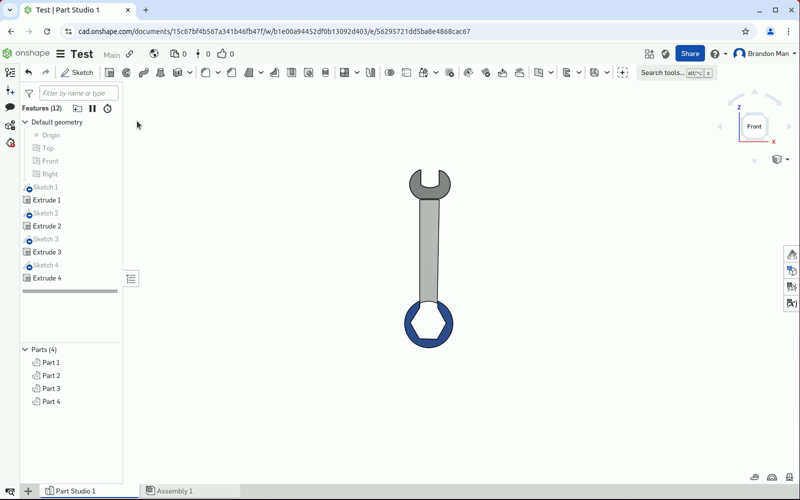
mouse_move(73, 189)
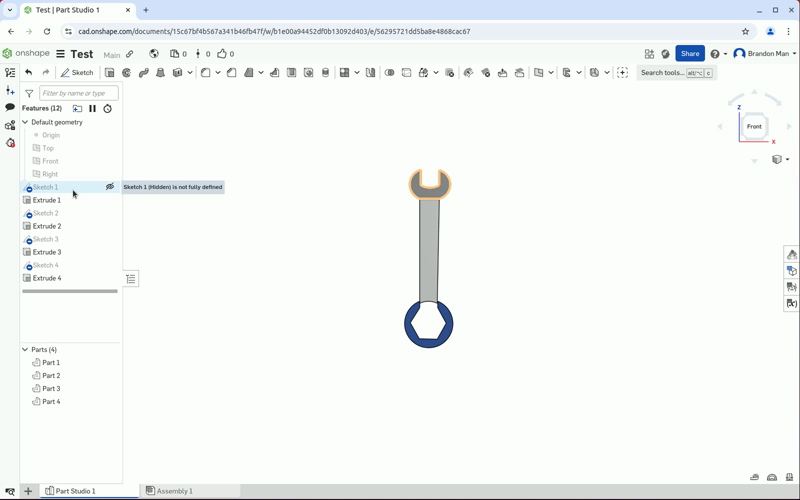
click(73, 189)
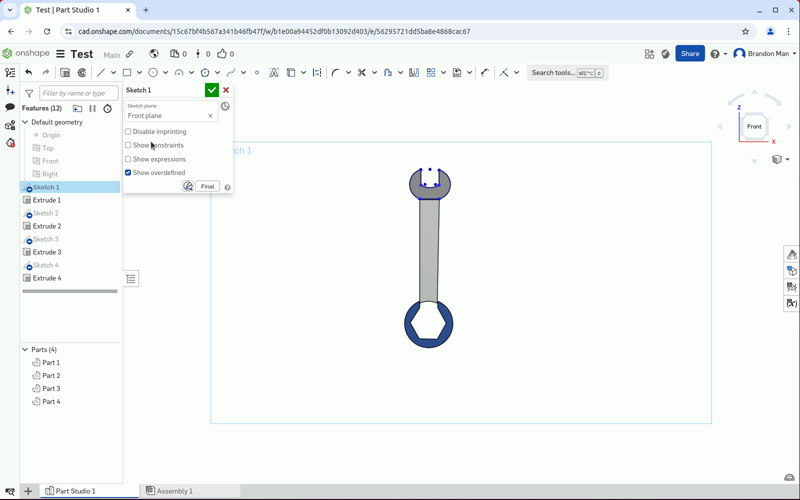
mouse_move(229, 92)
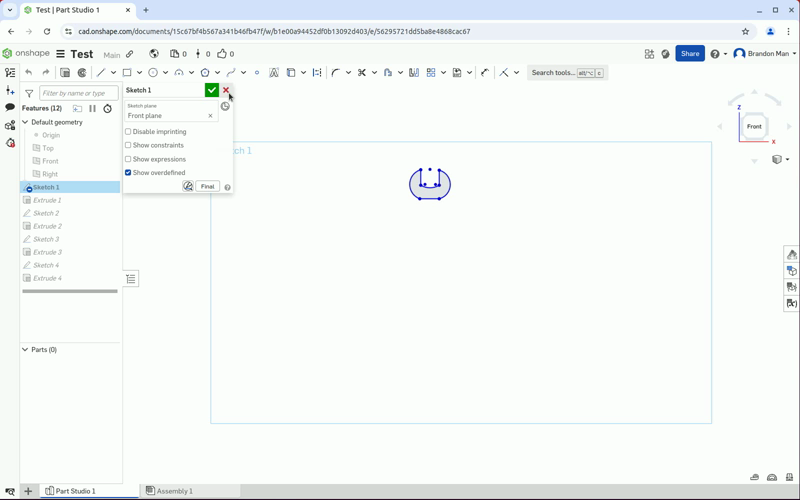
click(229, 92)
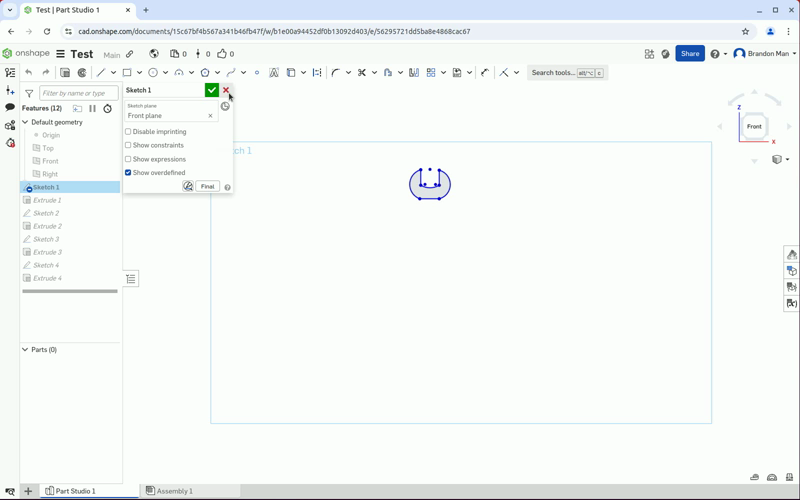
key(shift+s)
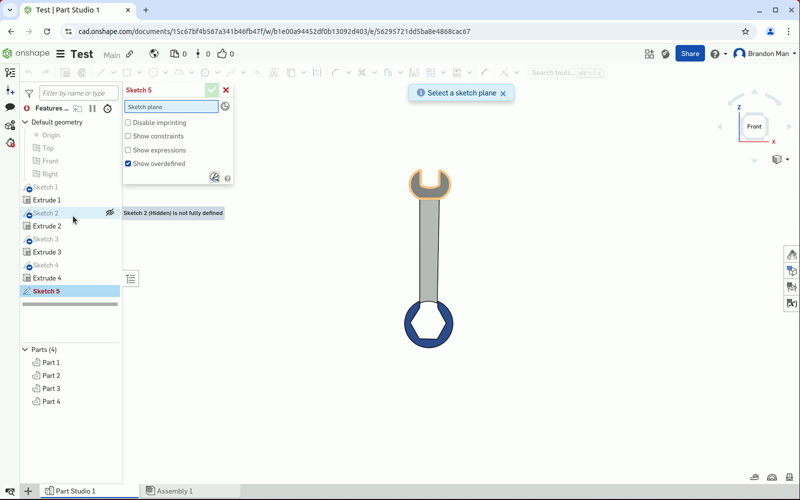
scroll(3)
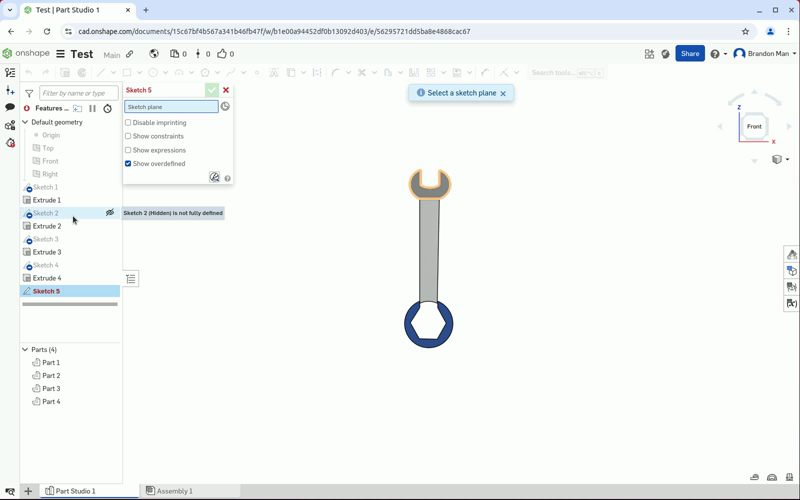
mouse_move(73, 163)
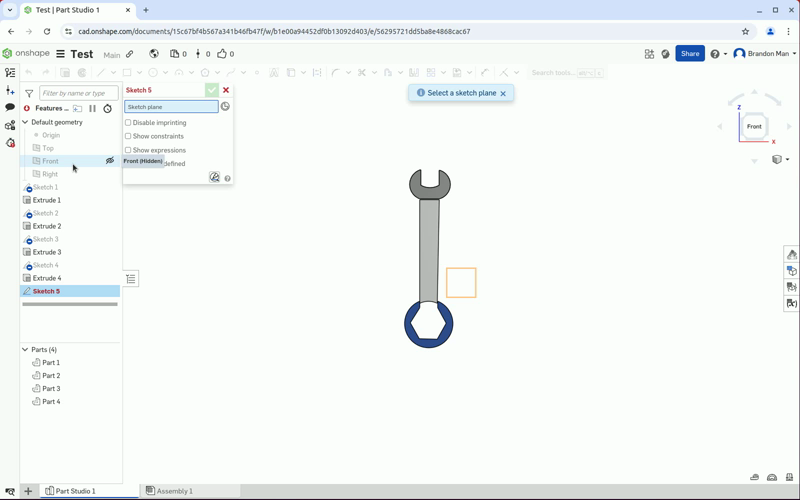
click(73, 163)
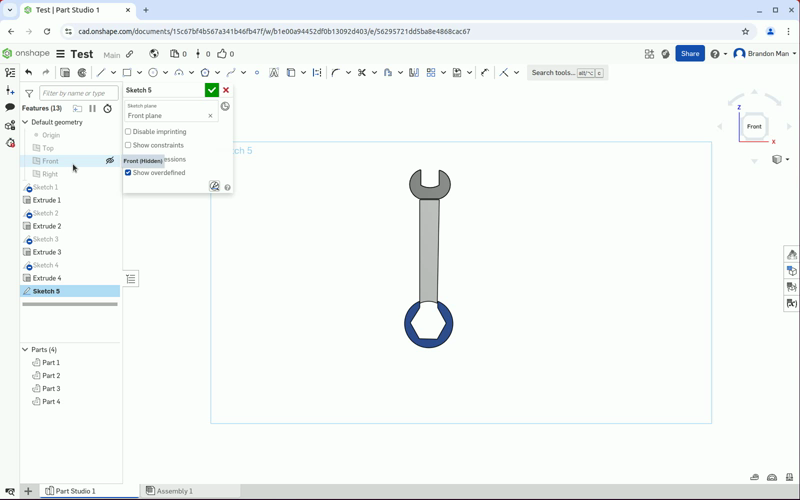
mouse_move(73, 352)
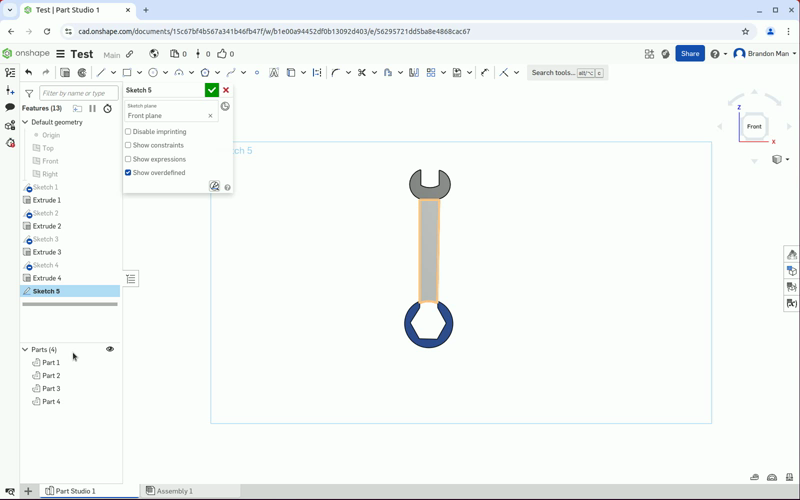
key(y)
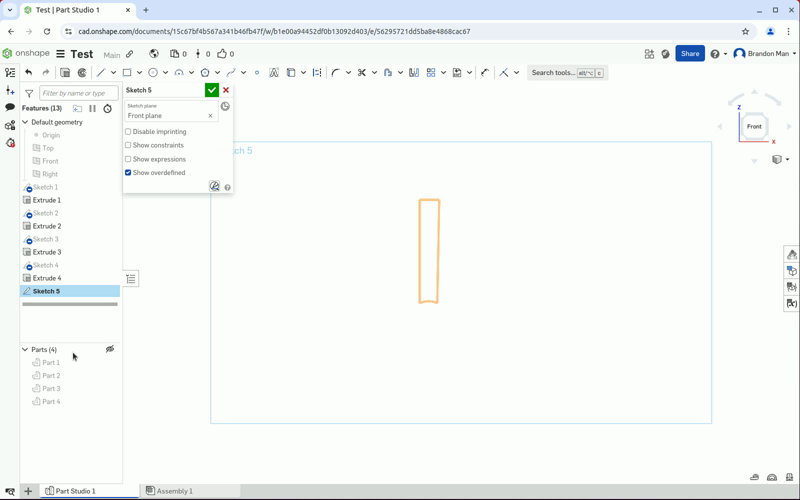
key(l)
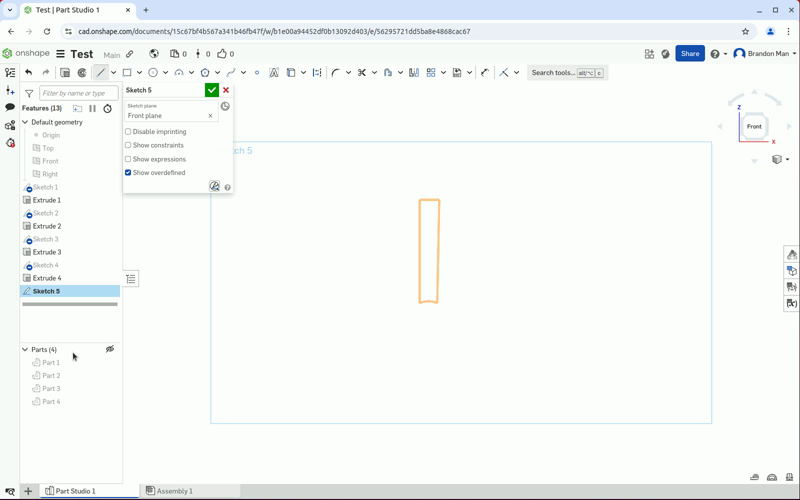
key_down(shift)
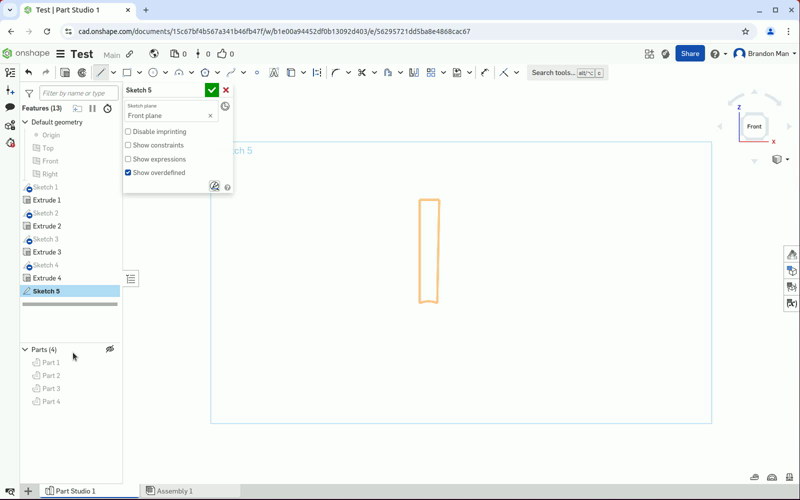
mouse_move(419, 308)
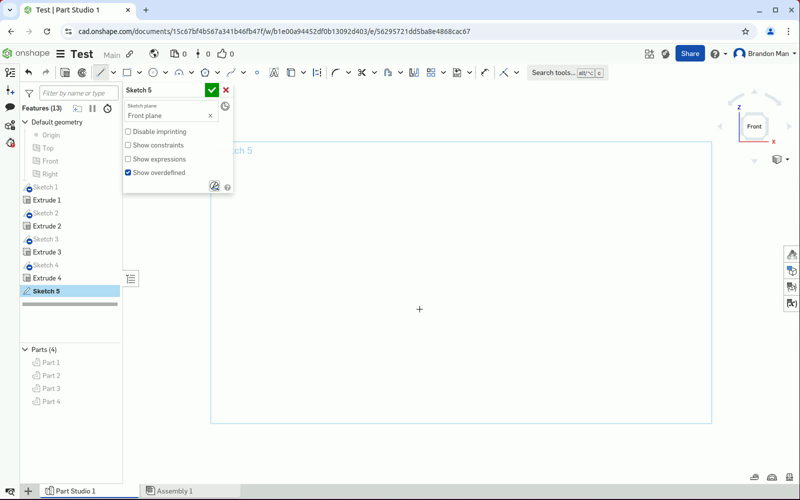
click(419, 308)
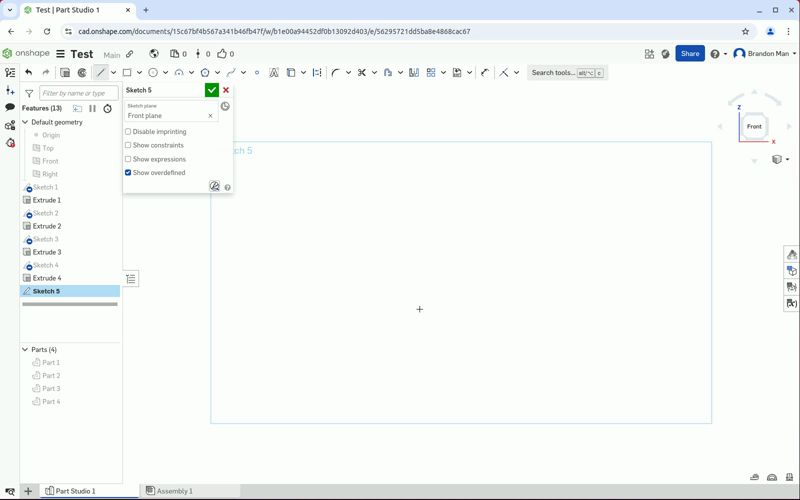
key_up(shift)
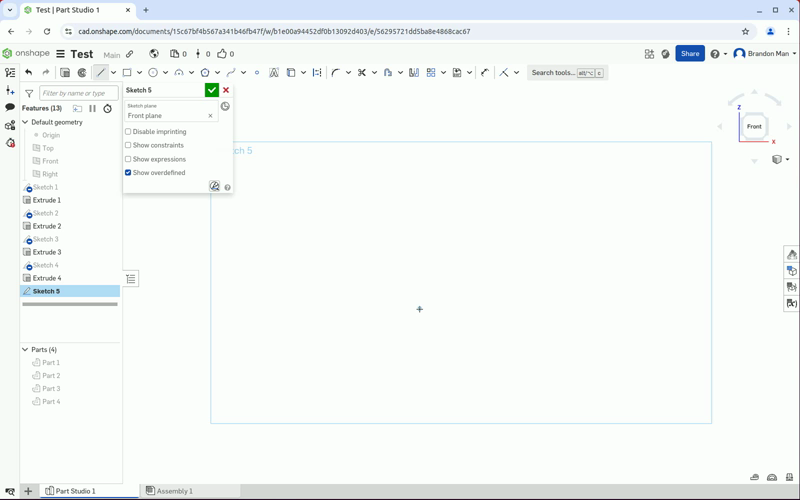
key_down(shift)
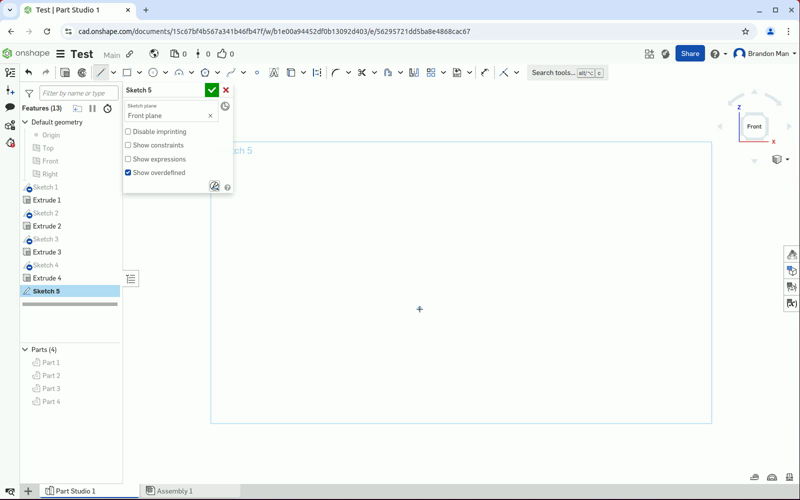
mouse_move(449, 308)
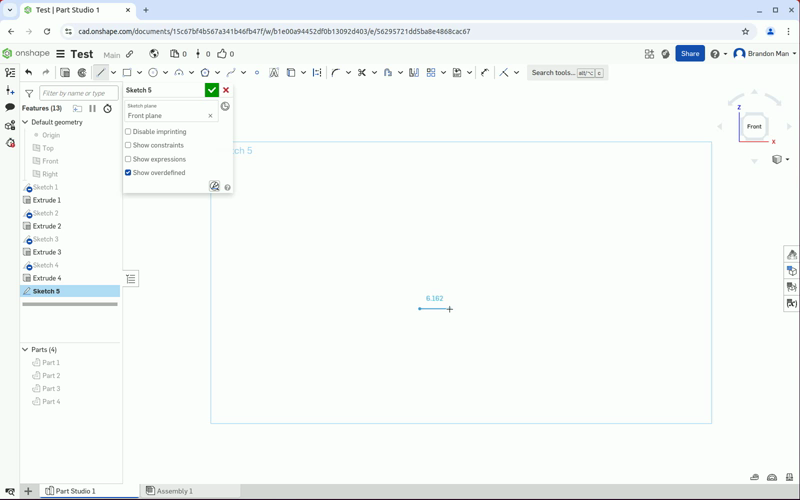
mouse_move(438, 309)
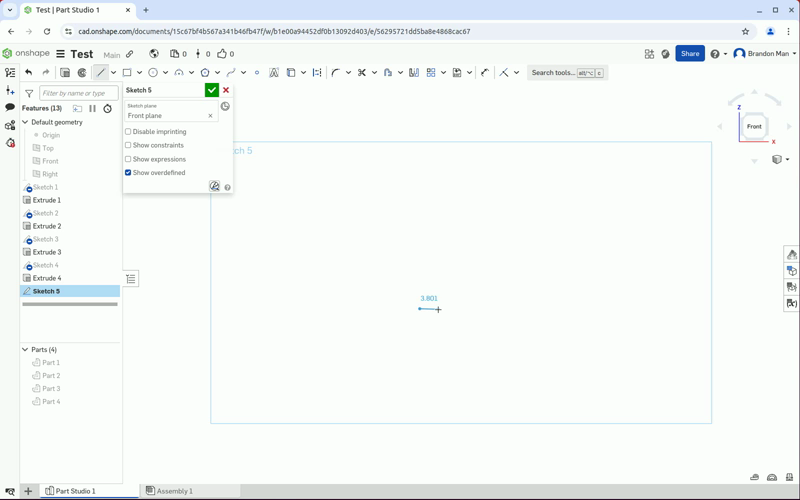
click(438, 309)
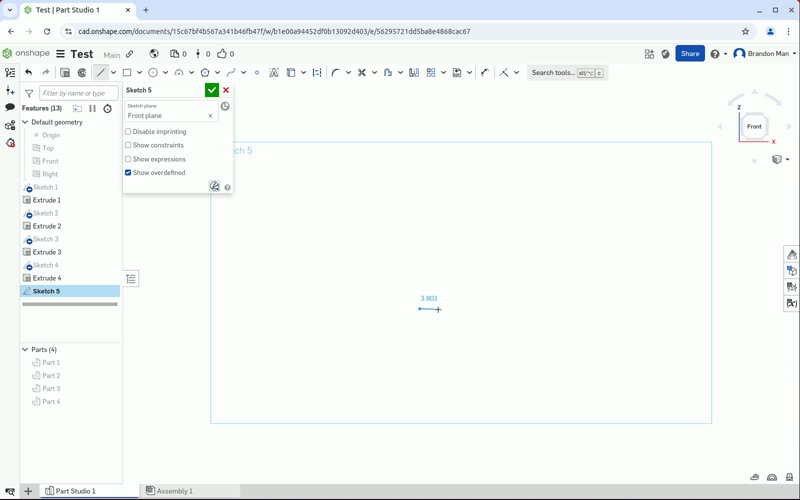
key_up(shift)
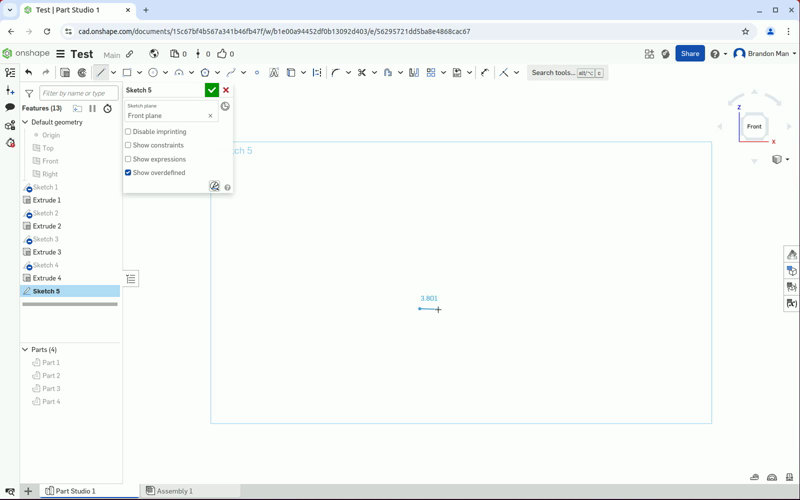
key_down(shift)
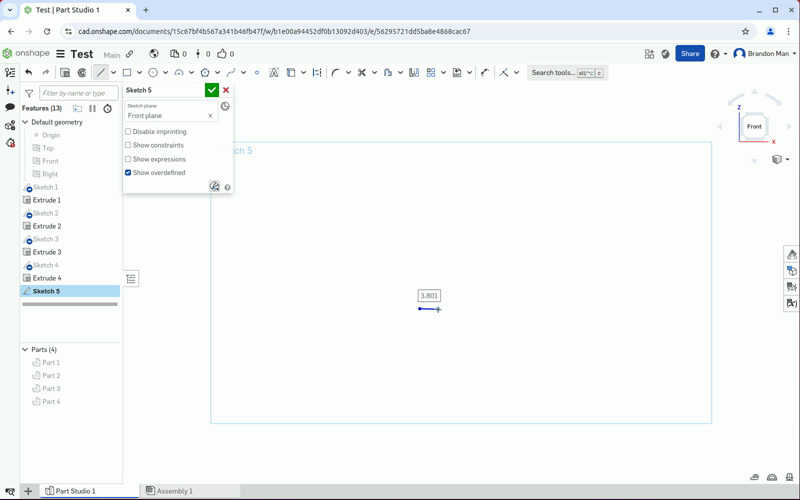
mouse_move(468, 309)
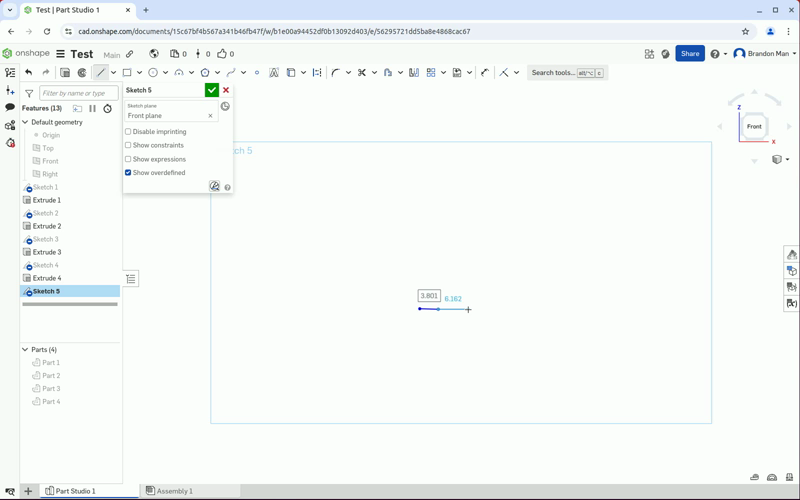
mouse_move(438, 302)
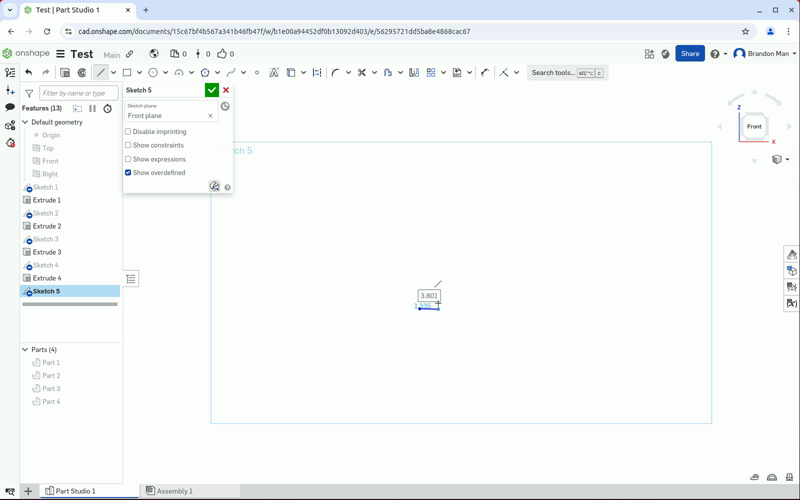
scroll(6)
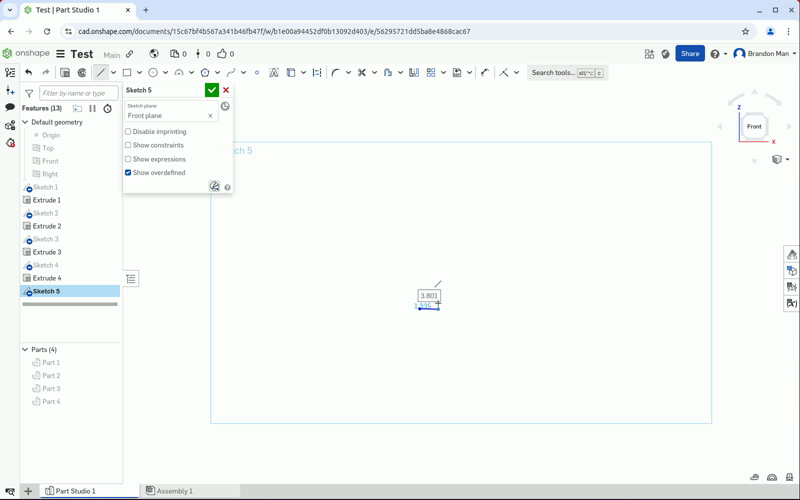
scroll(6)
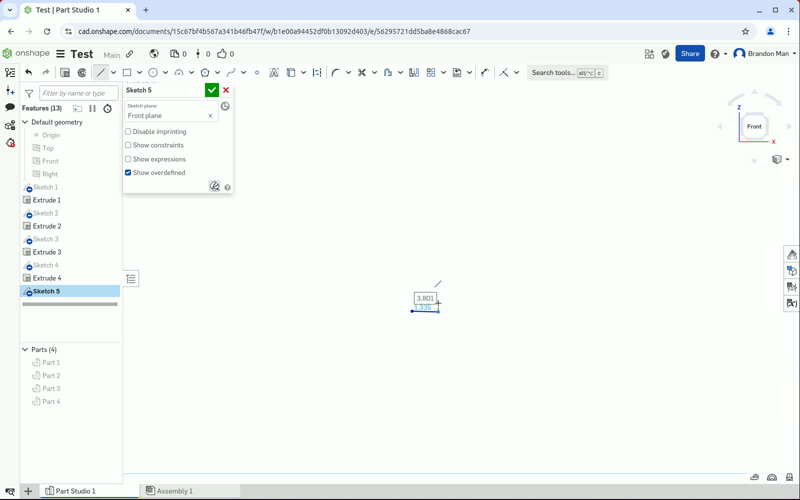
scroll(6)
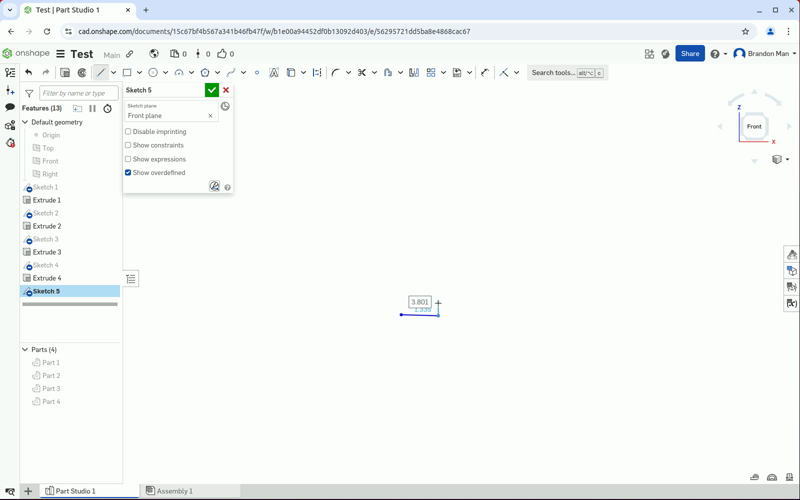
scroll(6)
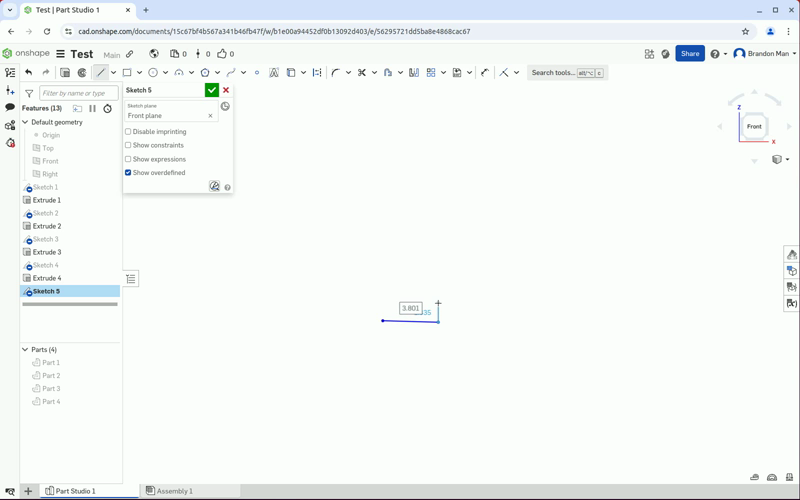
scroll(6)
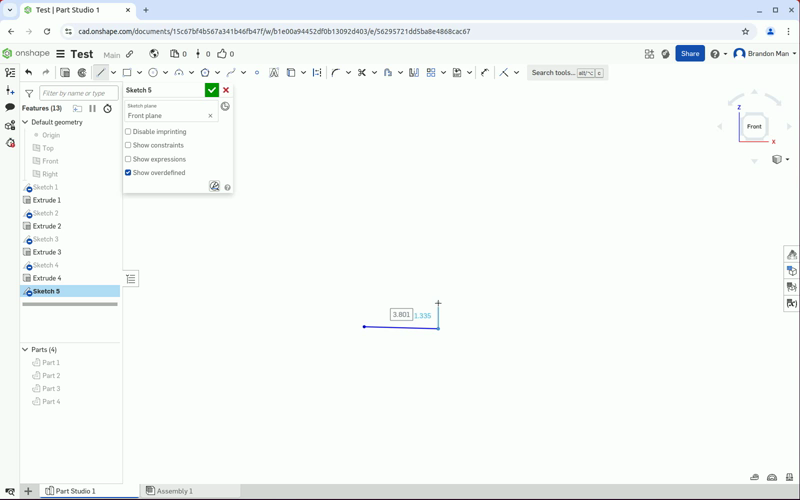
scroll(6)
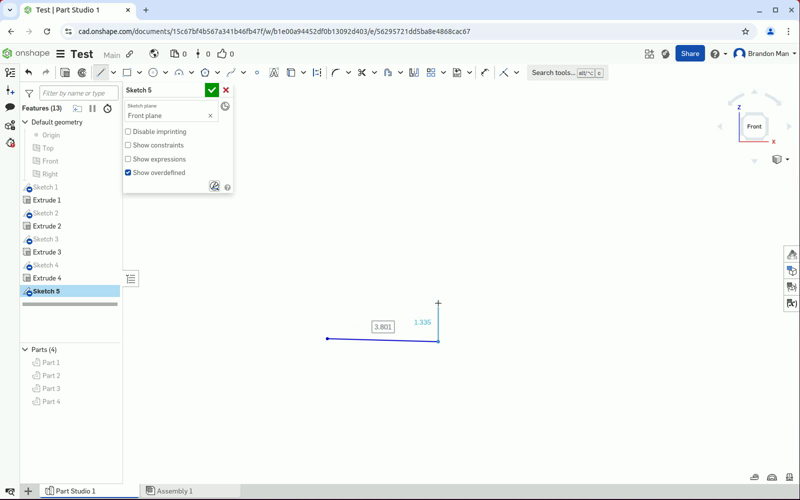
scroll(6)
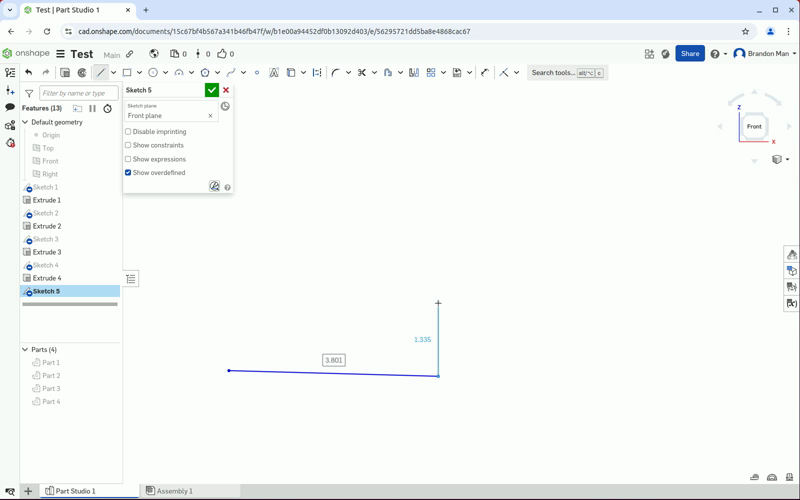
click(438, 302)
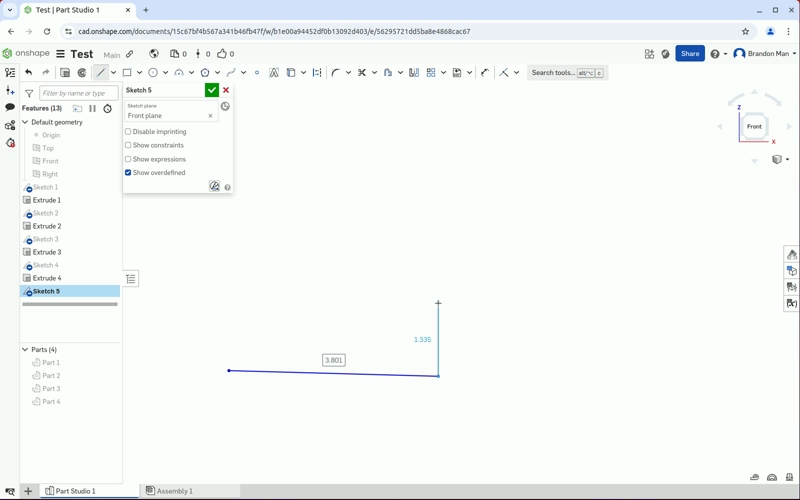
scroll(-6)
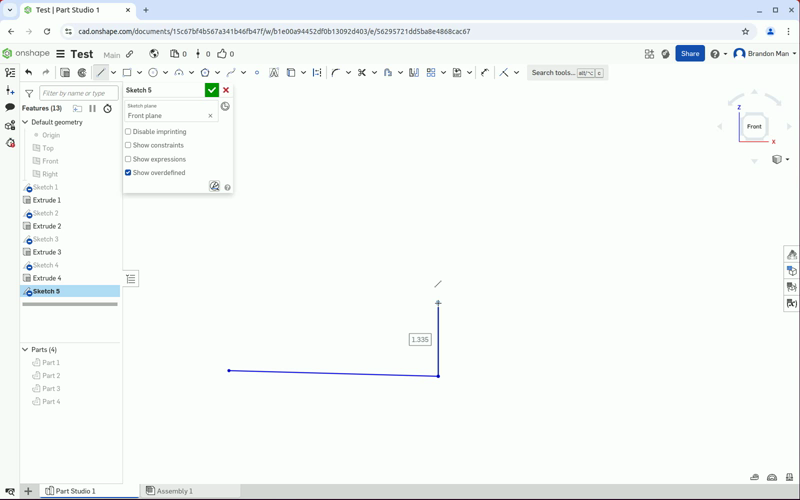
scroll(-6)
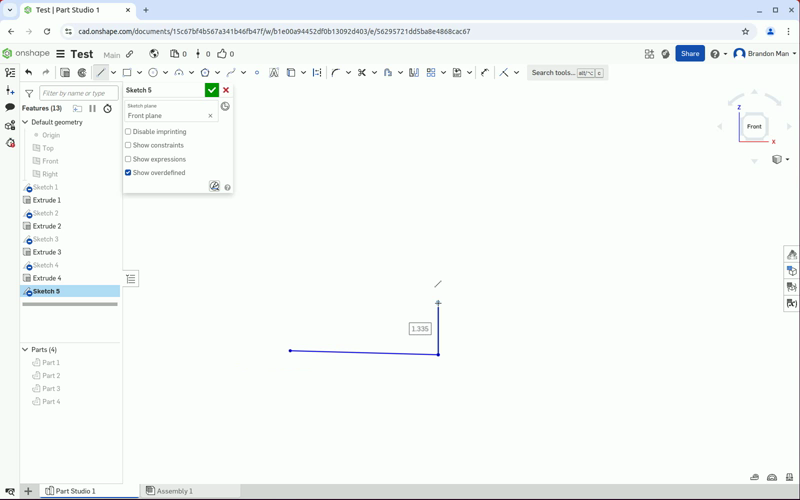
scroll(-6)
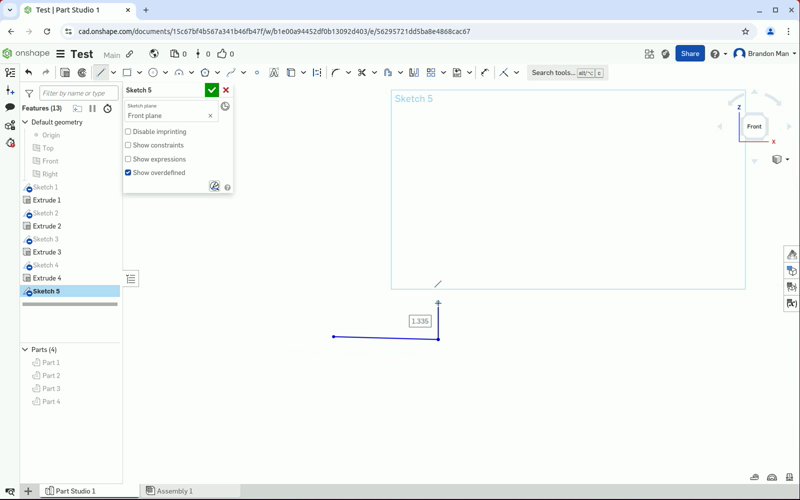
scroll(-6)
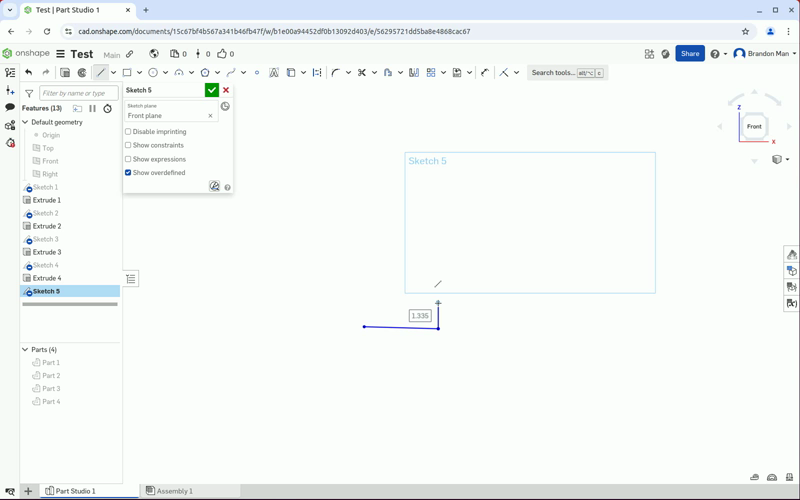
scroll(-6)
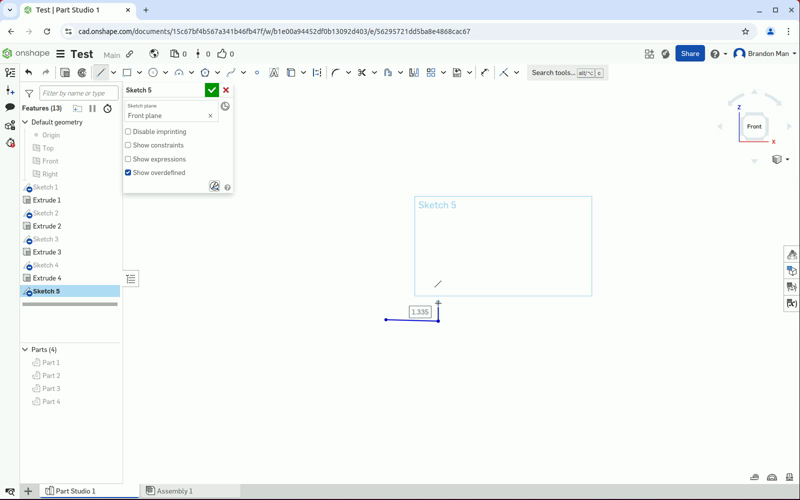
scroll(-6)
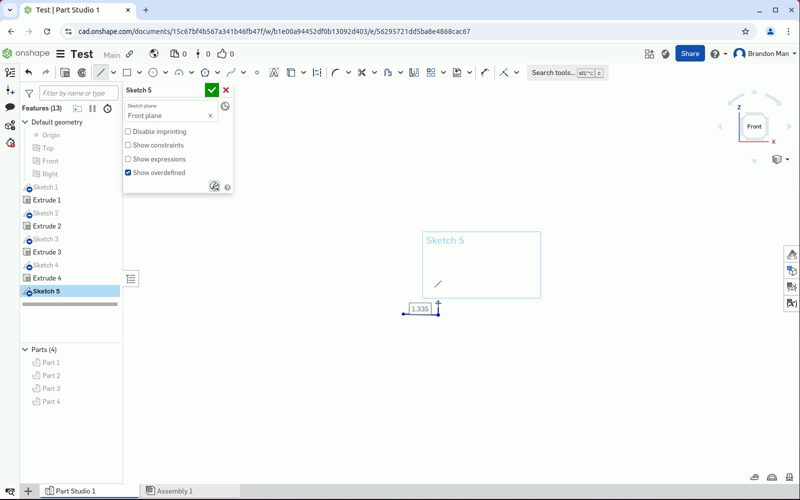
scroll(-6)
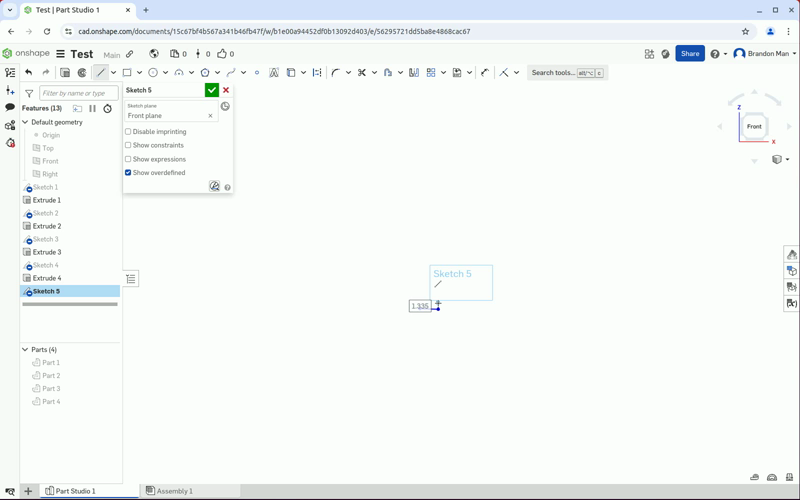
key_up(shift)
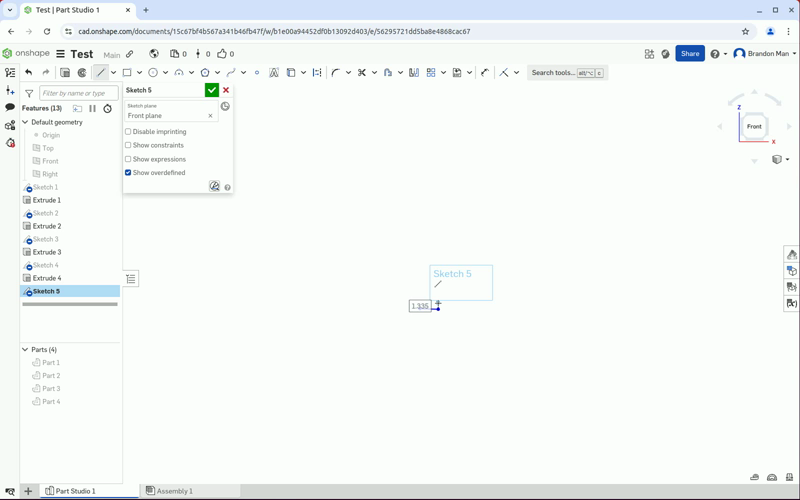
key(esc)
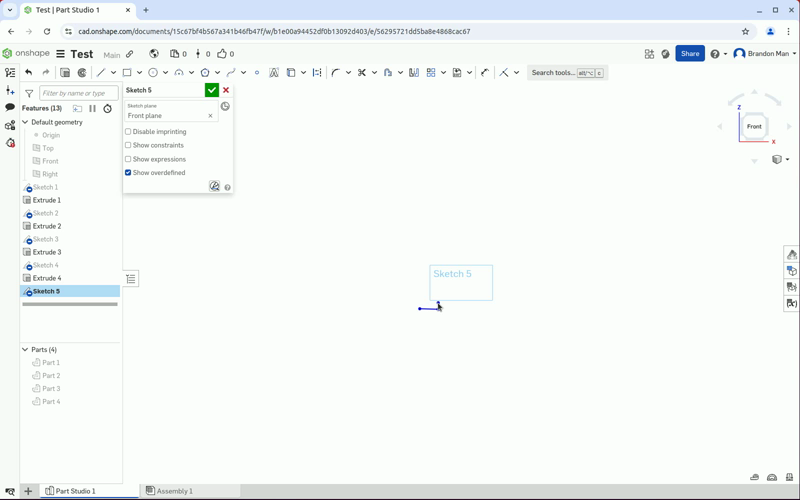
key(a)
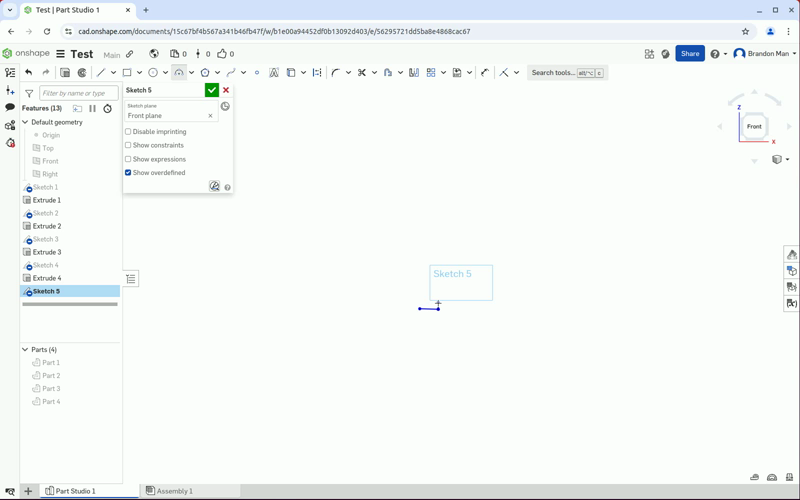
mouse_move(438, 302)
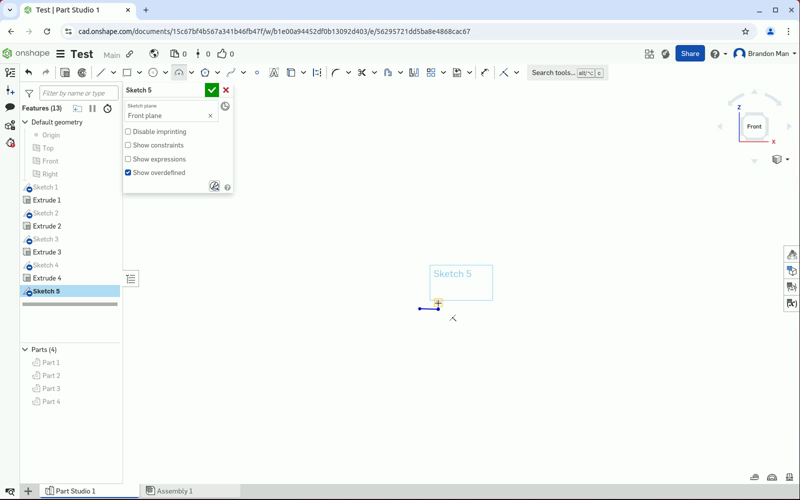
click(438, 302)
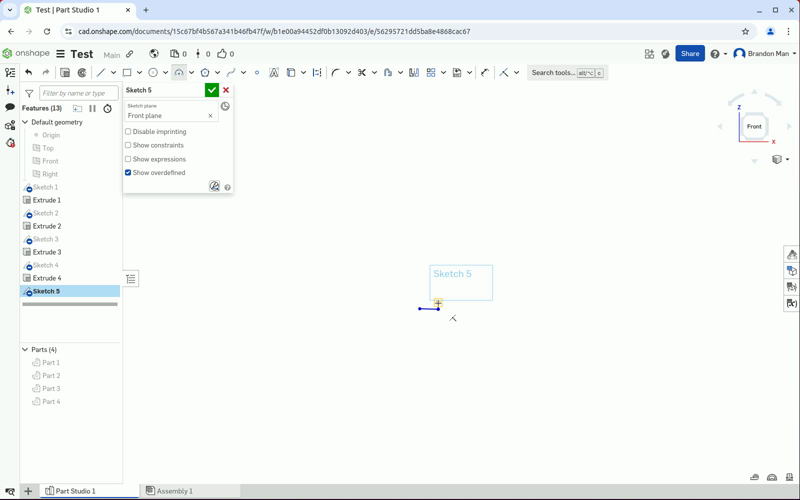
key_down(shift)
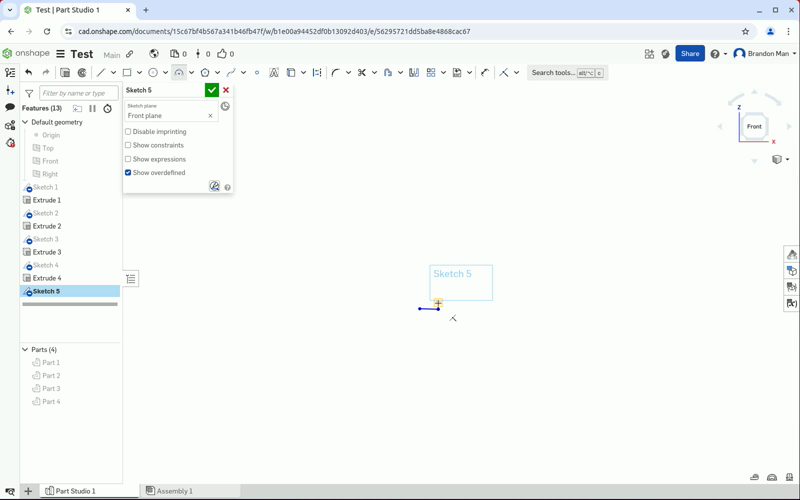
mouse_move(419, 302)
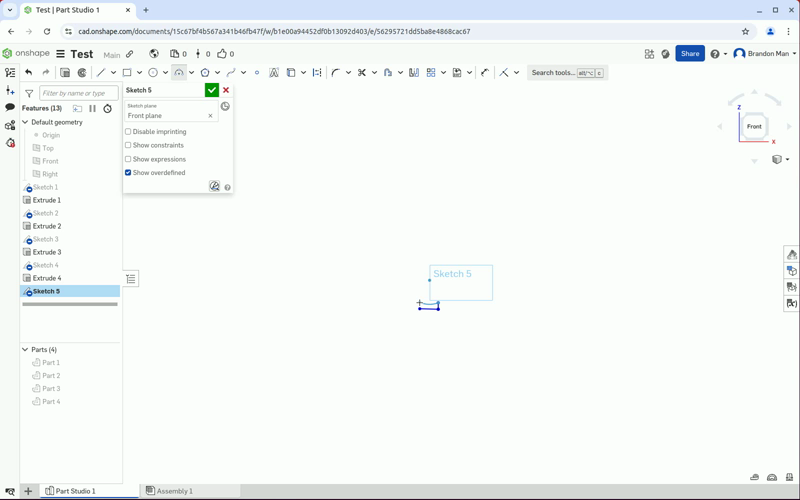
click(419, 302)
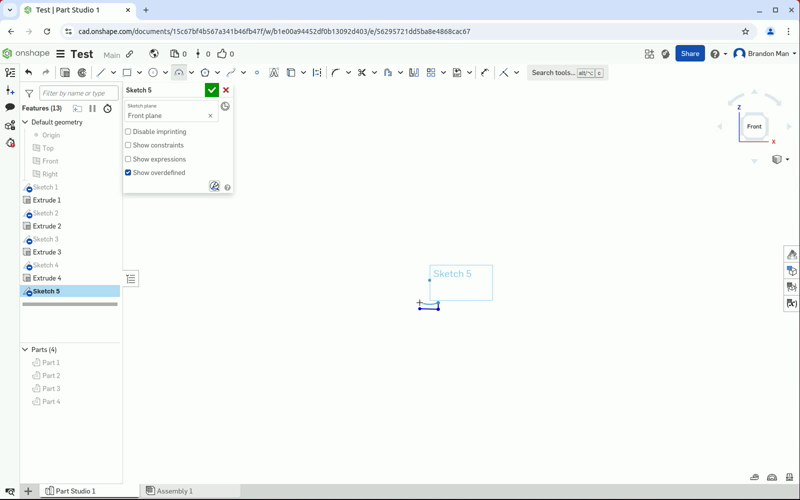
mouse_move(429, 300)
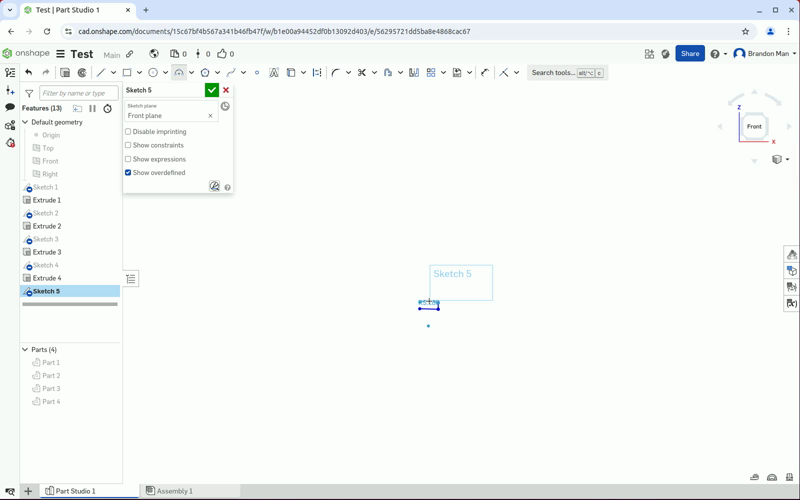
click(429, 300)
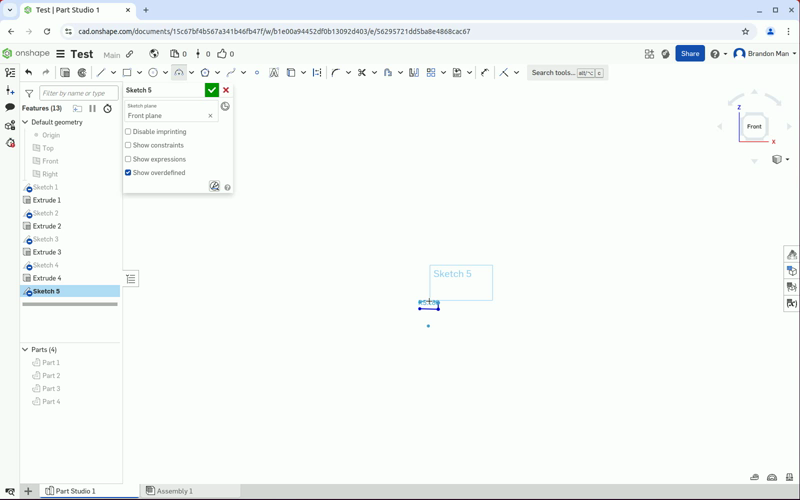
key_up(shift)
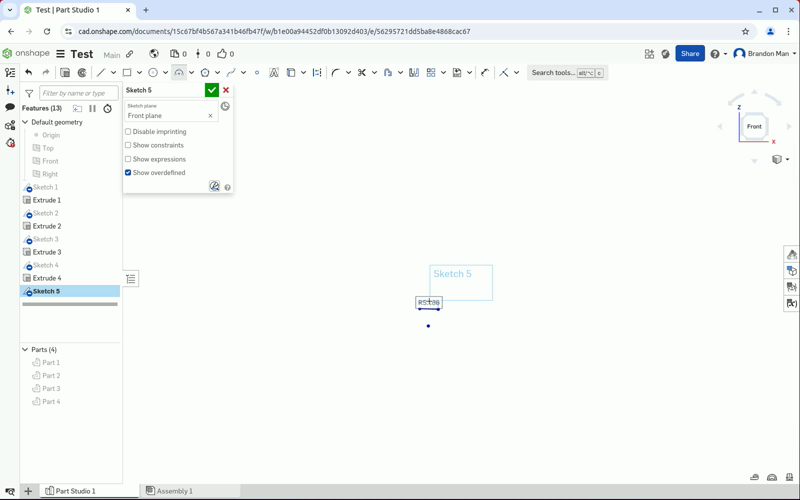
key(esc)
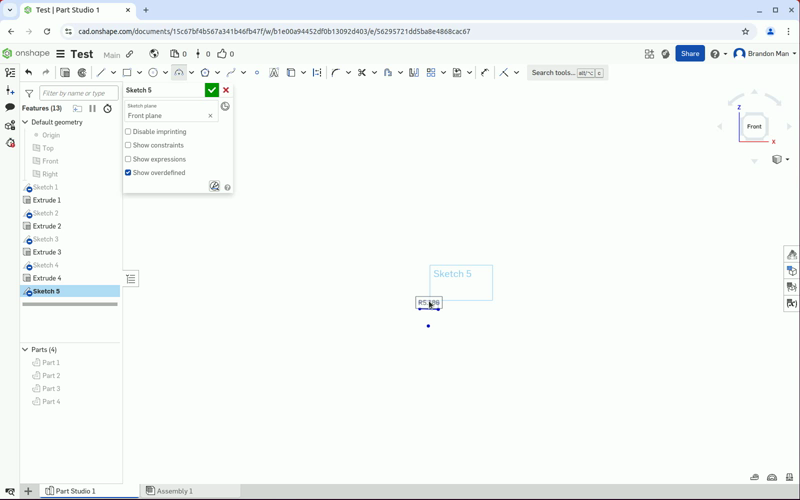
key(l)
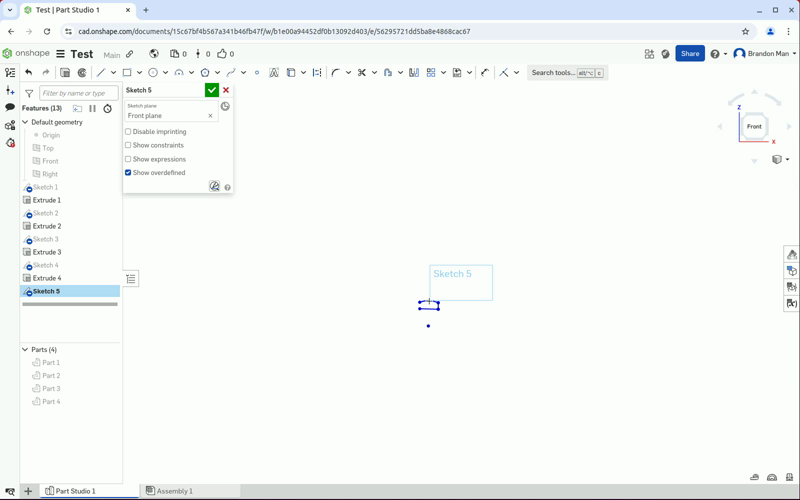
mouse_move(419, 302)
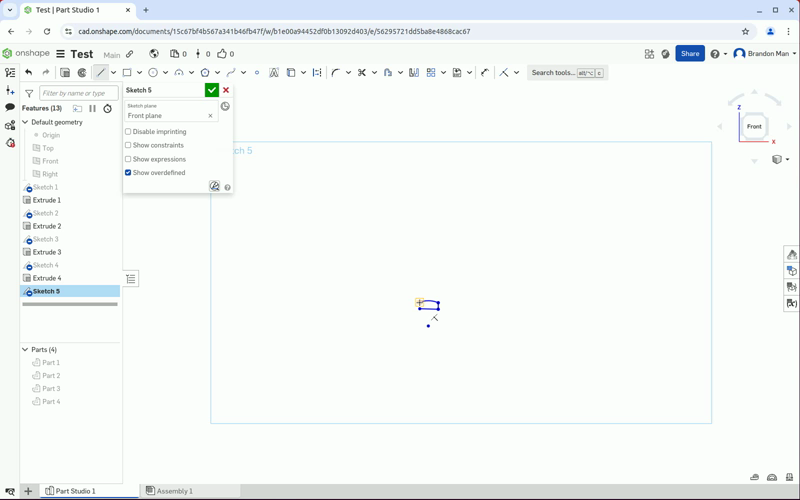
click(419, 302)
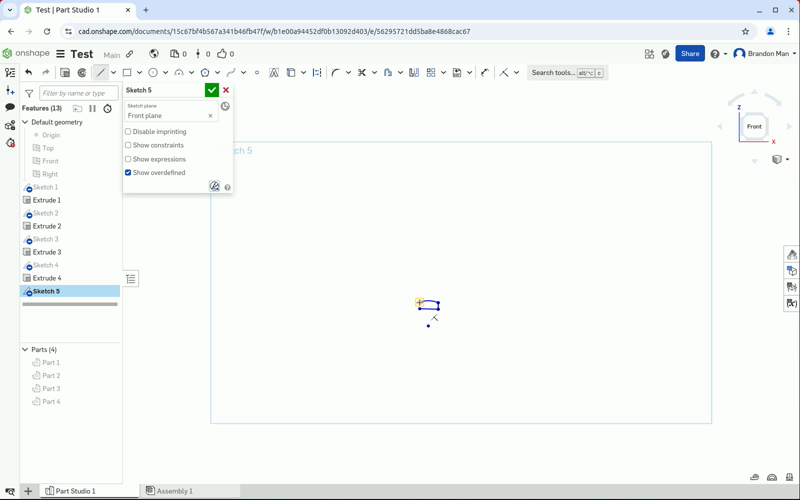
mouse_move(449, 302)
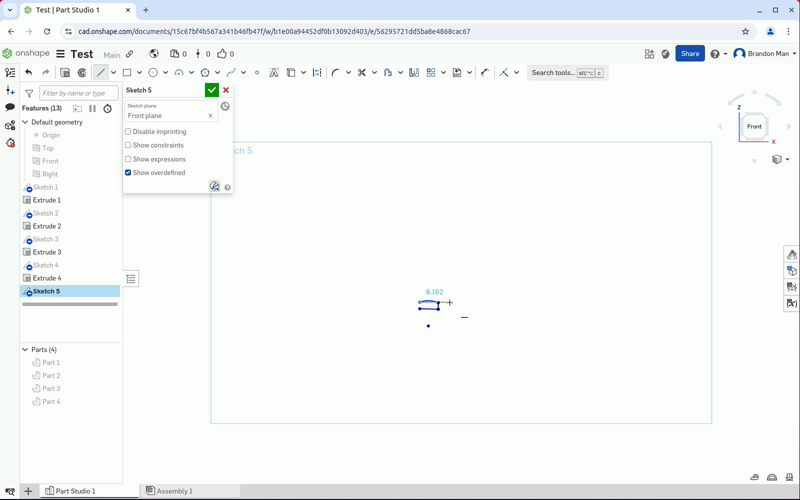
key_down(shift)
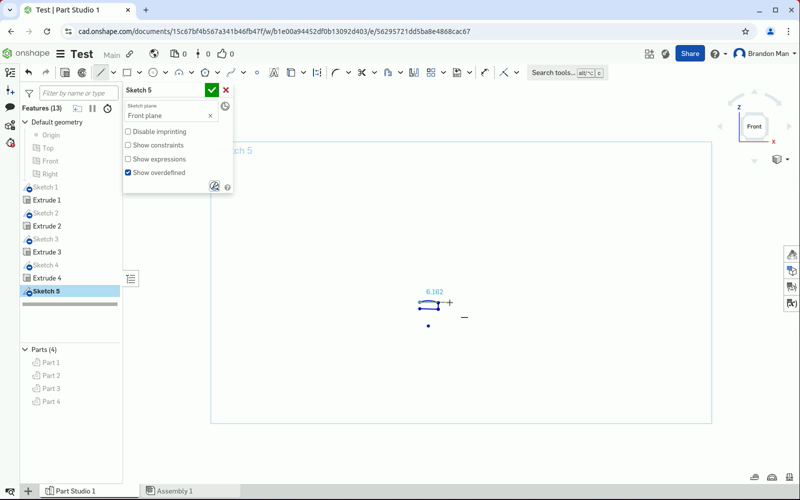
mouse_move(419, 308)
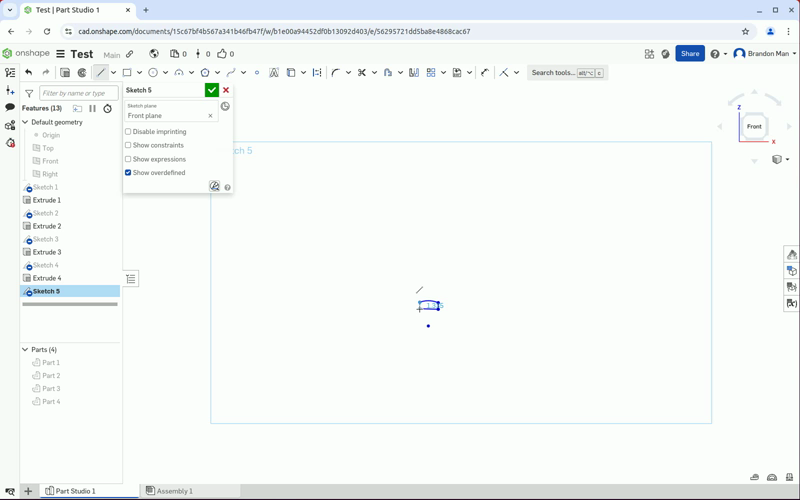
scroll(6)
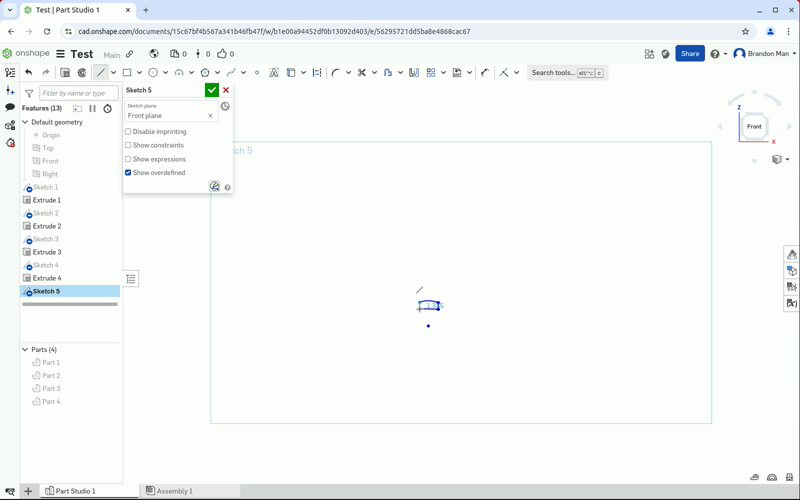
scroll(6)
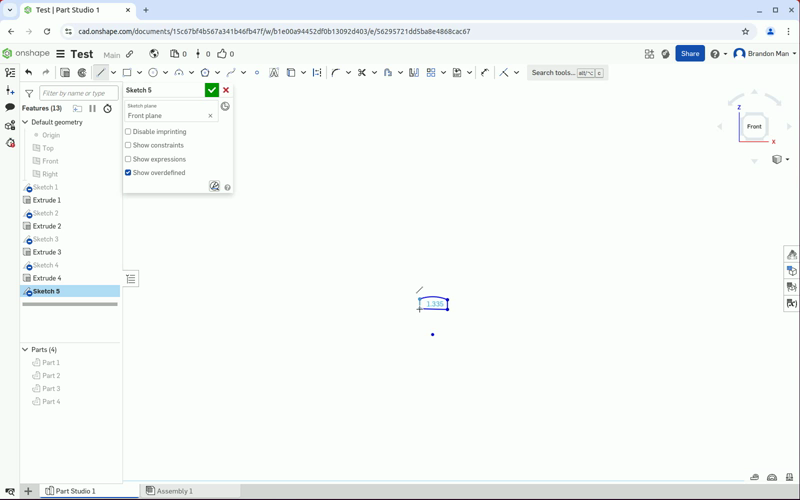
scroll(6)
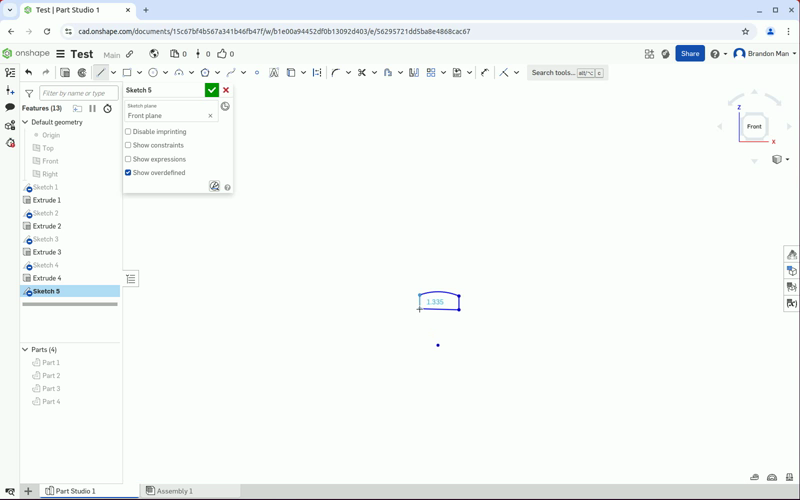
scroll(6)
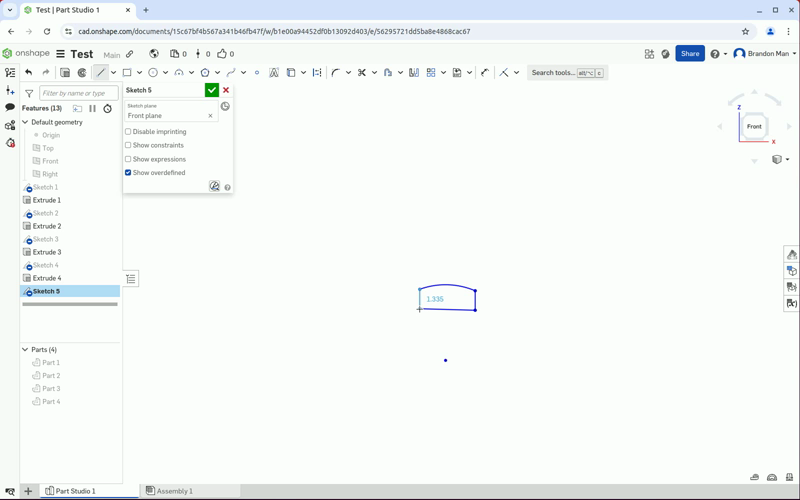
scroll(6)
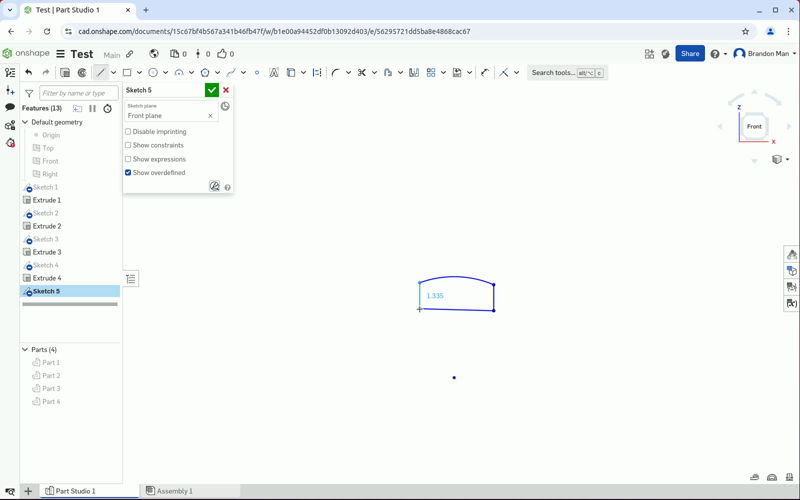
scroll(6)
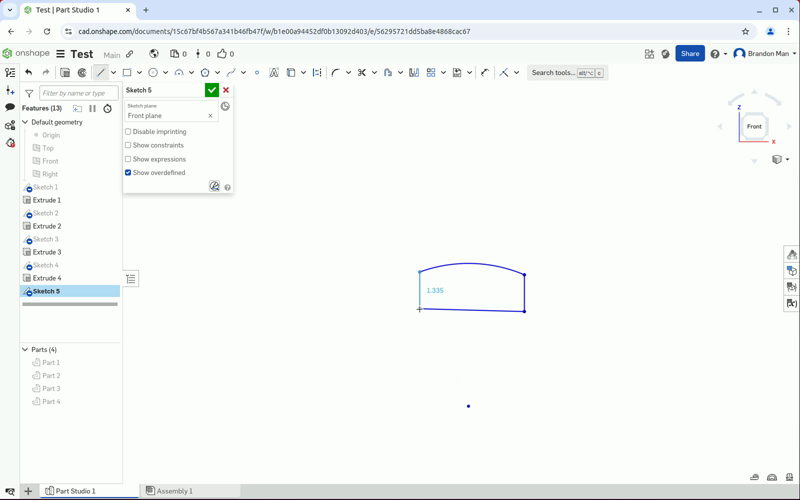
scroll(6)
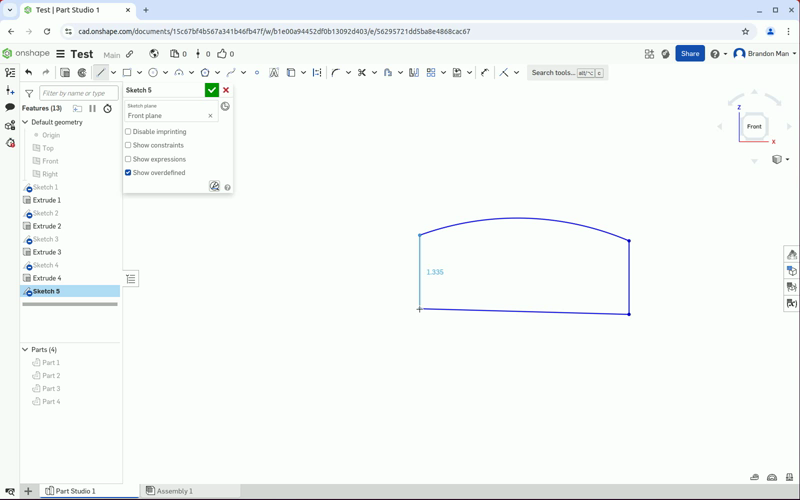
key_up(shift)
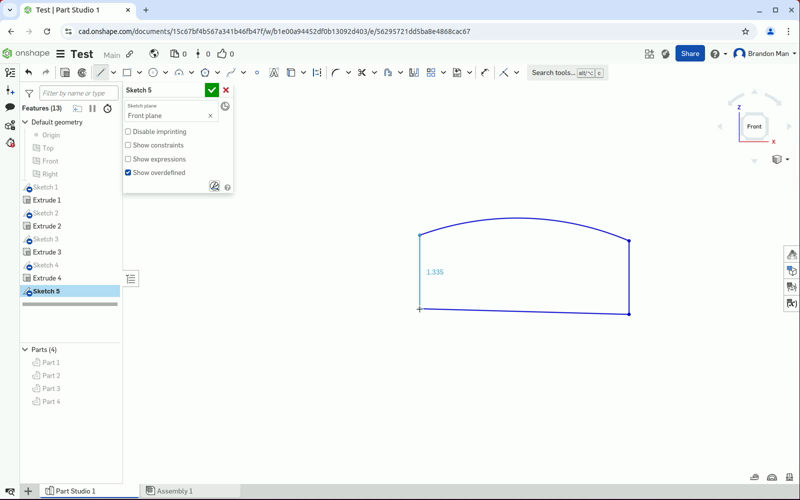
click(419, 308)
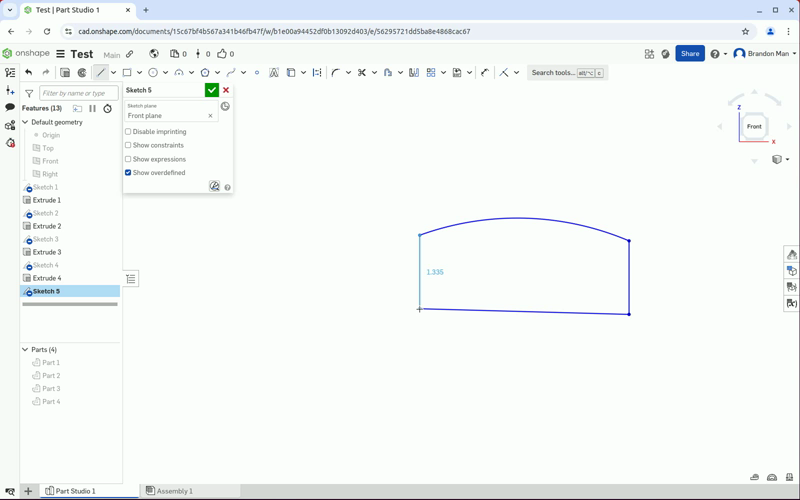
scroll(-6)
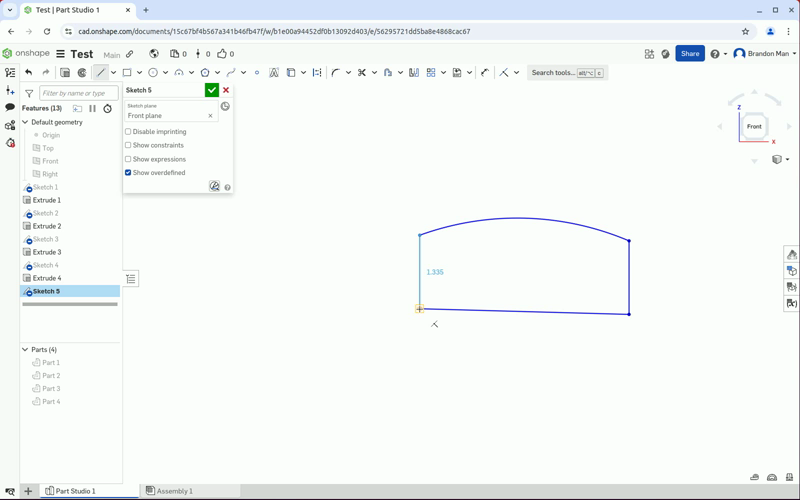
scroll(-6)
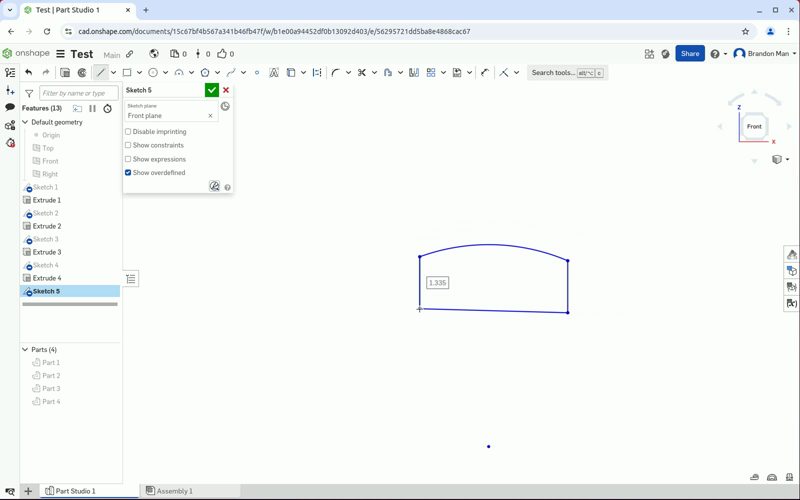
scroll(-6)
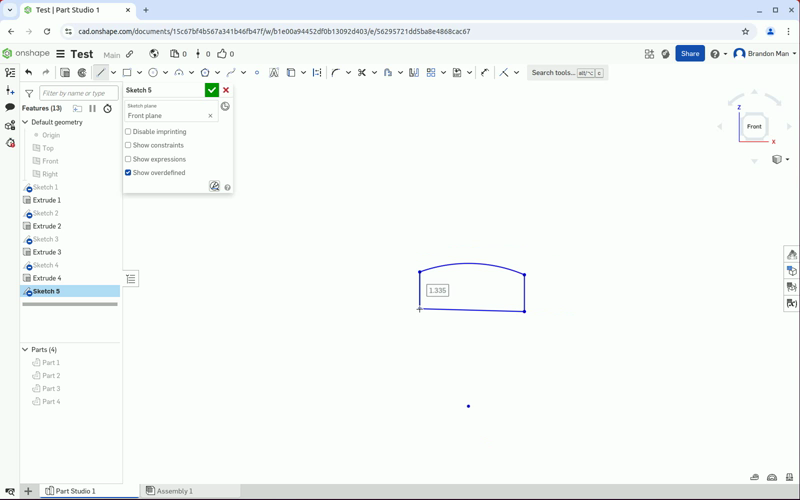
scroll(-6)
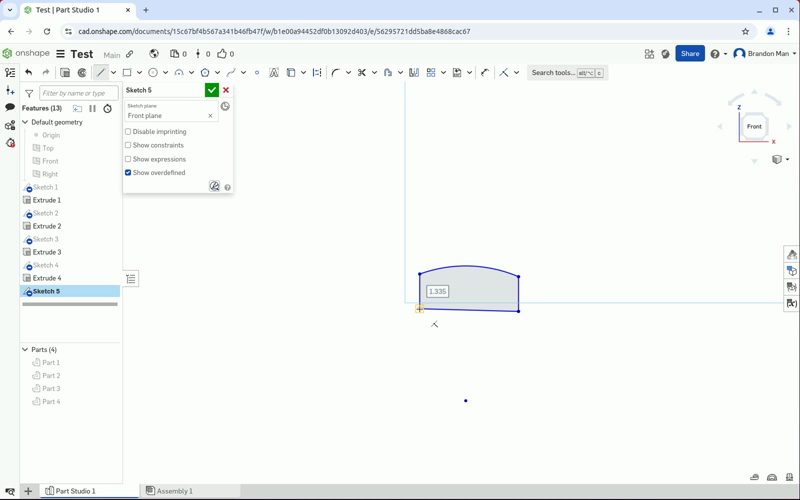
scroll(-6)
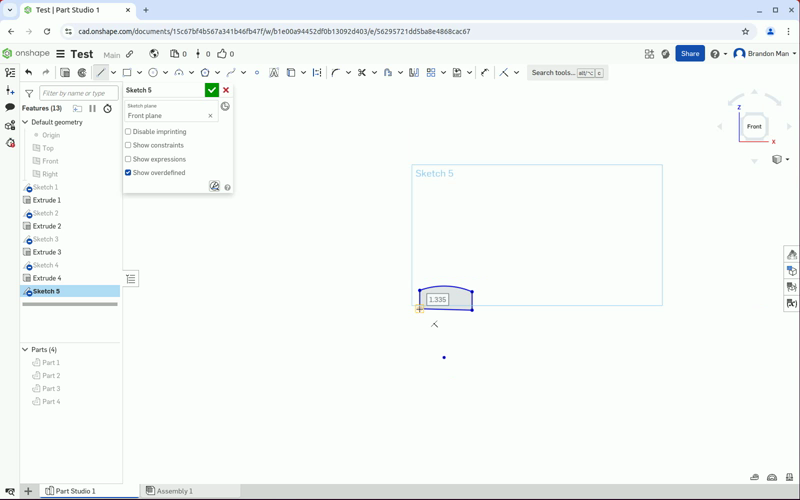
scroll(-6)
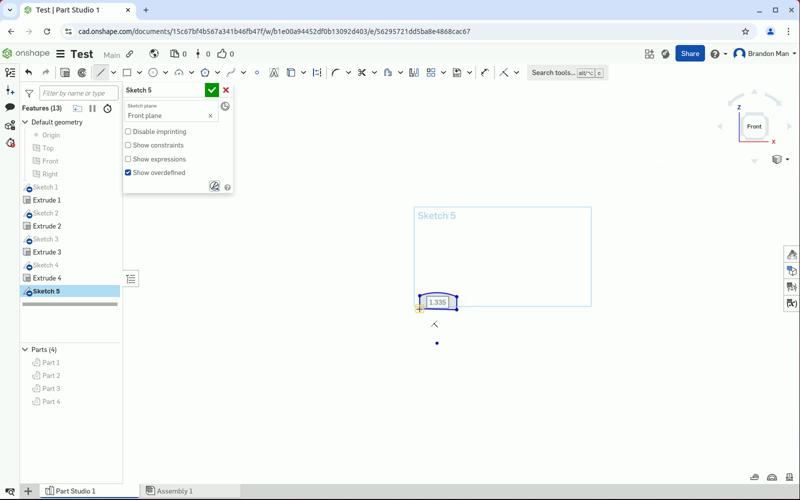
scroll(-6)
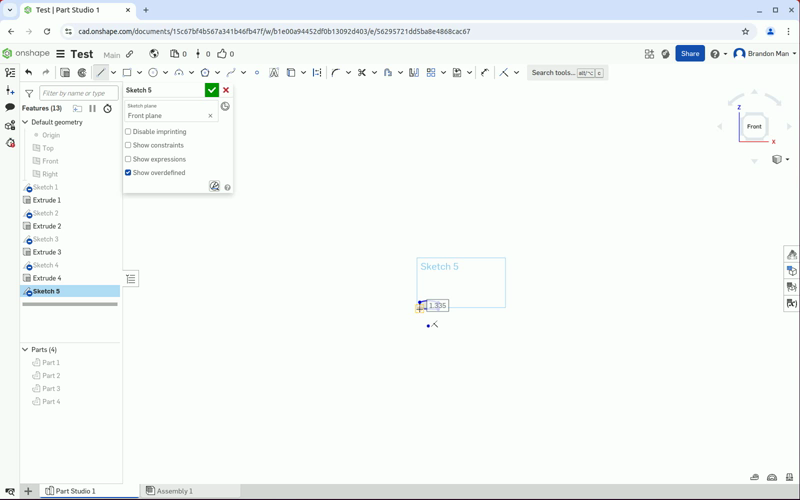
key(esc)
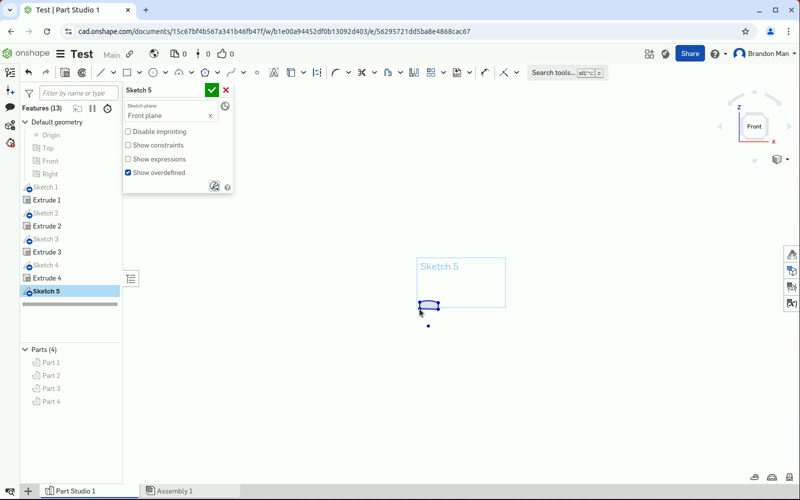
mouse_move(421, 308)
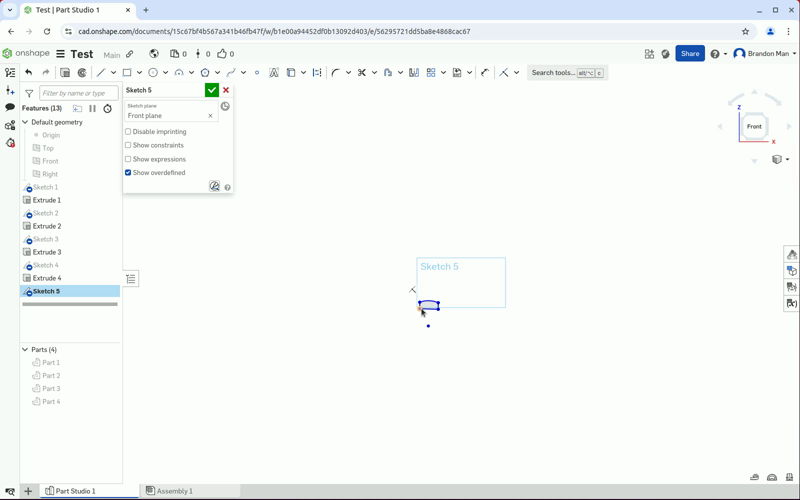
scroll(6)
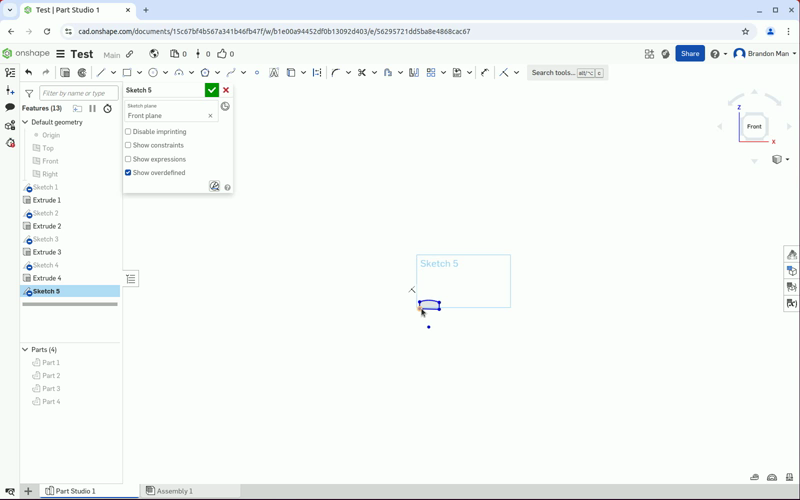
scroll(6)
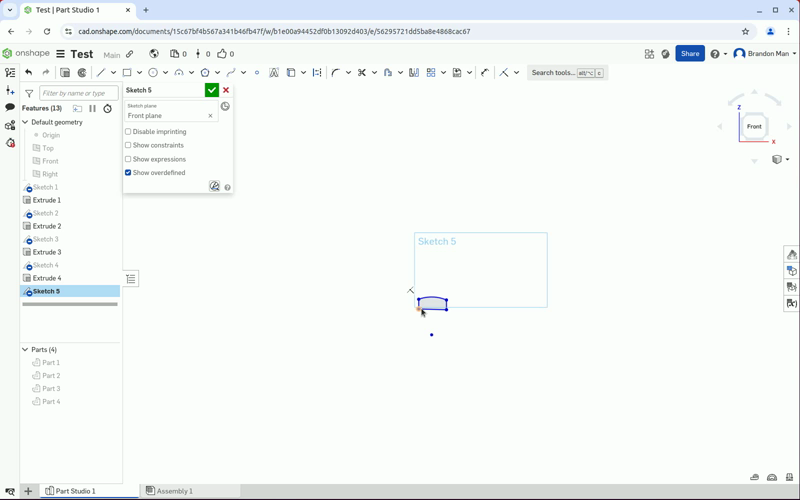
scroll(6)
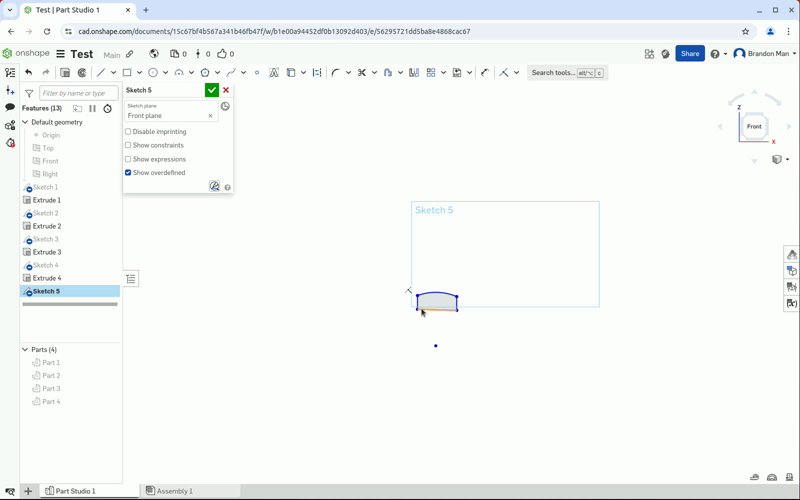
scroll(6)
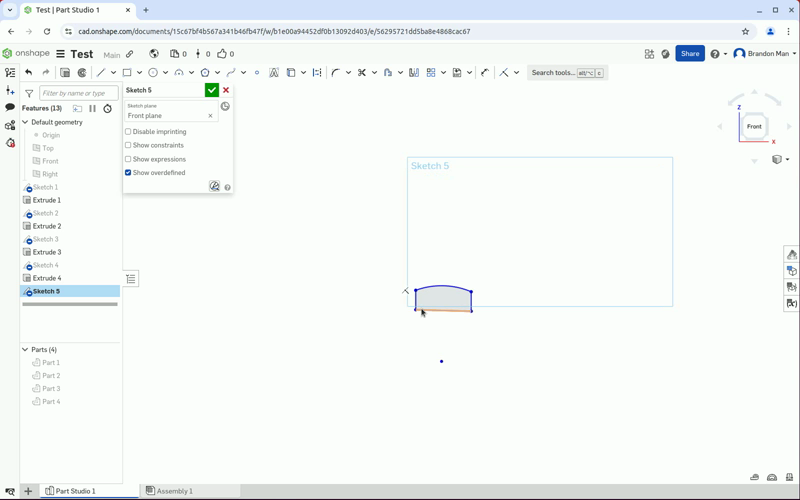
scroll(6)
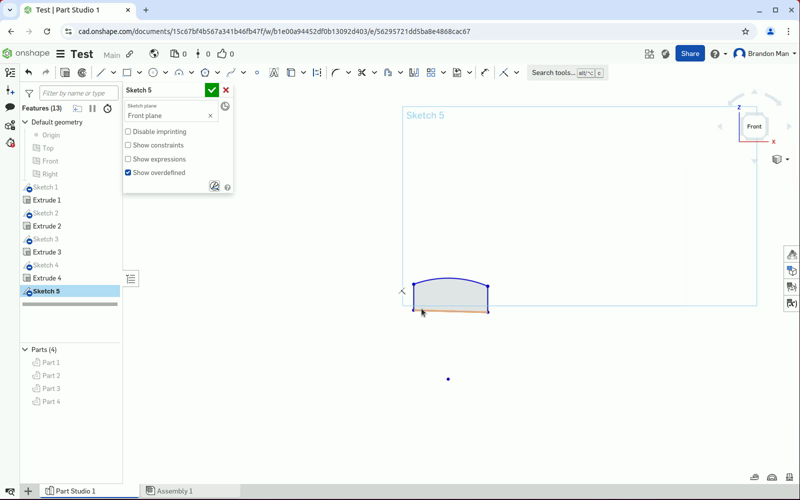
scroll(6)
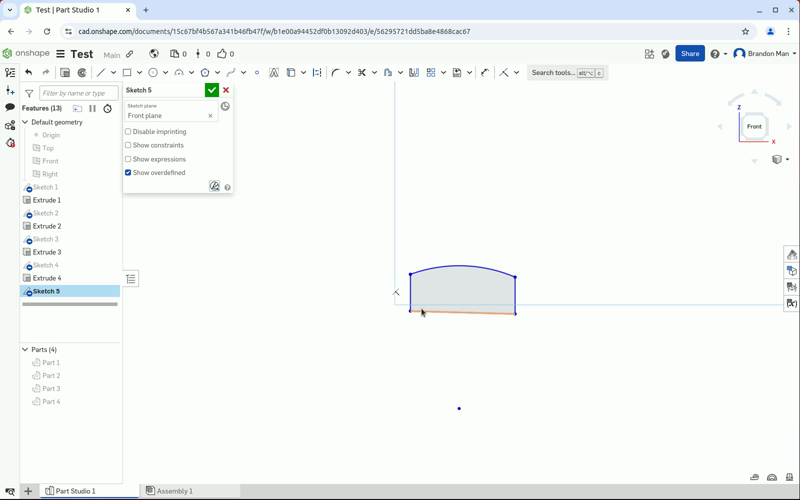
scroll(6)
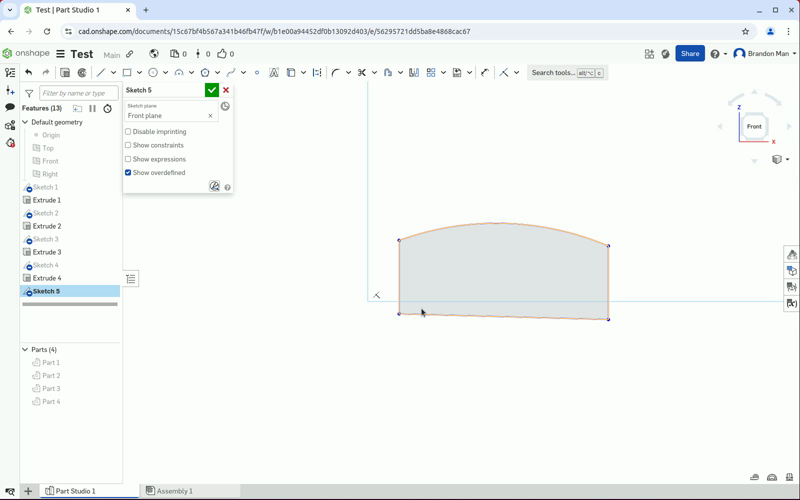
click(421, 308)
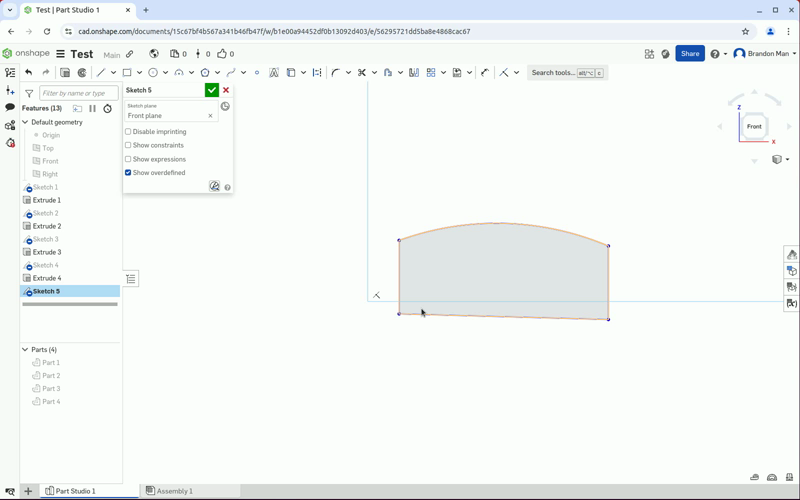
scroll(-6)
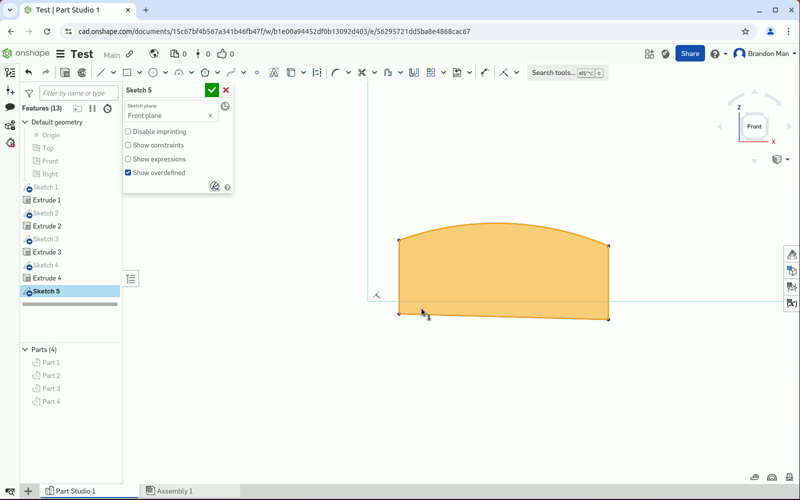
scroll(-6)
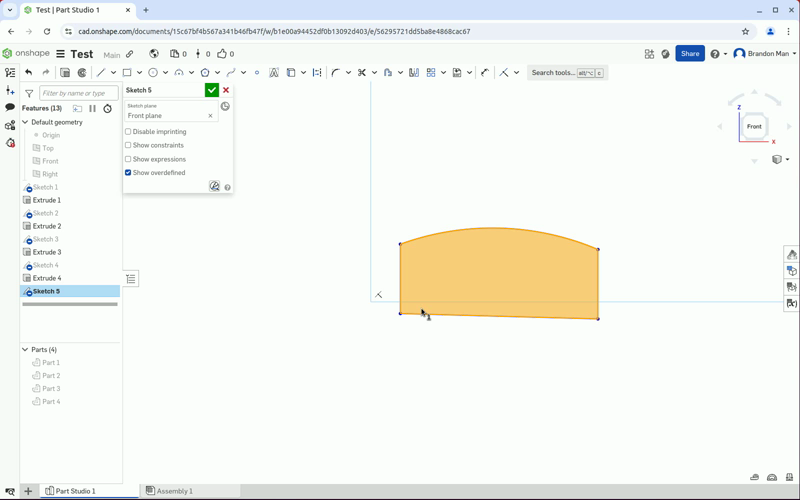
scroll(-6)
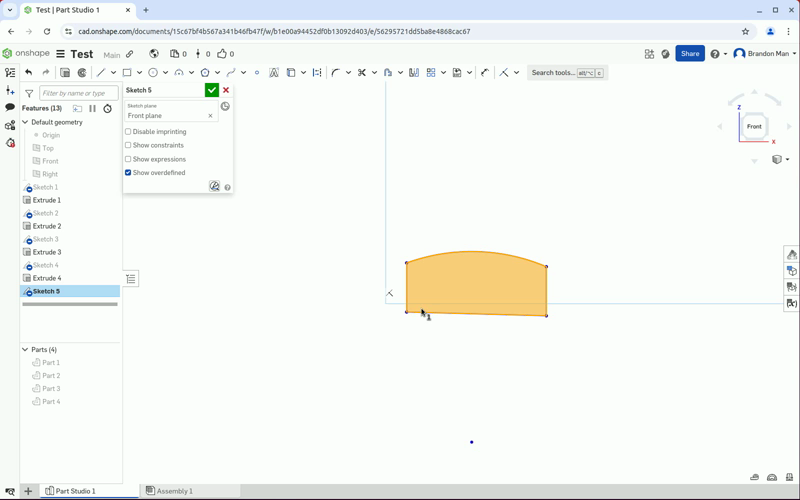
scroll(-6)
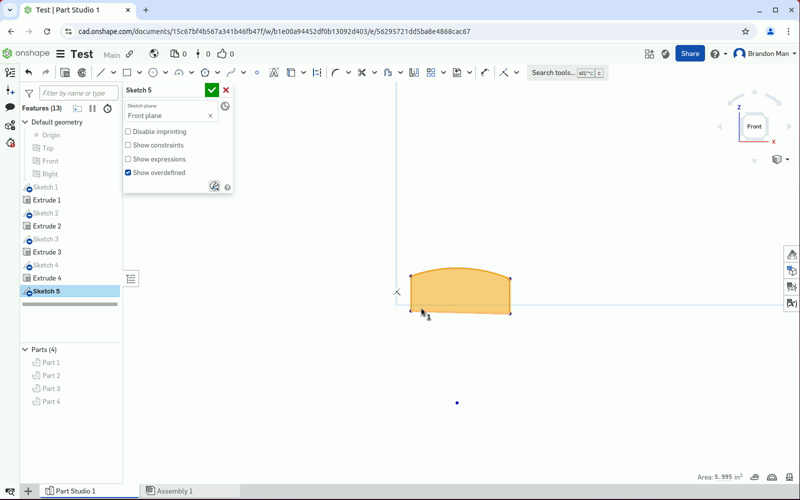
scroll(-6)
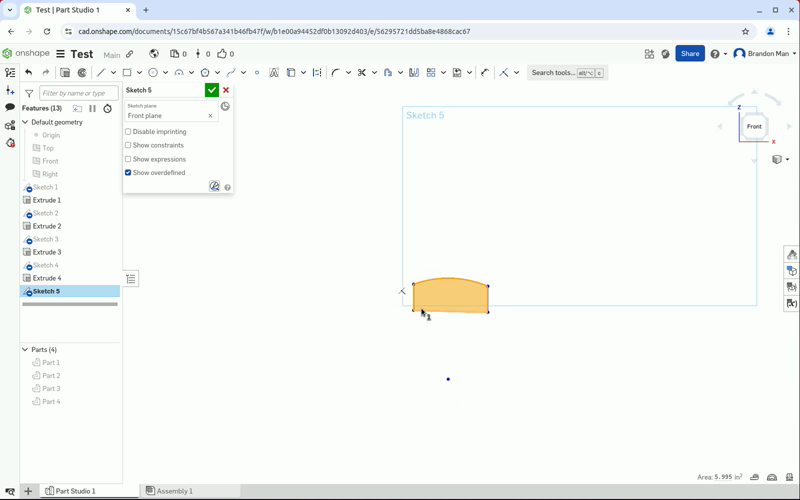
scroll(-6)
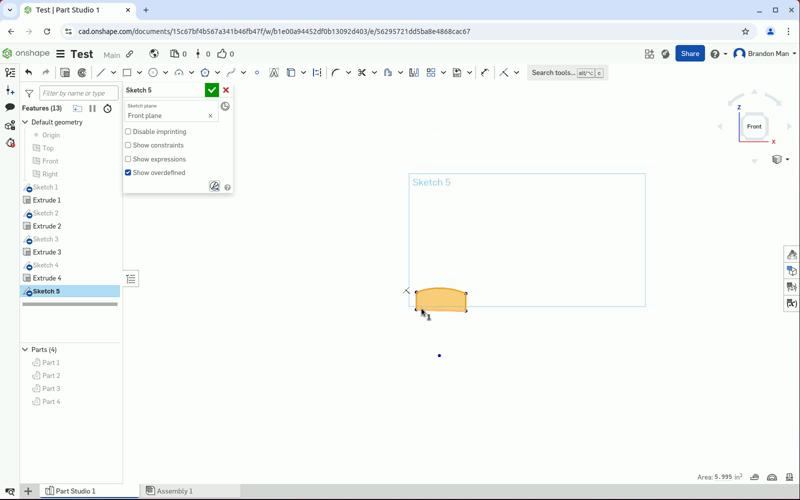
scroll(-6)
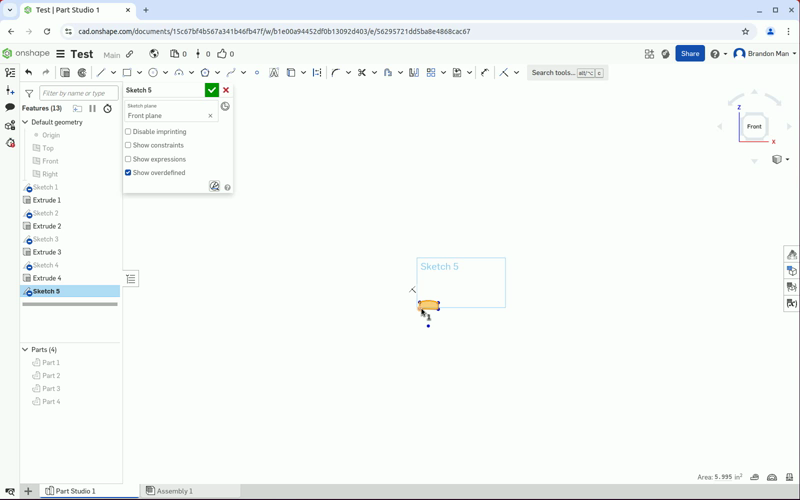
mouse_move(73, 352)
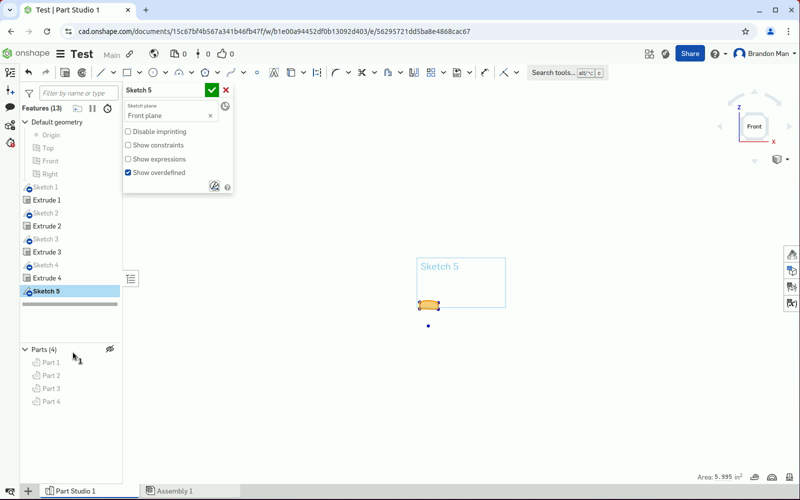
key(shift+y)
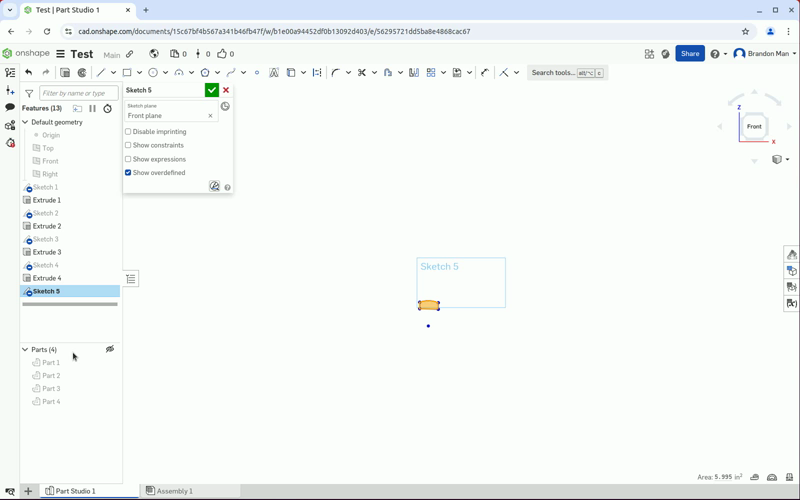
key(shift+e)
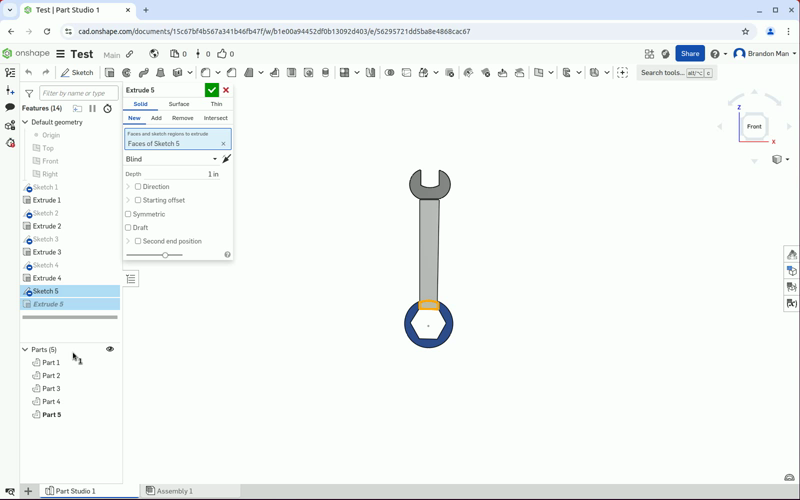
mouse_move(143, 106)
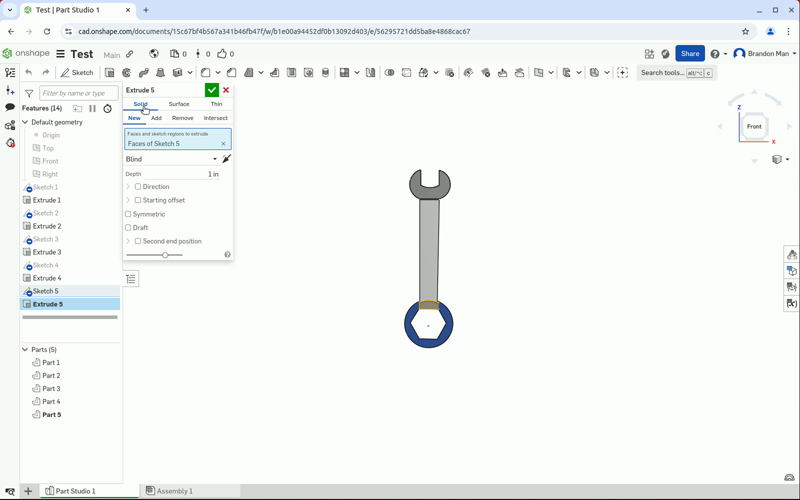
click(143, 106)
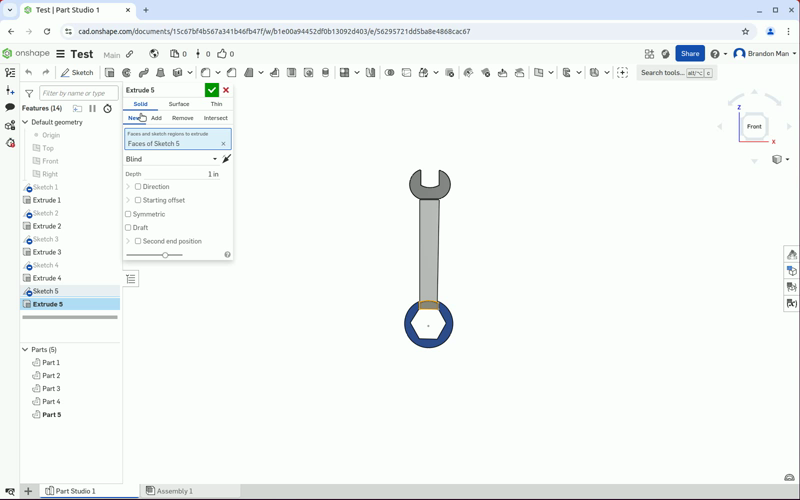
mouse_move(137, 120)
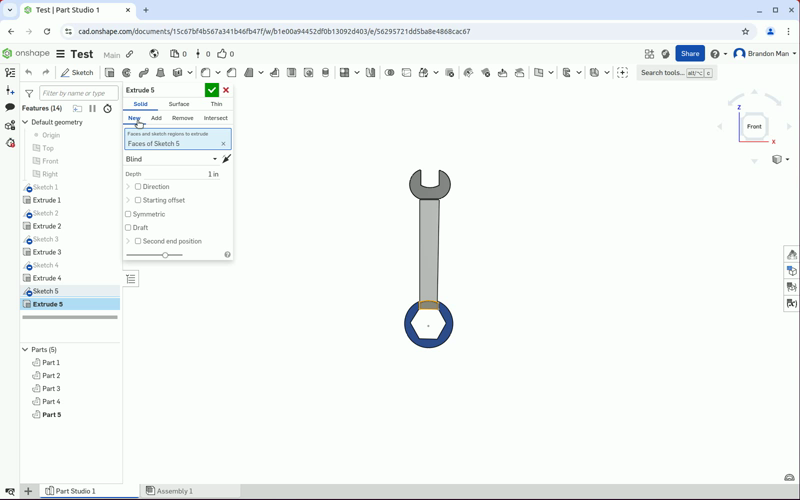
click(137, 120)
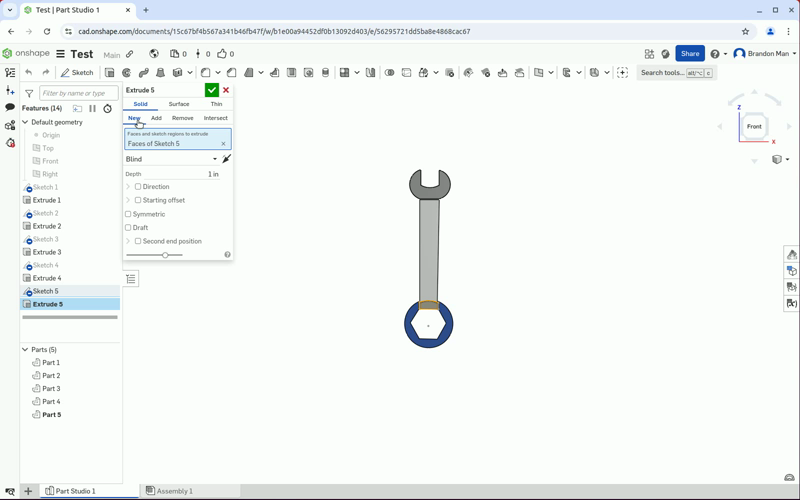
key(tab, 4)
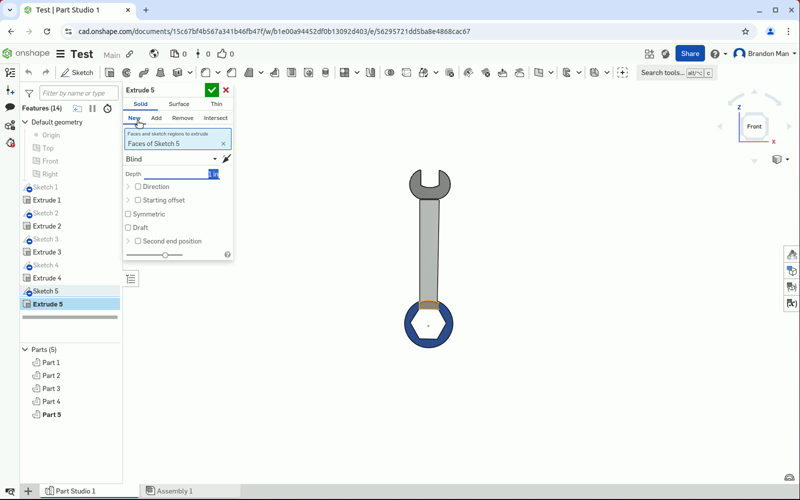
text(1.926)
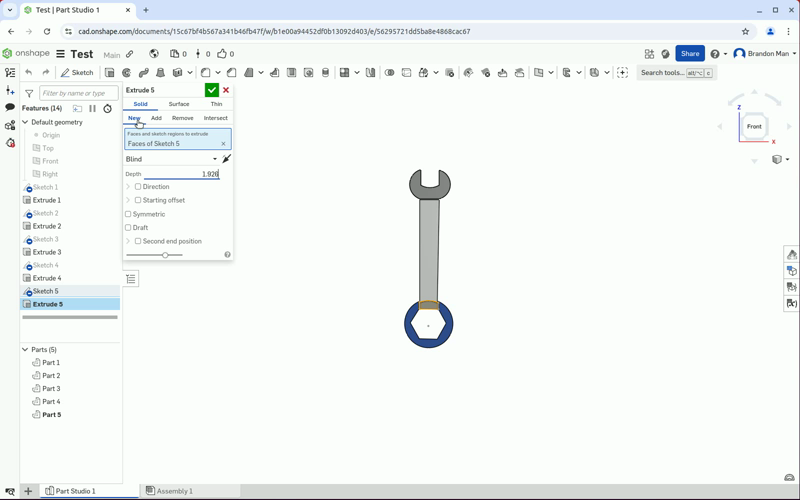
key(enter)
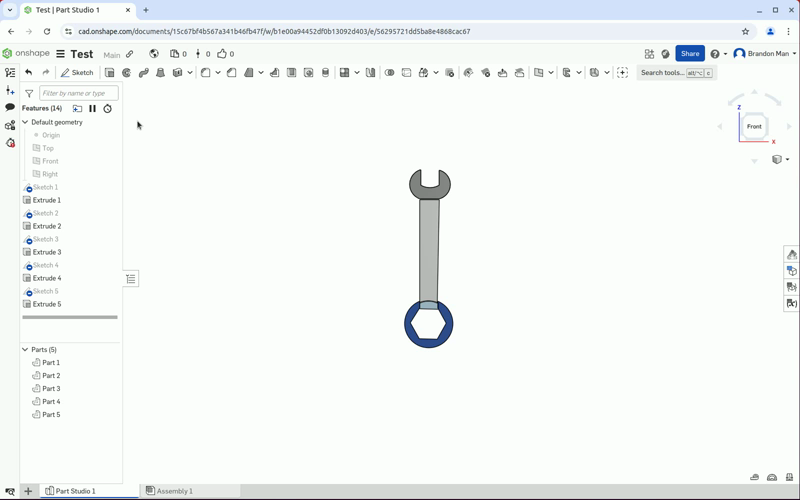
key(shift+h)
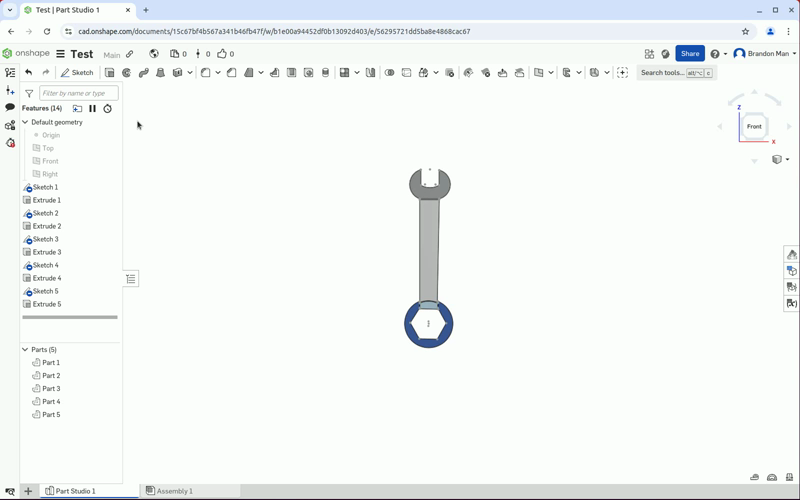
key(shift+h)
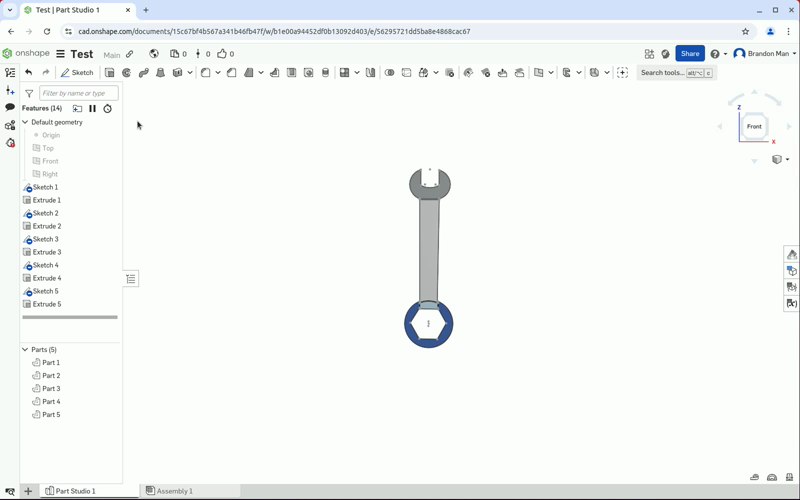
key(shift+7)
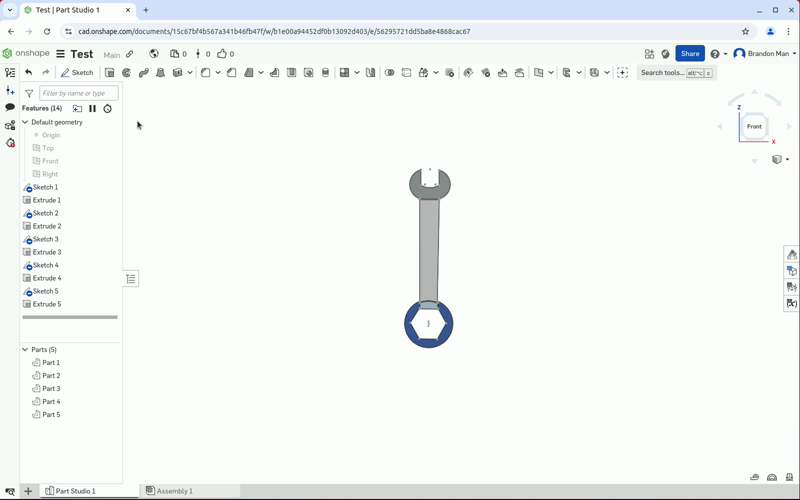
key(left, 2)
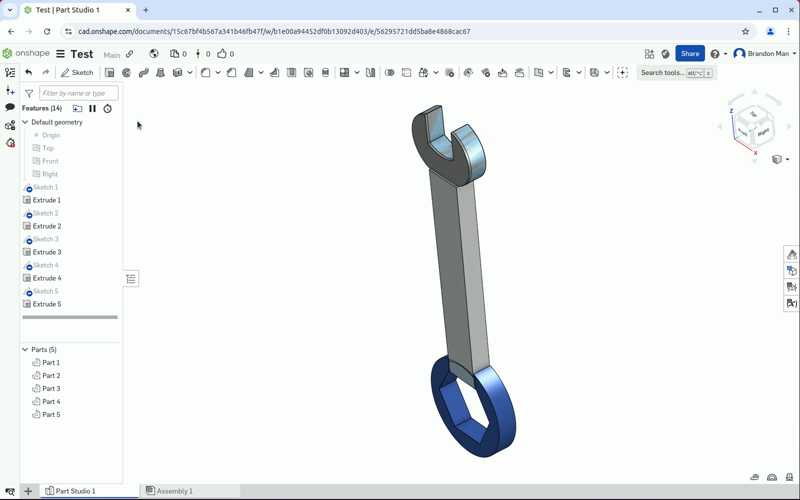
key(down, 2)
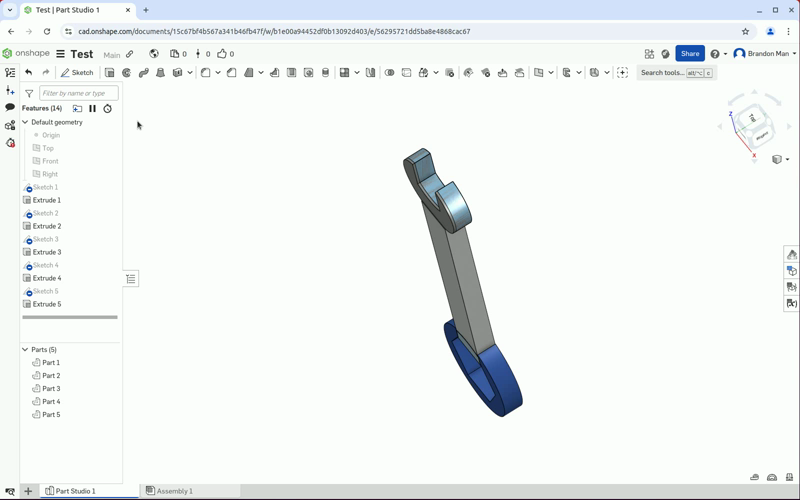
key(up, 2)
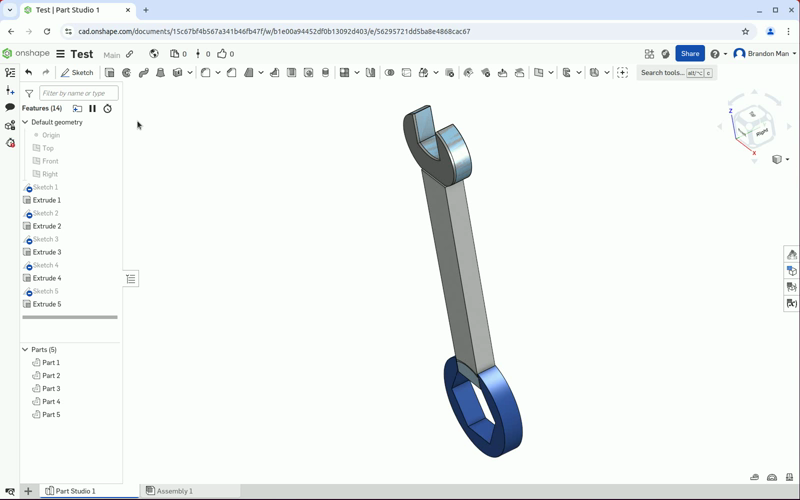
key(right, 2)
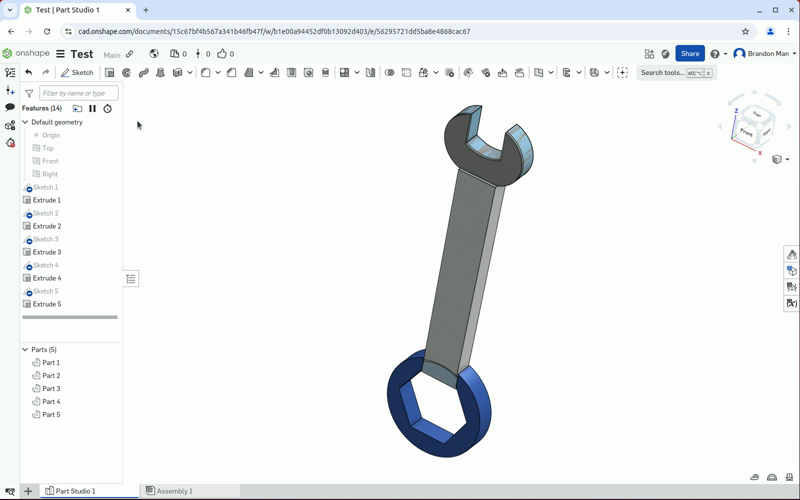
mouse_move(73, 189)
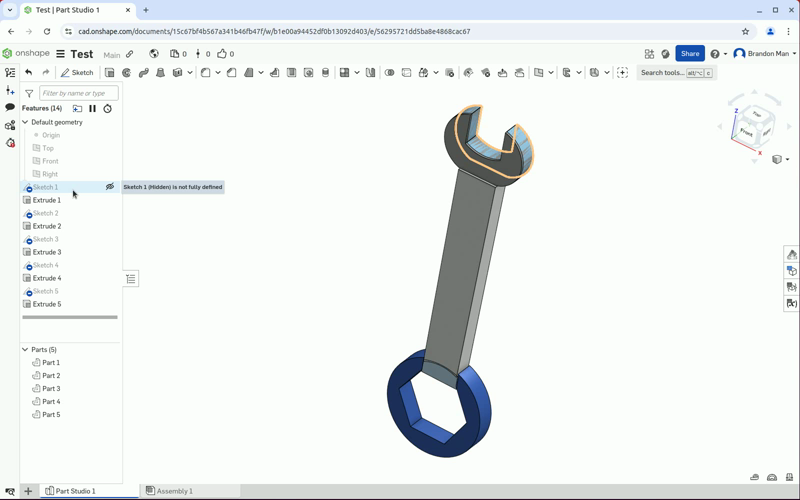
click(73, 189)